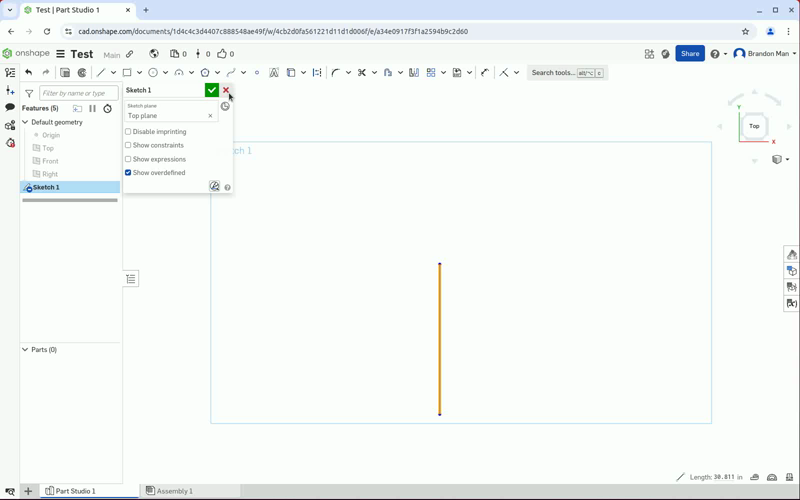
key(shift+h)
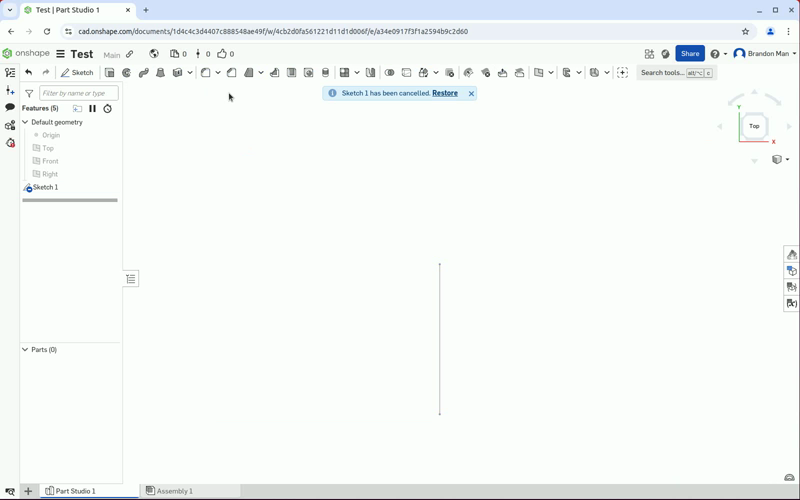
key(shift+s)
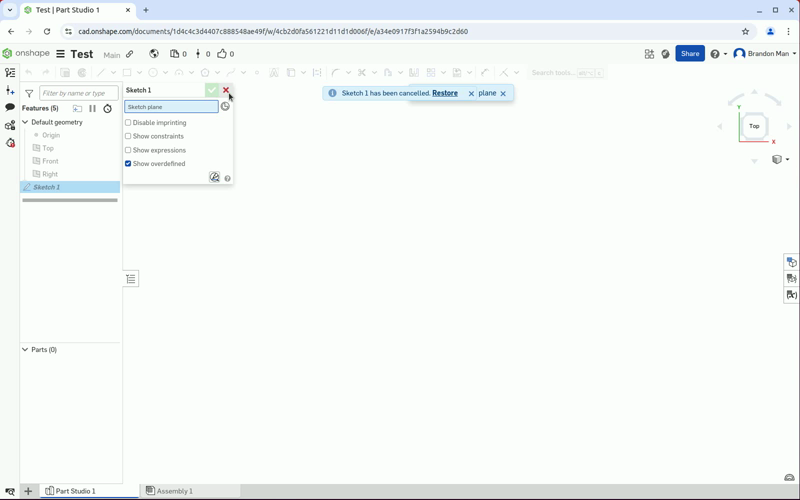
mouse_move(73, 150)
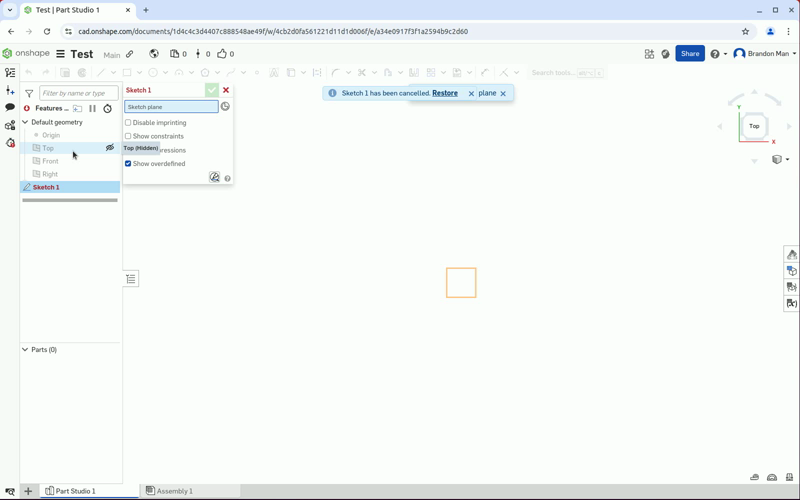
click(73, 150)
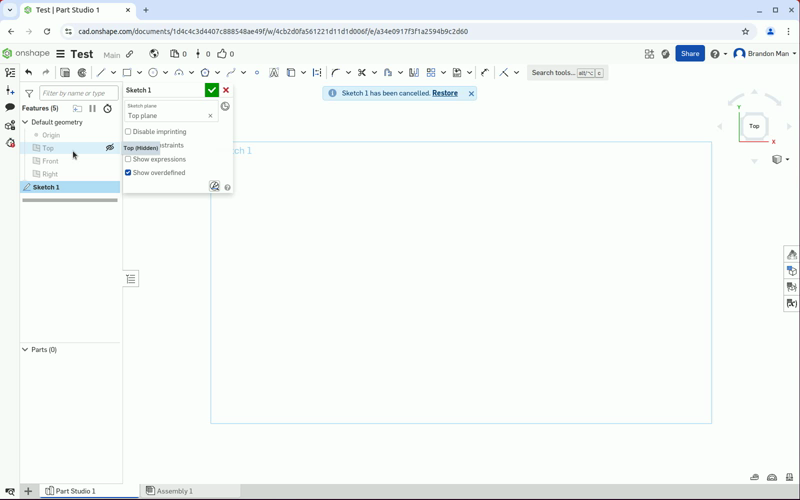
mouse_move(73, 352)
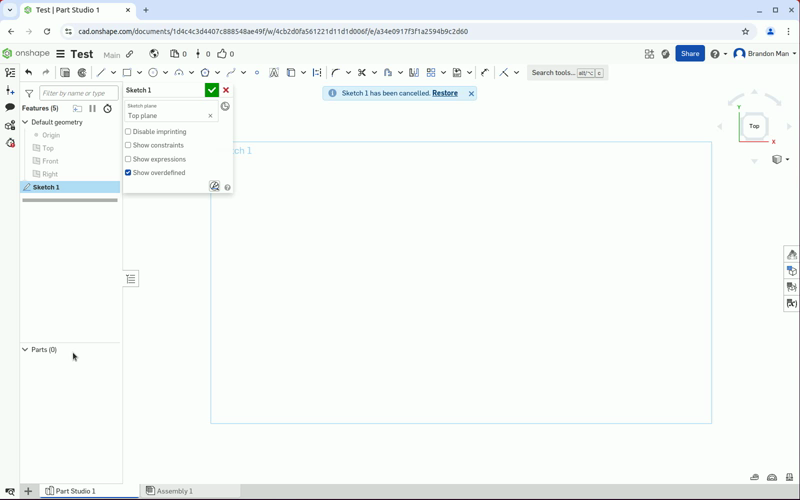
key(y)
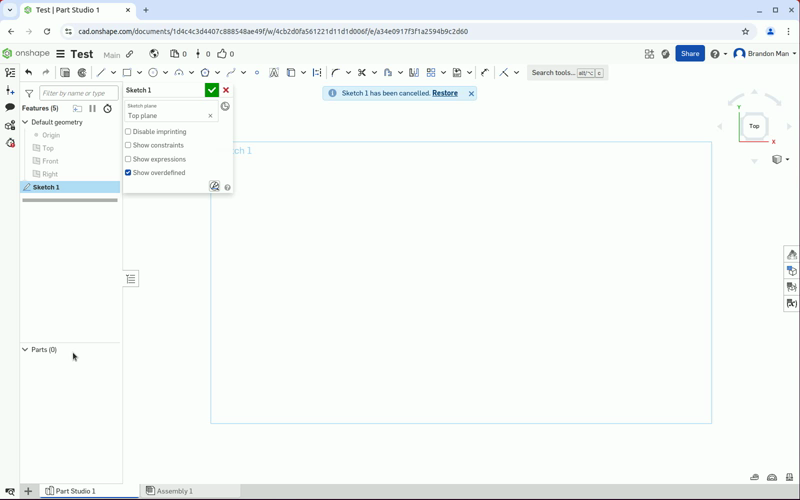
key(l)
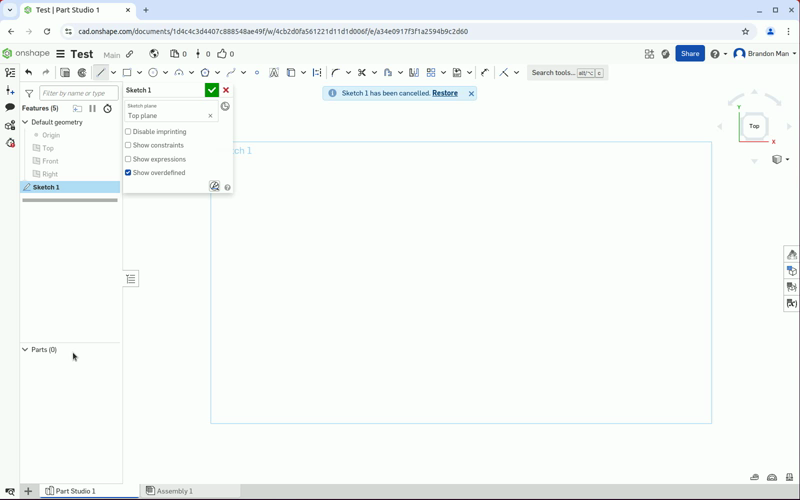
key_down(shift)
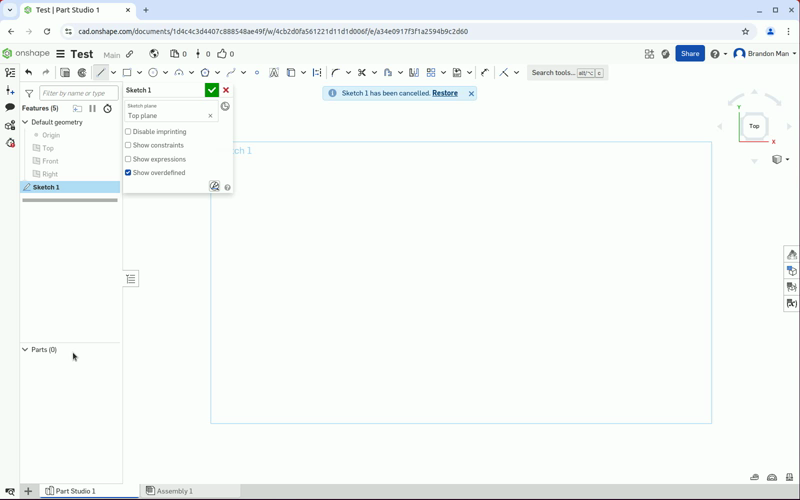
mouse_move(535, 337)
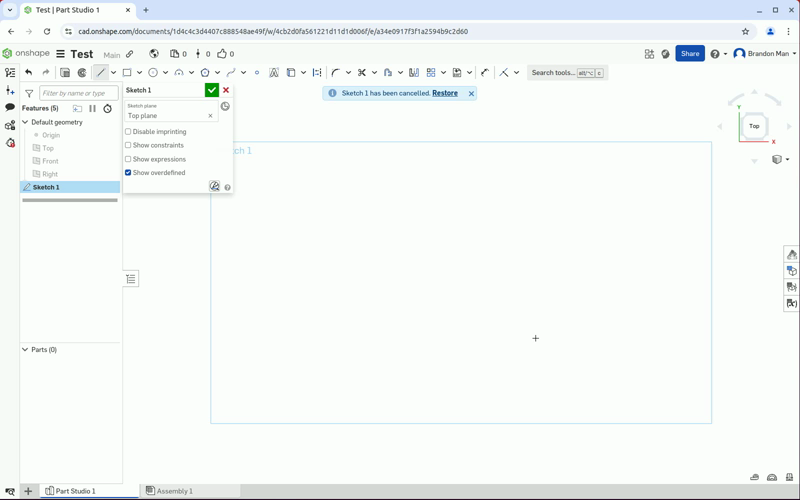
click(535, 337)
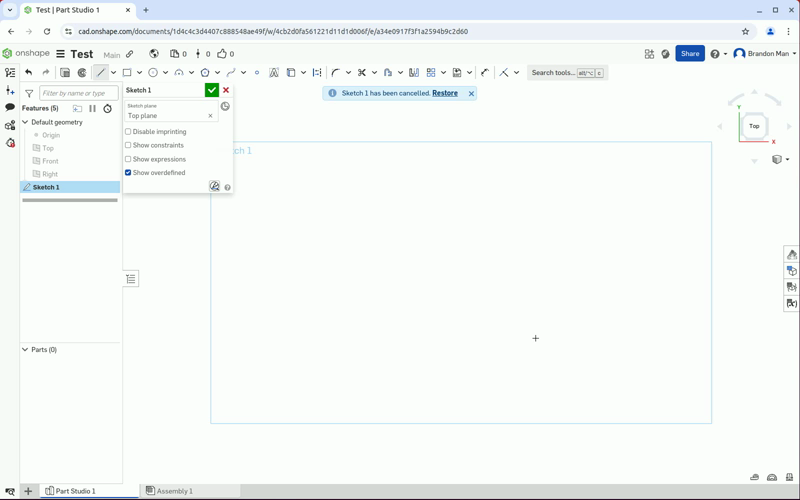
key_up(shift)
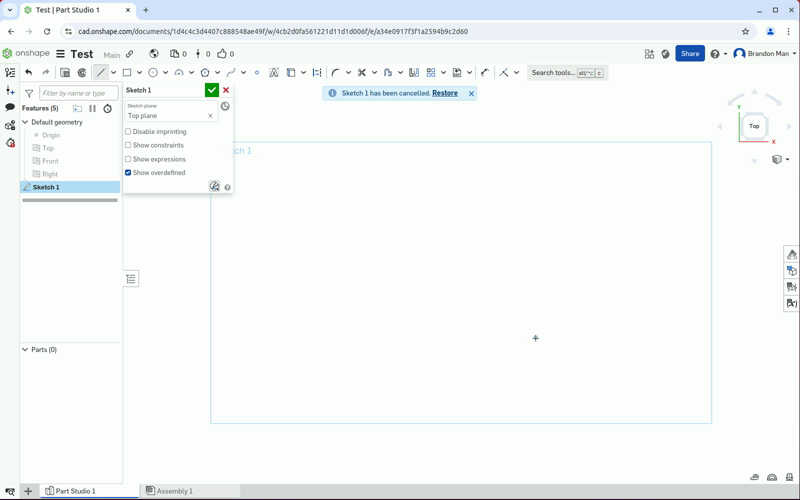
key_down(shift)
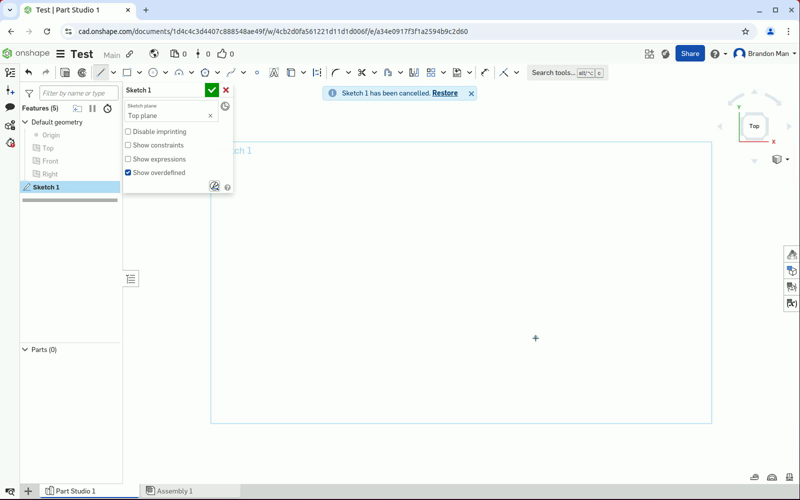
mouse_move(565, 337)
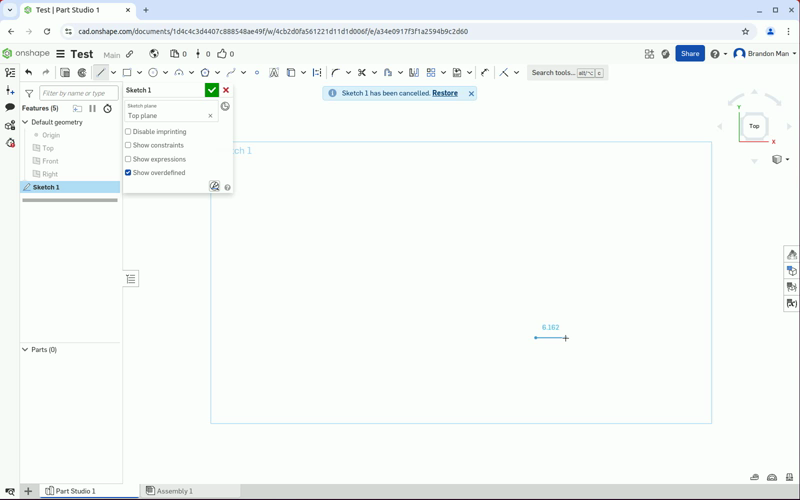
mouse_move(561, 337)
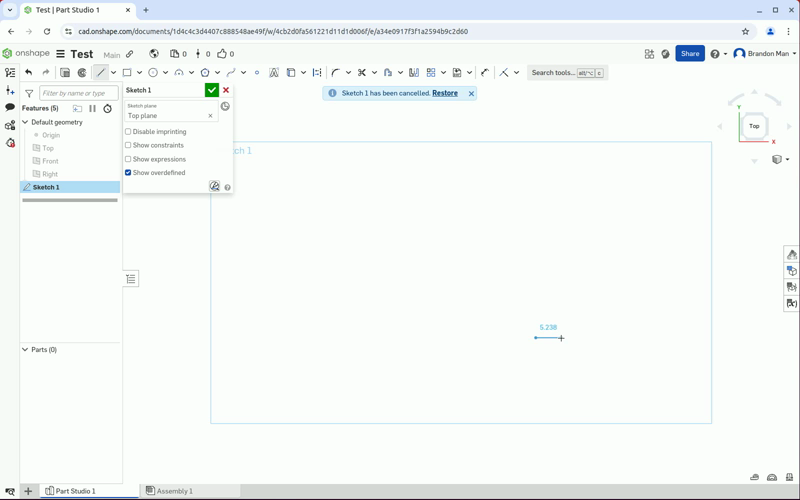
click(561, 337)
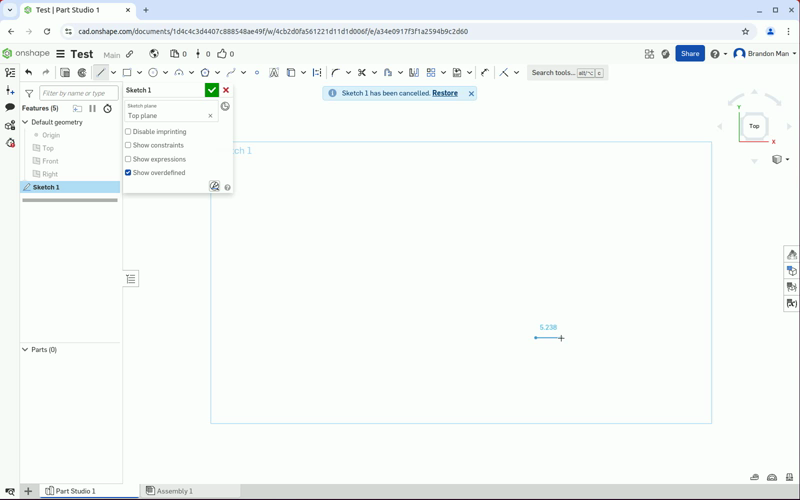
key_up(shift)
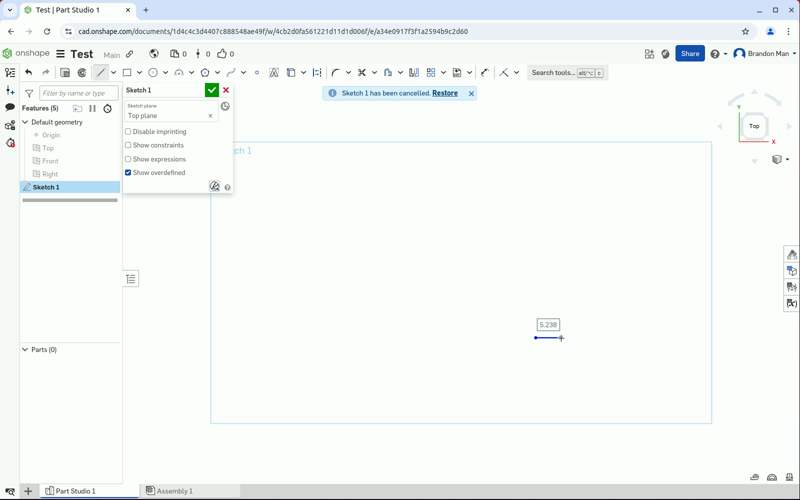
key_down(shift)
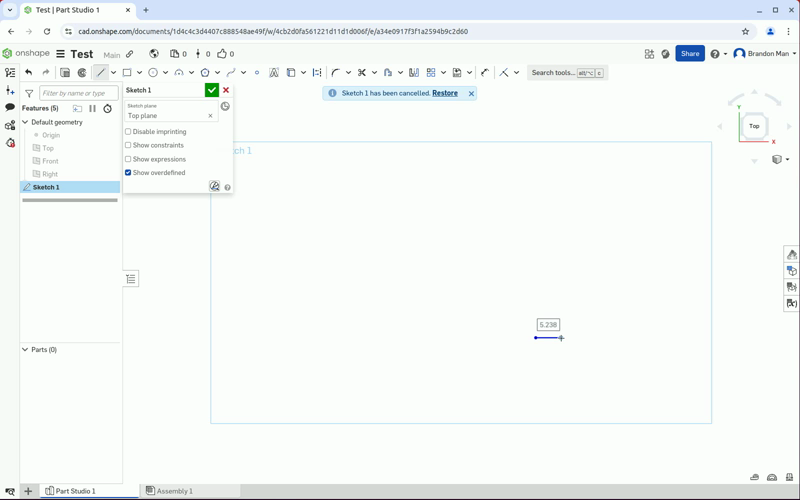
mouse_move(589, 337)
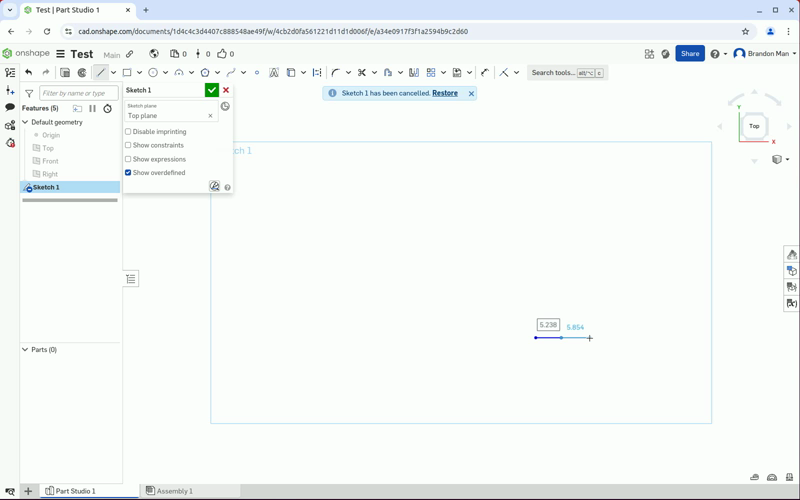
mouse_move(561, 282)
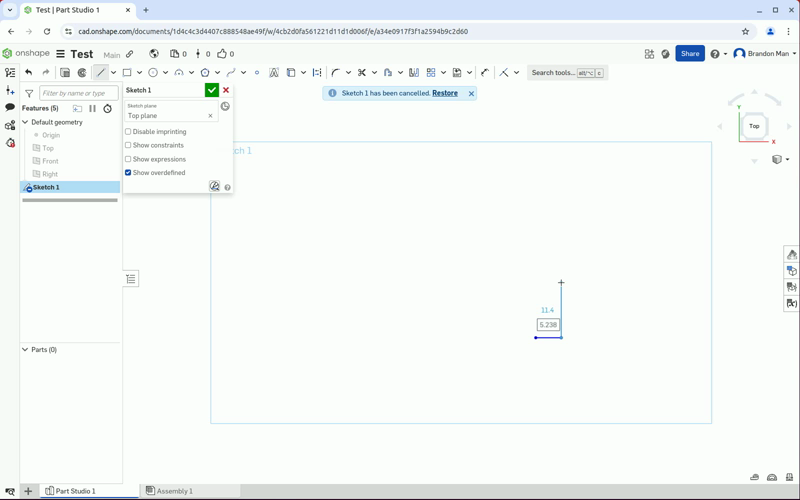
click(561, 282)
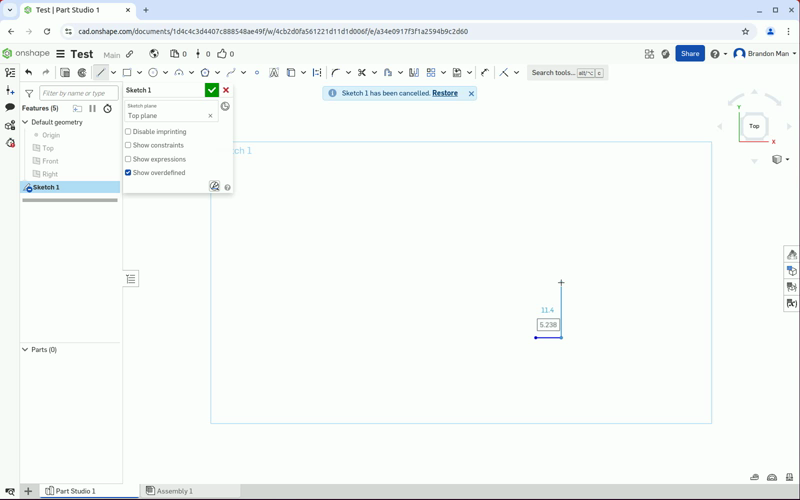
key_up(shift)
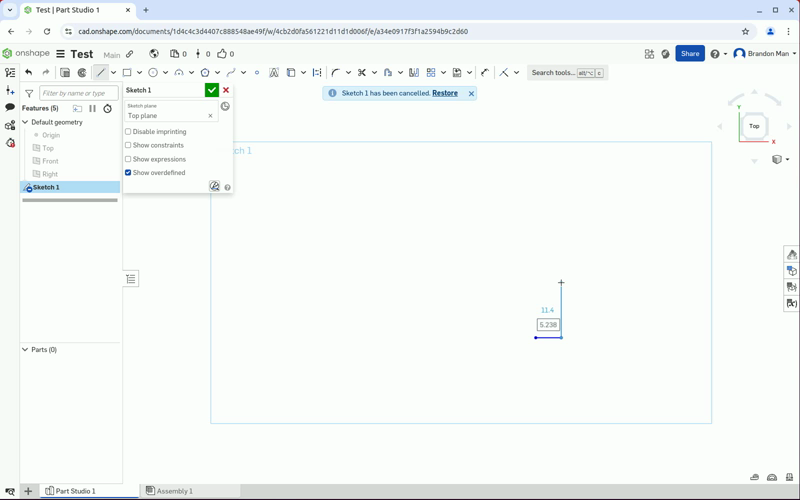
key_down(shift)
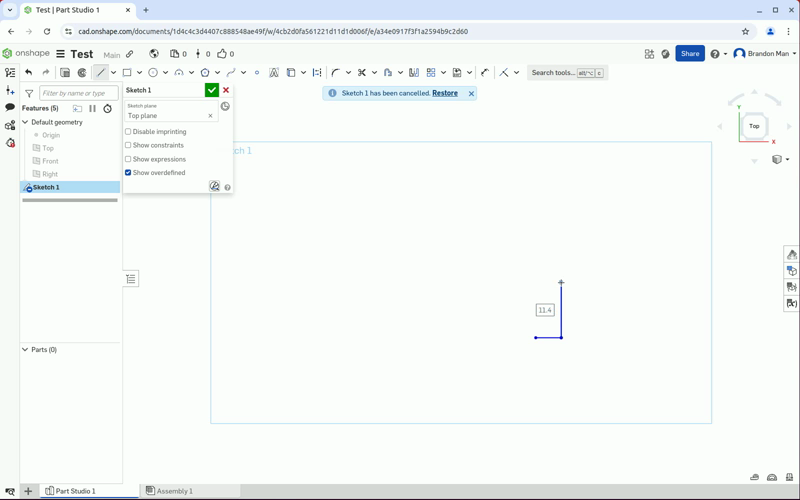
mouse_move(589, 282)
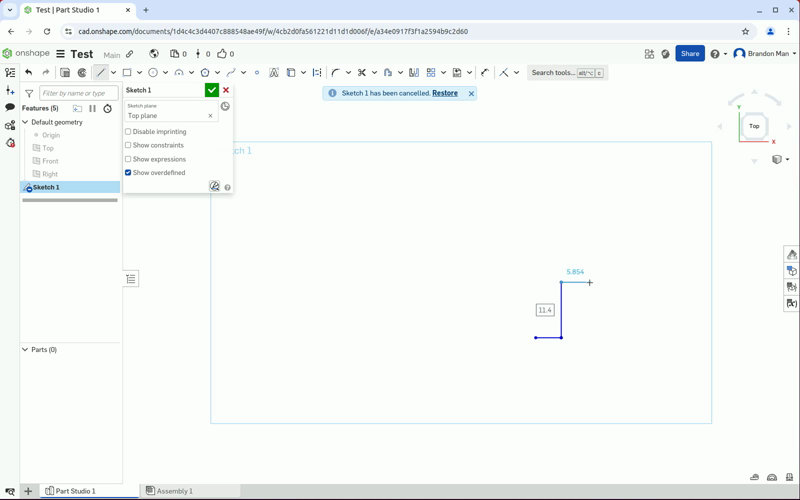
mouse_move(561, 227)
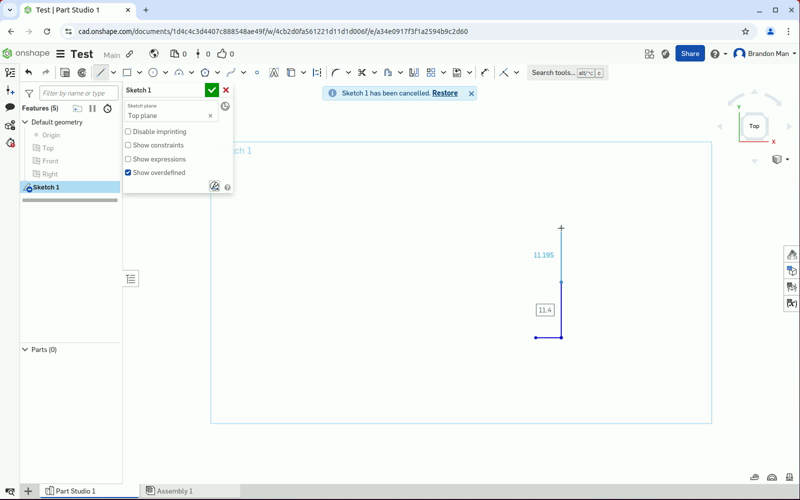
click(561, 227)
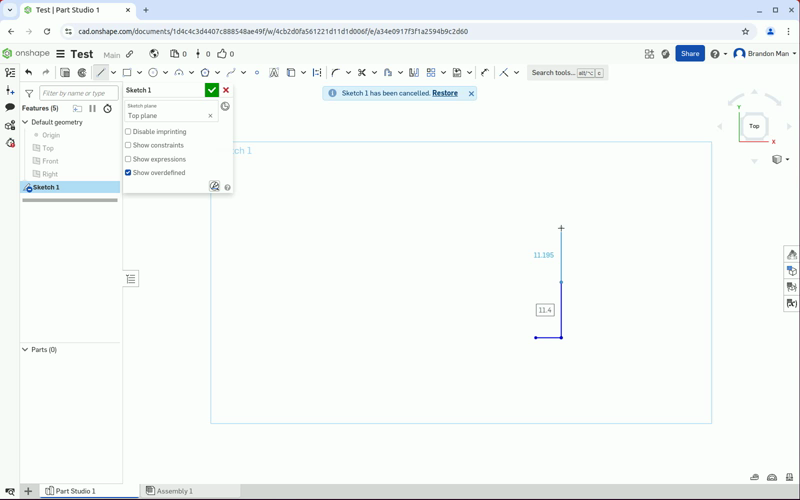
key_up(shift)
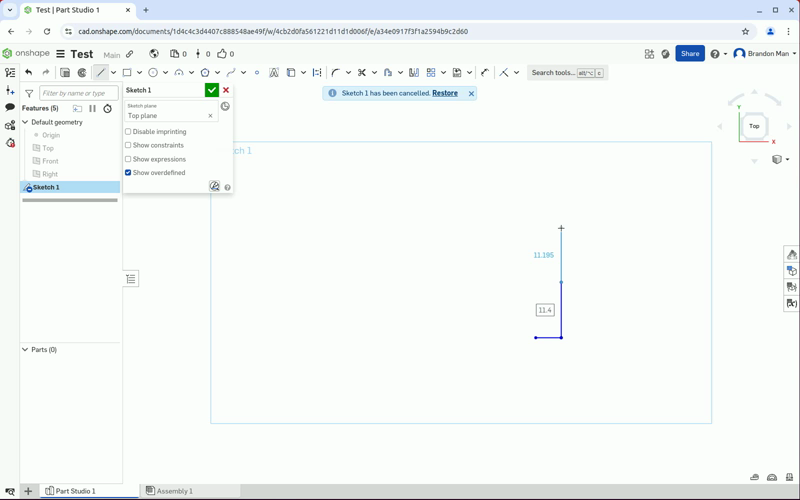
key_down(shift)
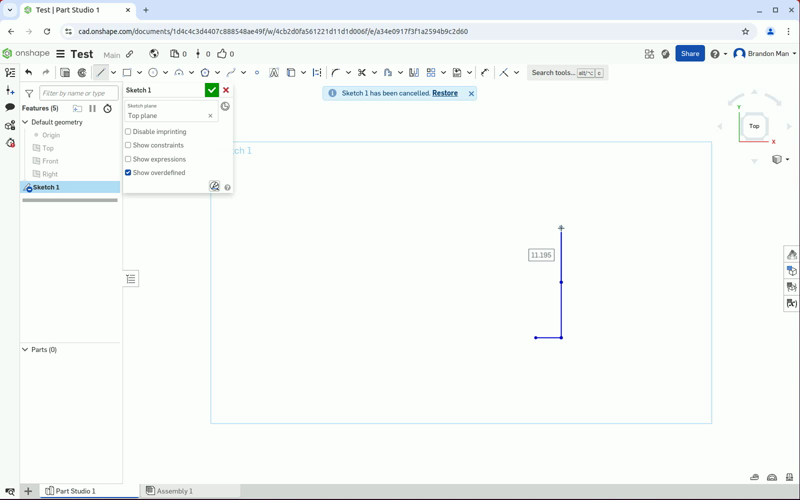
mouse_move(589, 227)
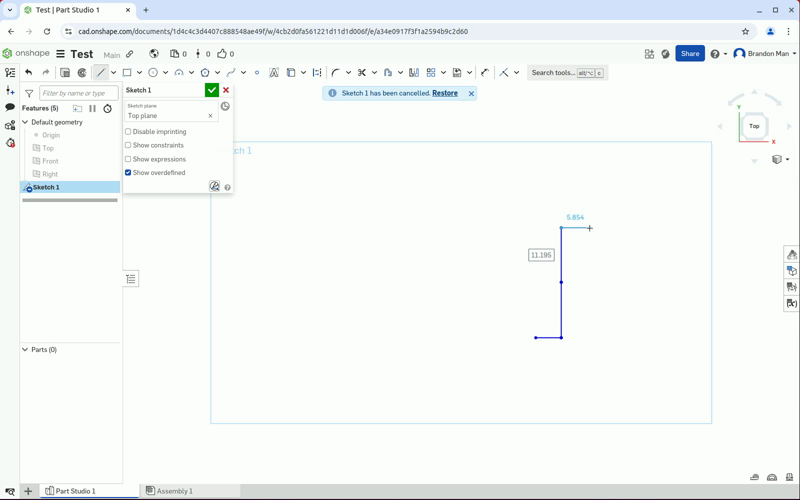
mouse_move(535, 227)
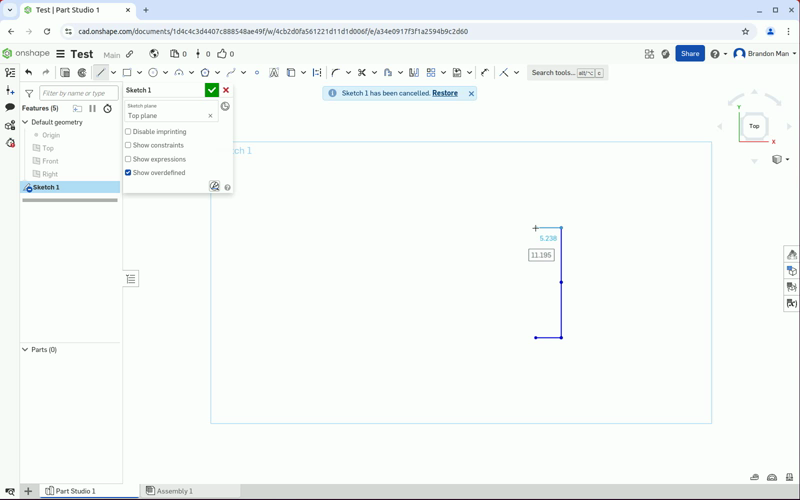
click(535, 227)
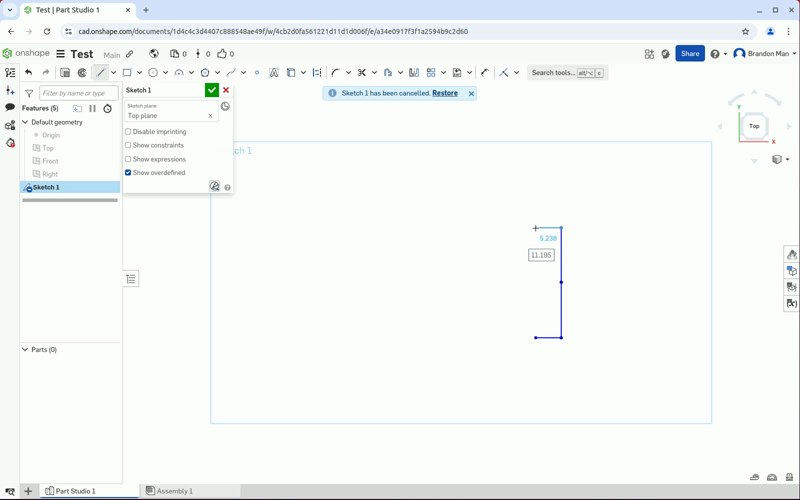
key_up(shift)
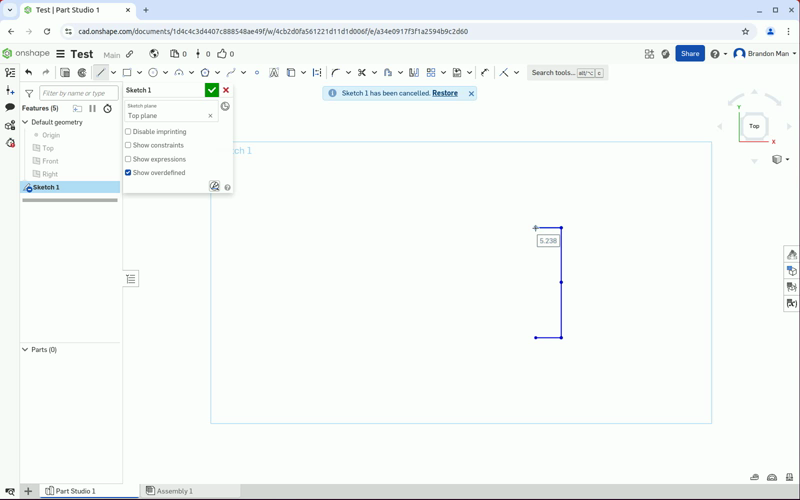
key_down(shift)
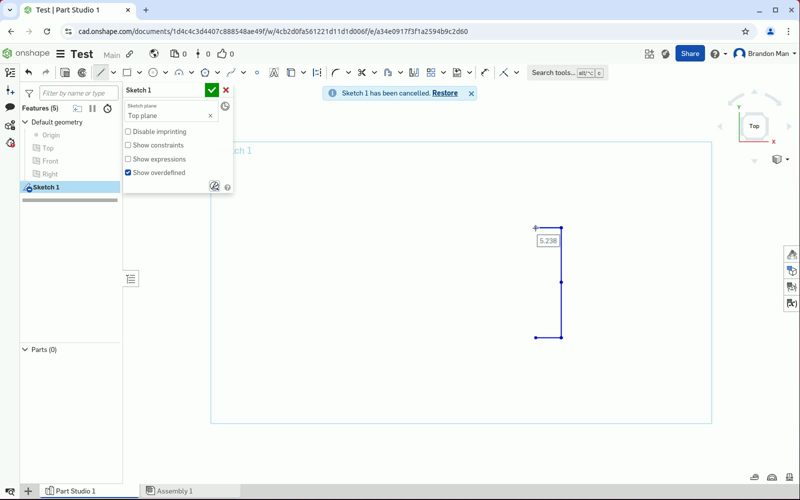
mouse_move(535, 337)
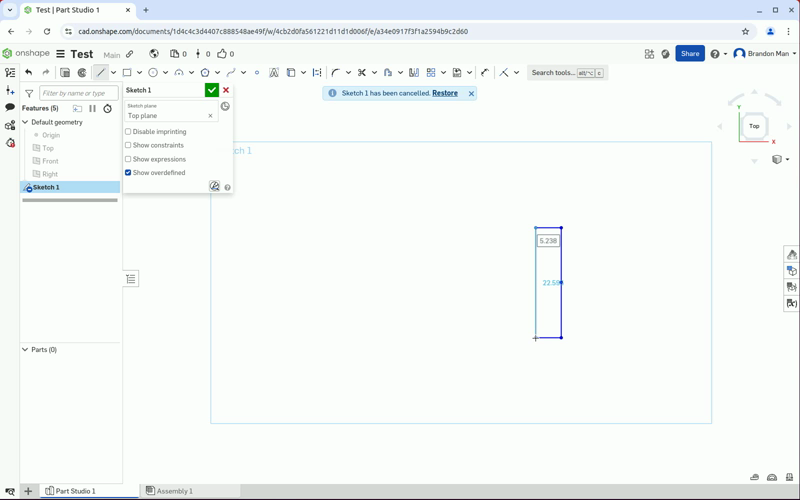
key_up(shift)
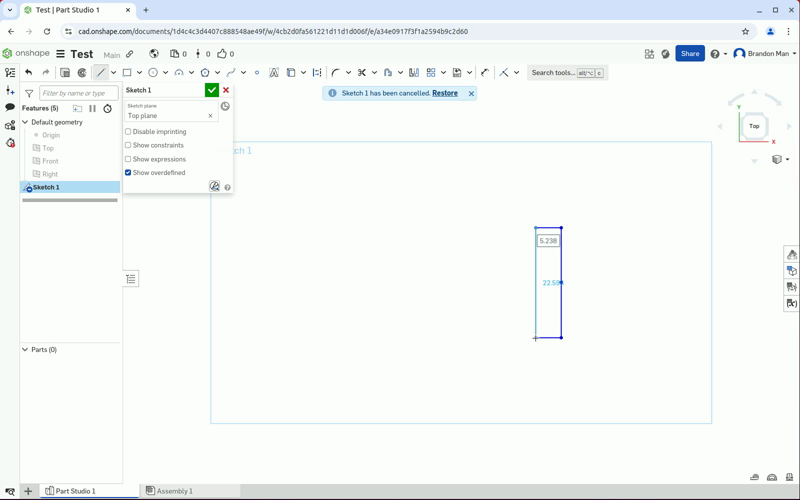
click(535, 337)
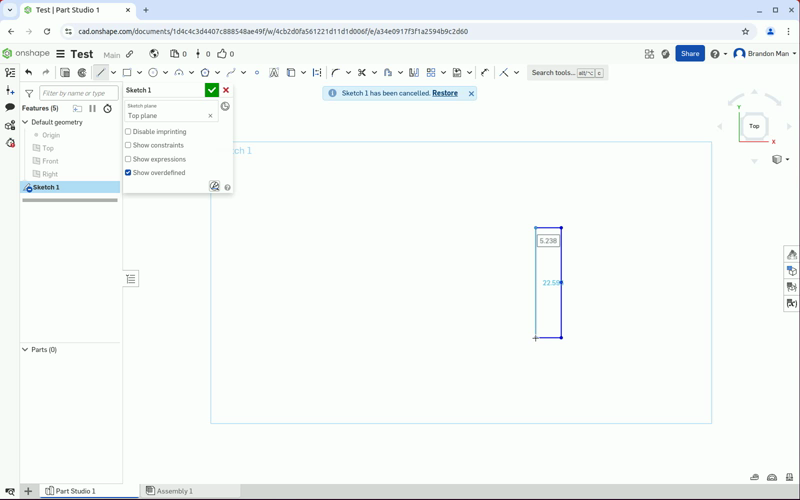
key(esc)
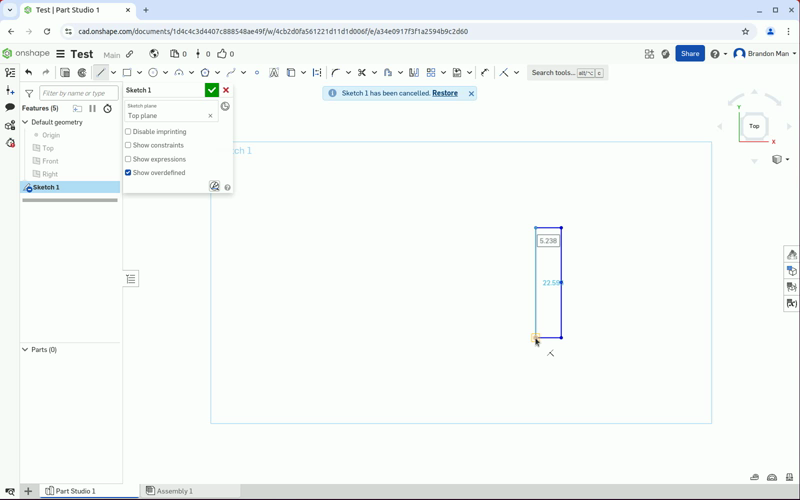
mouse_move(542, 287)
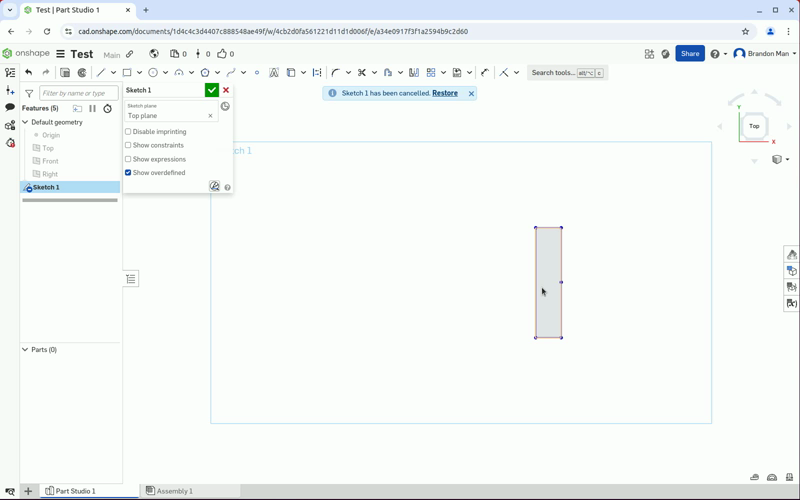
click(542, 287)
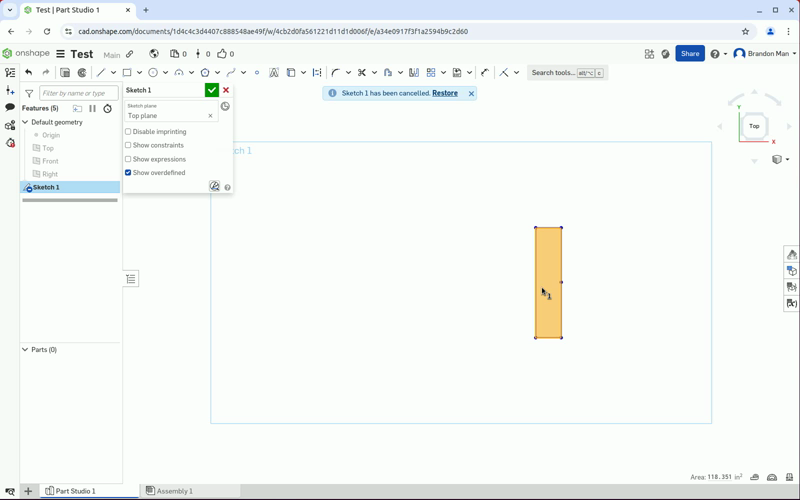
mouse_move(73, 352)
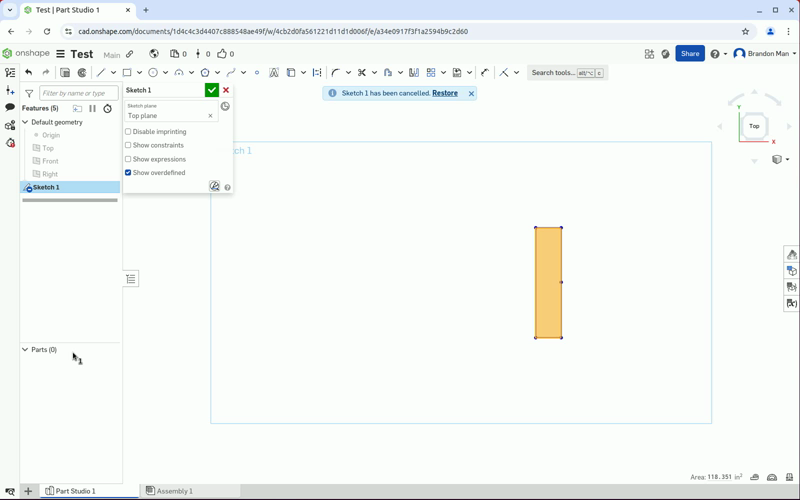
key(shift+y)
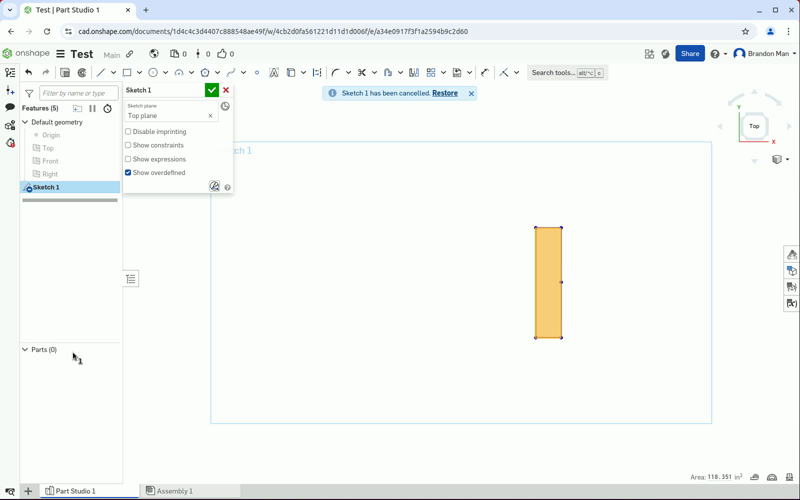
key(shift+e)
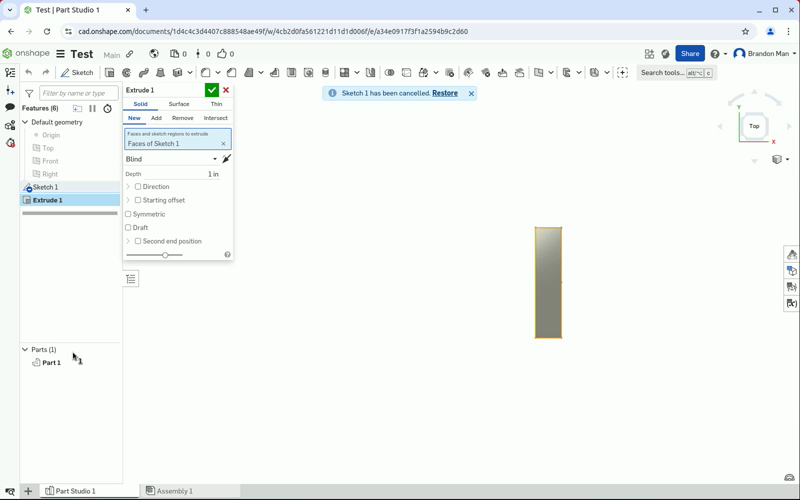
mouse_move(143, 106)
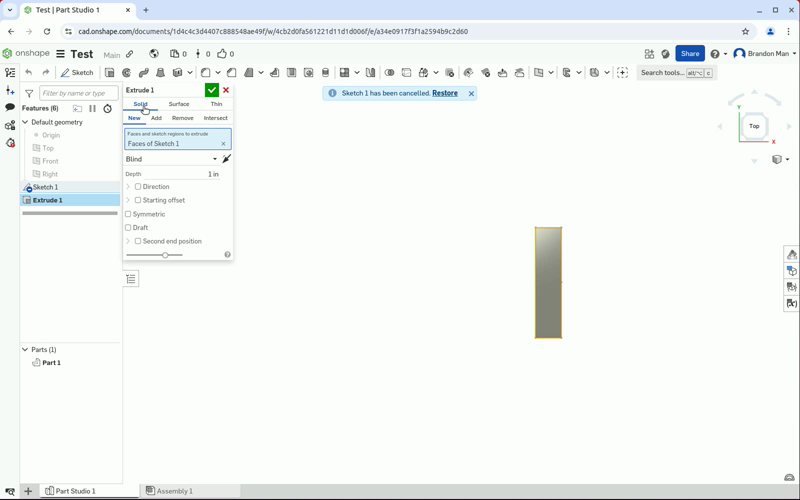
click(143, 106)
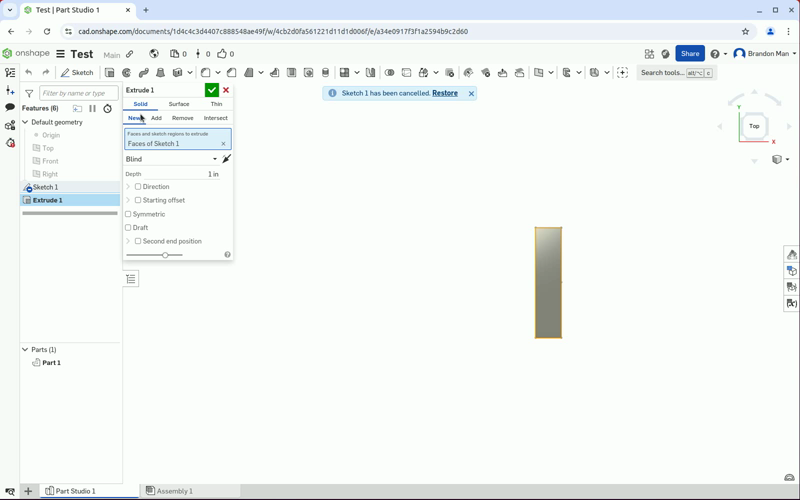
mouse_move(137, 120)
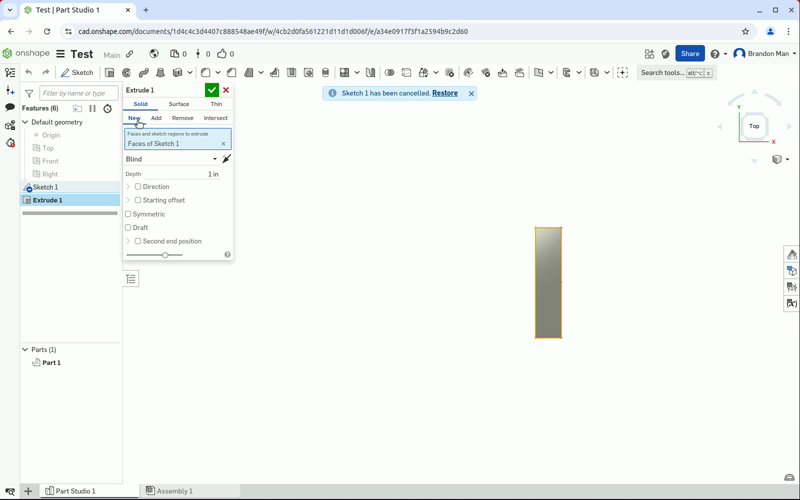
click(137, 120)
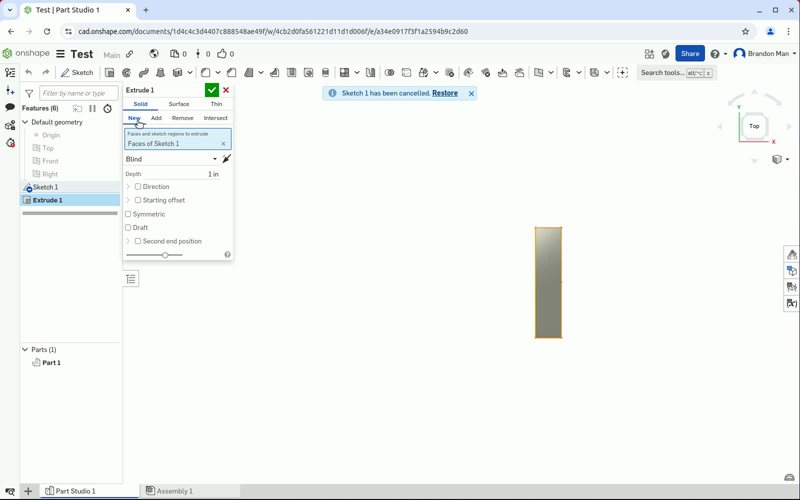
key(tab, 4)
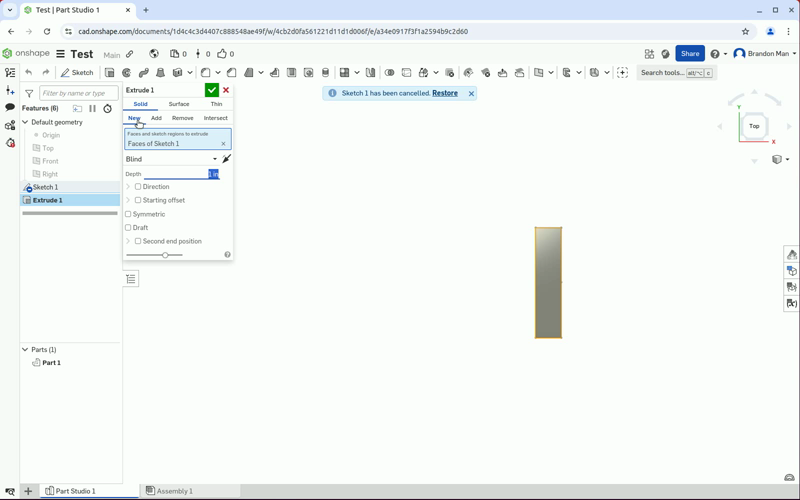
text(7.221)
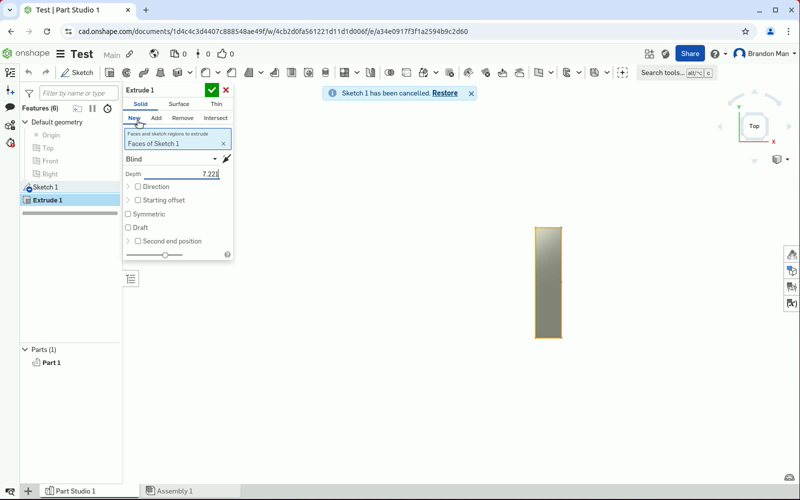
key(enter)
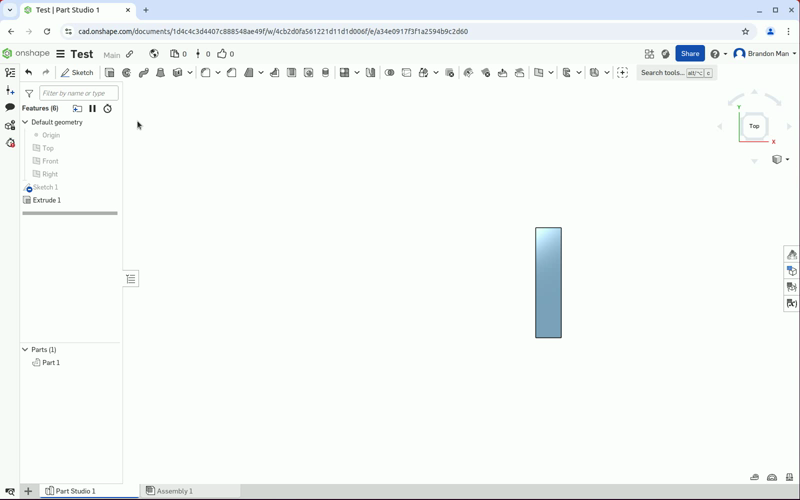
key(shift+h)
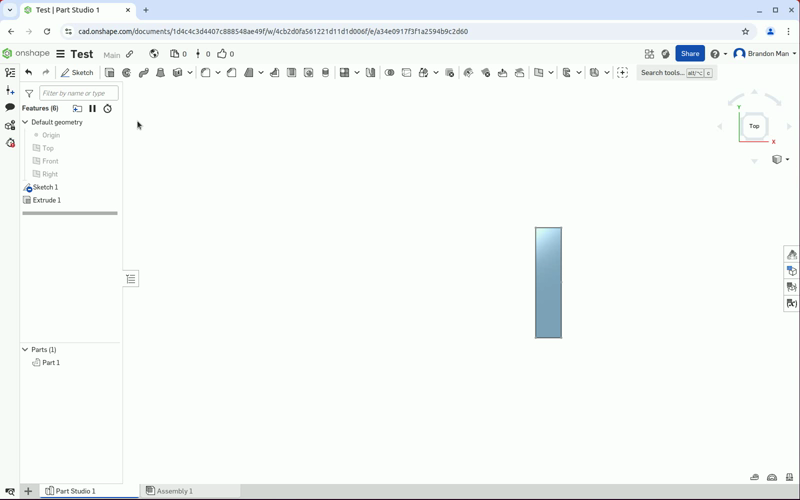
key(shift+h)
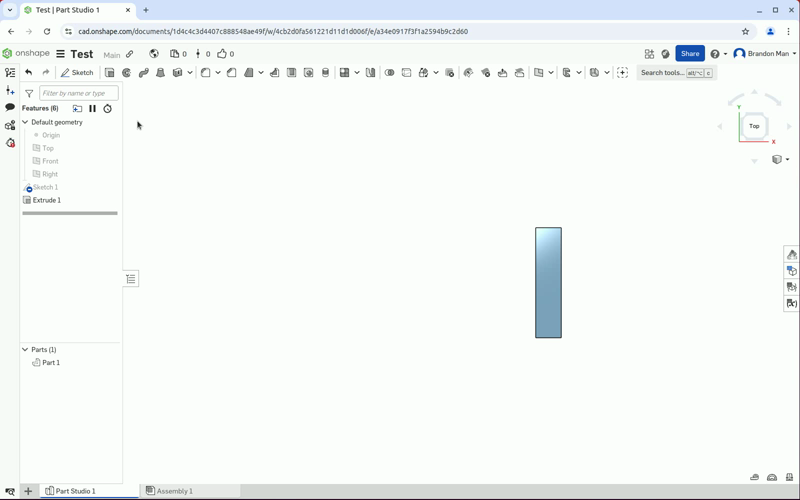
mouse_move(73, 189)
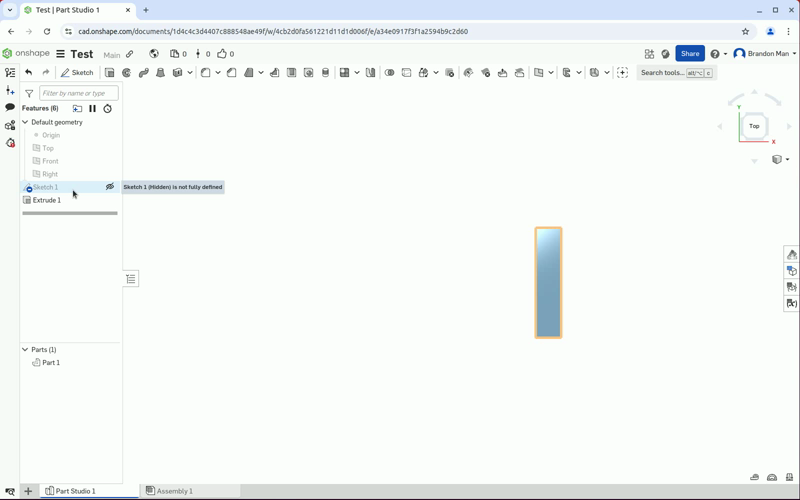
click(73, 189)
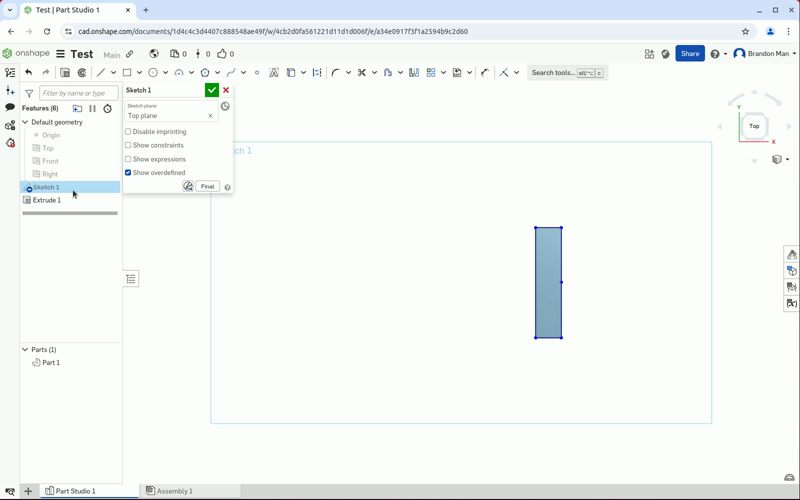
mouse_move(229, 92)
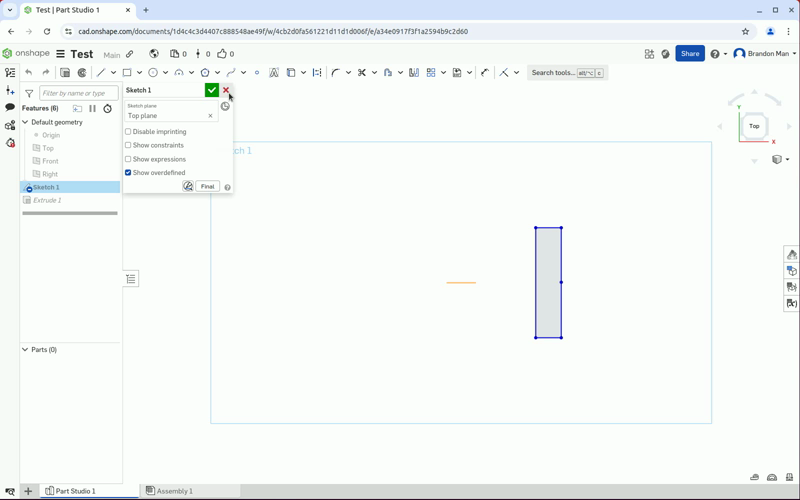
click(229, 92)
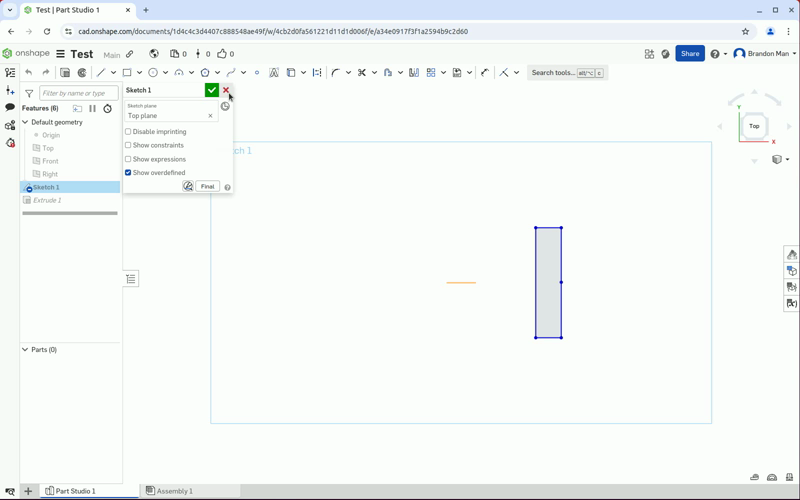
key(shift+s)
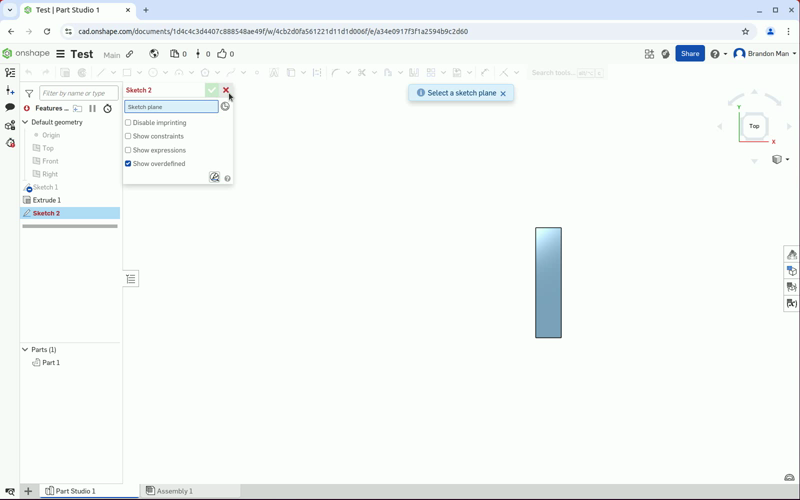
mouse_move(73, 150)
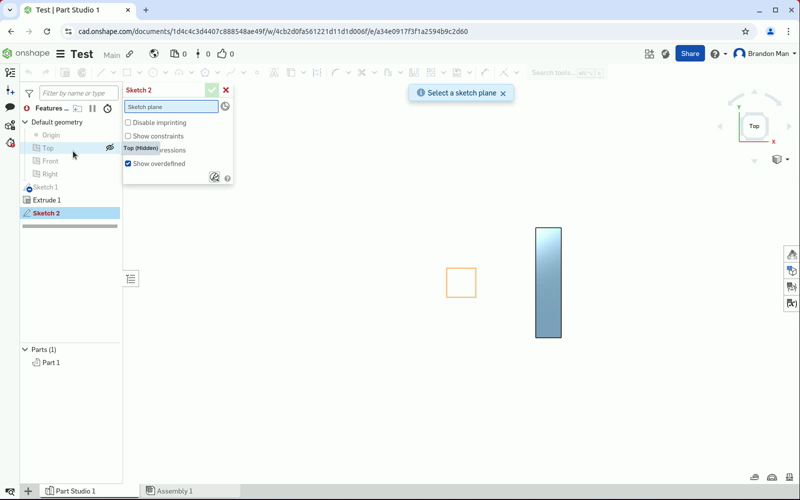
click(73, 150)
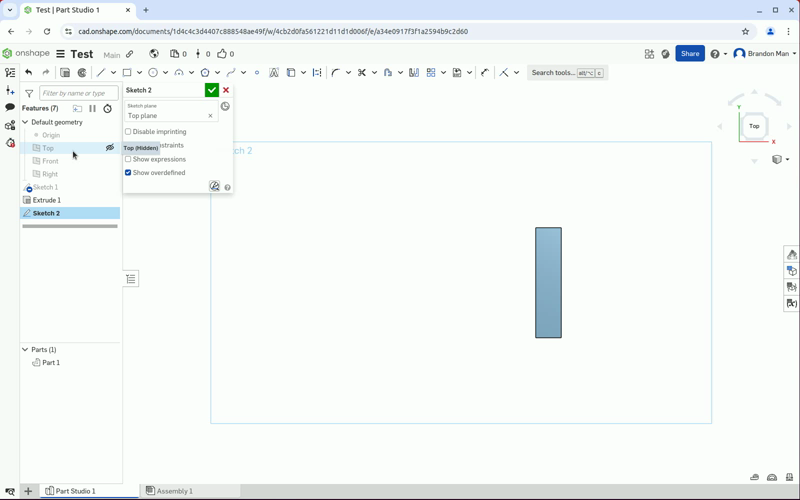
mouse_move(73, 352)
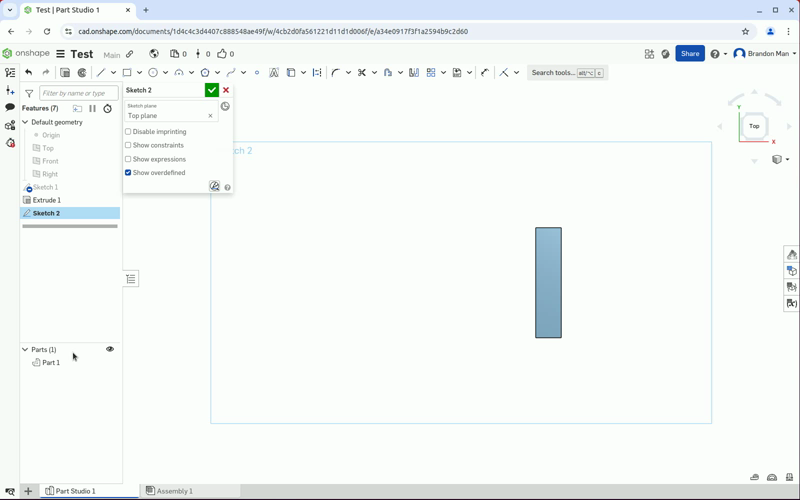
key(y)
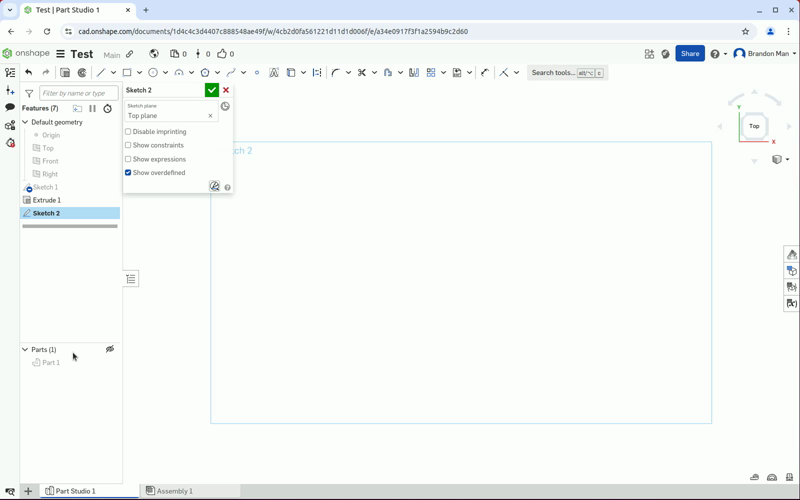
key(l)
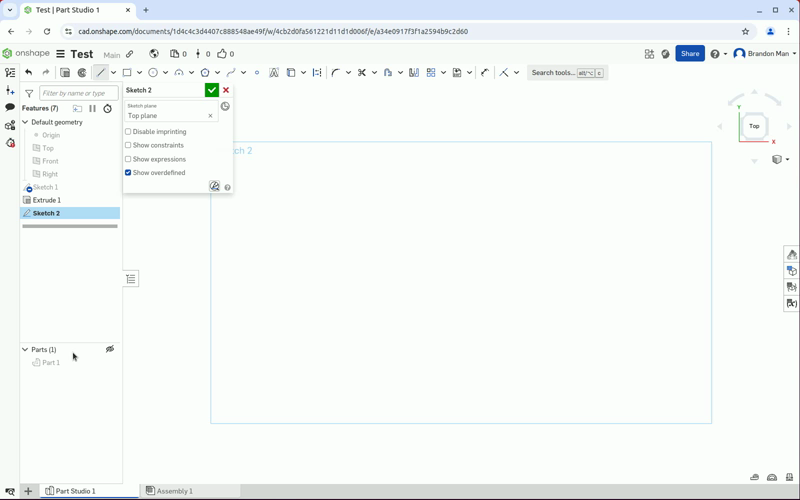
key_down(shift)
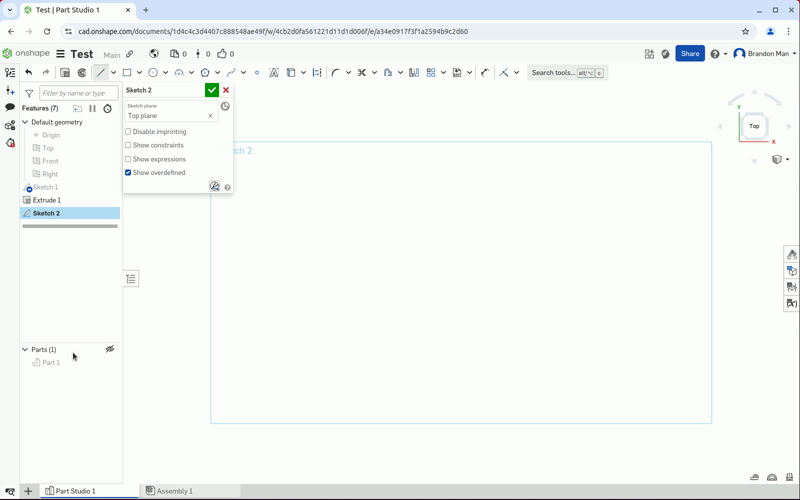
mouse_move(361, 337)
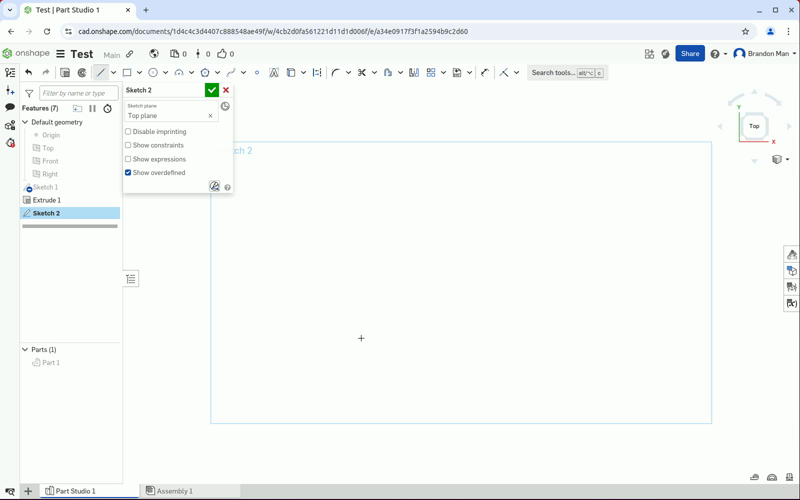
click(361, 337)
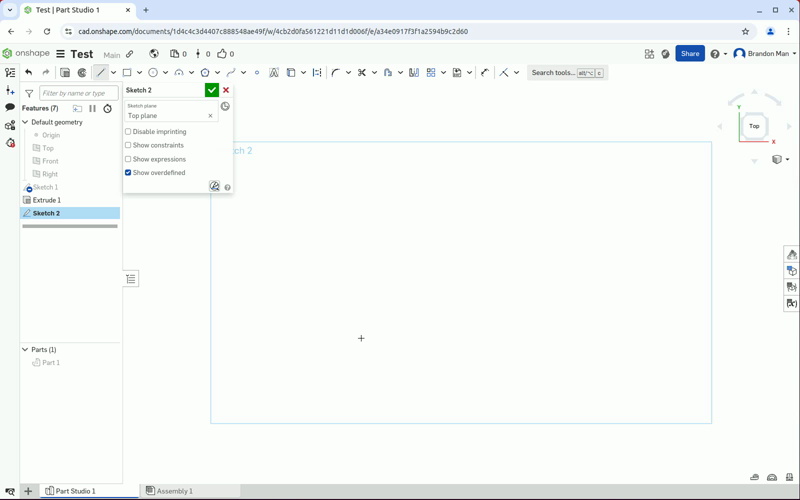
key_up(shift)
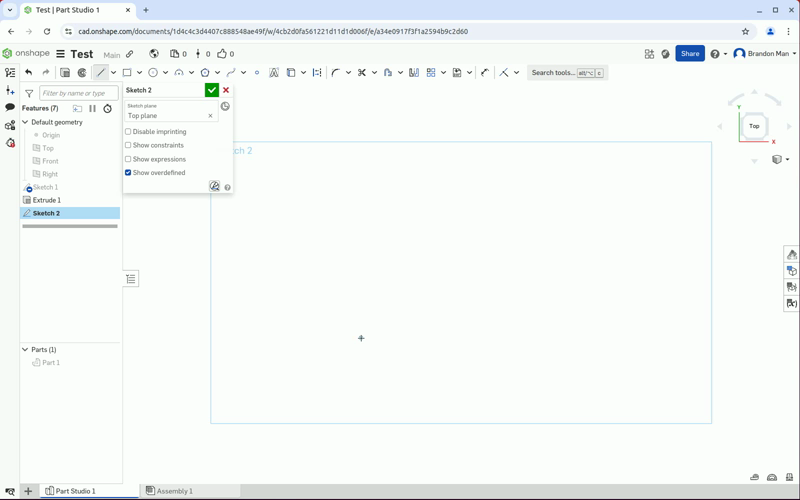
key_down(shift)
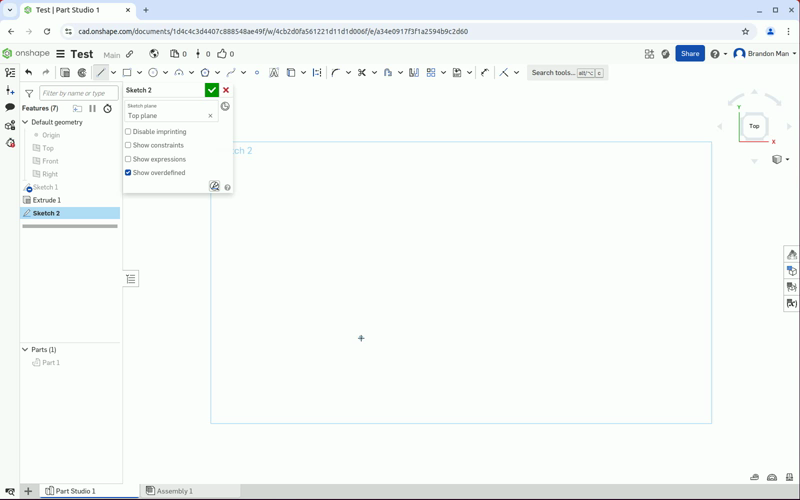
mouse_move(391, 337)
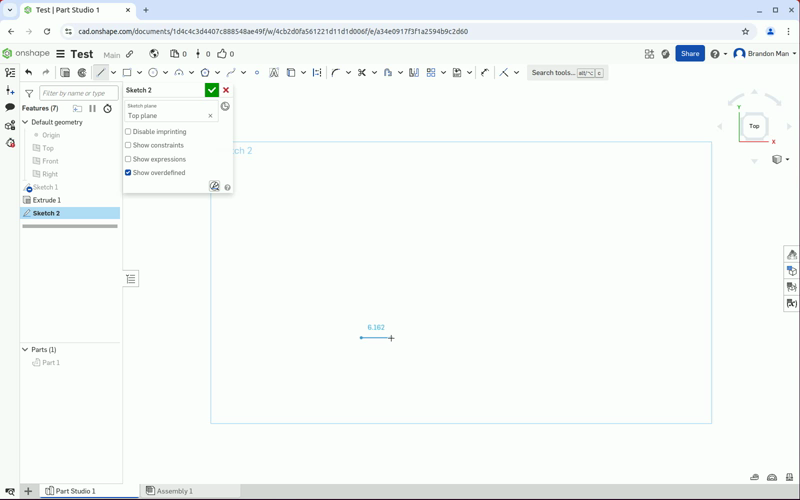
mouse_move(386, 337)
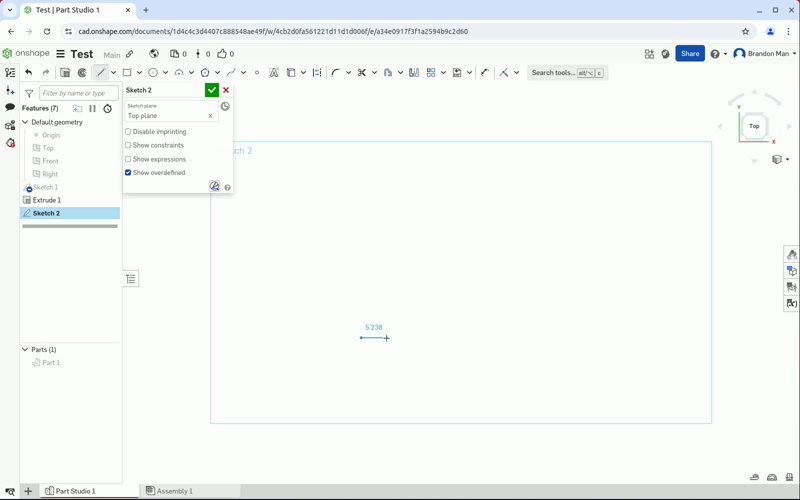
click(386, 337)
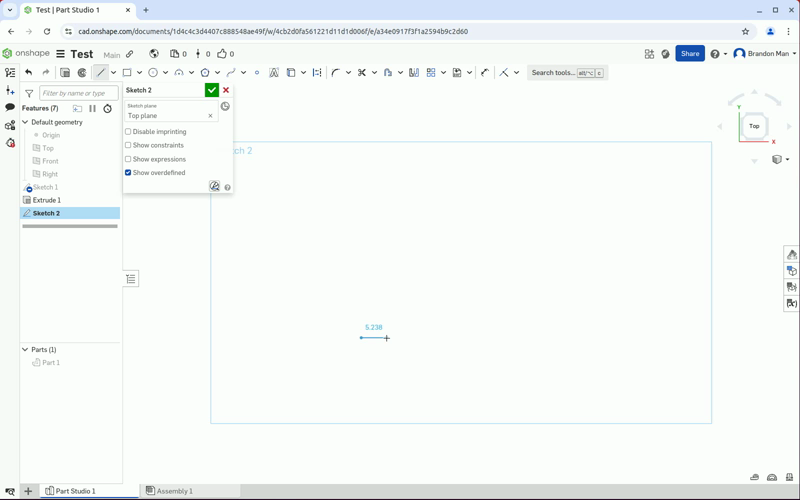
key_up(shift)
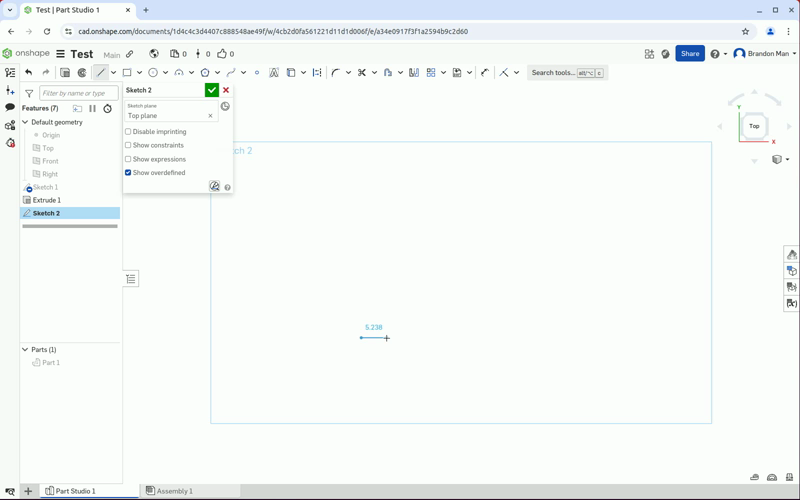
key_down(shift)
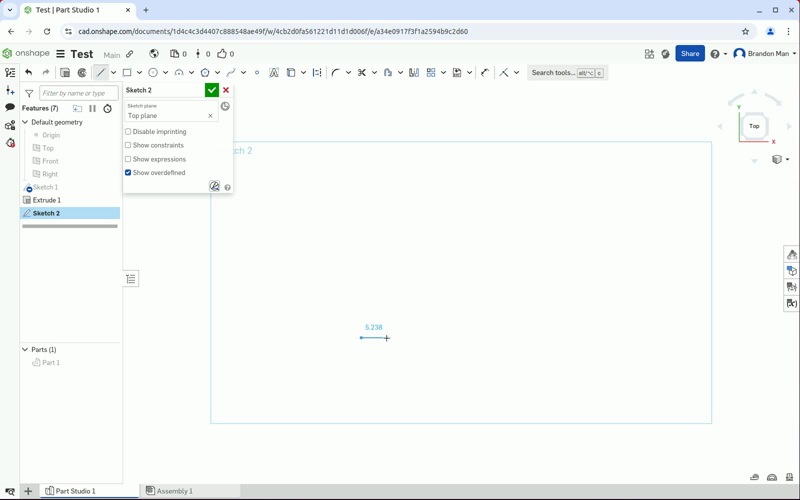
mouse_move(386, 227)
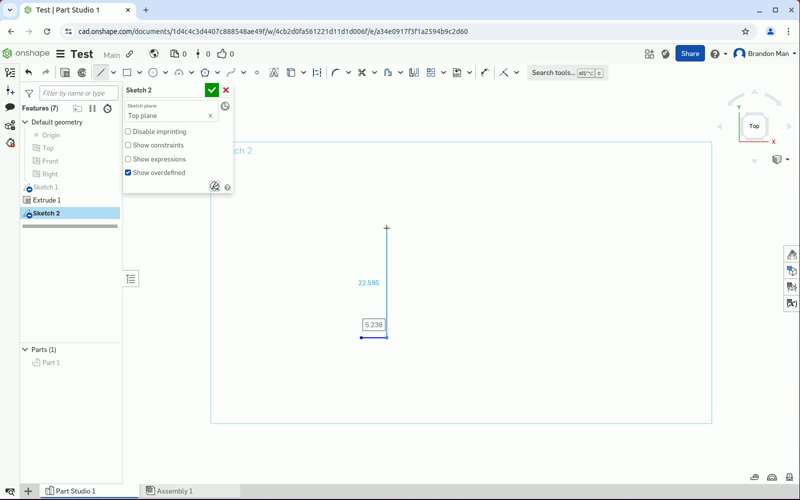
click(386, 227)
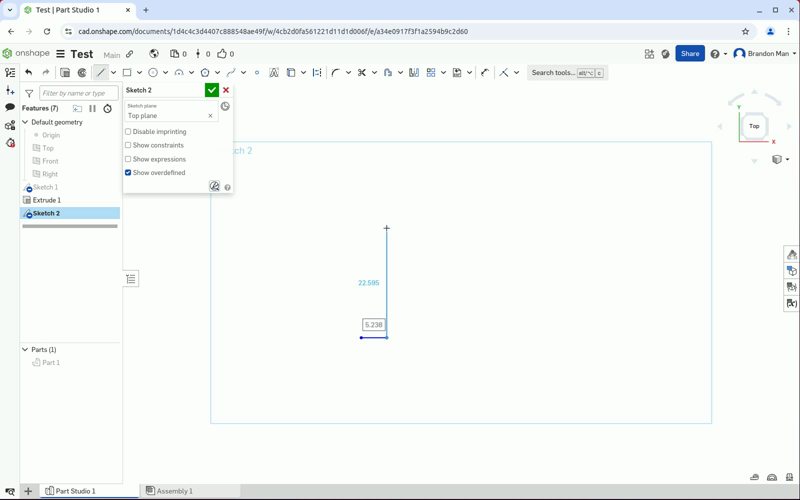
key_up(shift)
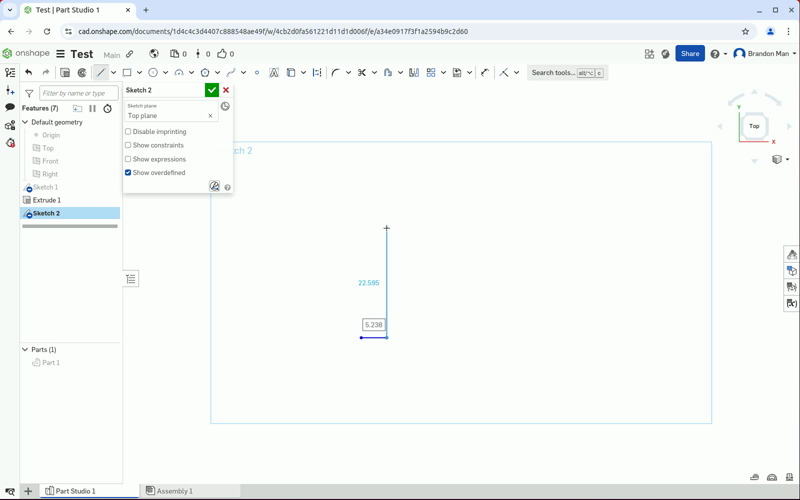
key_down(shift)
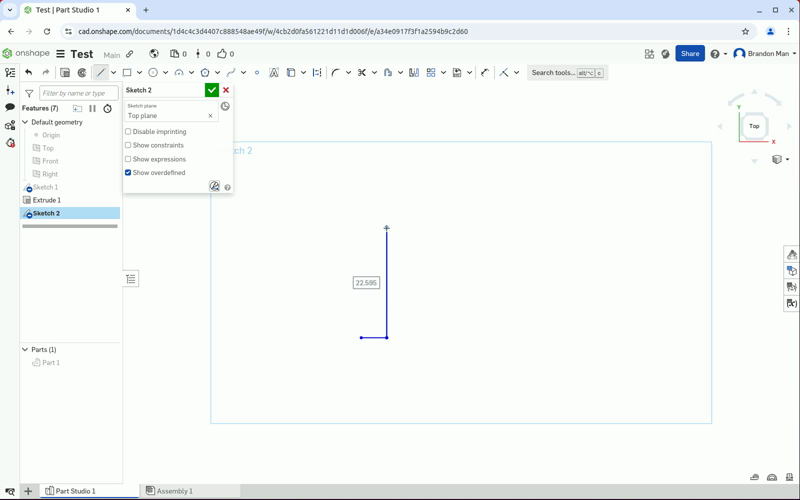
mouse_move(416, 227)
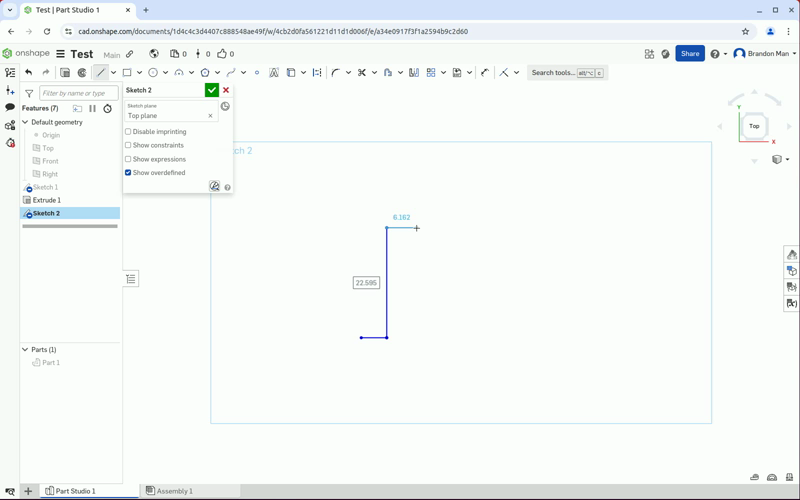
mouse_move(361, 227)
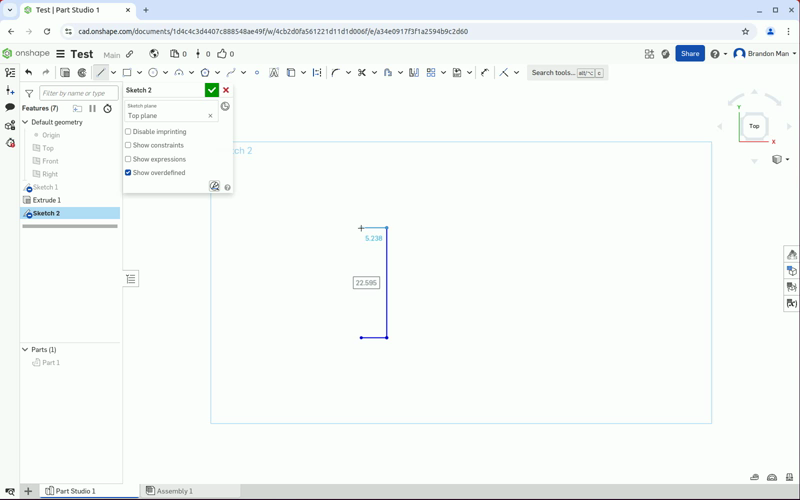
click(361, 227)
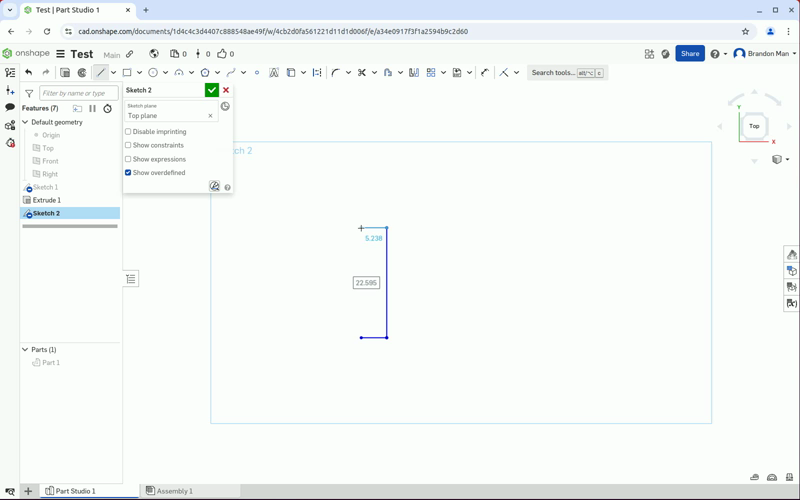
key_up(shift)
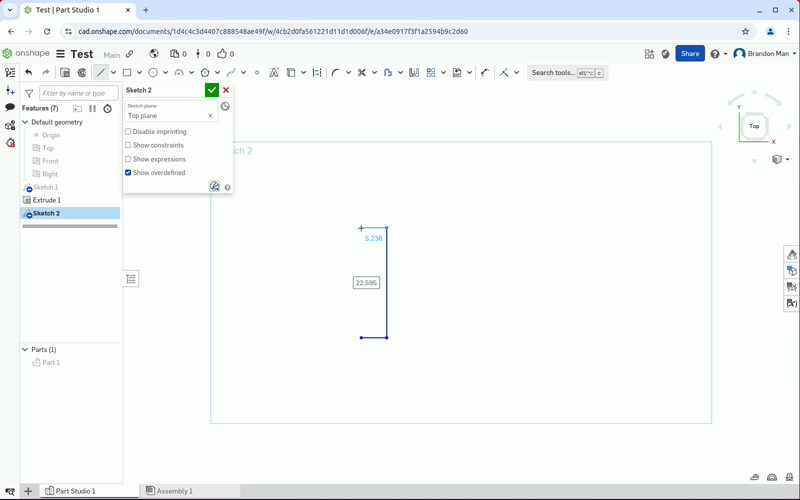
key_down(shift)
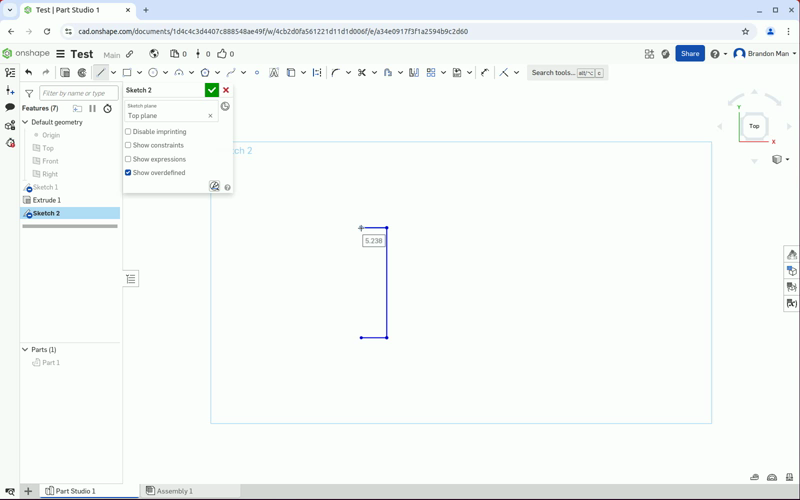
mouse_move(391, 227)
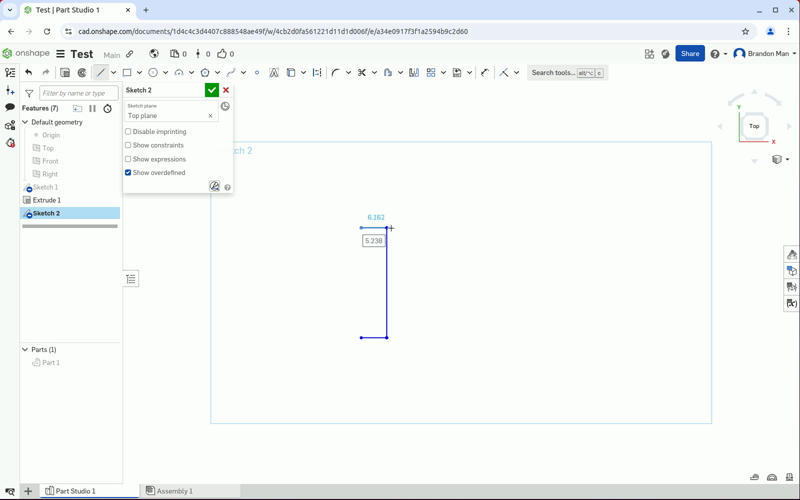
mouse_move(361, 262)
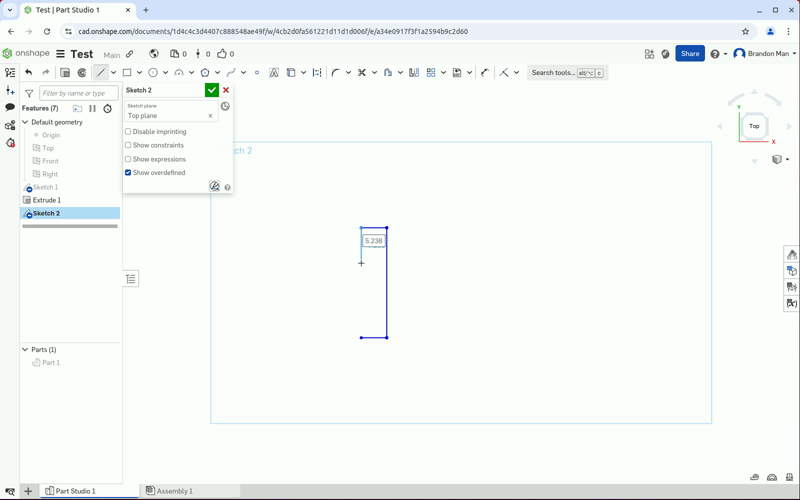
click(361, 262)
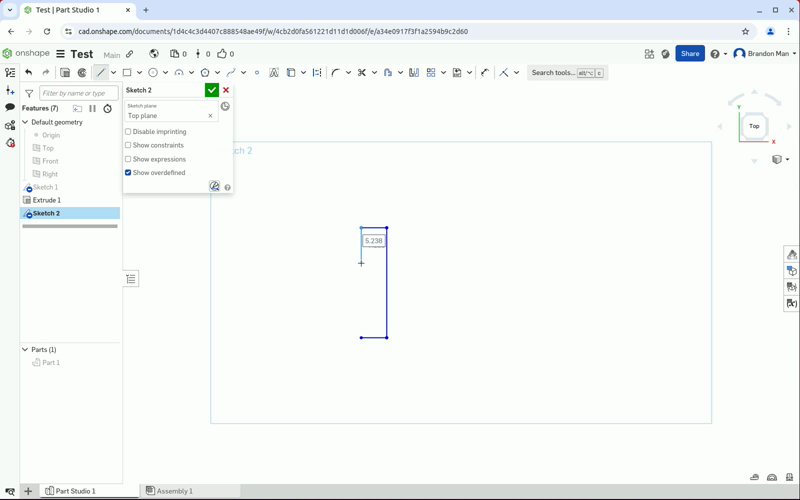
key_up(shift)
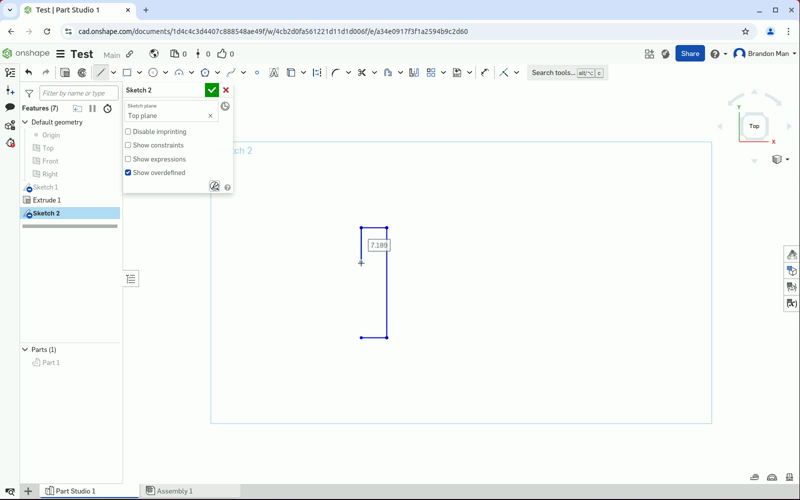
key_down(shift)
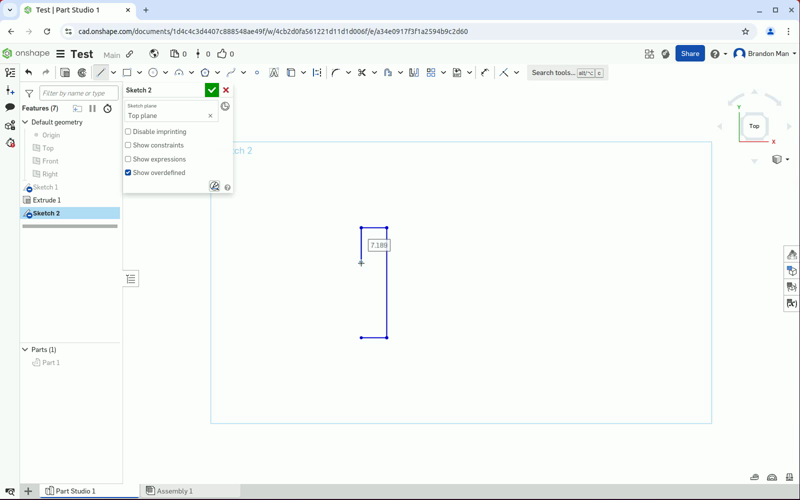
mouse_move(391, 262)
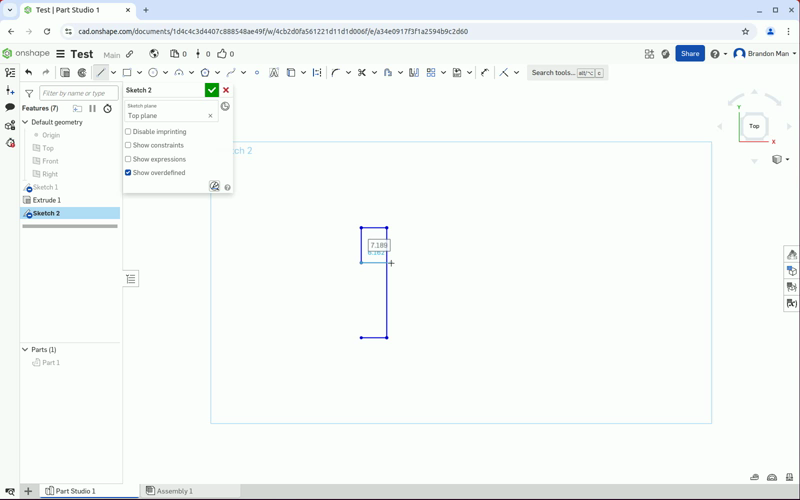
mouse_move(361, 282)
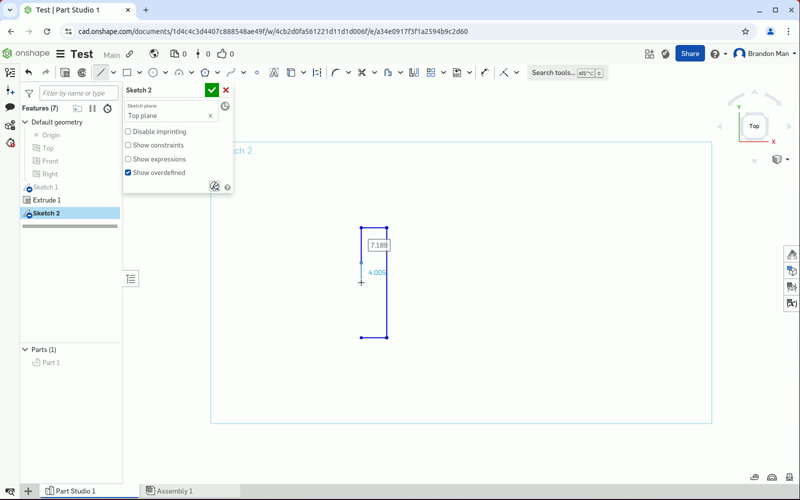
click(361, 282)
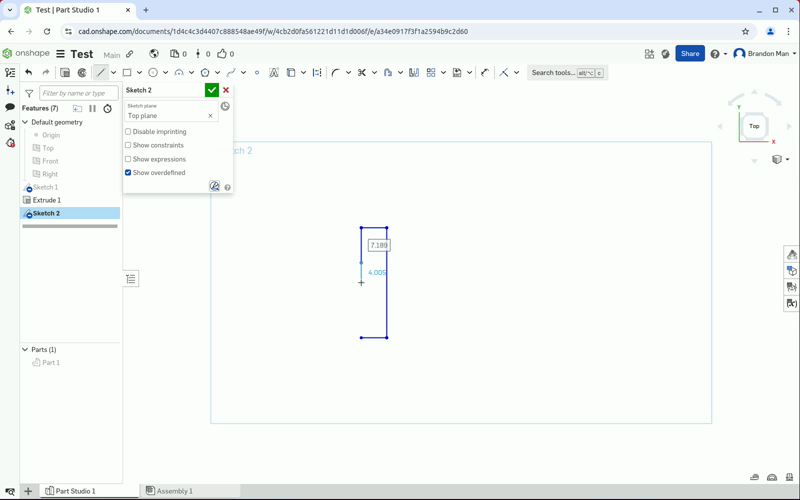
key_up(shift)
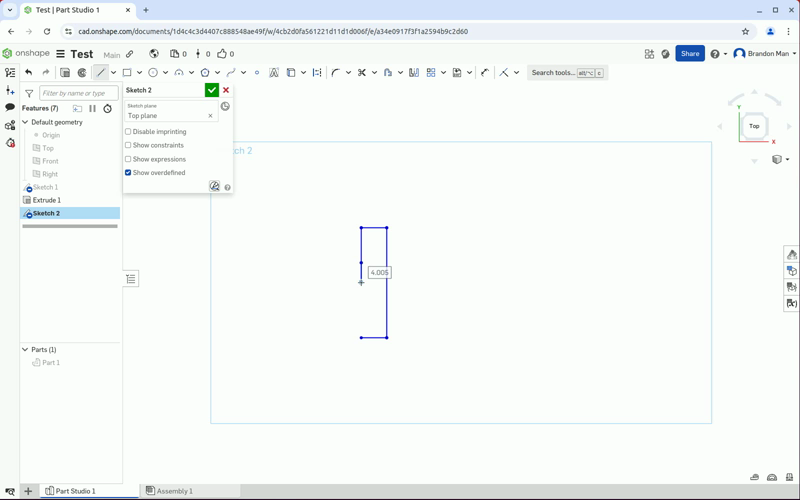
key_down(shift)
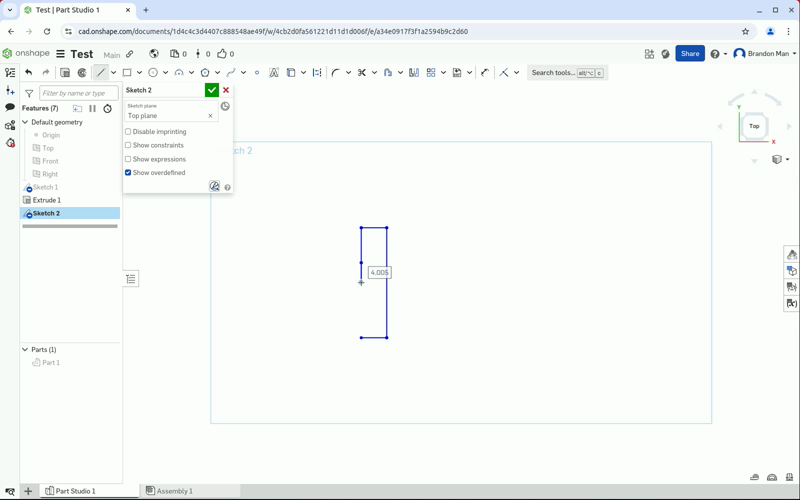
mouse_move(391, 282)
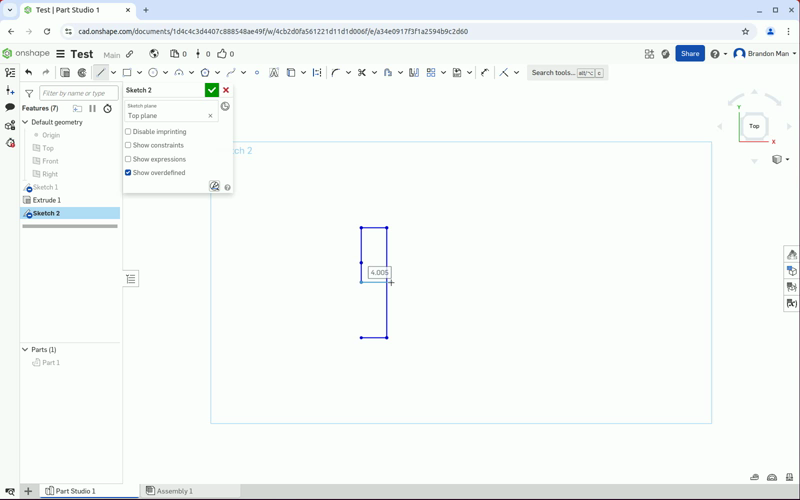
mouse_move(361, 303)
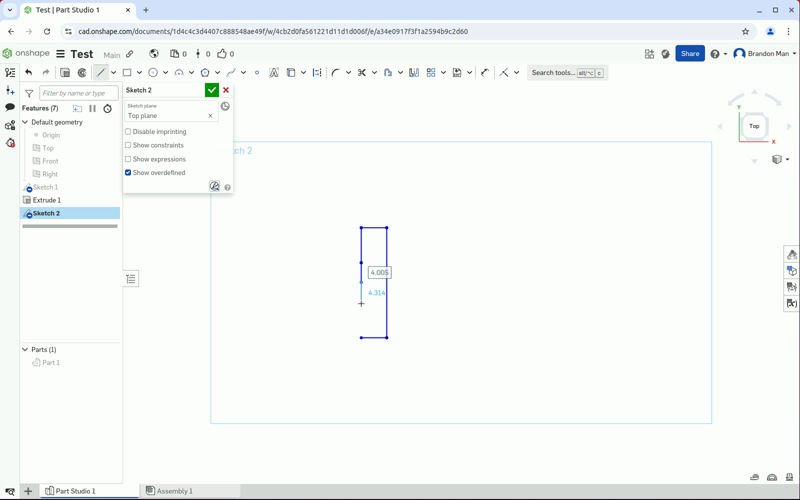
click(361, 303)
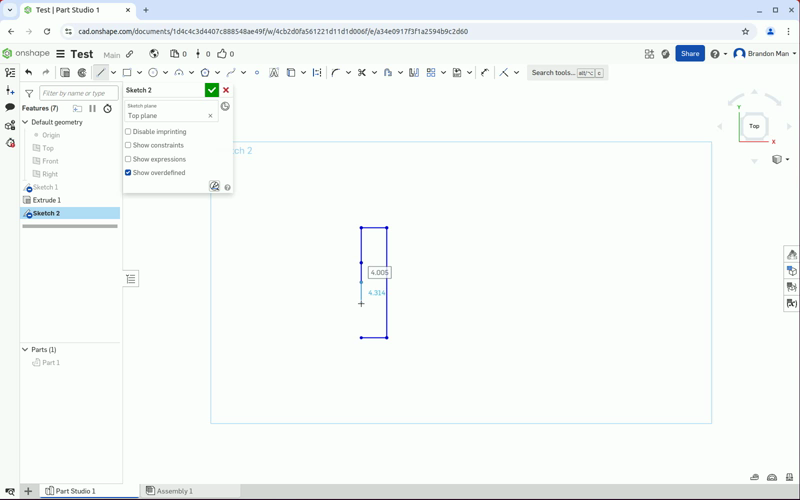
key_up(shift)
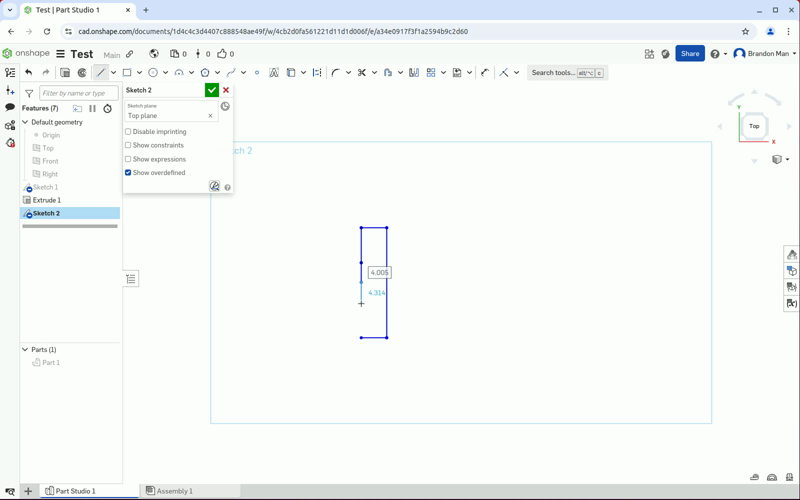
mouse_move(391, 303)
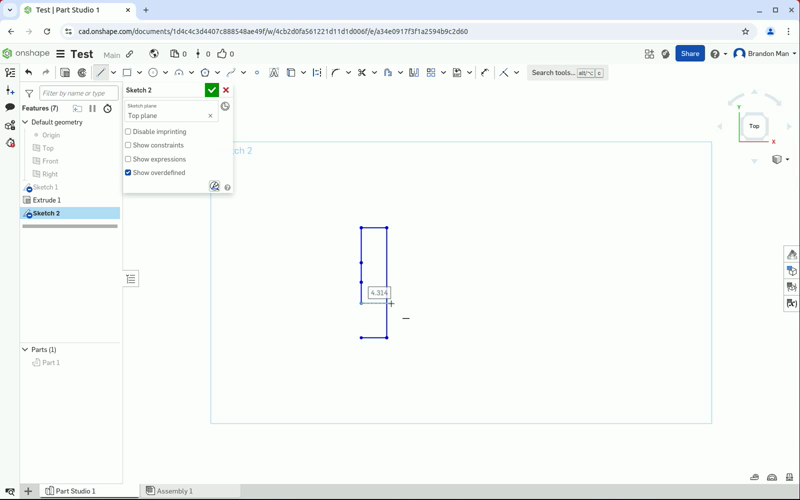
key_down(shift)
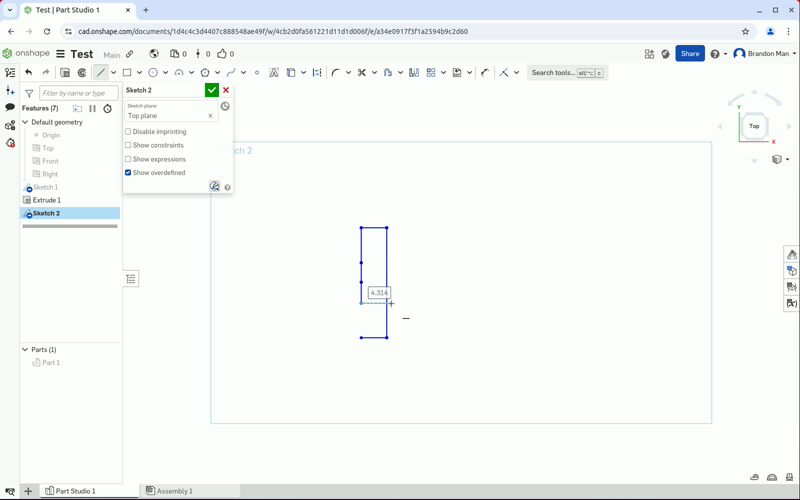
mouse_move(361, 337)
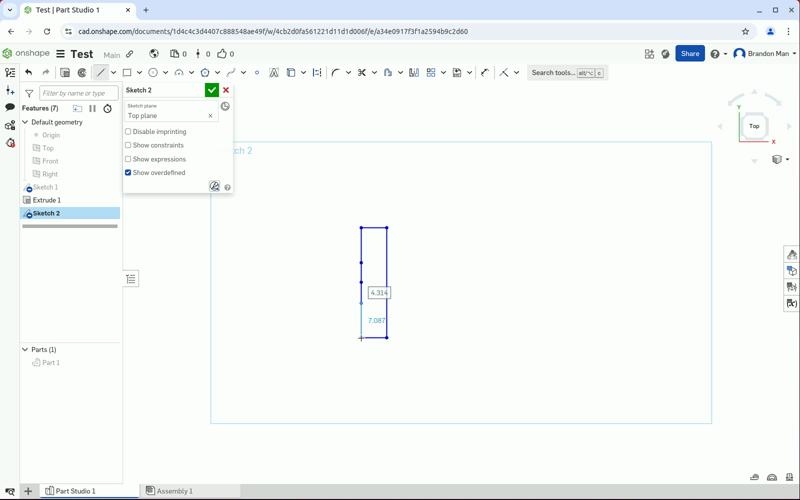
key_up(shift)
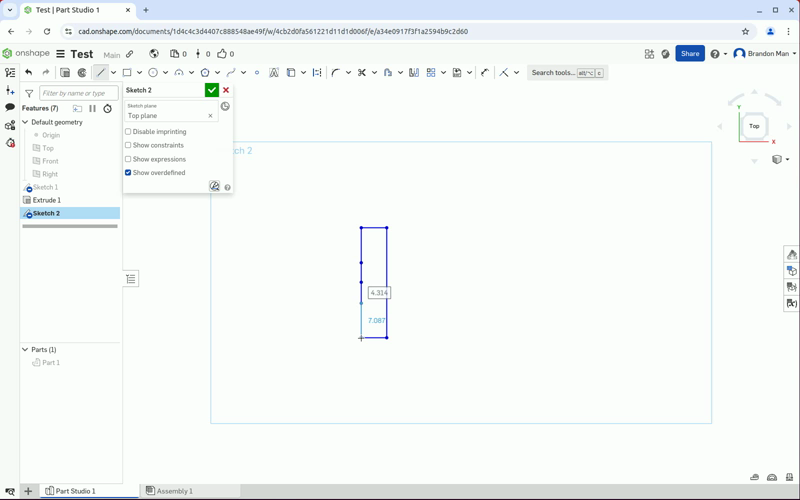
click(361, 337)
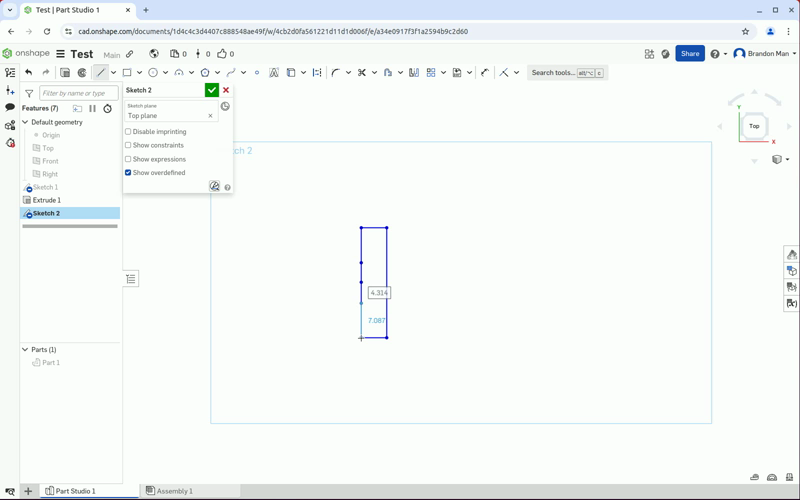
key(esc)
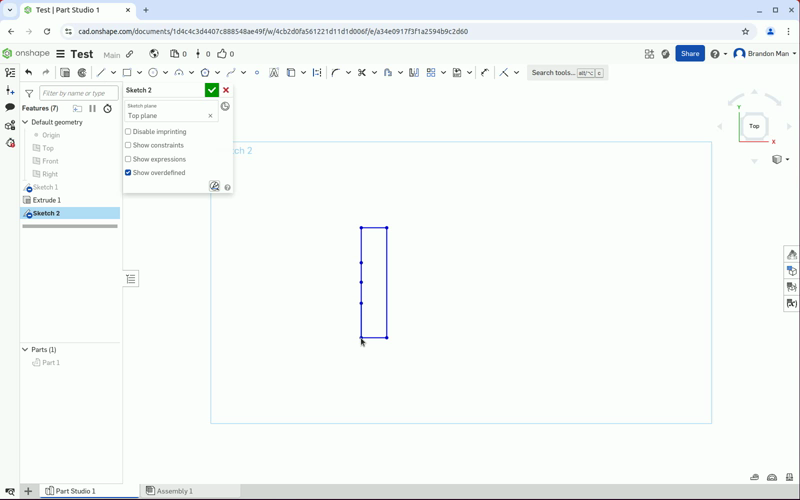
mouse_move(369, 301)
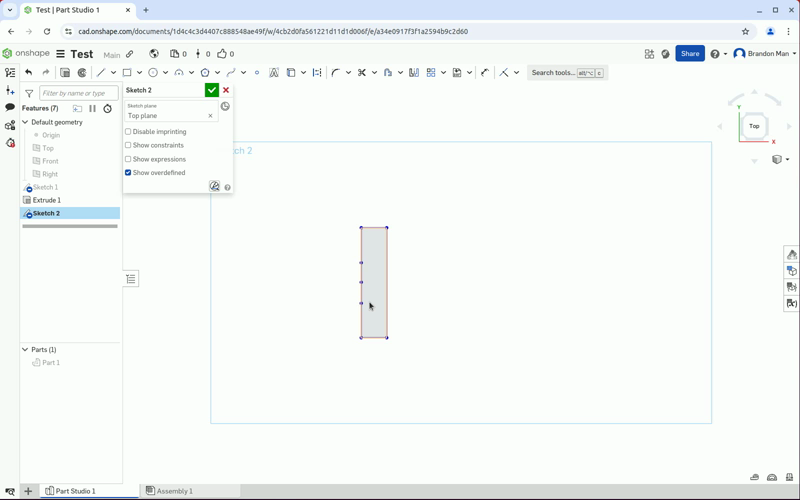
click(369, 301)
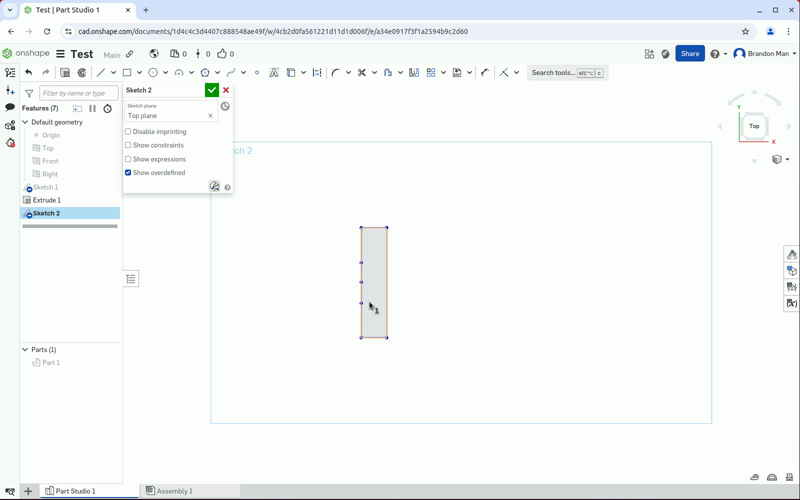
mouse_move(73, 352)
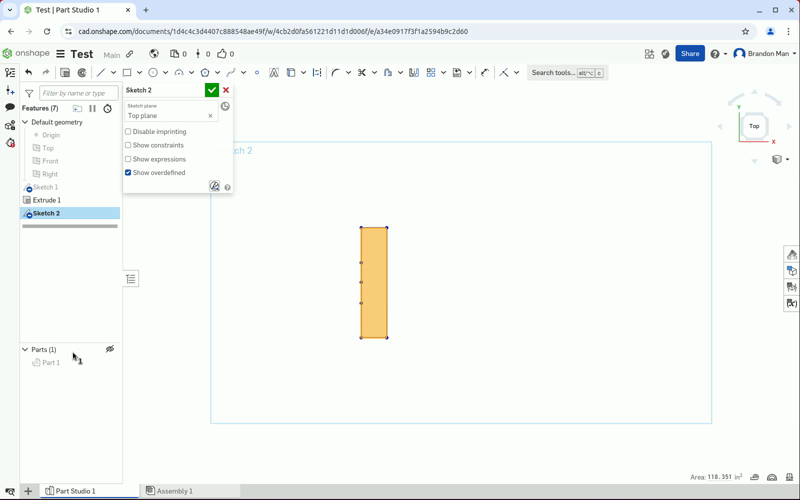
key(shift+y)
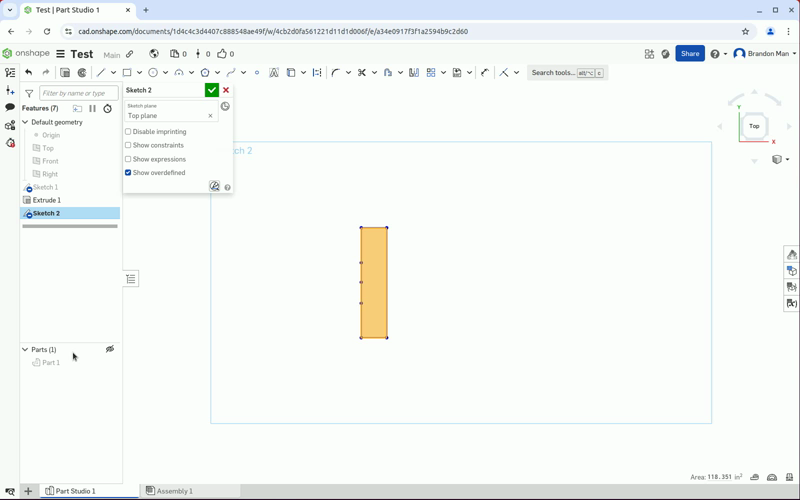
key(shift+e)
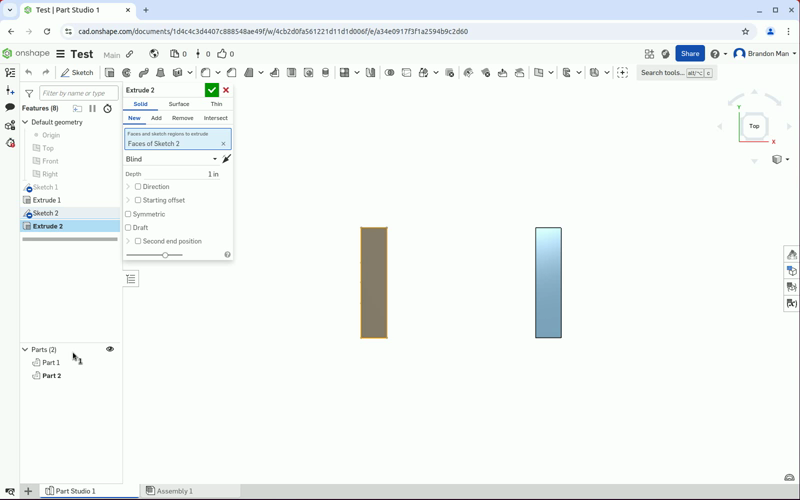
mouse_move(143, 106)
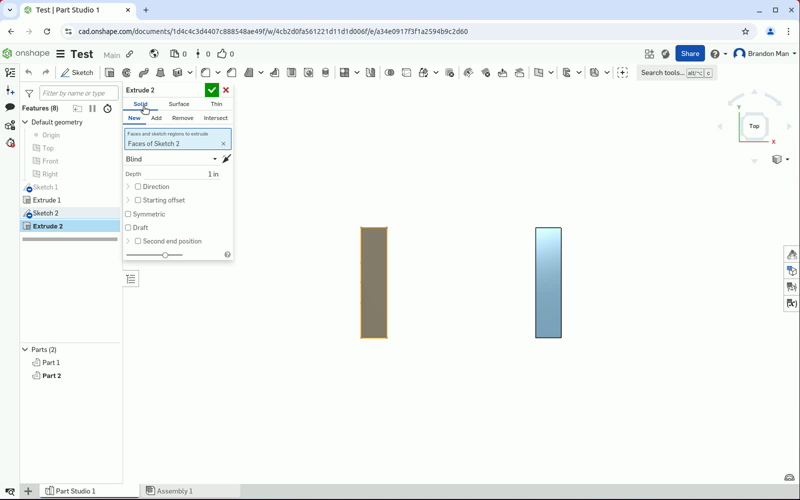
click(143, 106)
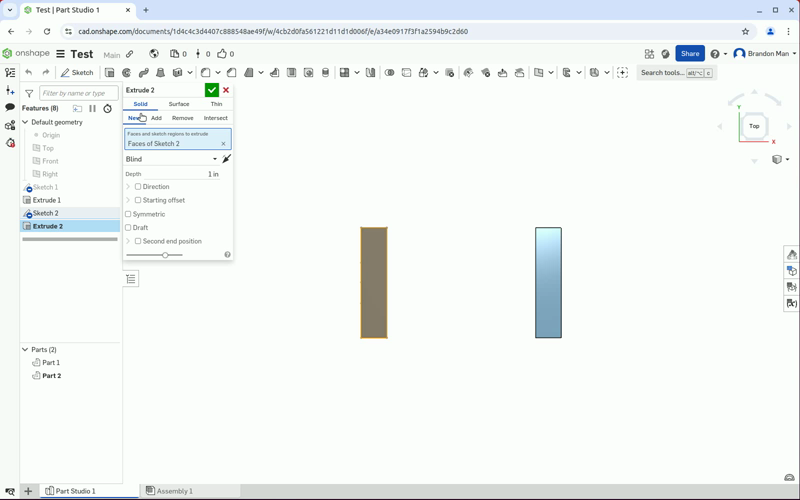
mouse_move(137, 120)
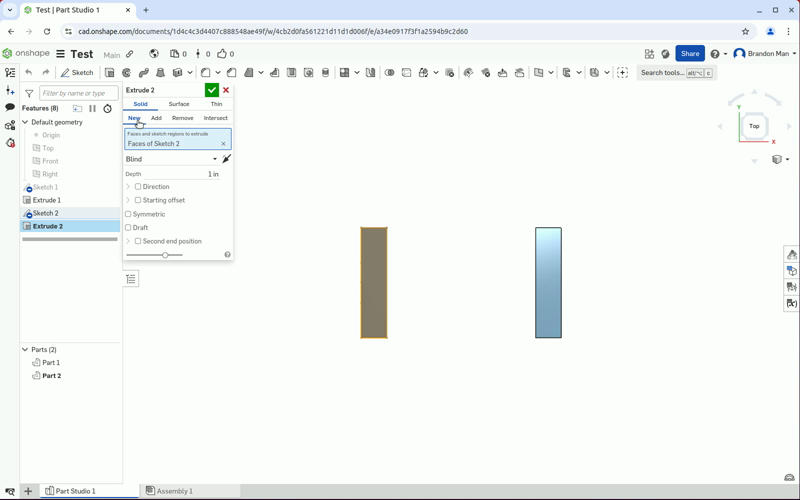
click(137, 120)
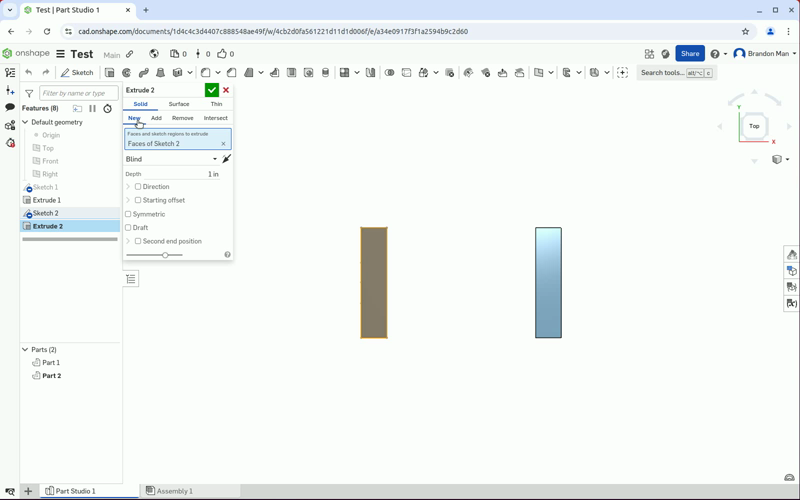
key(tab, 4)
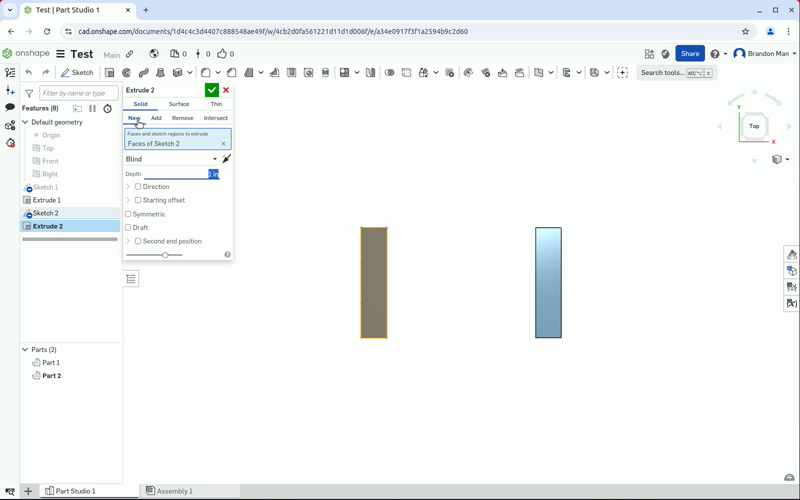
text(7.221)
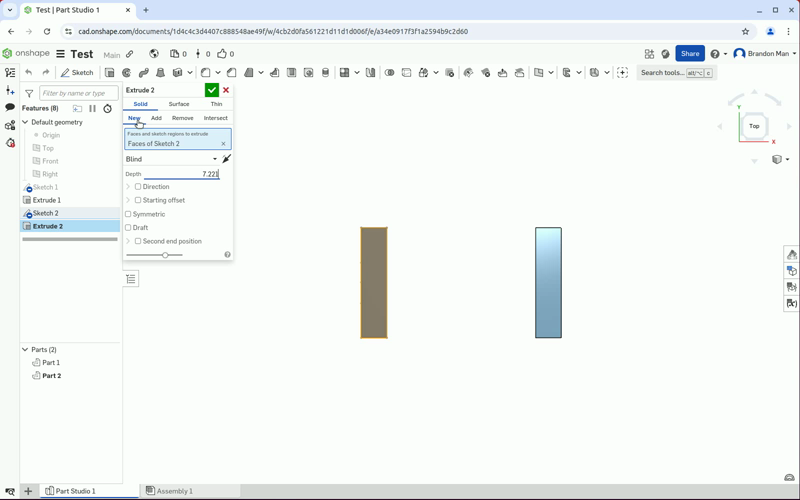
key(enter)
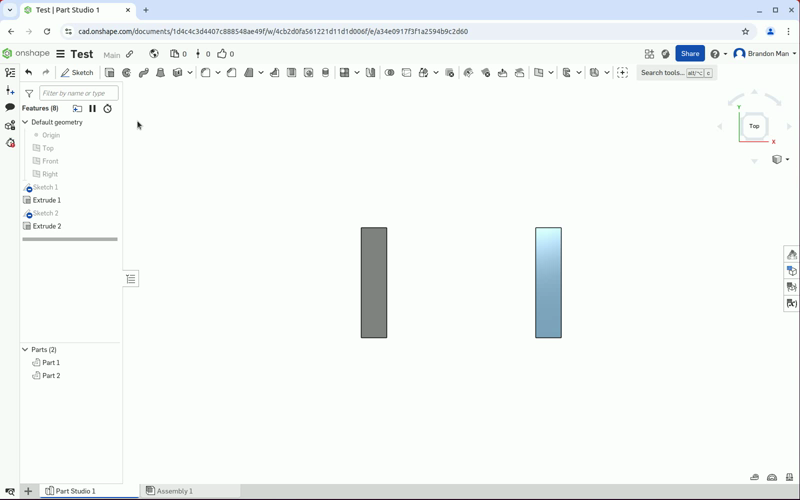
key(shift+h)
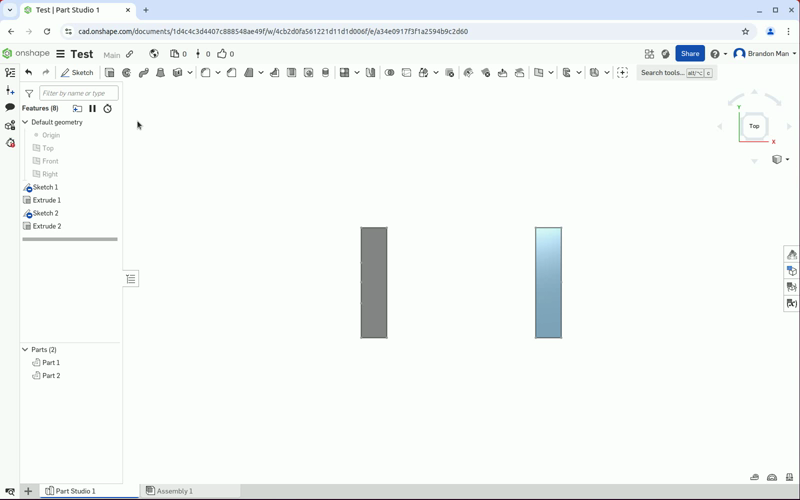
key(shift+h)
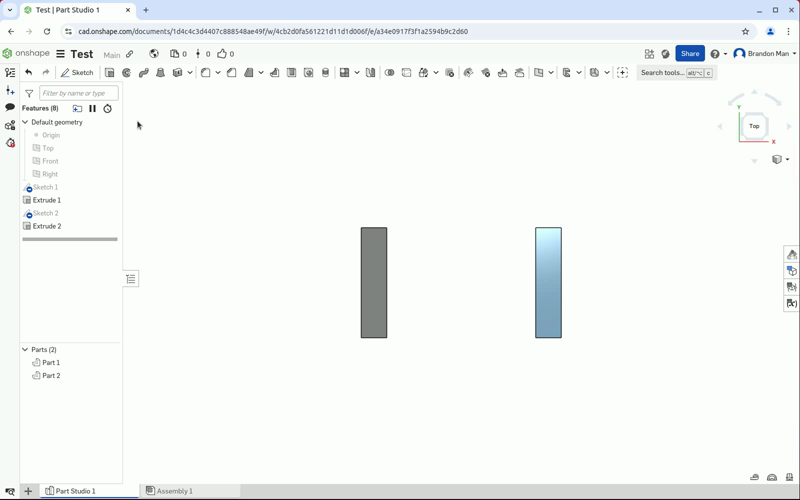
mouse_move(73, 189)
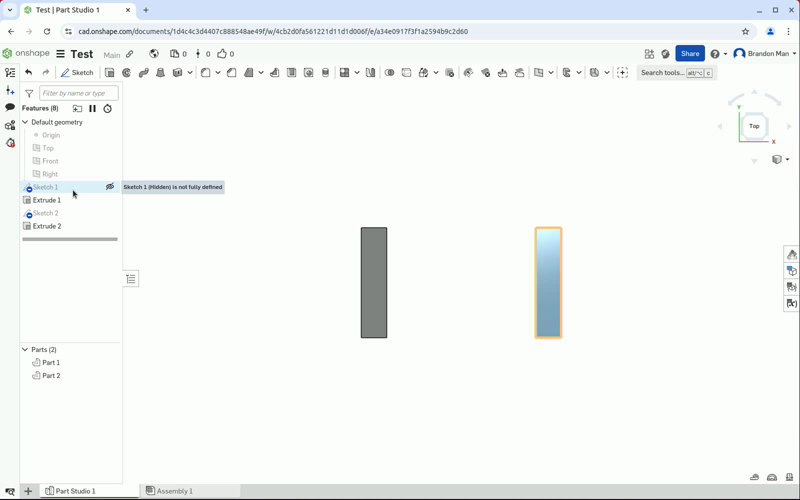
click(73, 189)
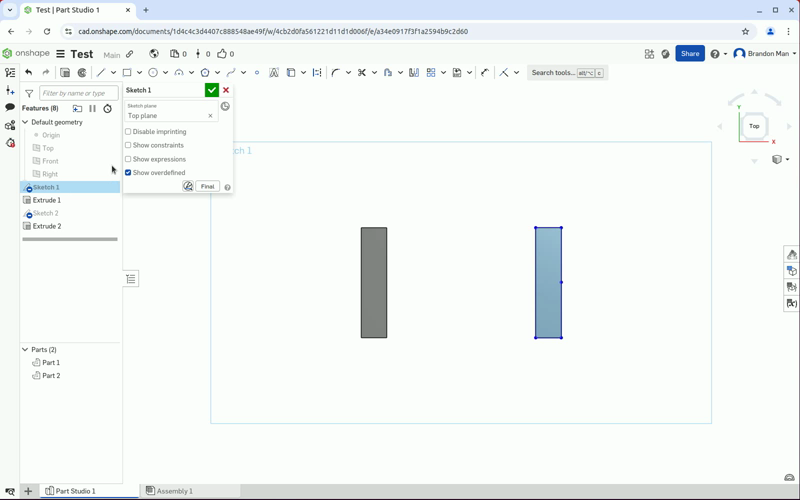
mouse_move(229, 92)
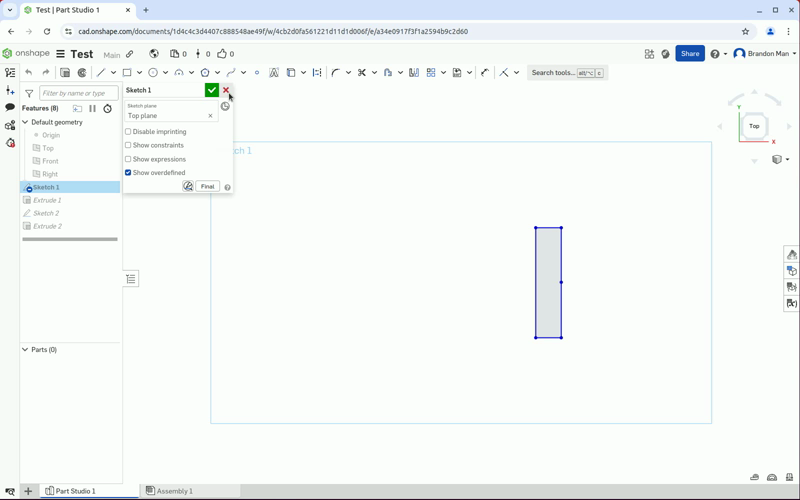
click(229, 92)
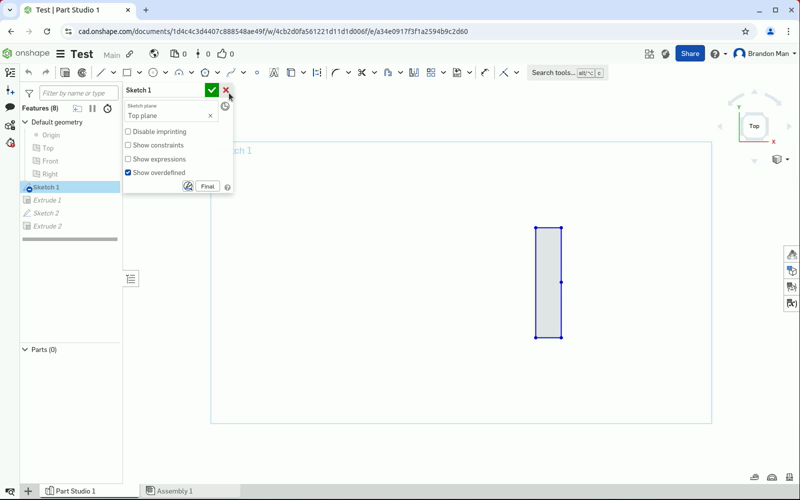
key(shift+s)
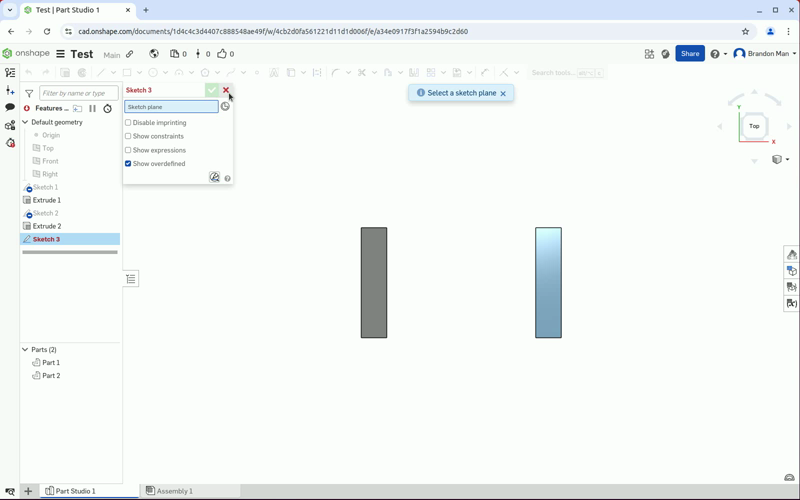
mouse_move(73, 150)
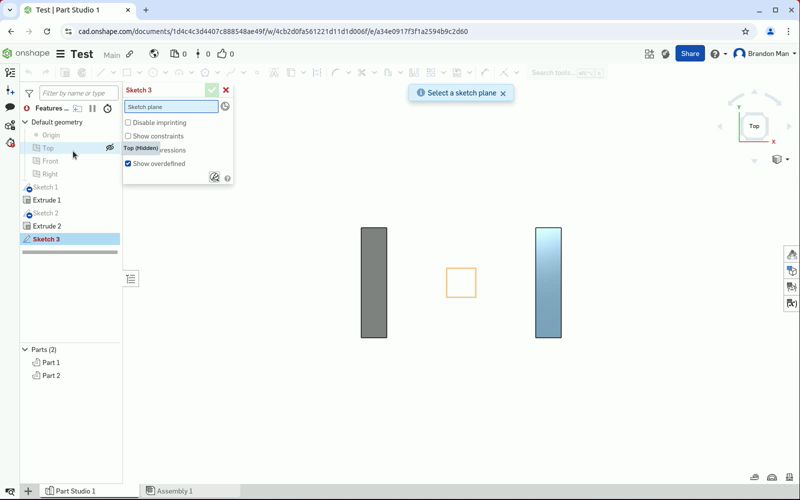
click(73, 150)
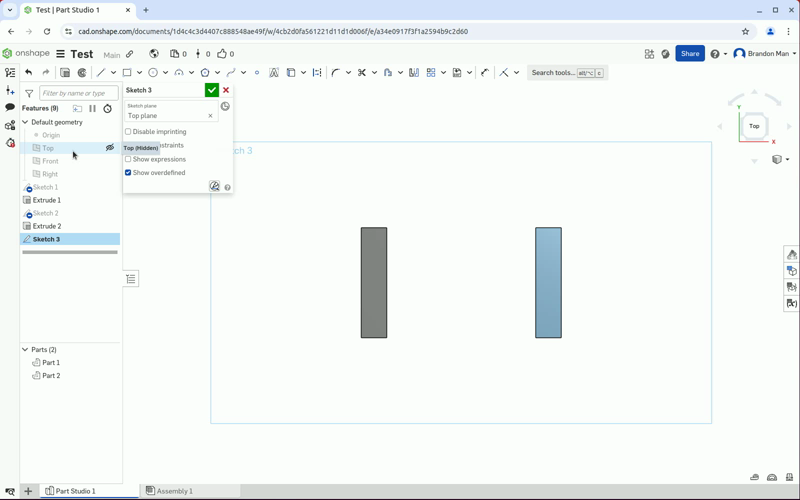
mouse_move(73, 352)
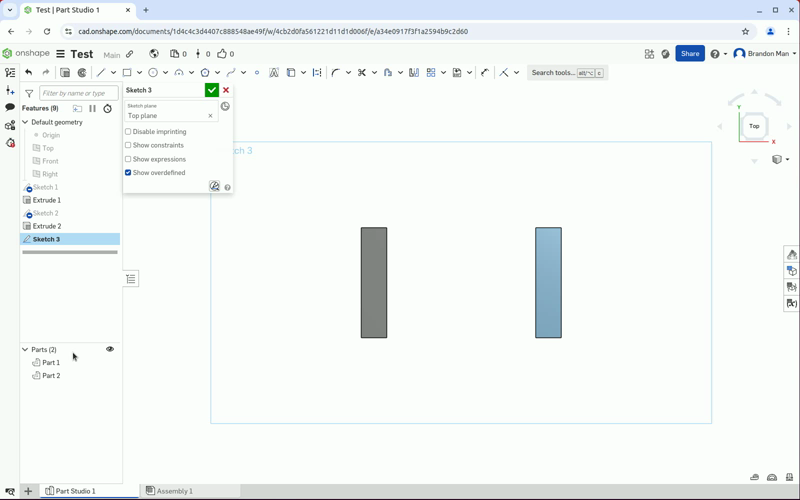
key(y)
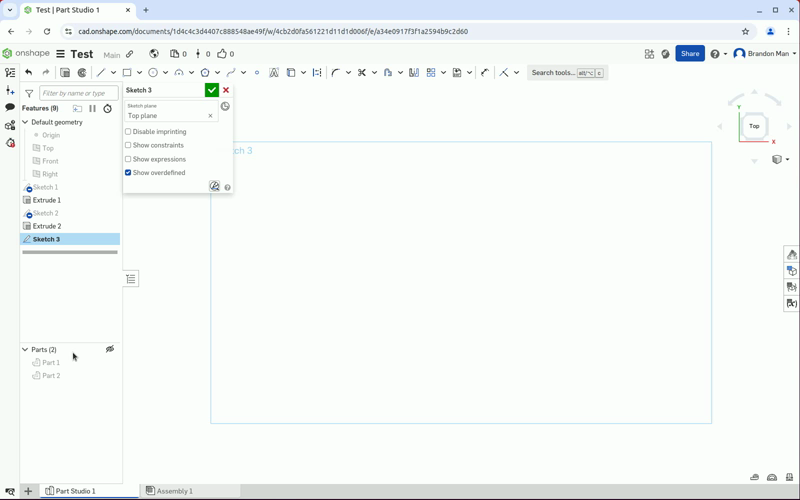
key(a)
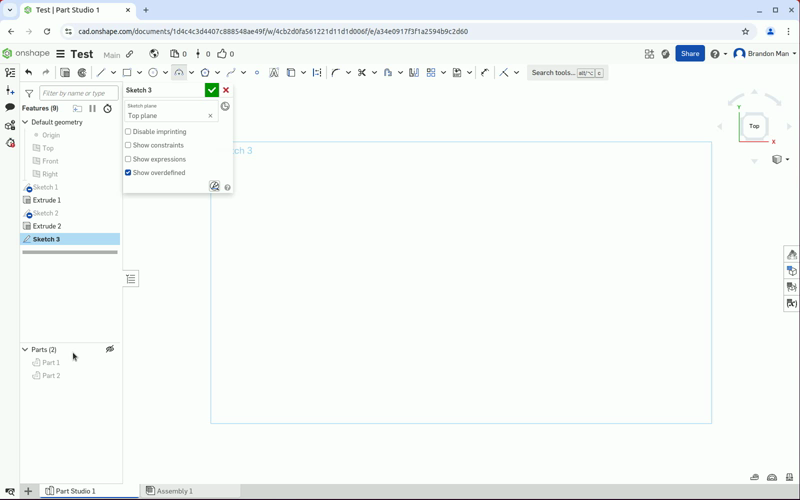
key_down(shift)
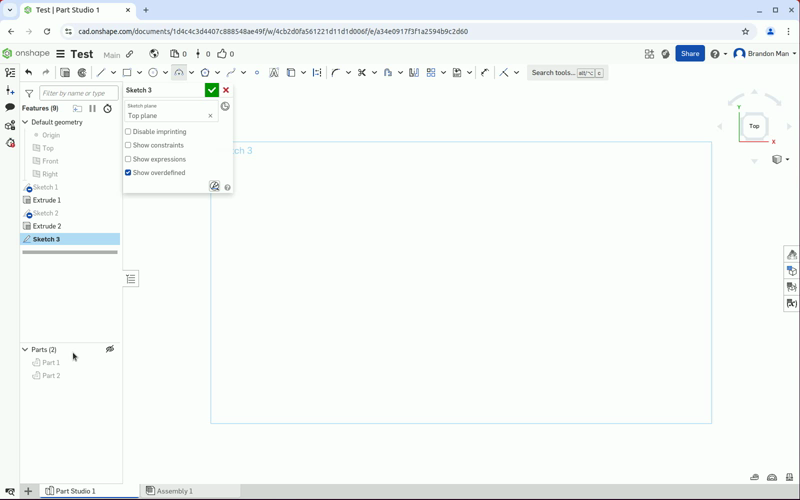
mouse_move(420, 330)
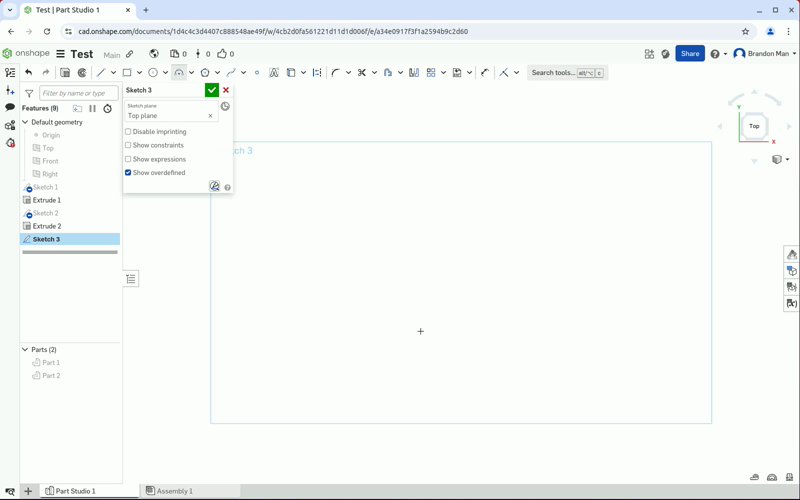
click(420, 330)
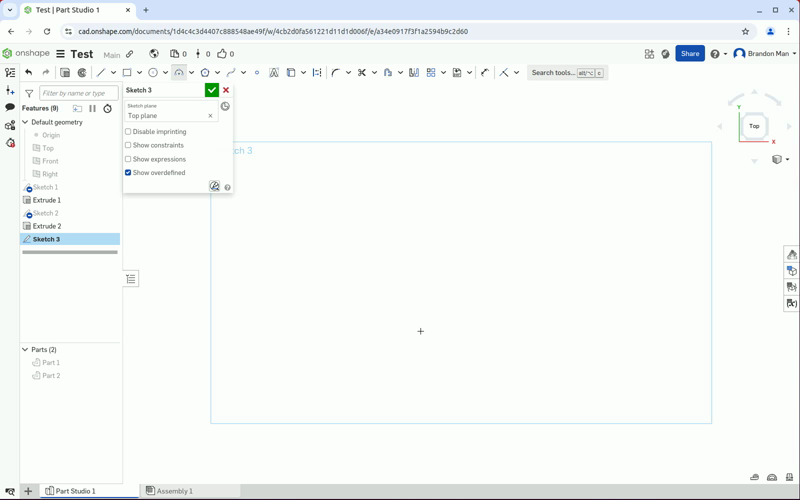
key_up(shift)
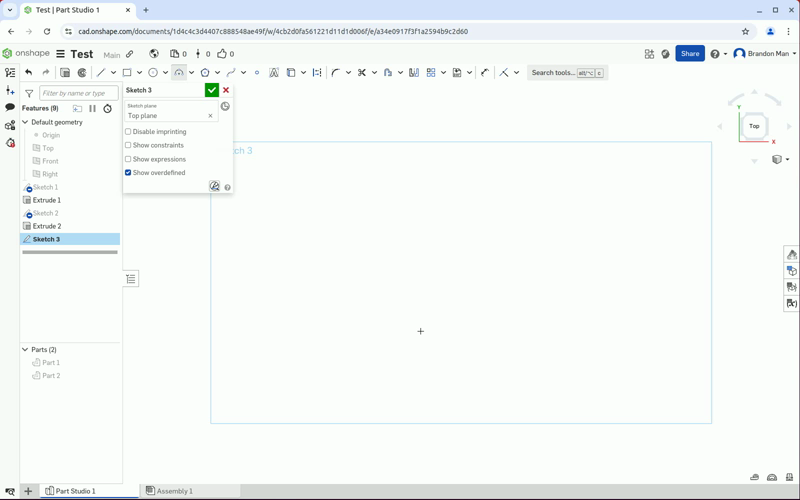
key_down(shift)
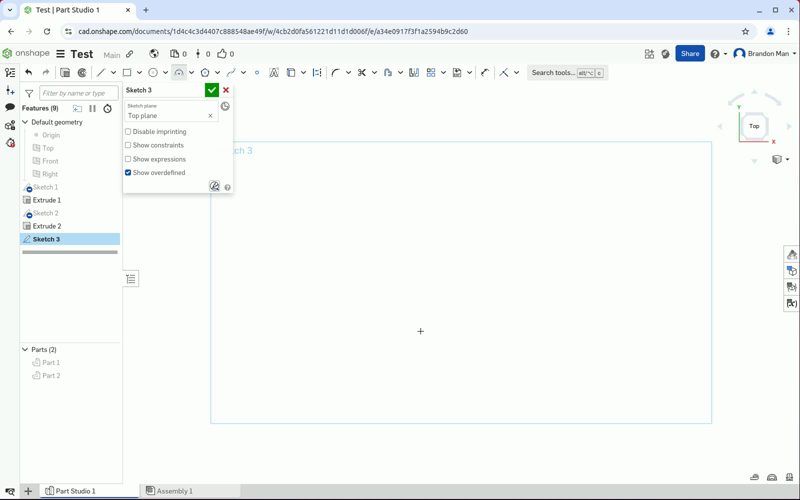
mouse_move(500, 330)
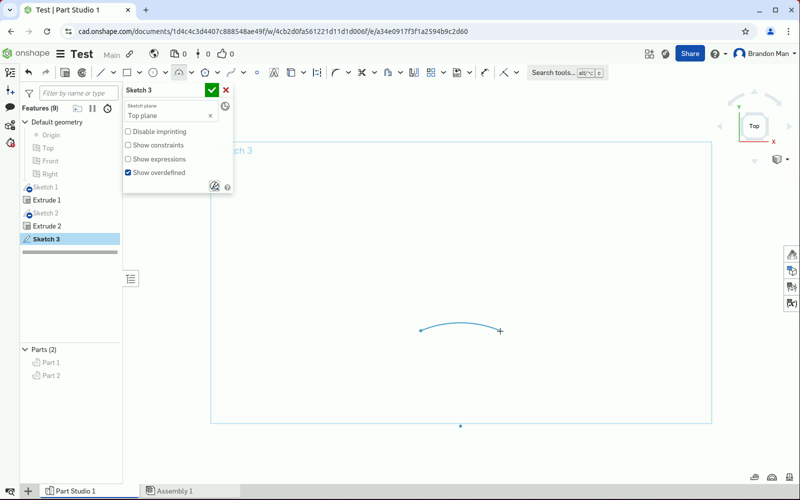
click(500, 330)
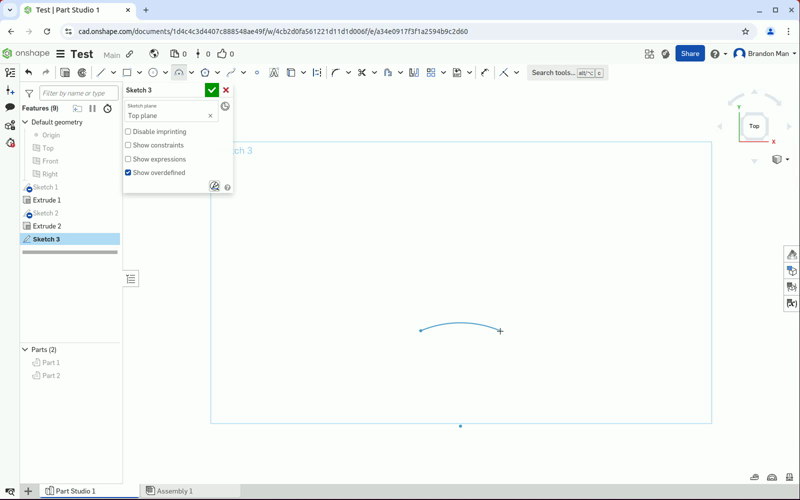
mouse_move(460, 370)
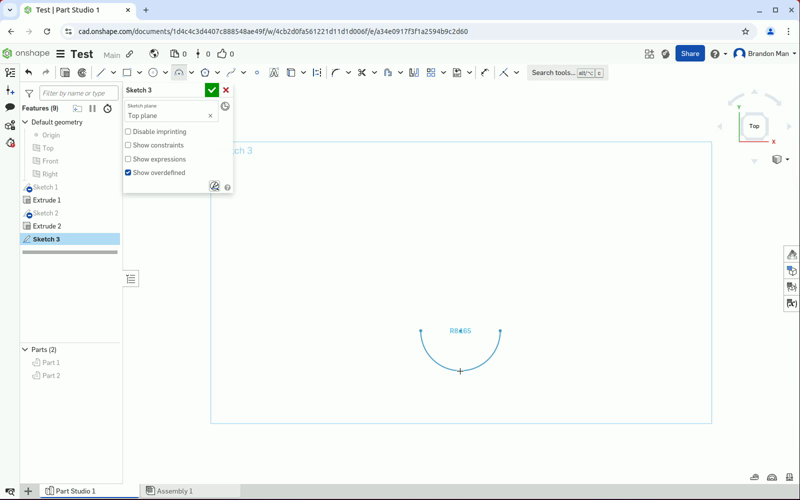
click(460, 370)
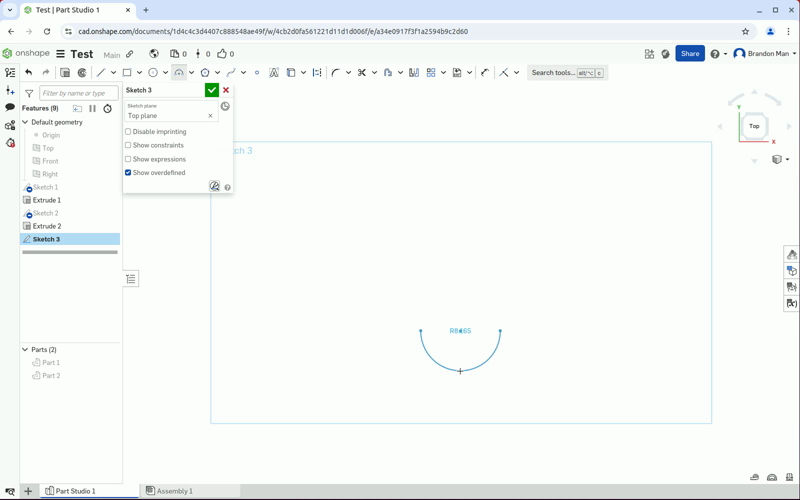
key_up(shift)
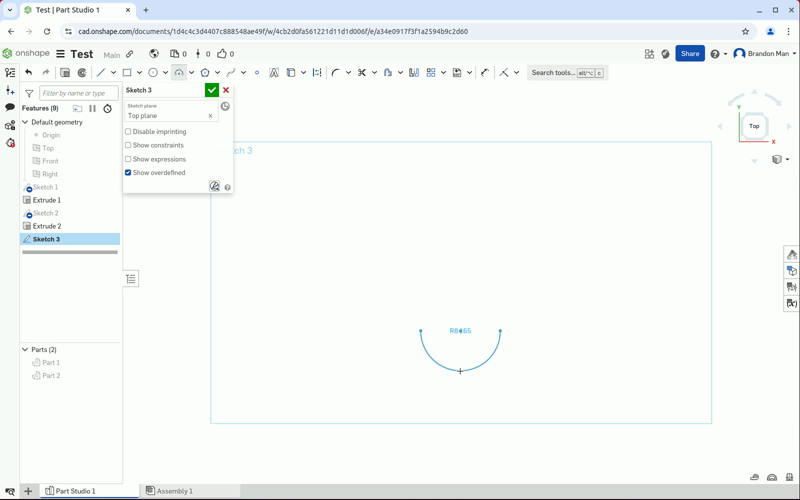
key(esc)
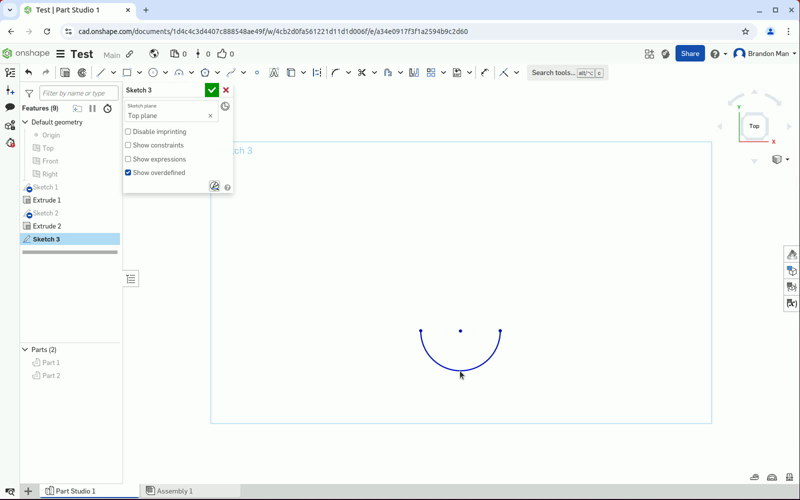
key(l)
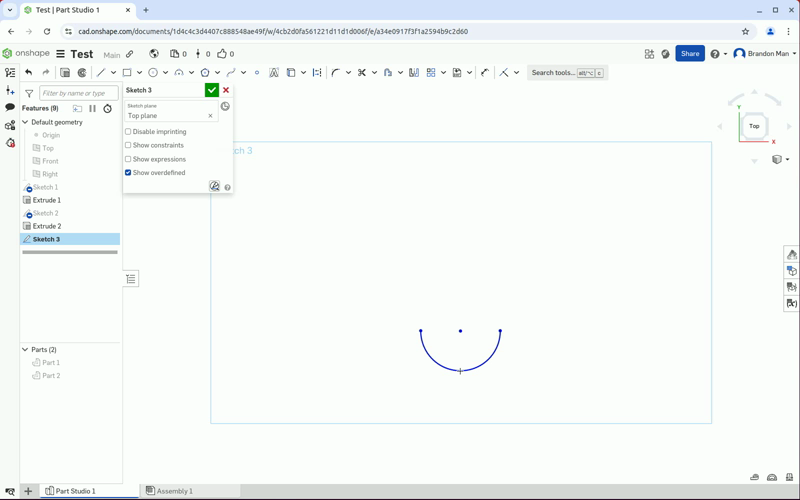
mouse_move(500, 330)
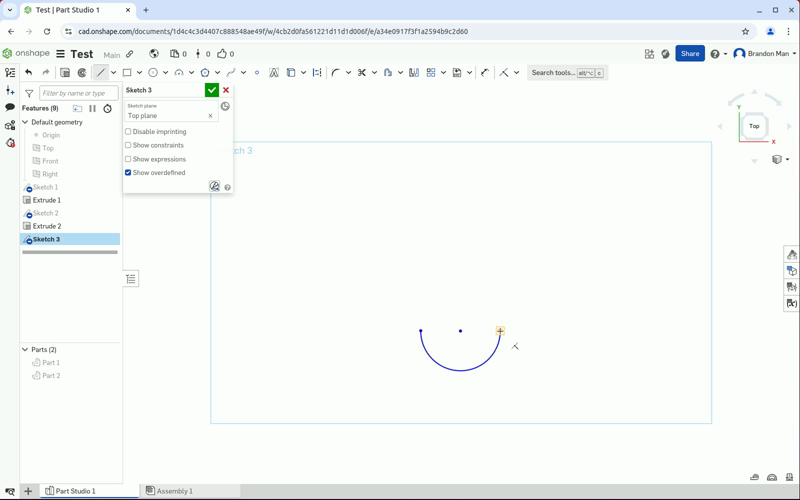
click(500, 330)
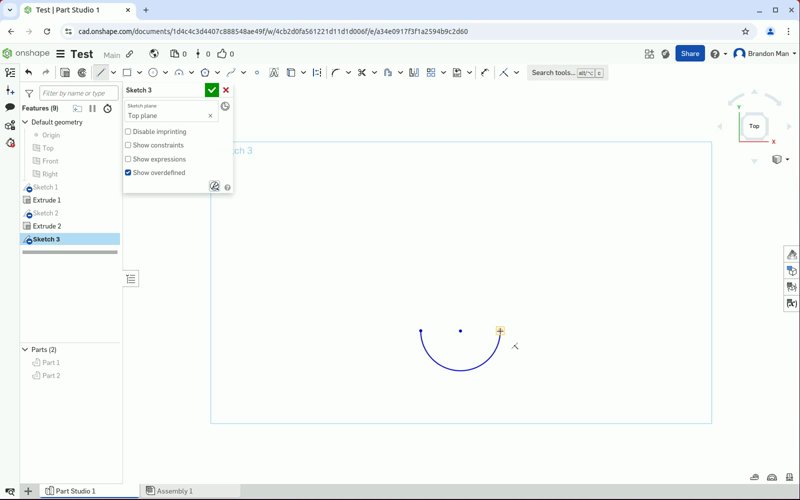
key_down(shift)
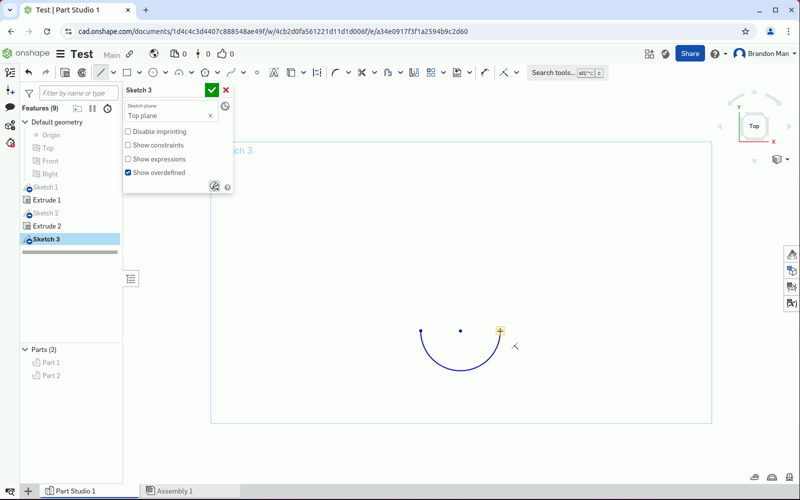
mouse_move(530, 330)
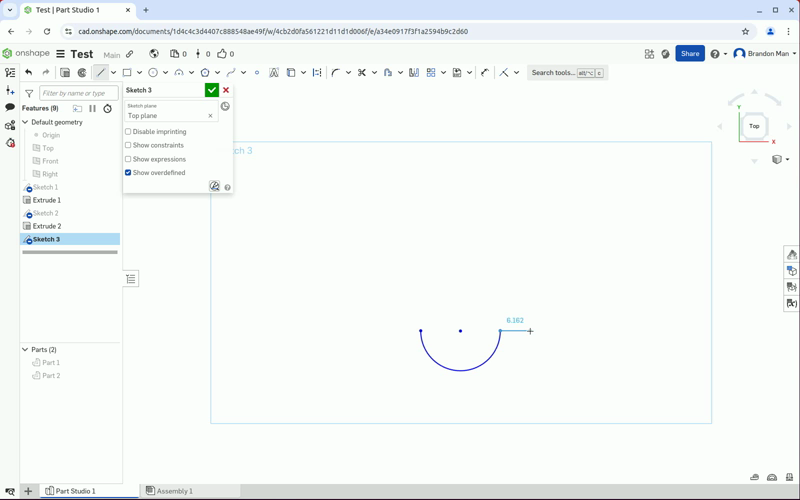
mouse_move(500, 303)
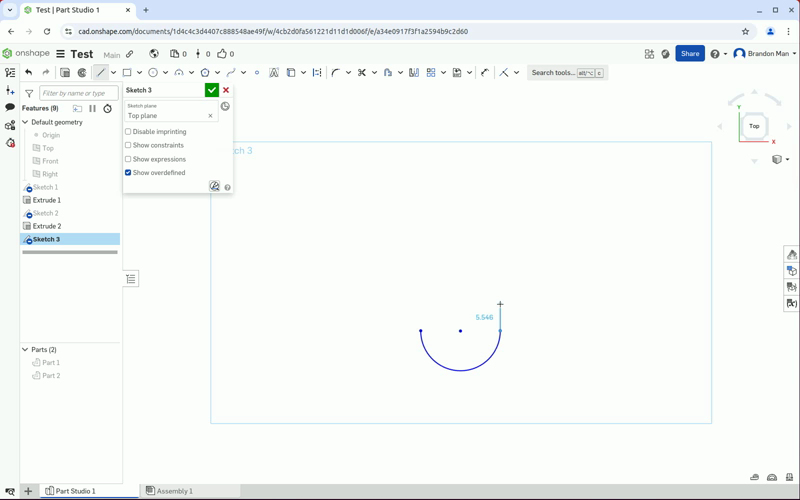
click(500, 303)
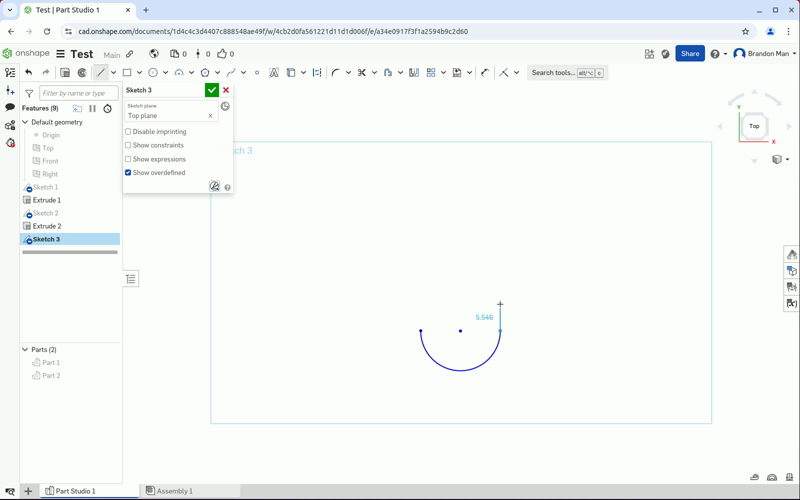
key_up(shift)
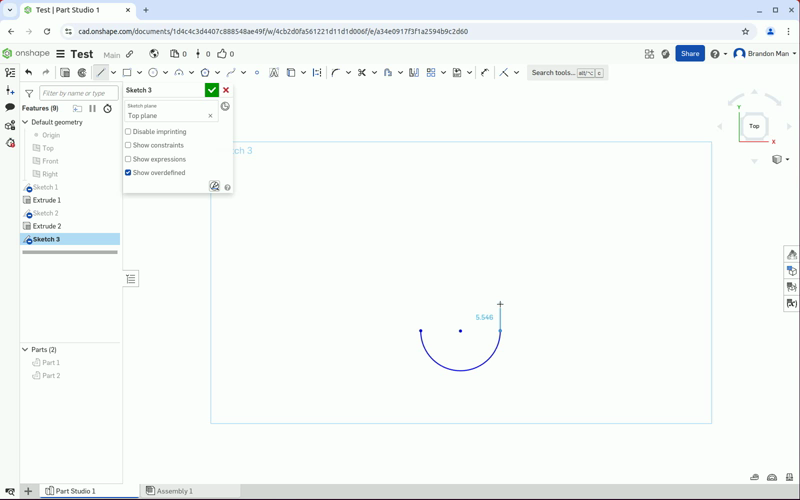
key_down(shift)
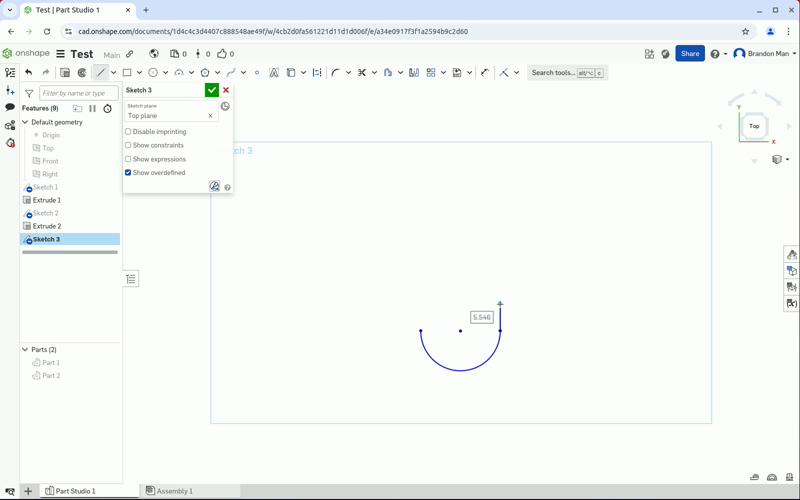
mouse_move(530, 303)
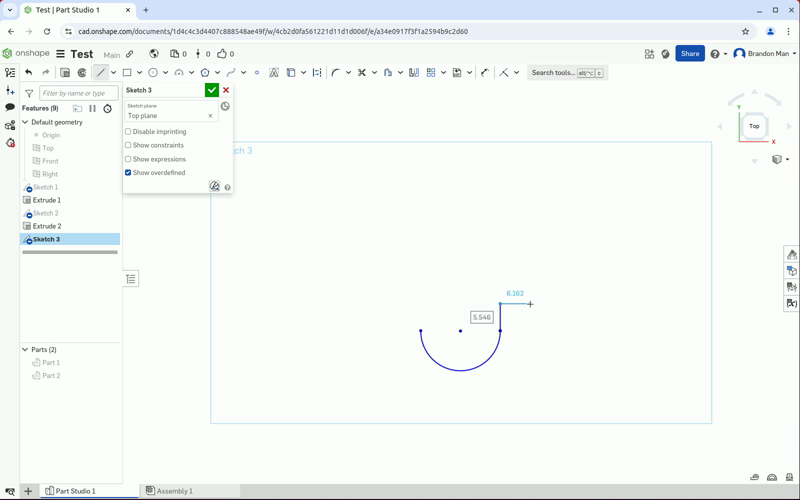
mouse_move(500, 262)
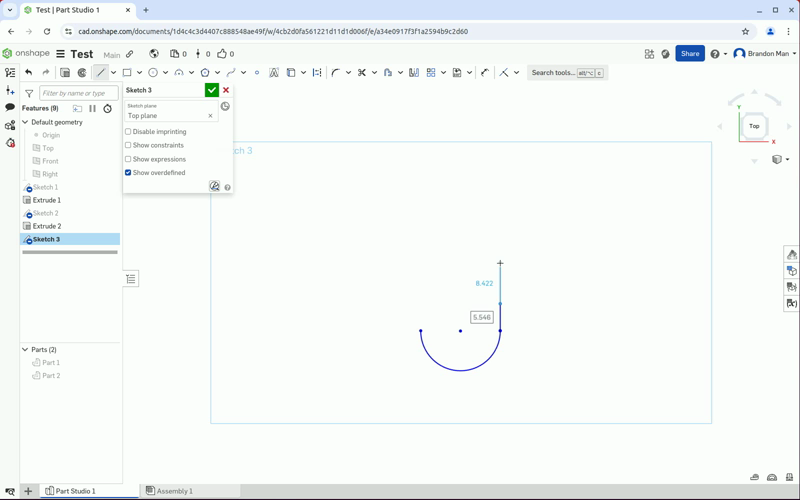
click(500, 262)
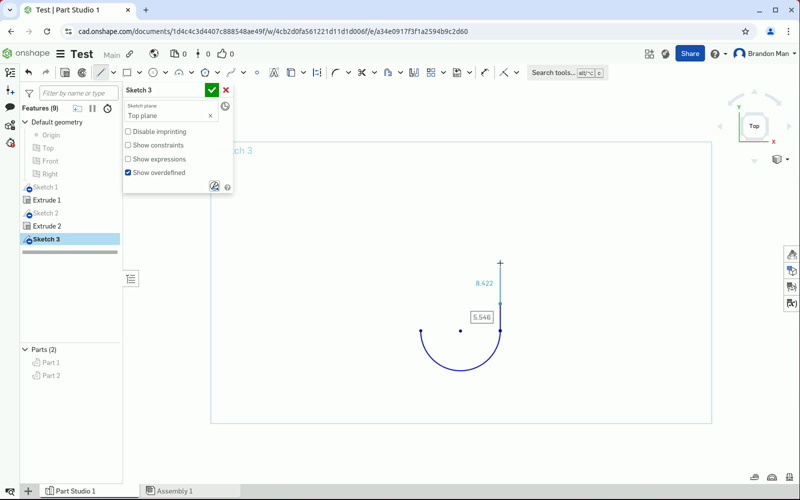
key_up(shift)
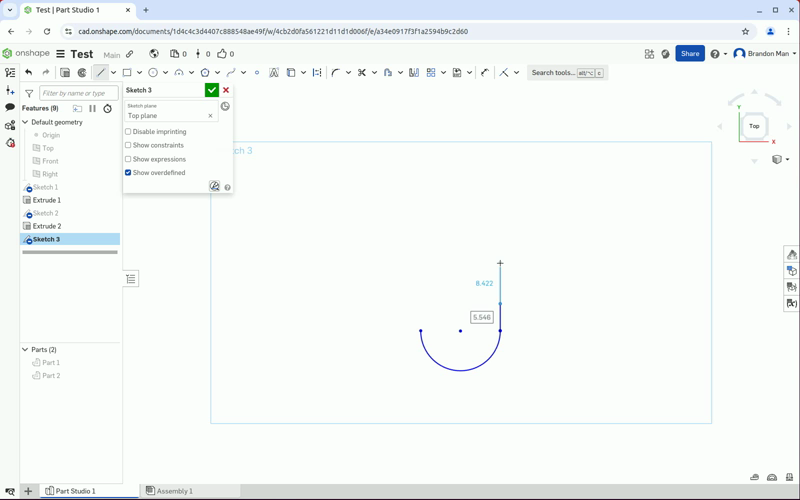
key_down(shift)
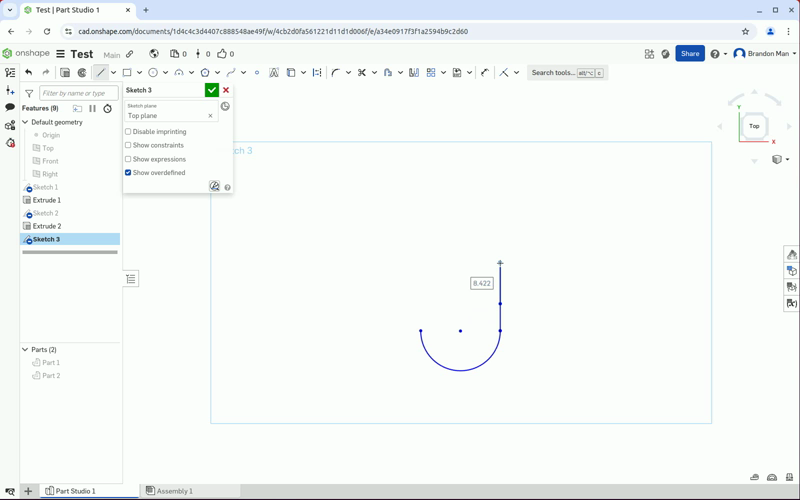
mouse_move(530, 262)
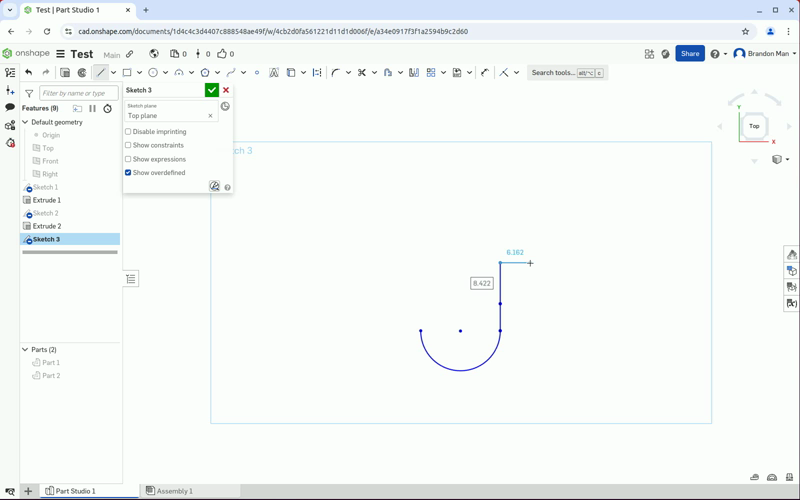
mouse_move(500, 236)
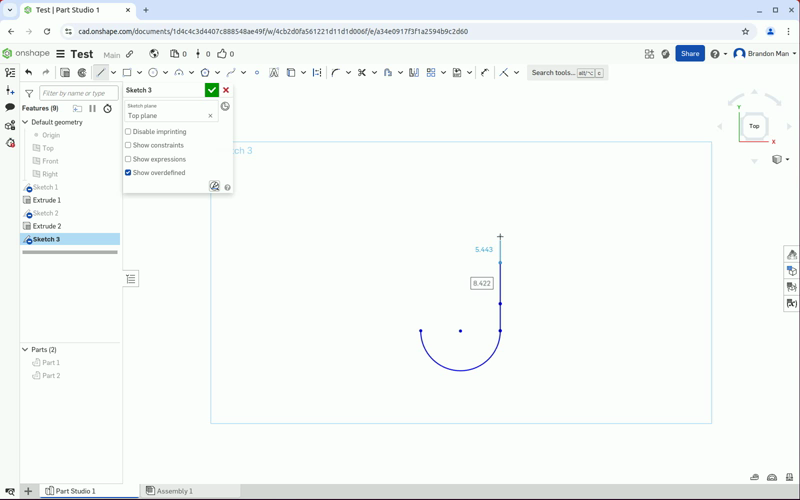
click(500, 236)
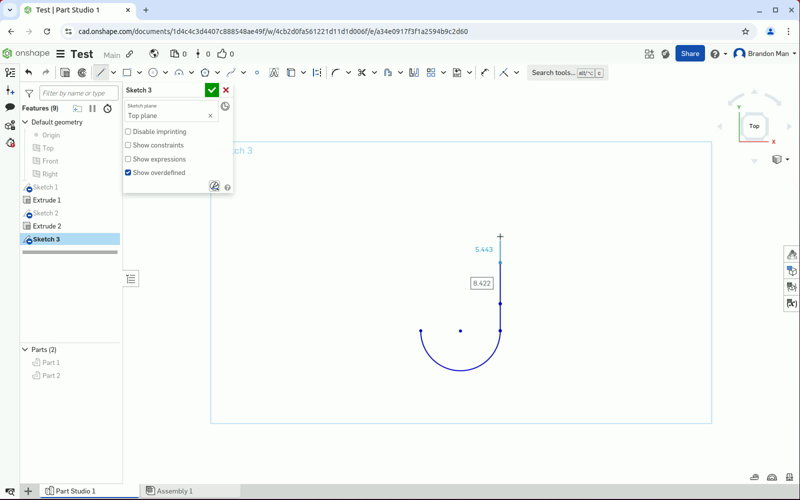
key_up(shift)
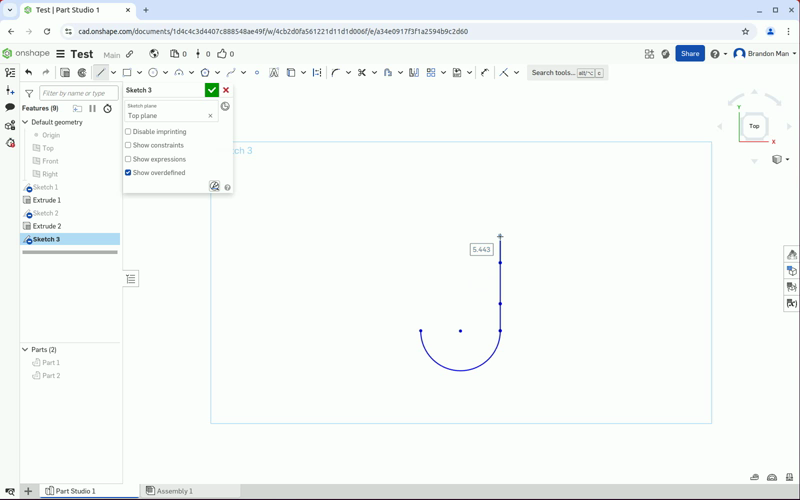
key(esc)
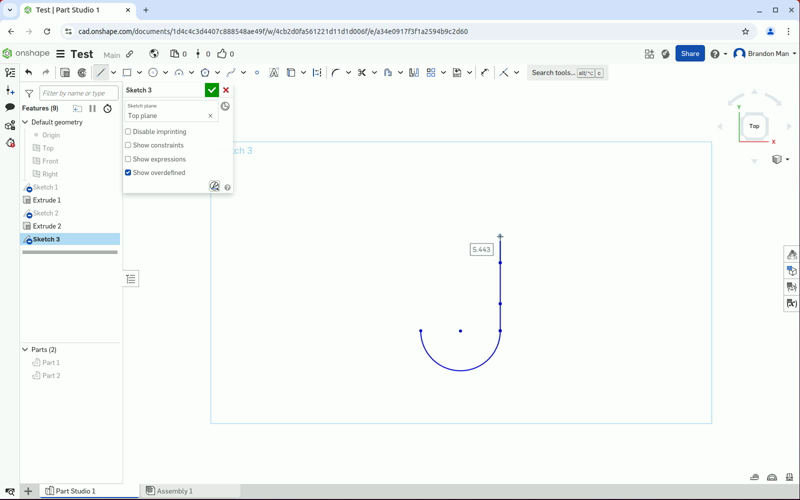
key(a)
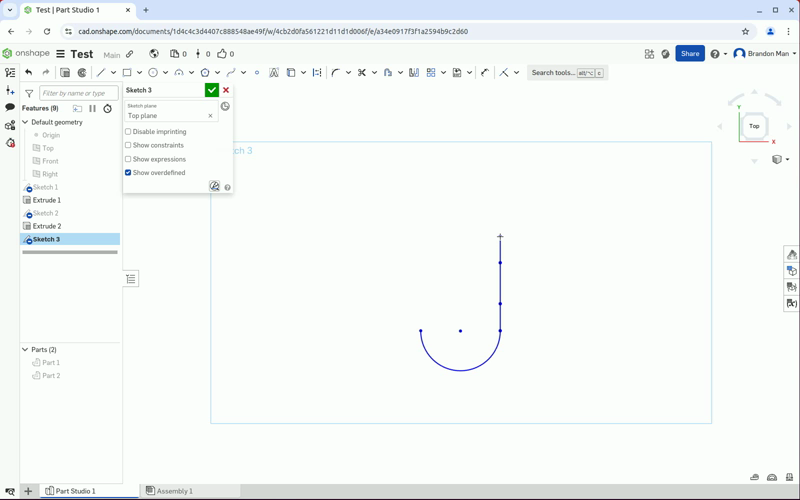
mouse_move(500, 236)
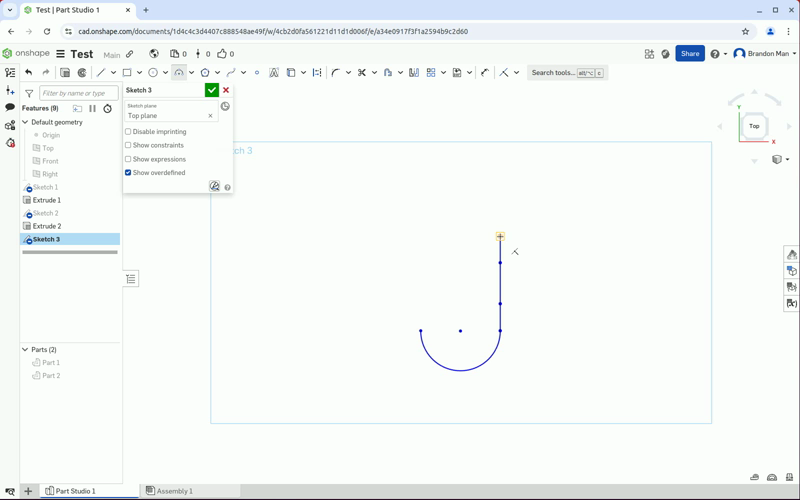
click(500, 236)
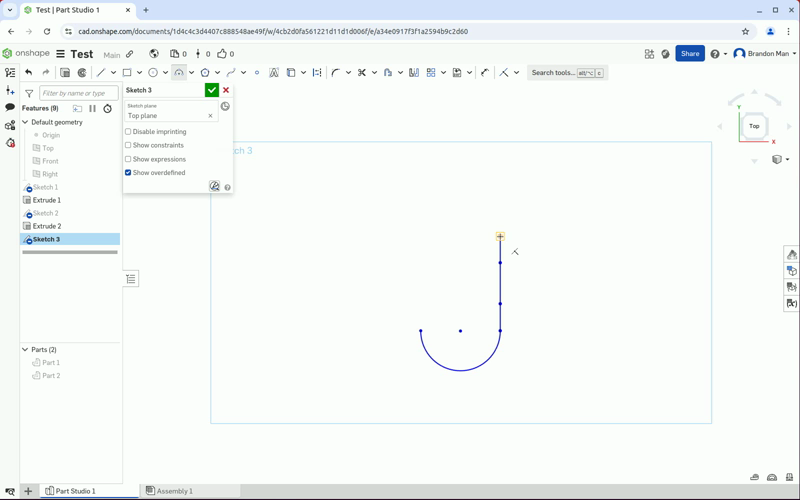
key_down(shift)
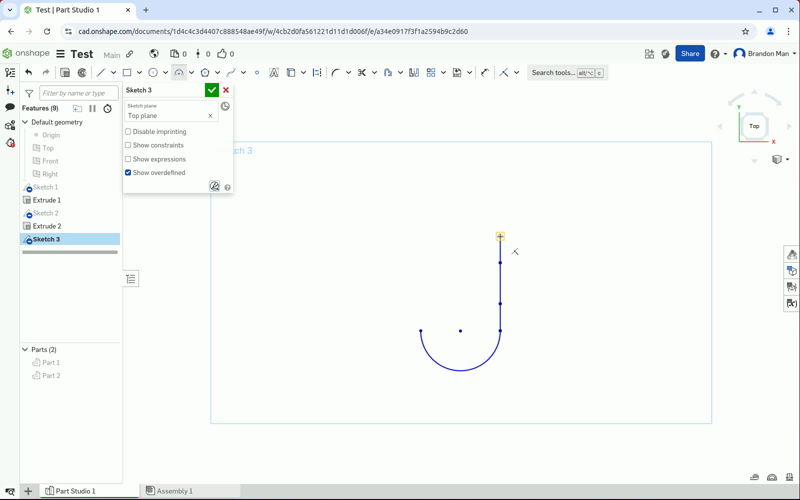
mouse_move(420, 236)
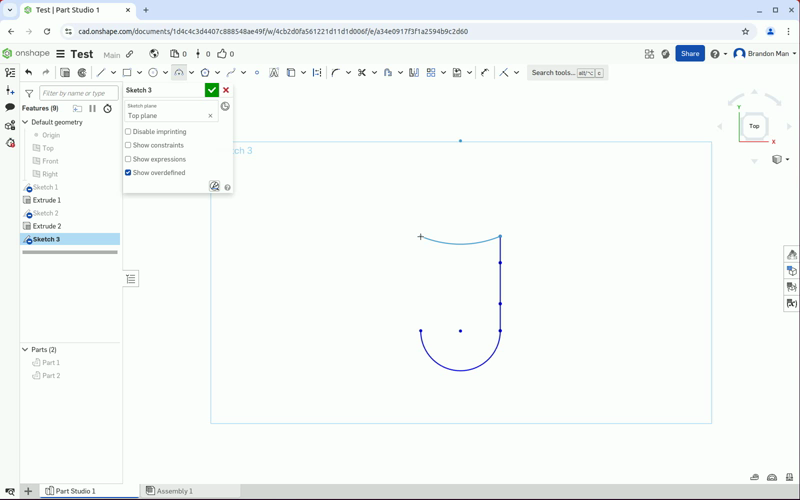
click(420, 236)
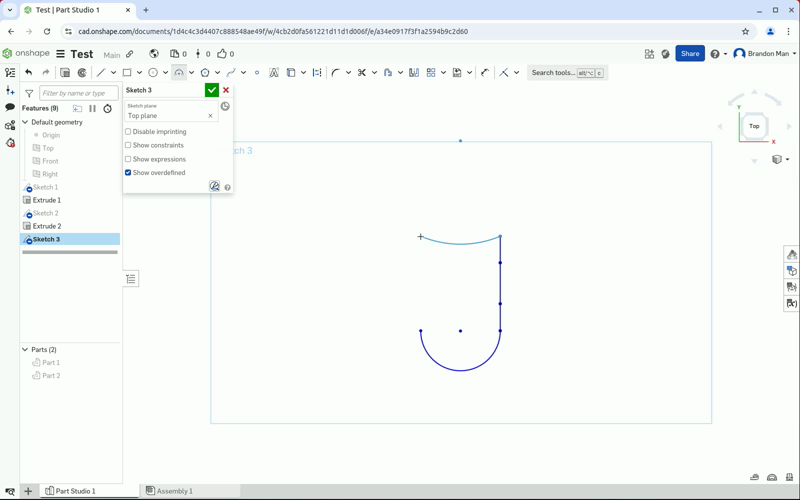
mouse_move(460, 196)
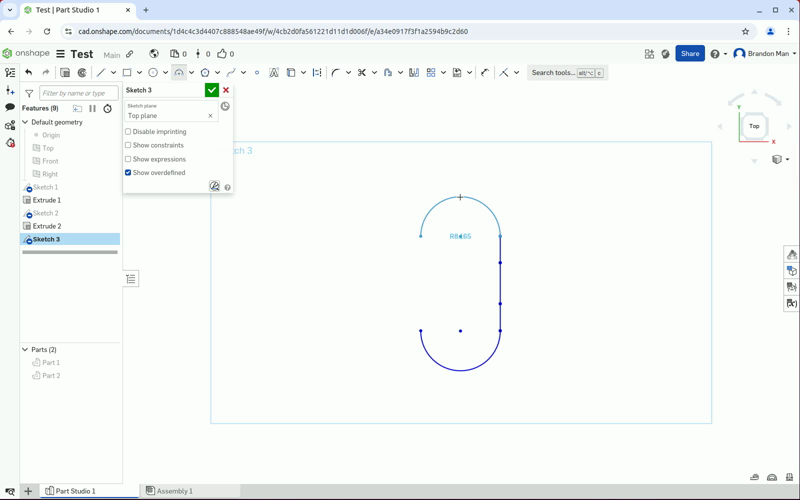
click(460, 196)
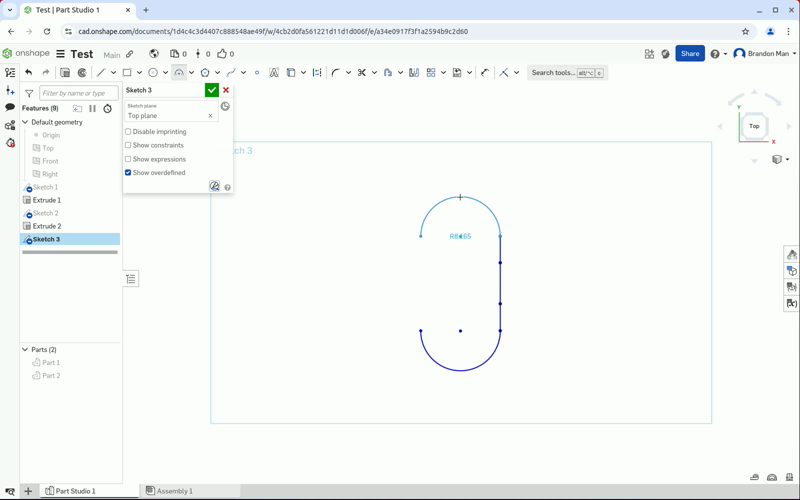
key_up(shift)
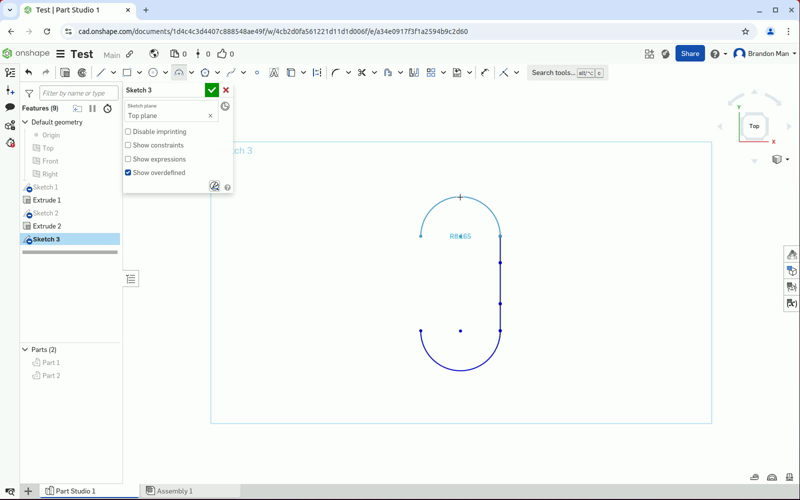
key(esc)
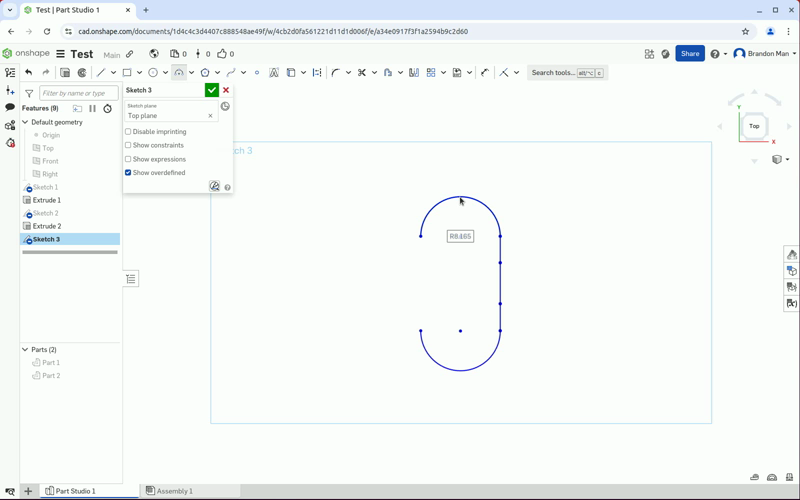
key(l)
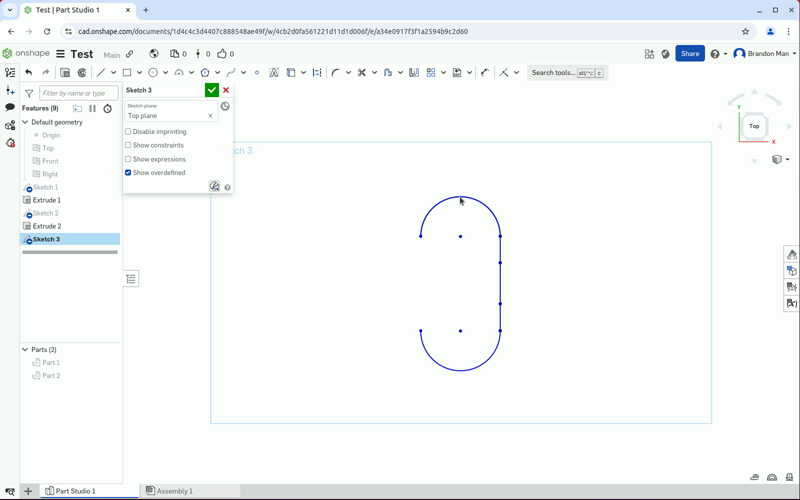
mouse_move(420, 236)
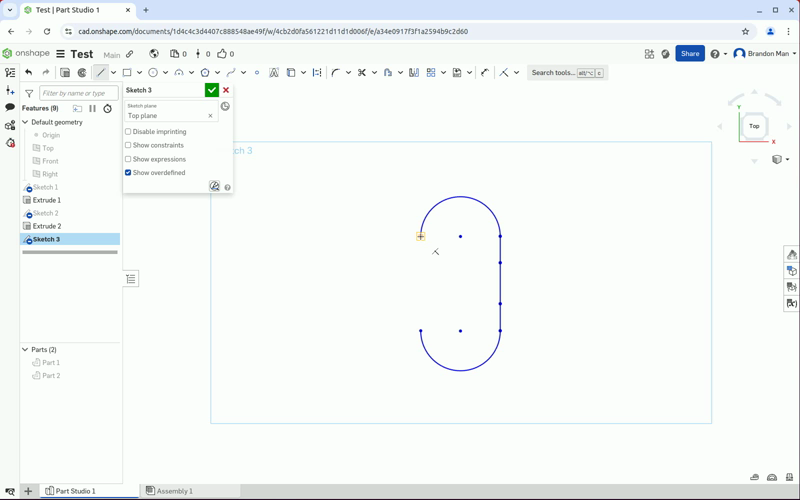
click(420, 236)
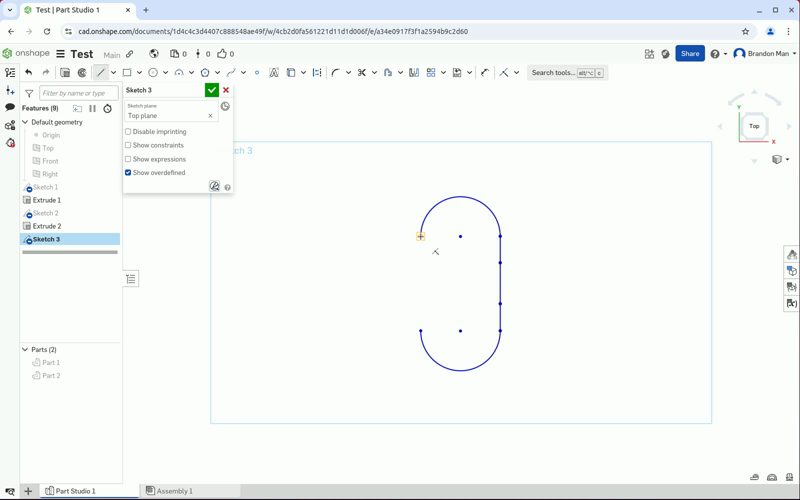
key_down(shift)
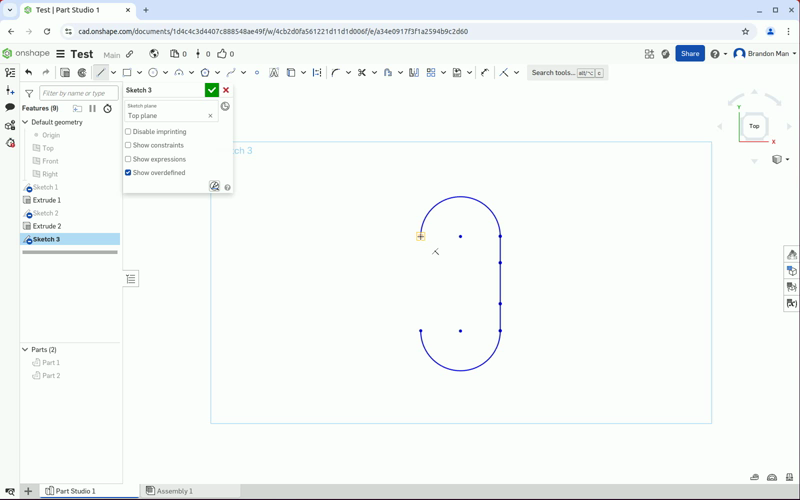
mouse_move(450, 236)
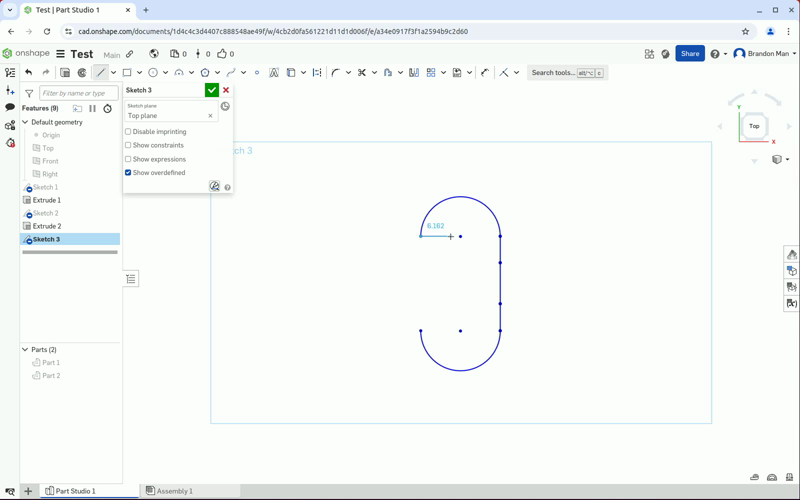
mouse_move(420, 262)
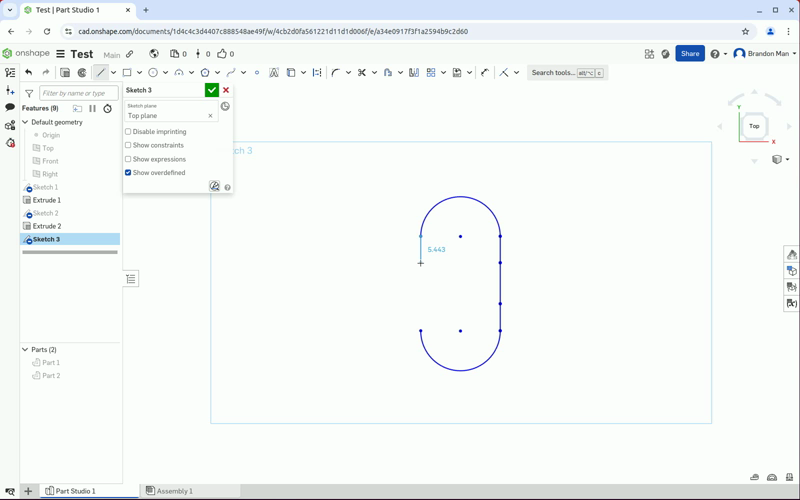
click(420, 262)
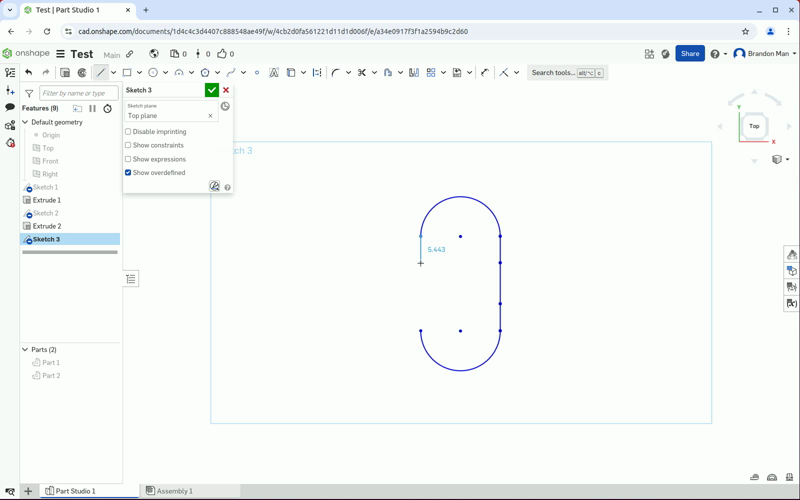
key_up(shift)
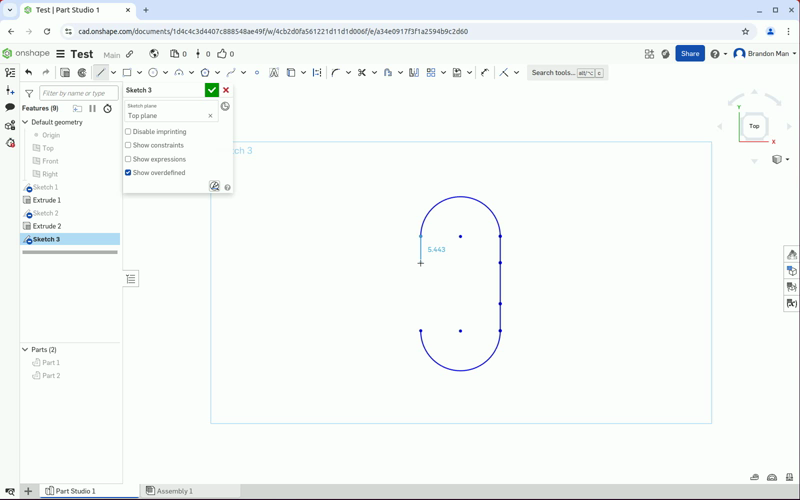
key_down(shift)
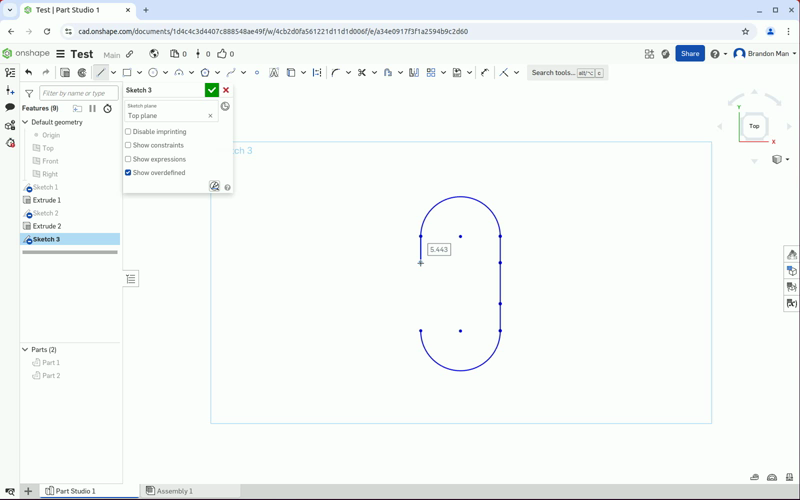
mouse_move(450, 262)
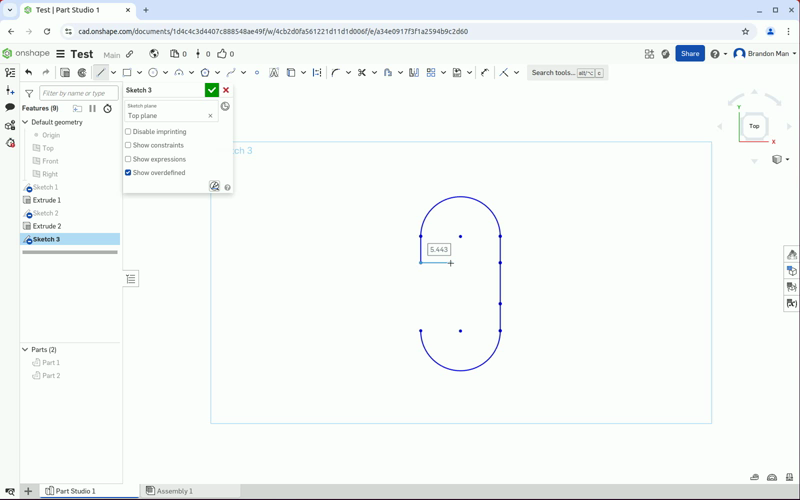
mouse_move(420, 303)
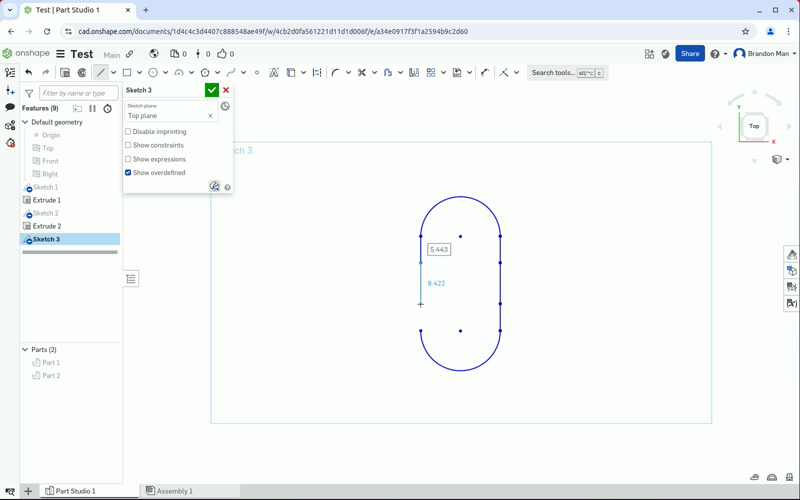
click(420, 303)
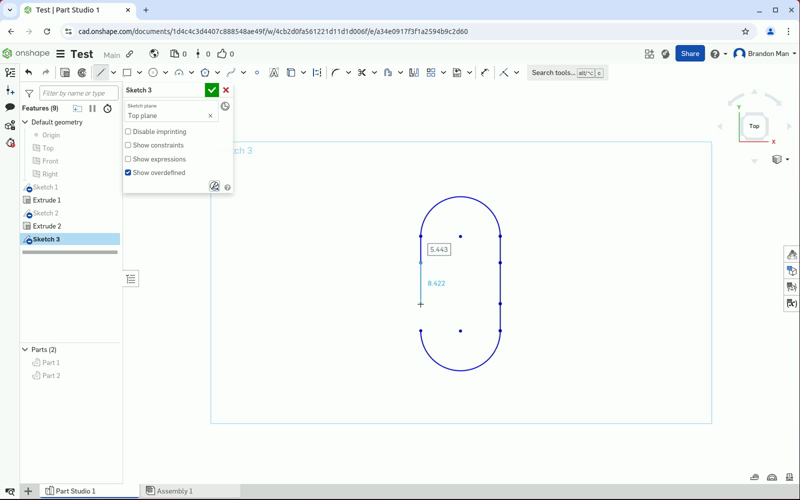
key_up(shift)
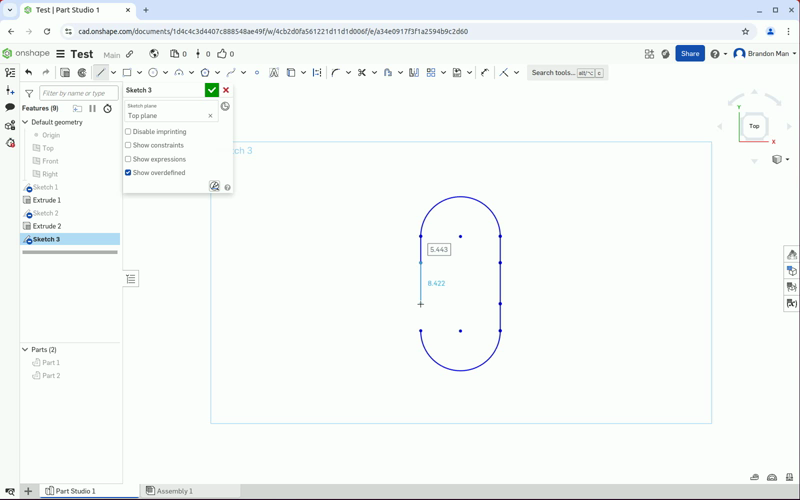
mouse_move(450, 303)
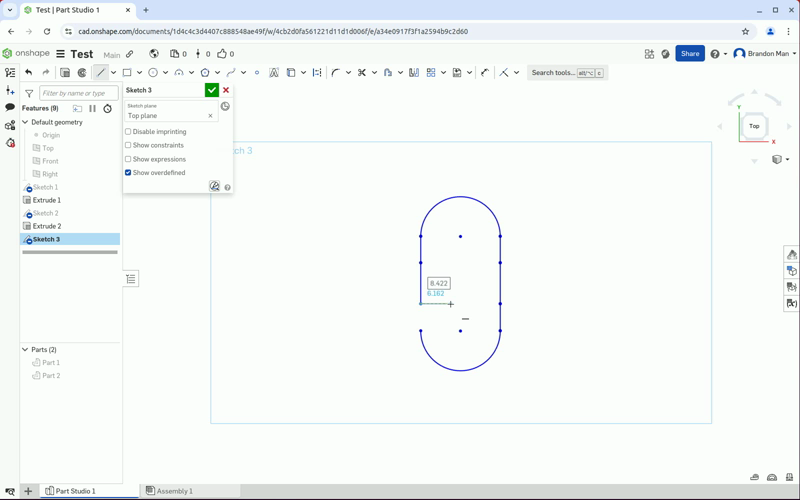
key_down(shift)
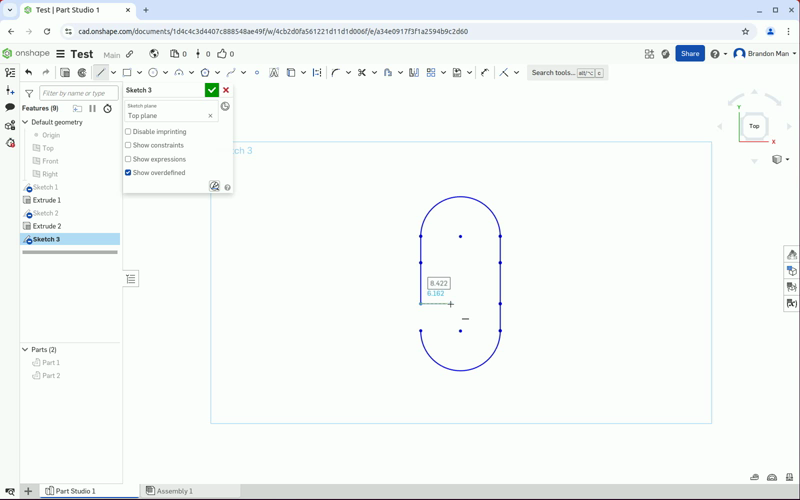
mouse_move(420, 330)
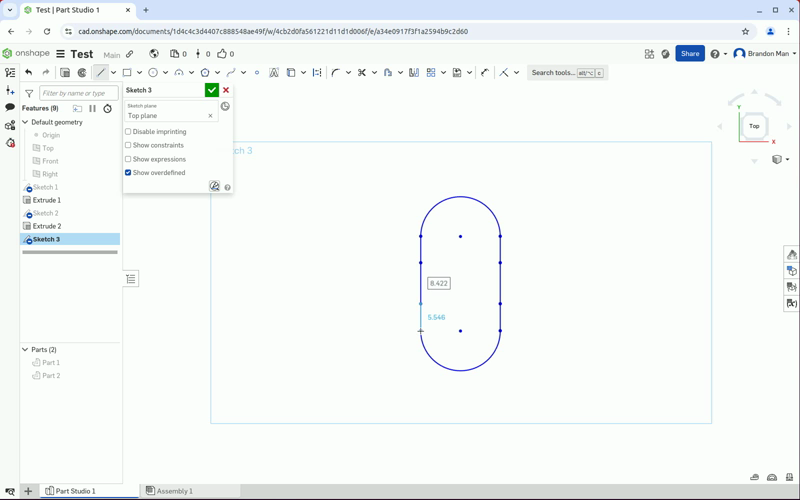
key_up(shift)
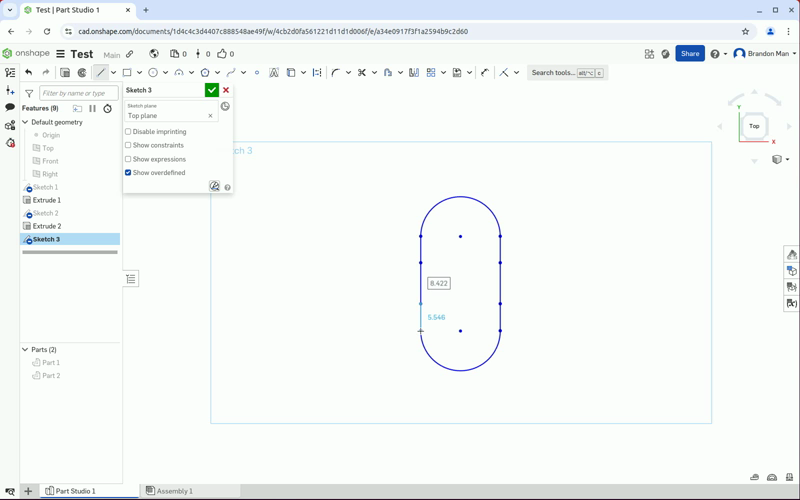
click(420, 330)
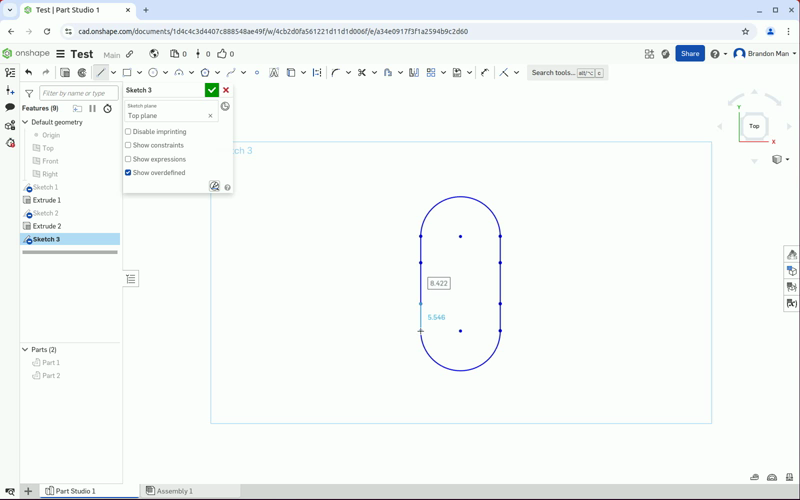
key(esc)
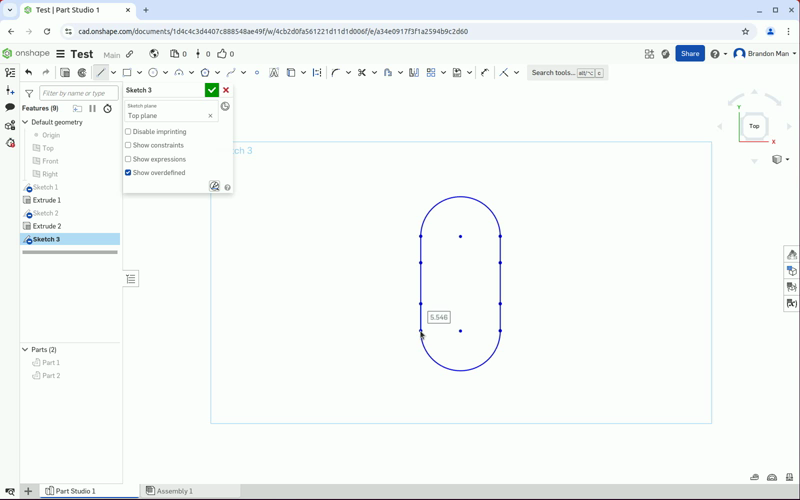
key(a)
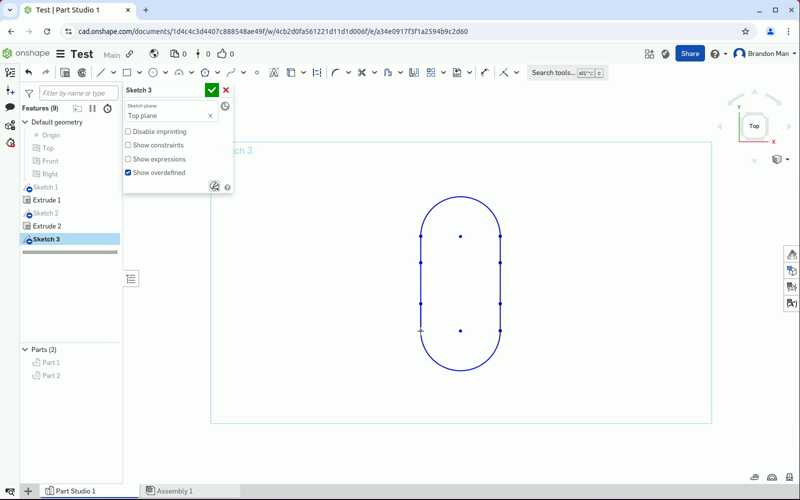
key_down(shift)
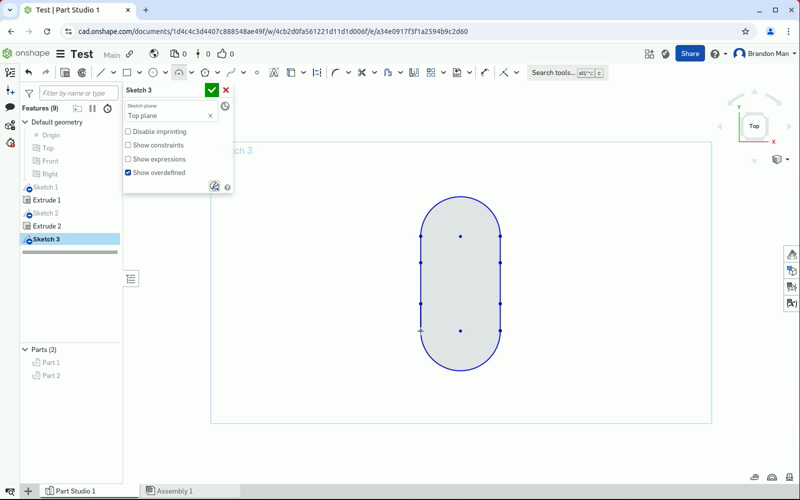
mouse_move(440, 330)
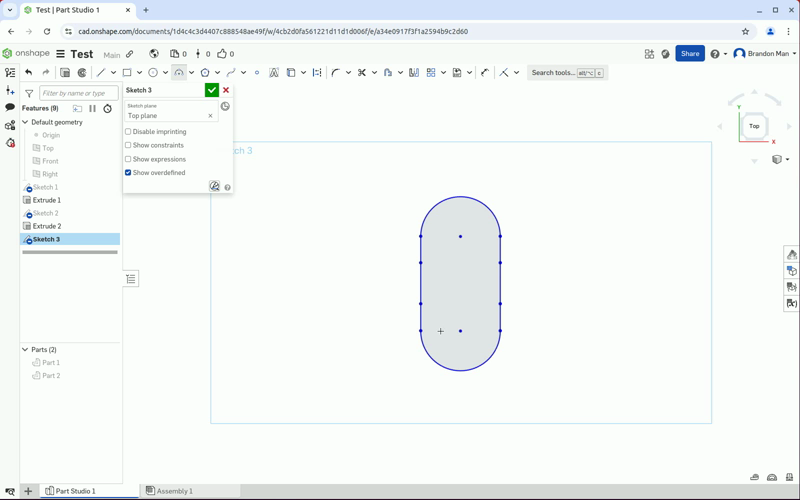
click(440, 330)
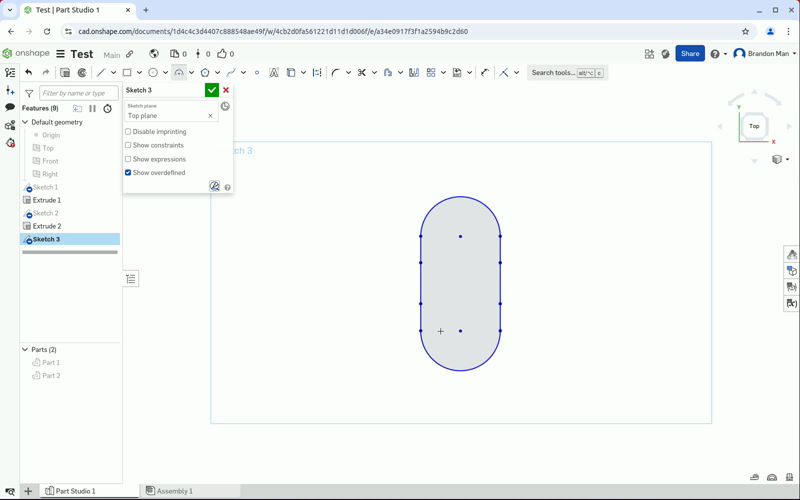
key_up(shift)
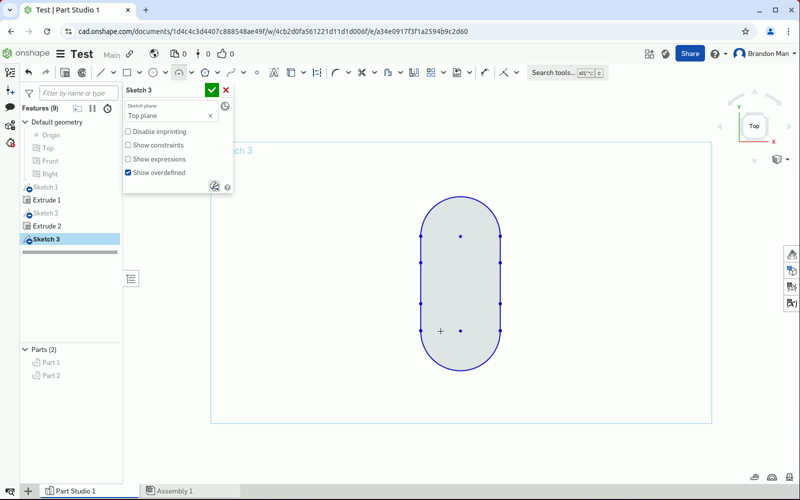
key_down(shift)
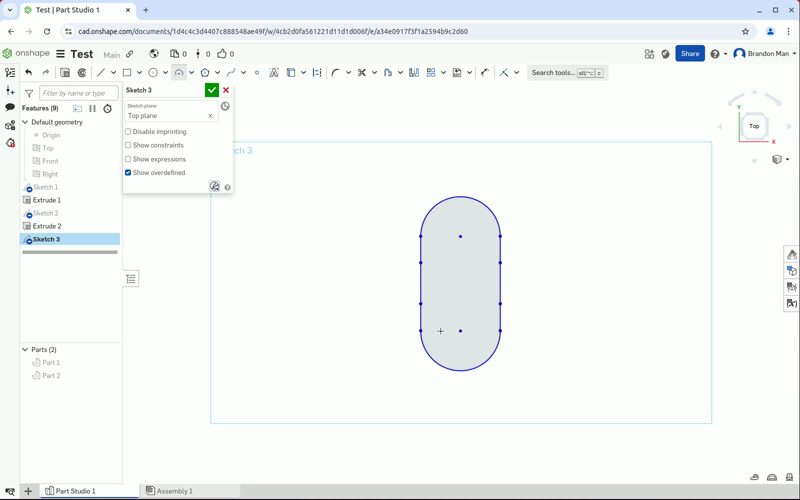
mouse_move(480, 330)
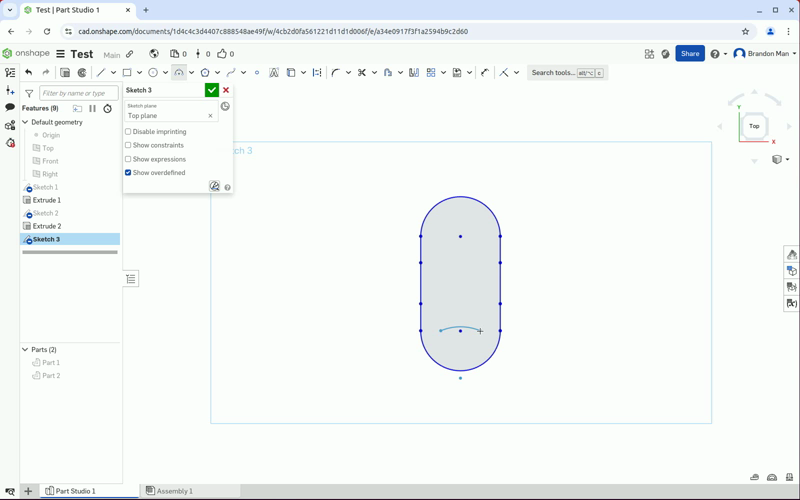
click(480, 330)
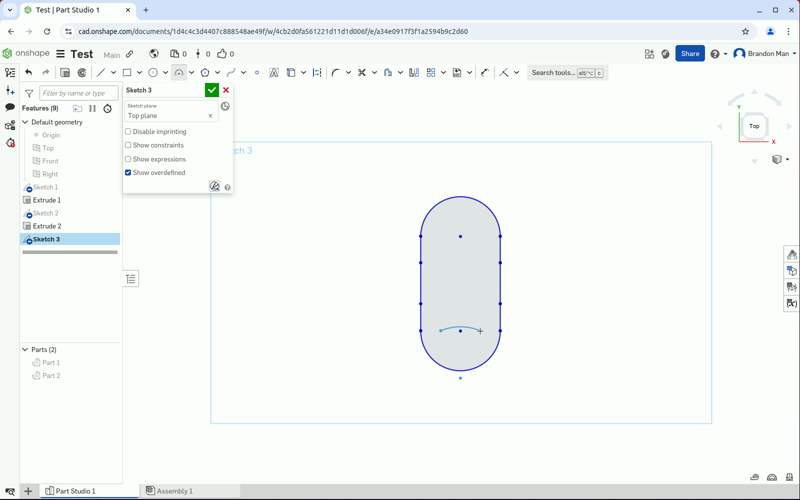
mouse_move(460, 350)
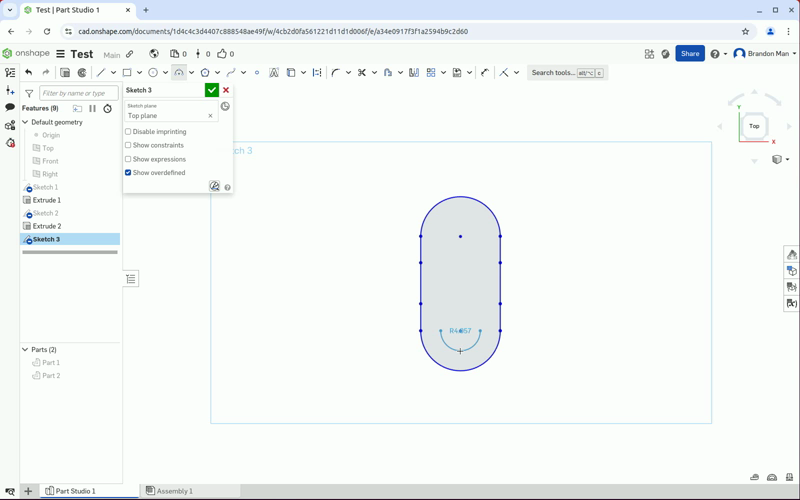
click(460, 350)
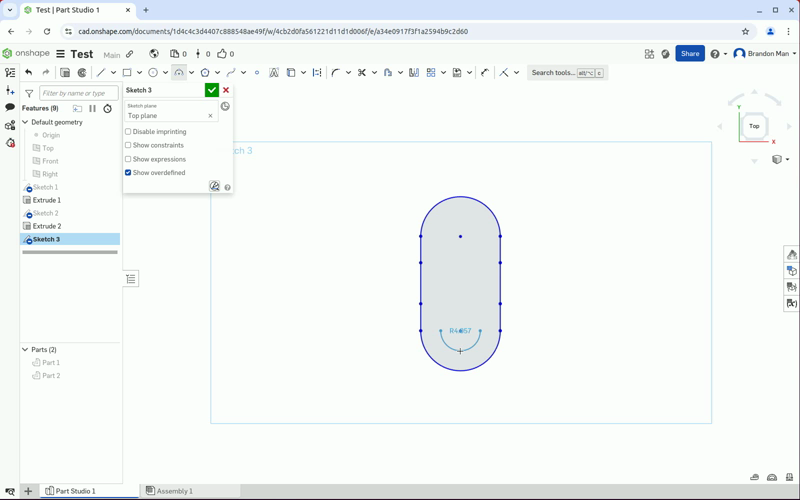
key_up(shift)
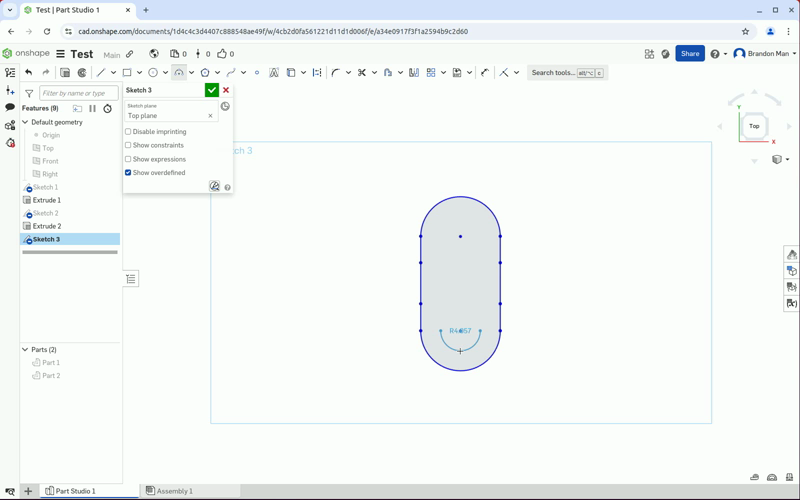
key(esc)
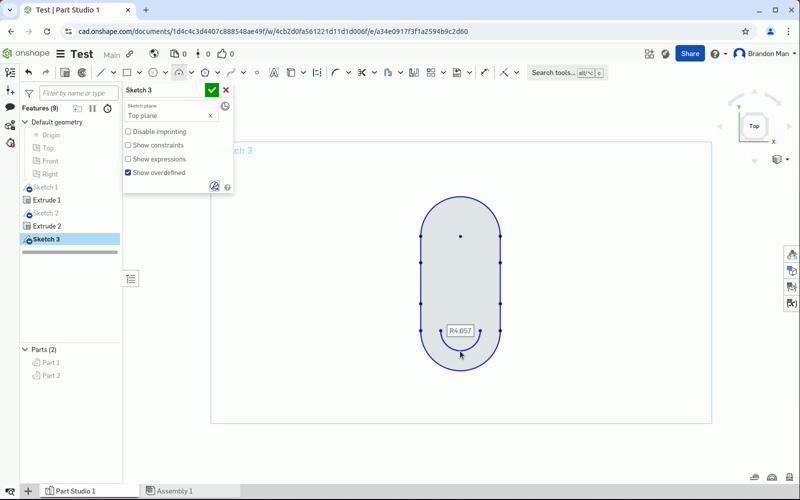
key(l)
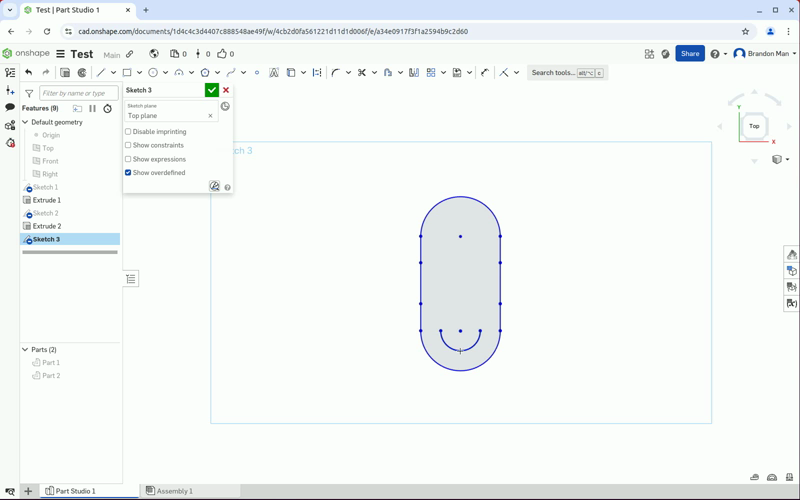
mouse_move(480, 330)
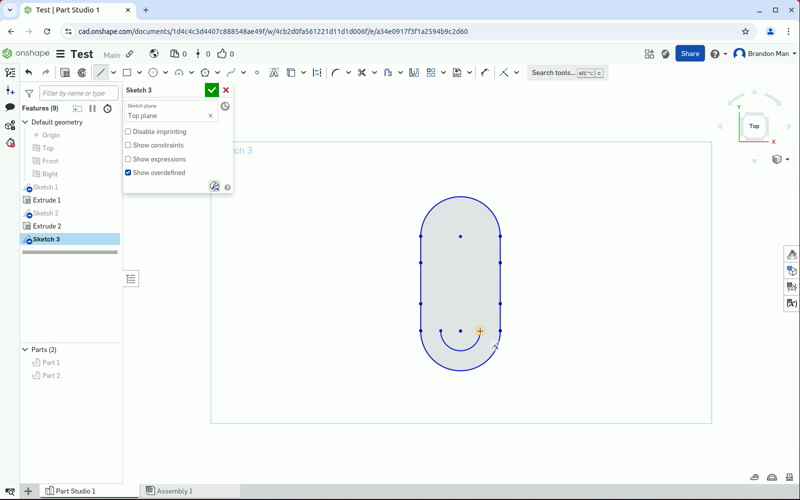
click(480, 330)
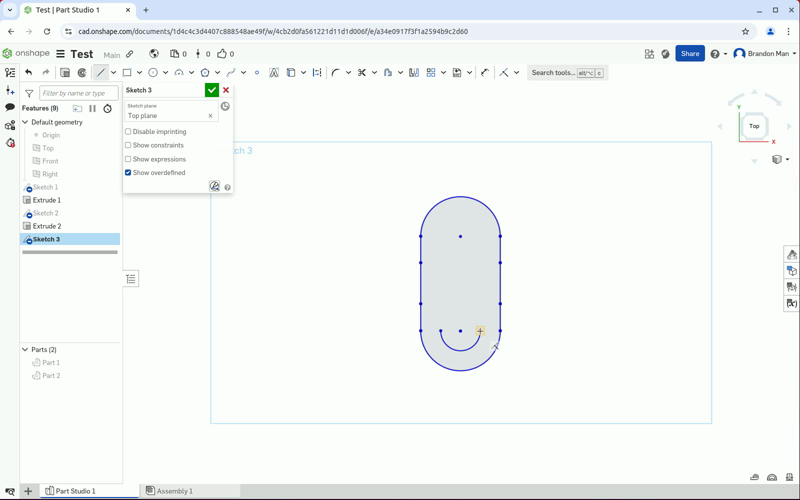
key_down(shift)
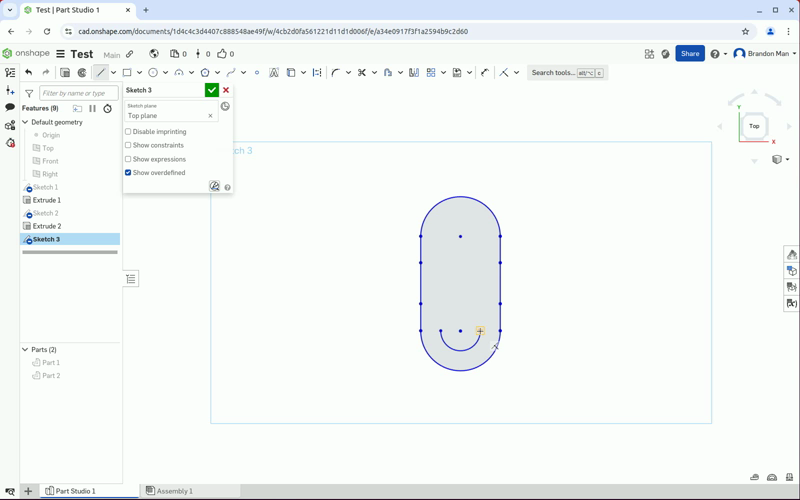
mouse_move(510, 330)
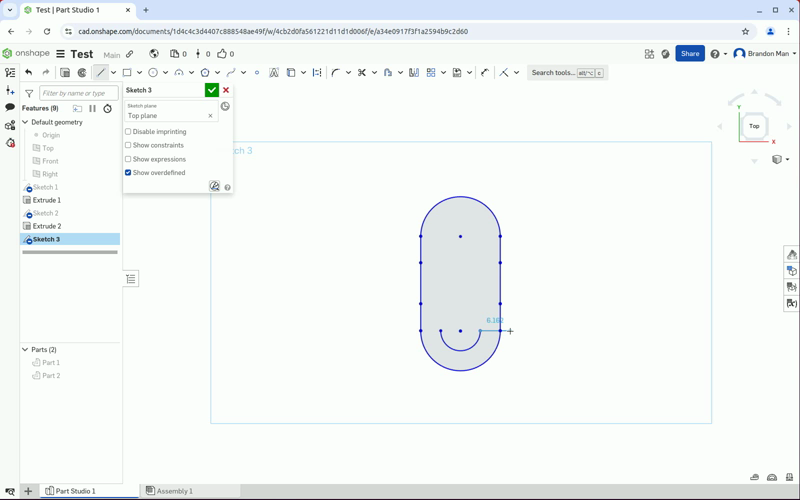
mouse_move(480, 284)
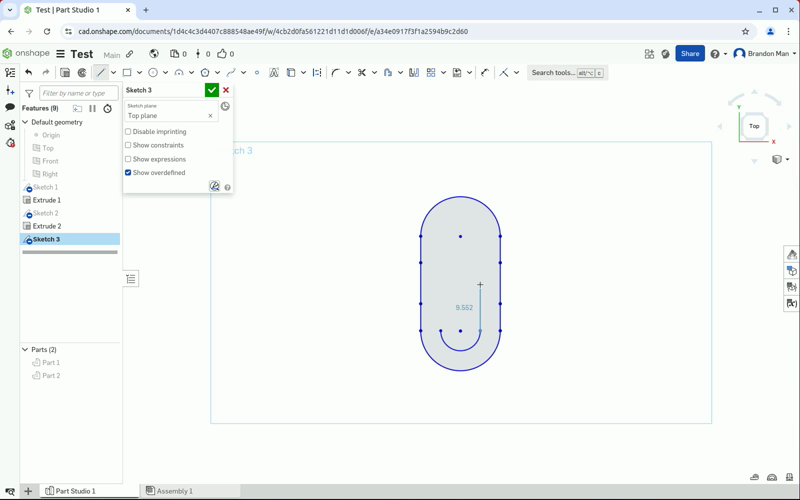
click(480, 284)
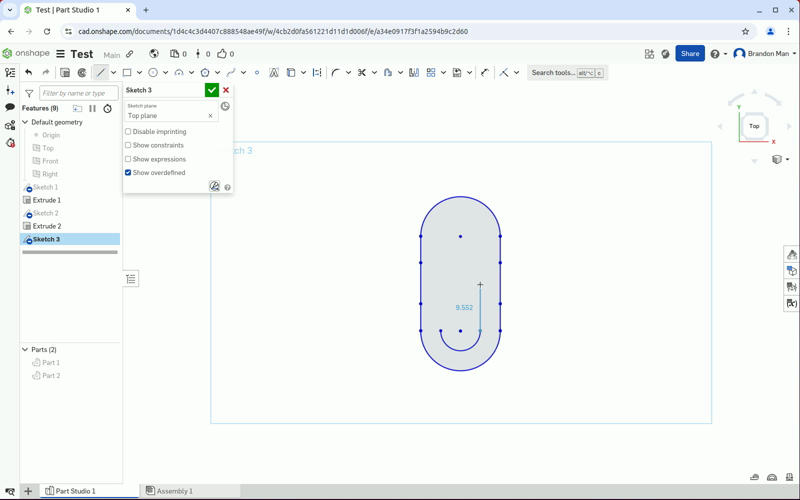
key_up(shift)
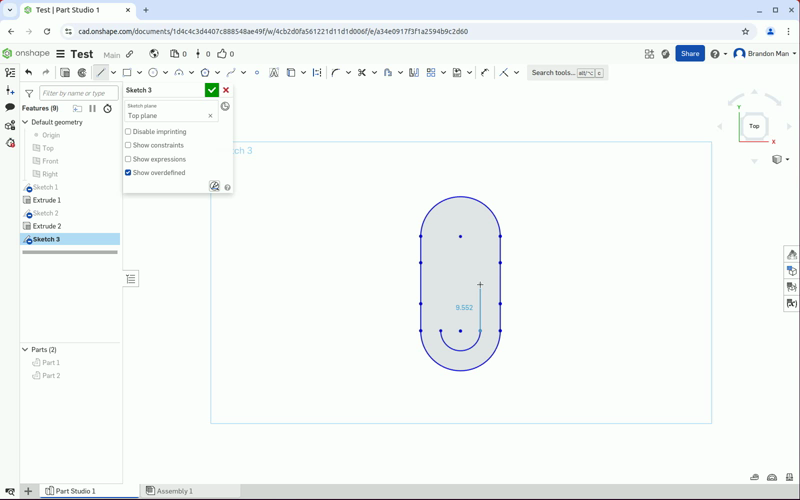
key_down(shift)
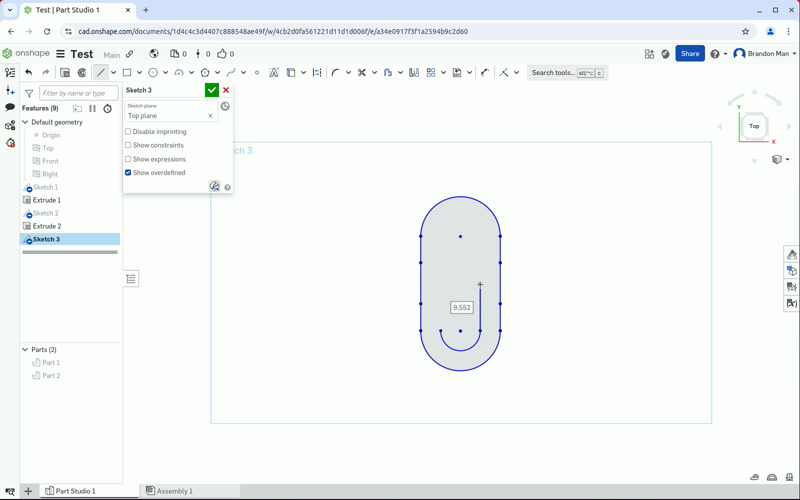
mouse_move(510, 284)
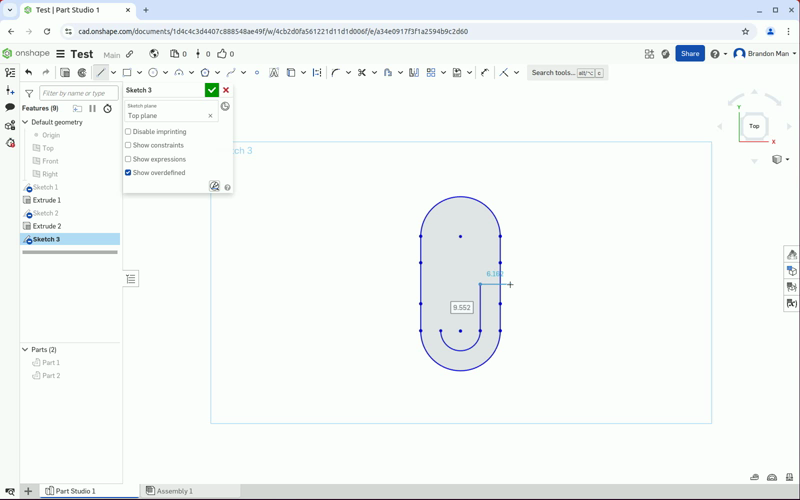
mouse_move(480, 236)
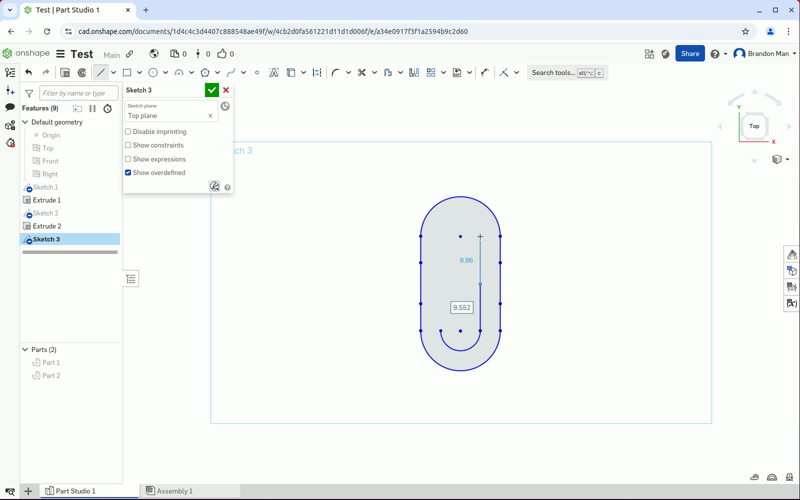
click(480, 236)
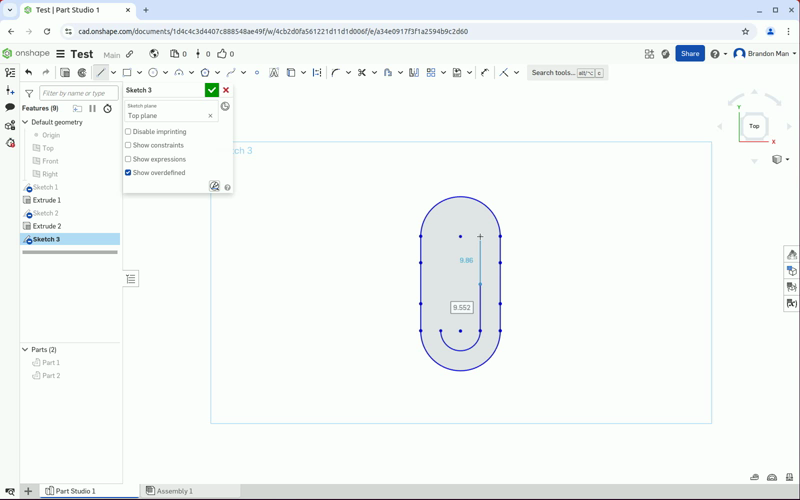
key_up(shift)
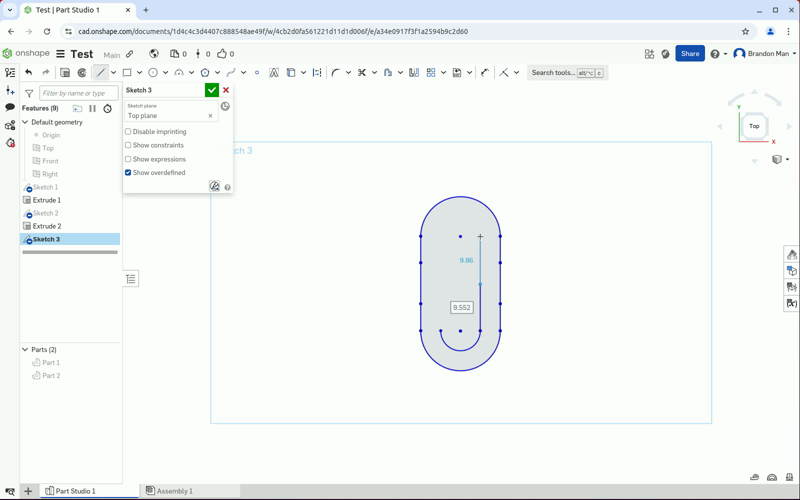
key(esc)
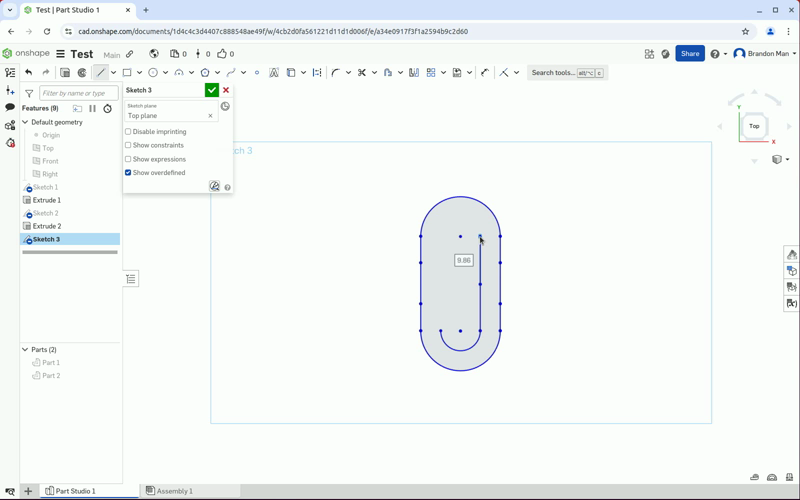
key(a)
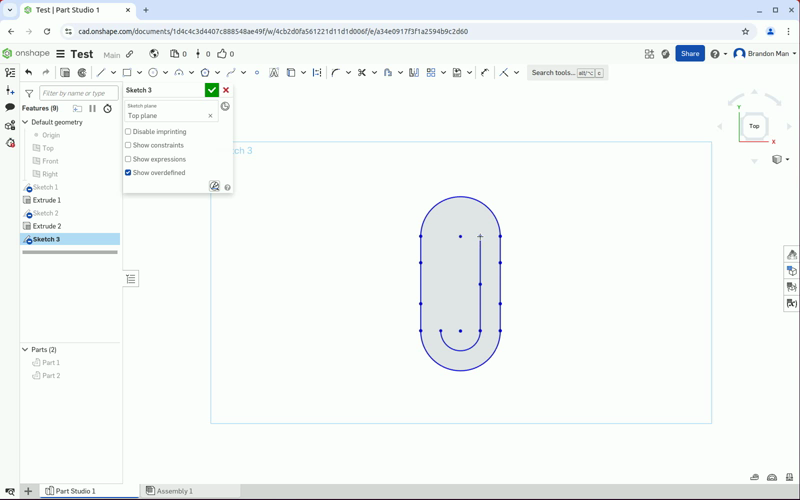
mouse_move(480, 236)
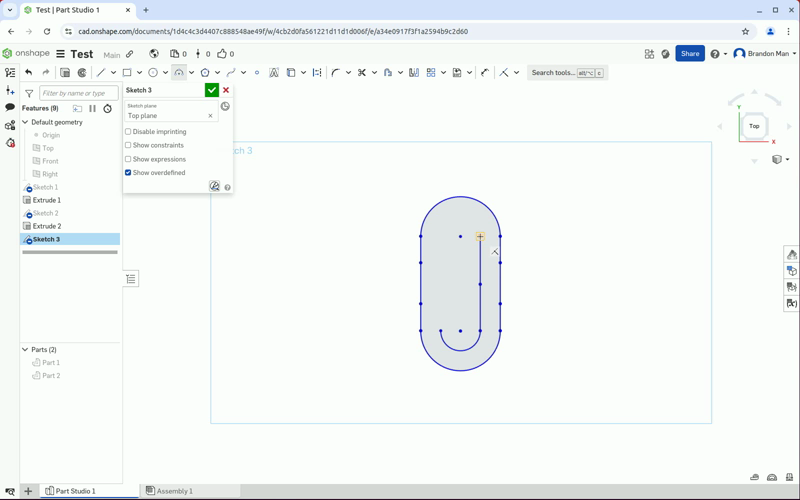
click(480, 236)
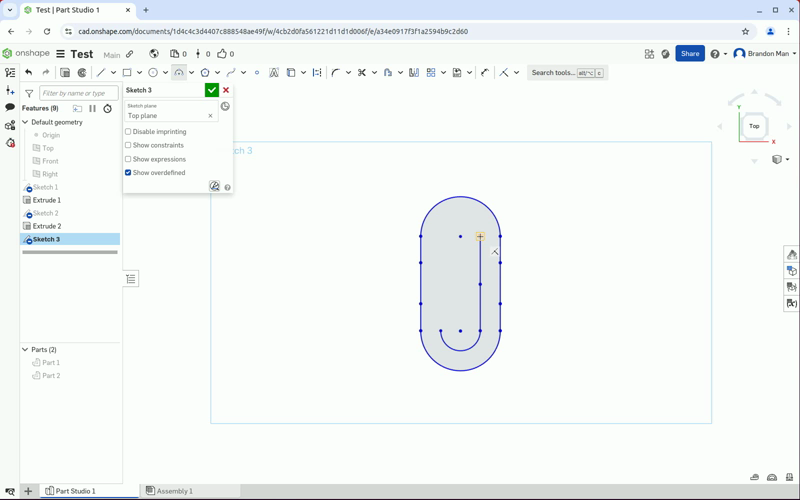
key_down(shift)
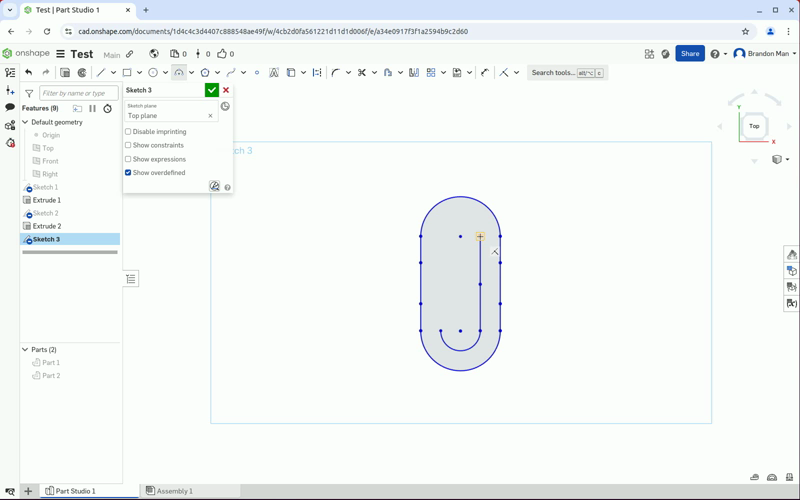
mouse_move(440, 236)
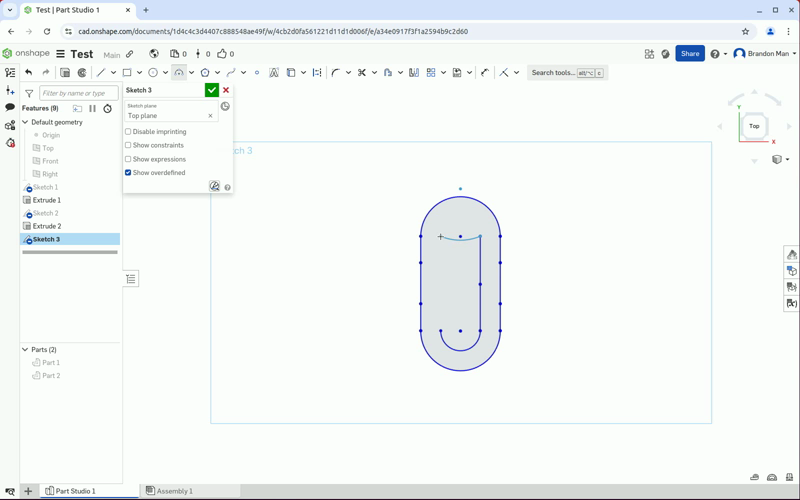
click(440, 236)
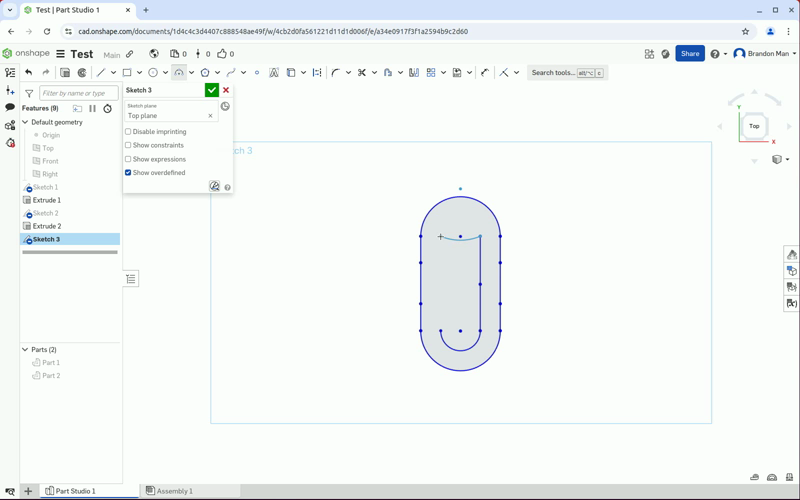
mouse_move(460, 216)
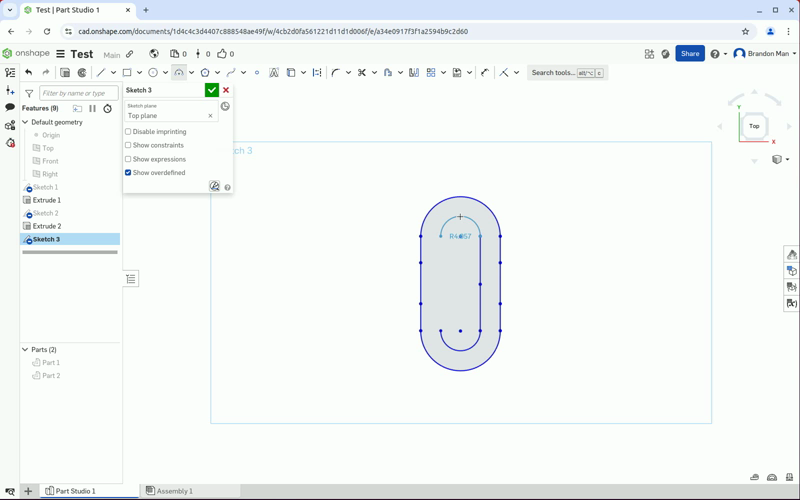
click(460, 216)
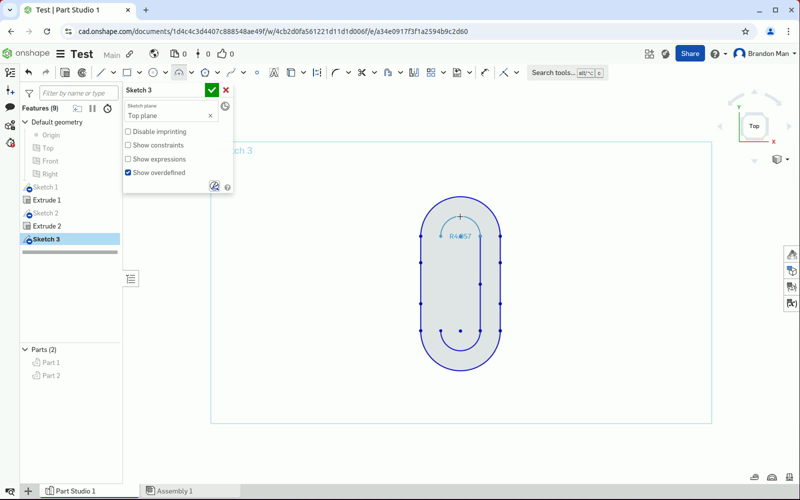
key_up(shift)
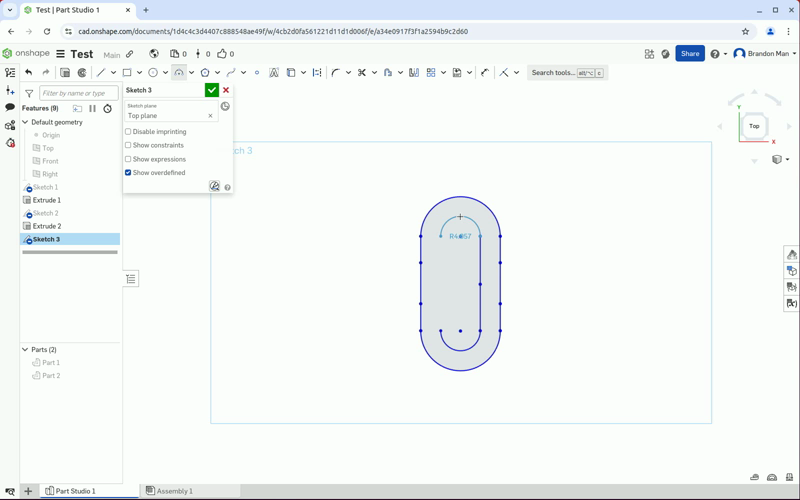
key(esc)
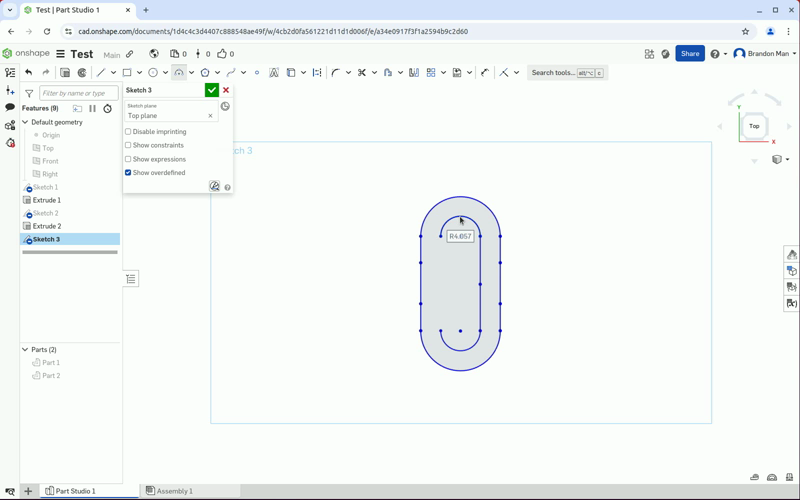
key(l)
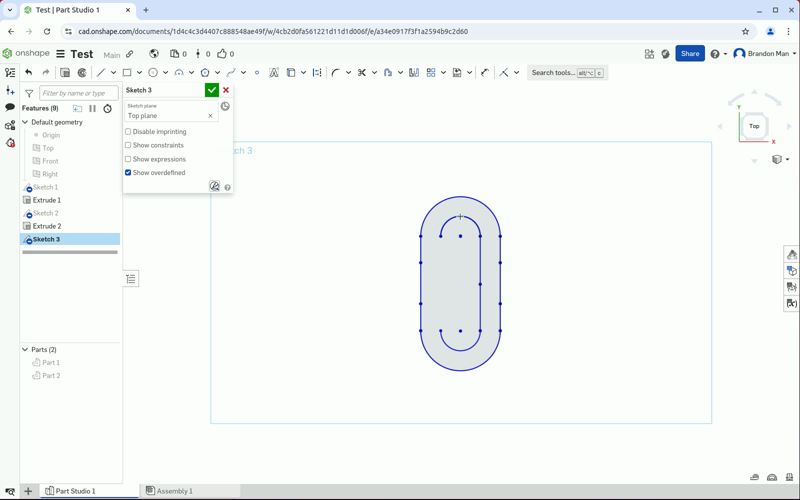
mouse_move(440, 236)
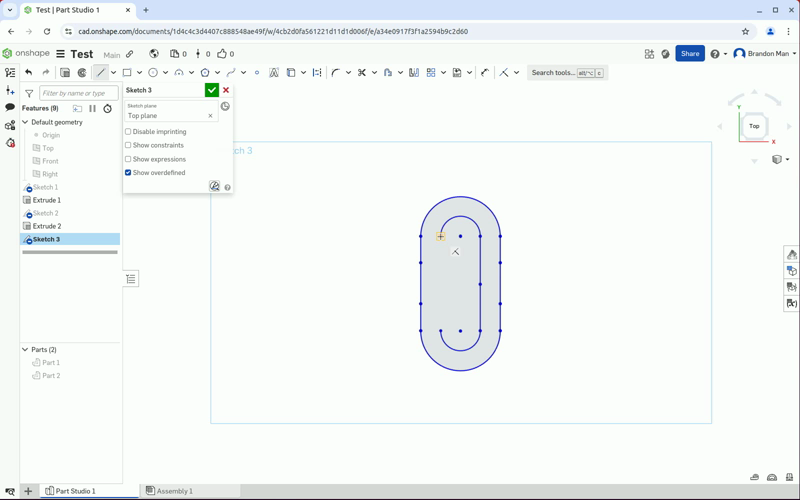
click(440, 236)
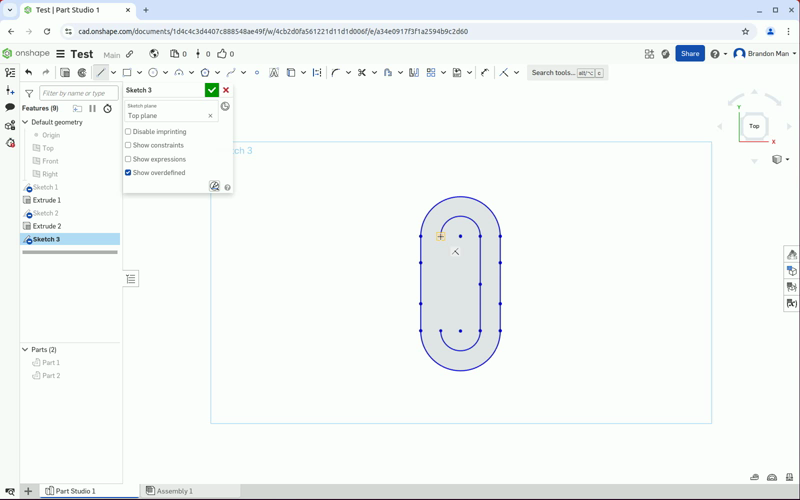
key_down(shift)
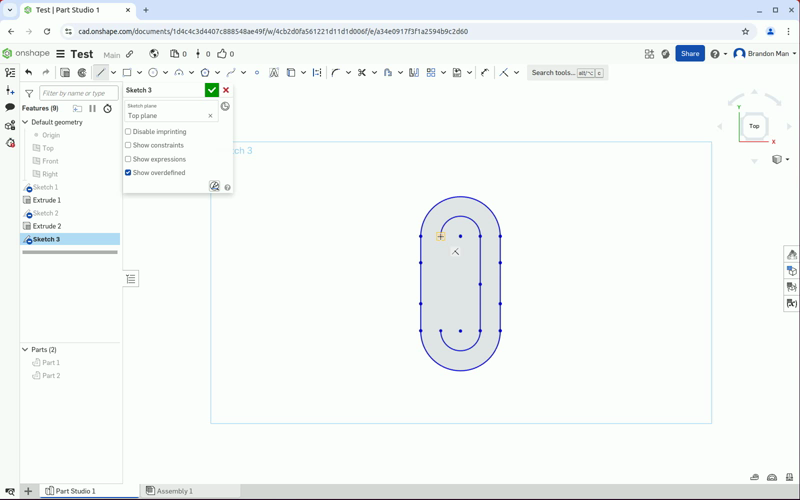
mouse_move(470, 236)
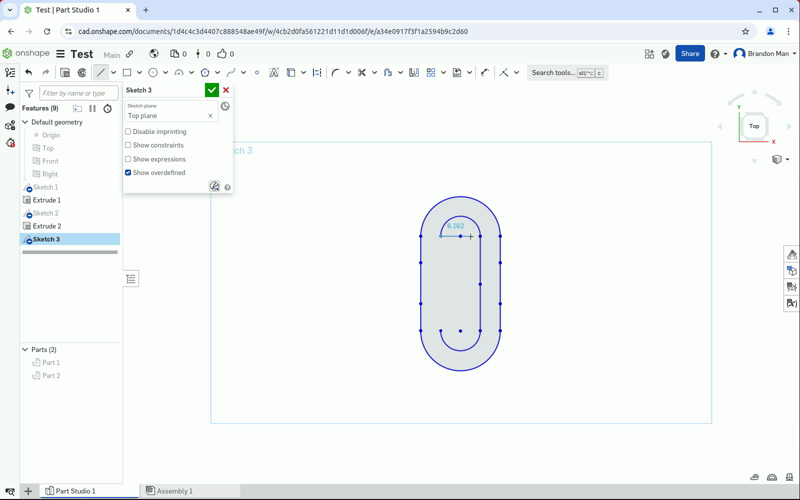
mouse_move(440, 284)
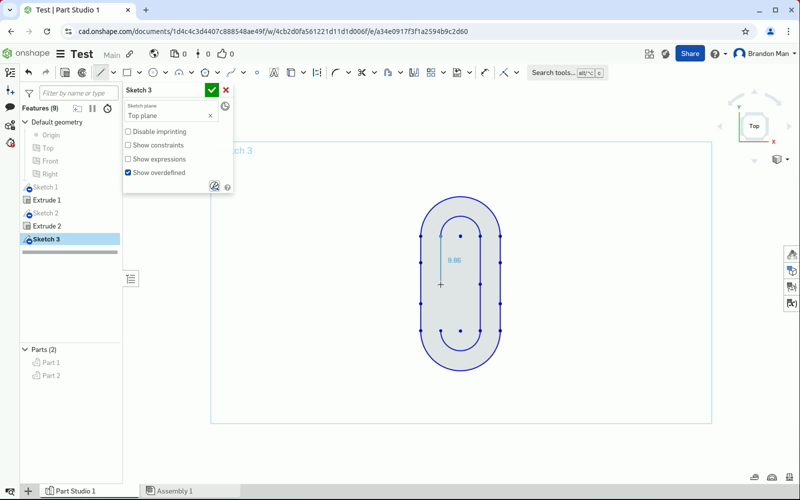
click(440, 284)
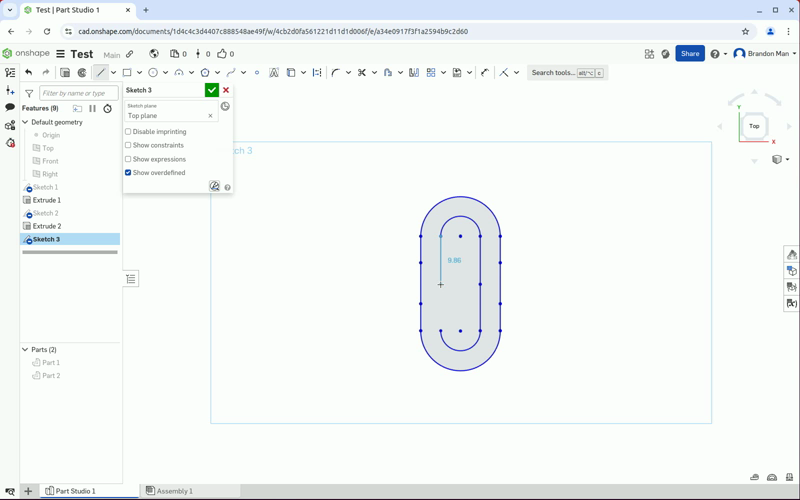
key_up(shift)
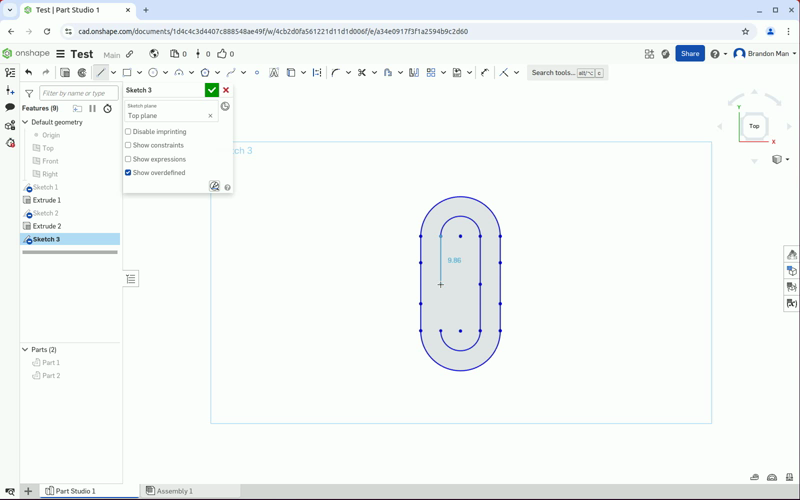
mouse_move(470, 284)
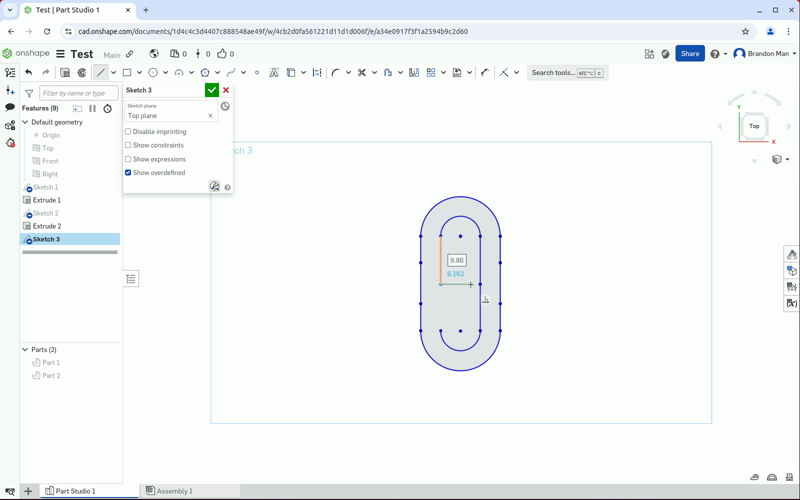
key_down(shift)
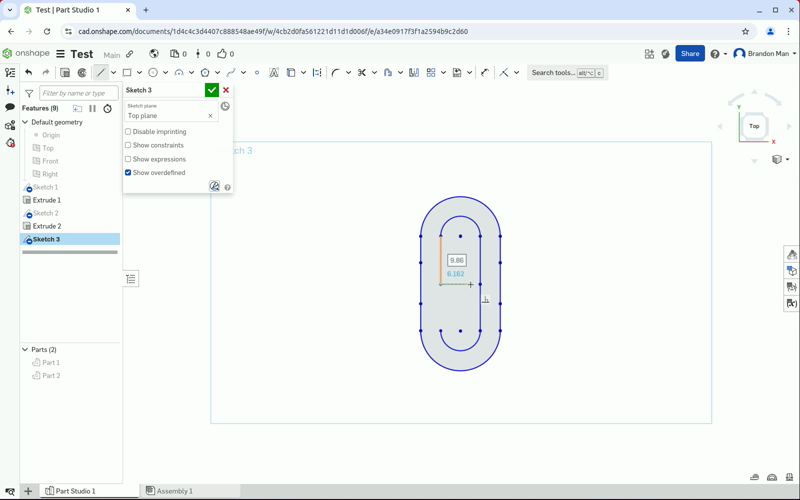
mouse_move(440, 330)
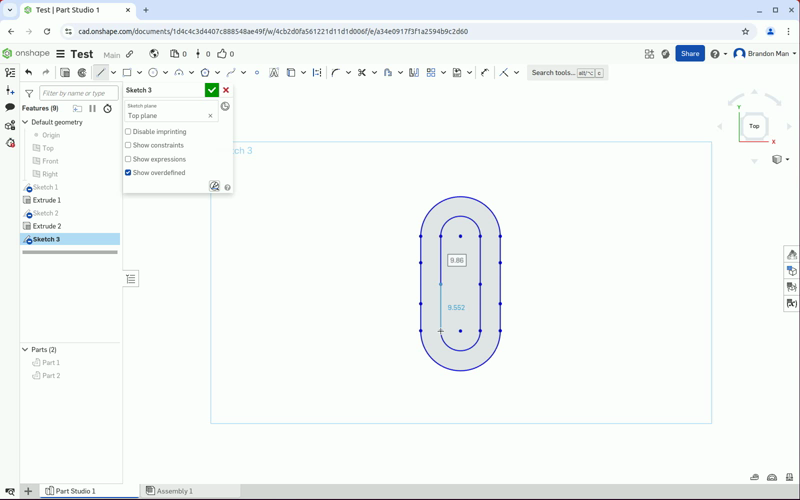
key_up(shift)
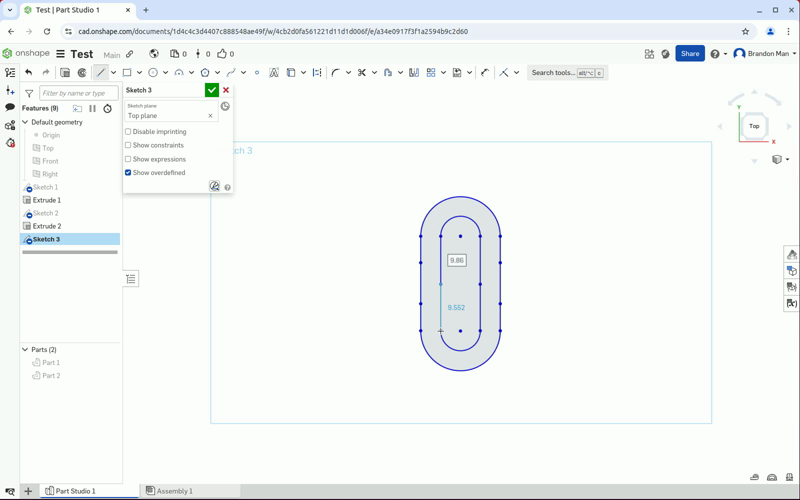
click(440, 330)
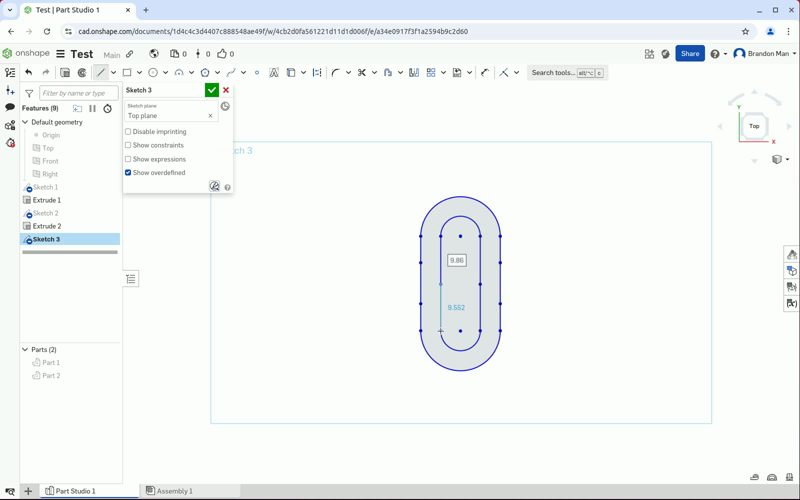
key(esc)
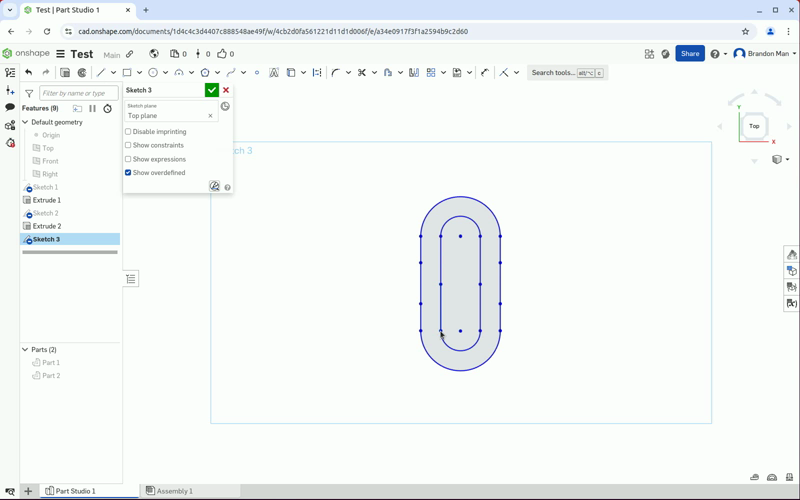
mouse_move(477, 350)
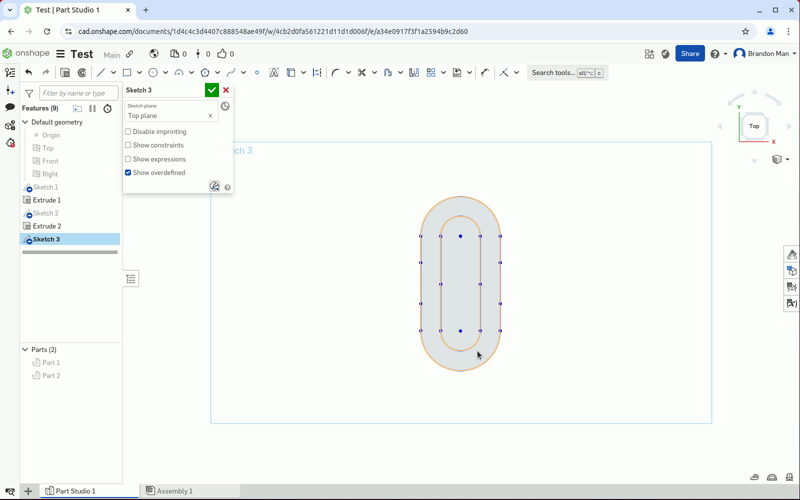
click(477, 350)
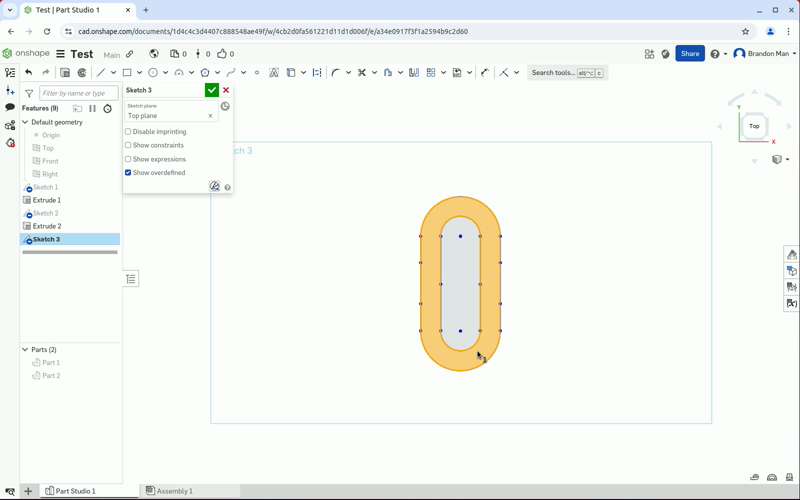
mouse_move(73, 352)
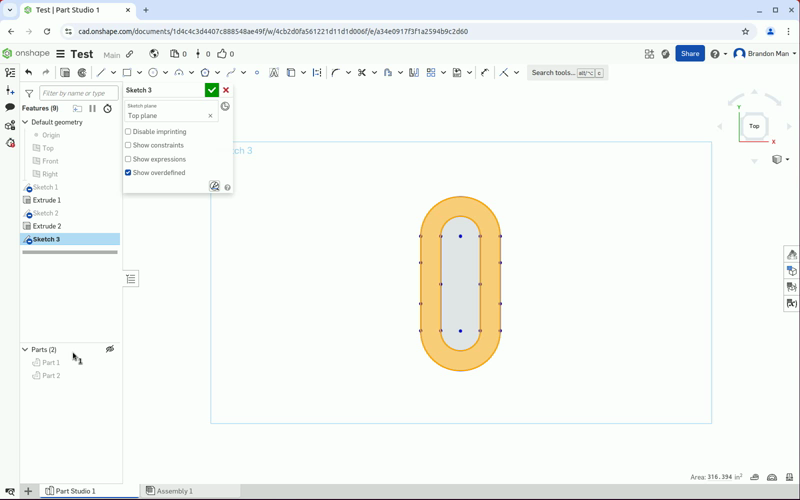
key(shift+y)
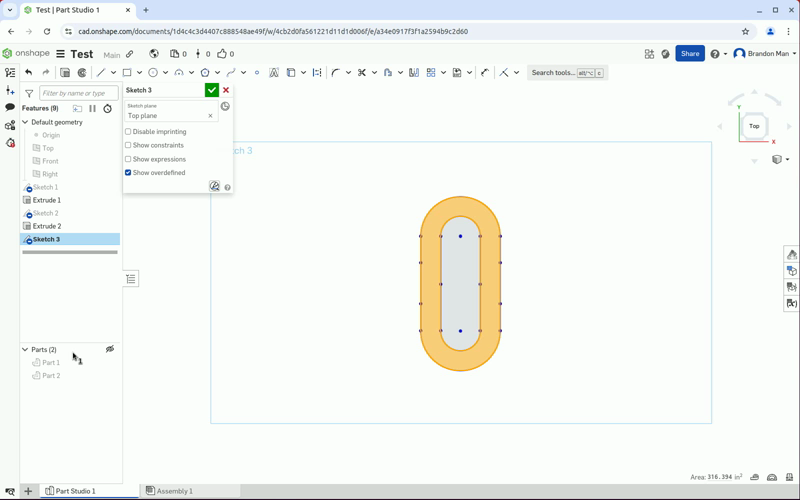
key(shift+e)
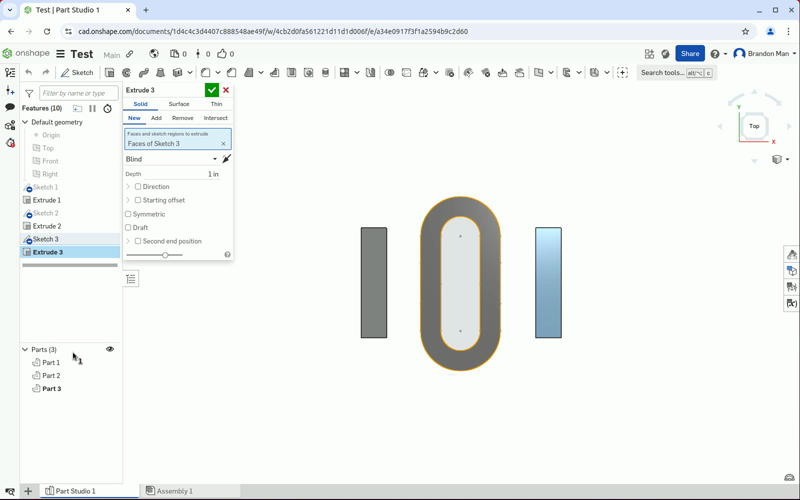
mouse_move(143, 106)
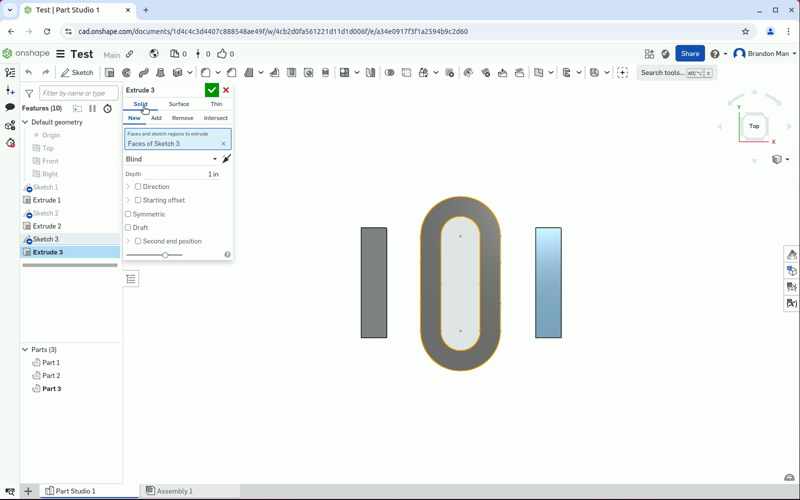
click(143, 106)
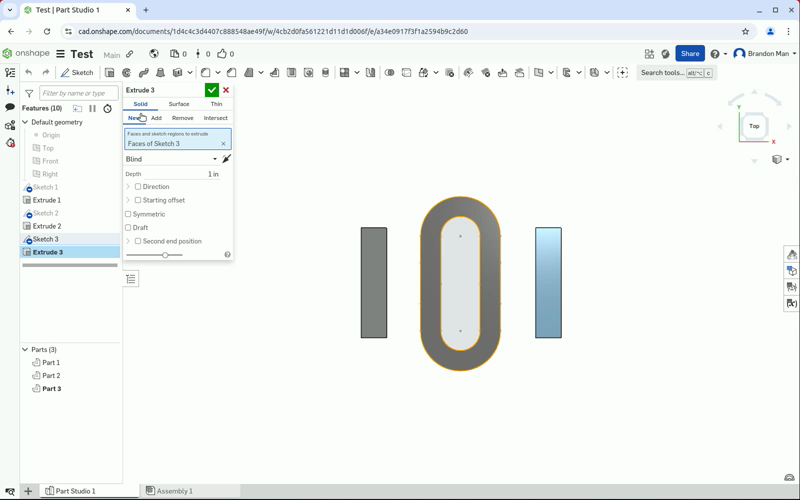
mouse_move(137, 120)
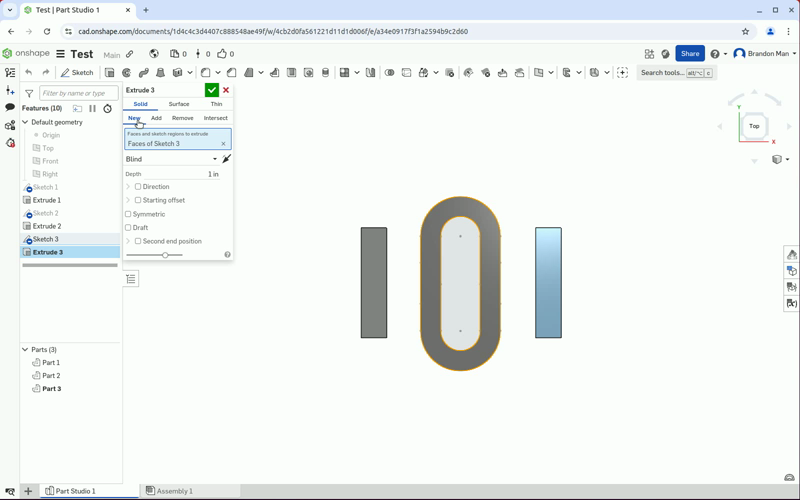
click(137, 120)
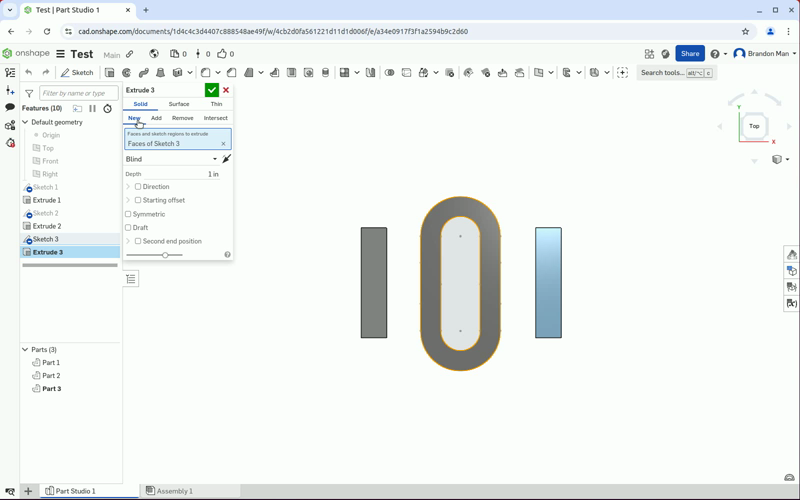
key(tab, 4)
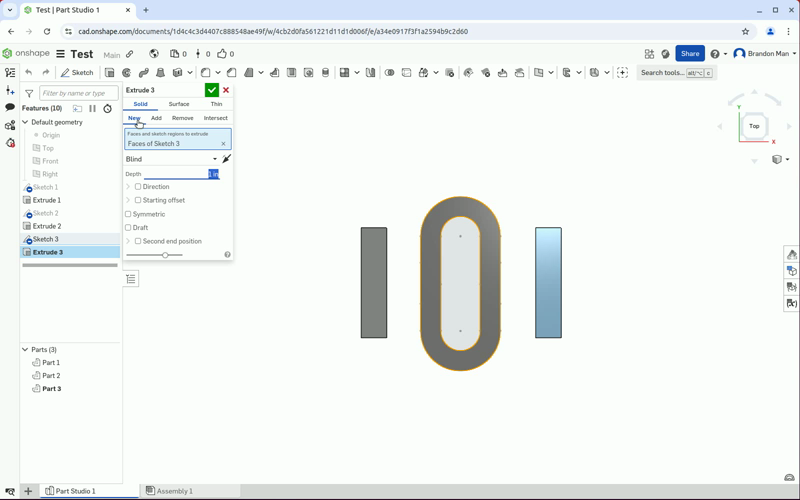
text(3.129)
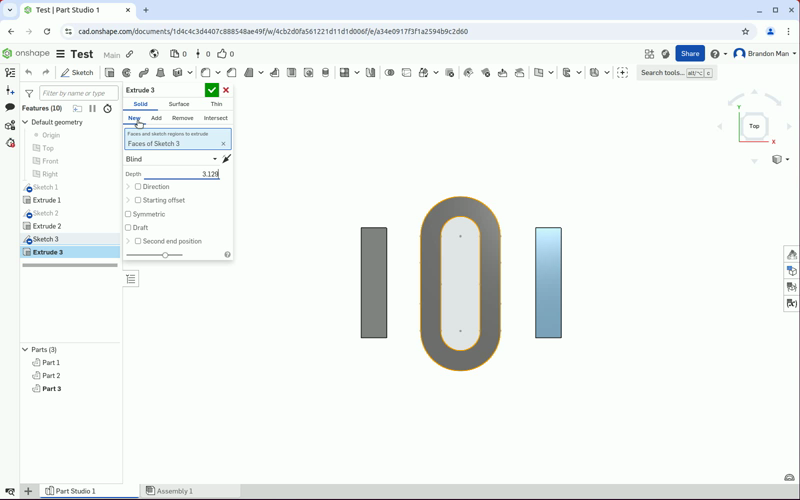
key(enter)
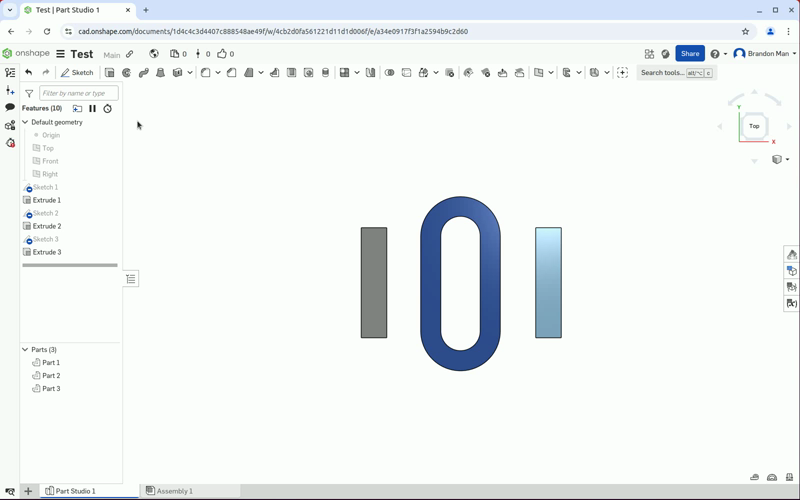
key(shift+h)
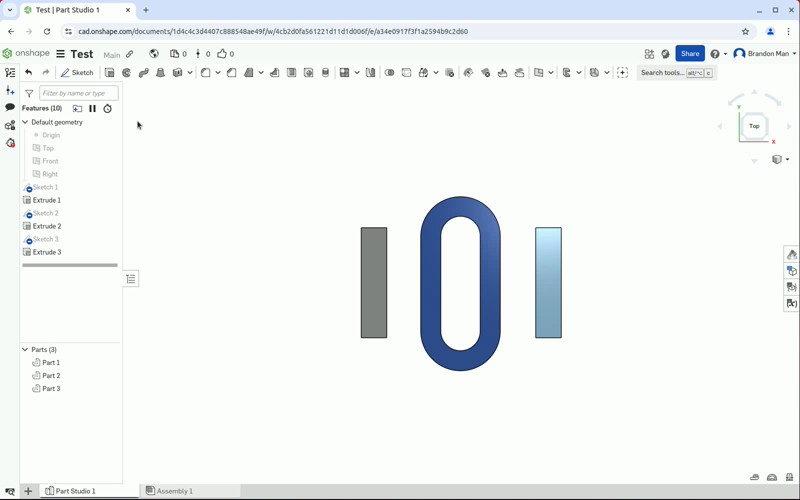
key(shift+h)
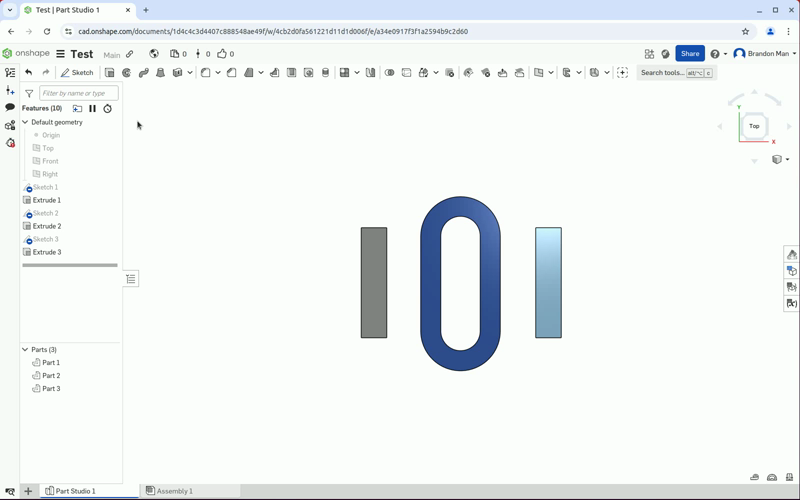
mouse_move(73, 189)
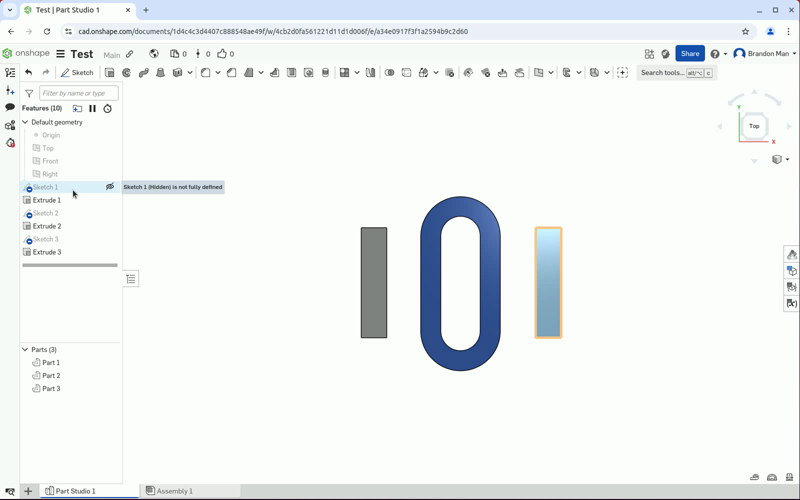
click(73, 189)
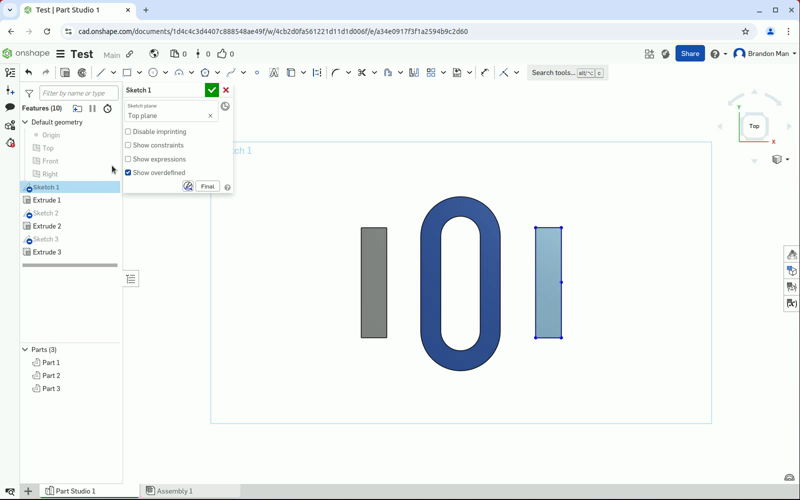
mouse_move(229, 92)
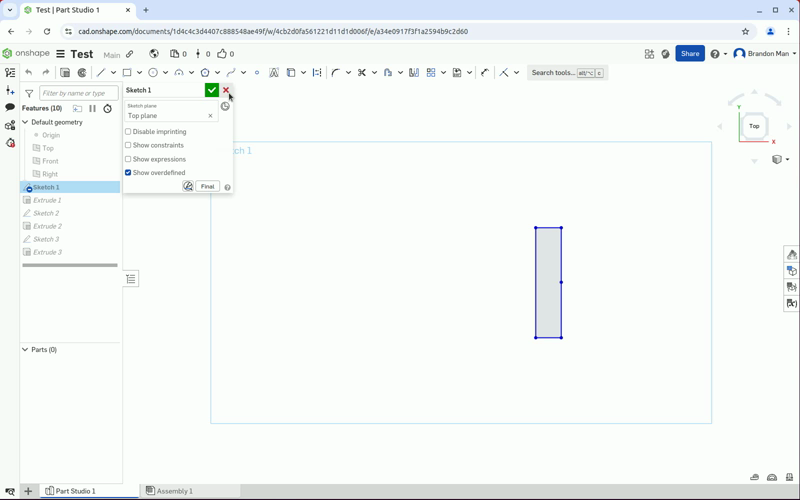
click(229, 92)
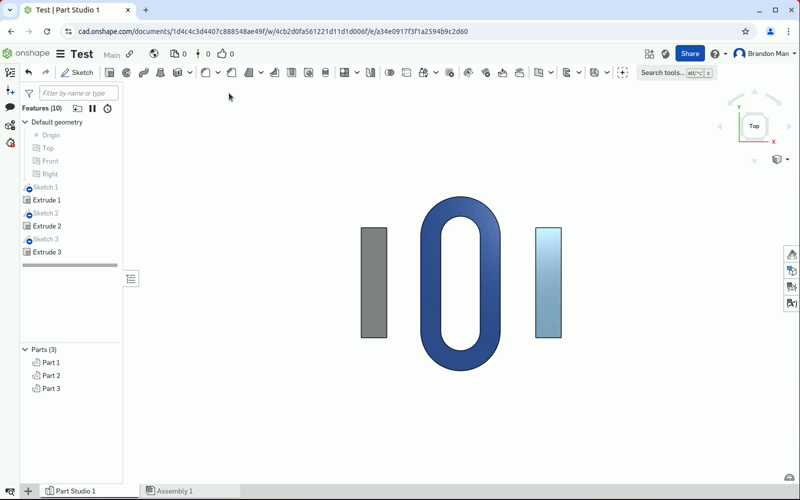
mouse_move(73, 352)
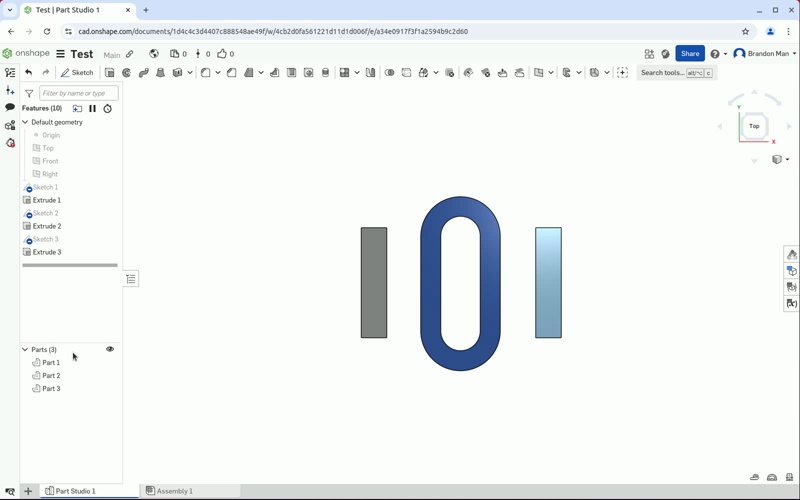
key(y)
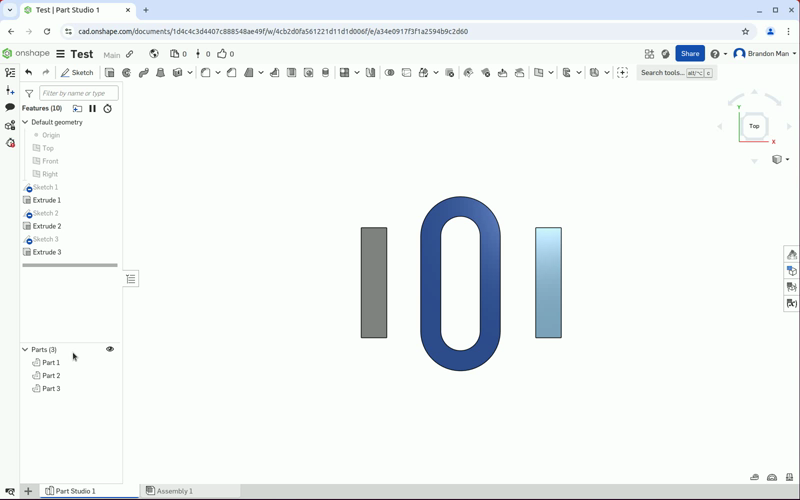
key(shift+p)
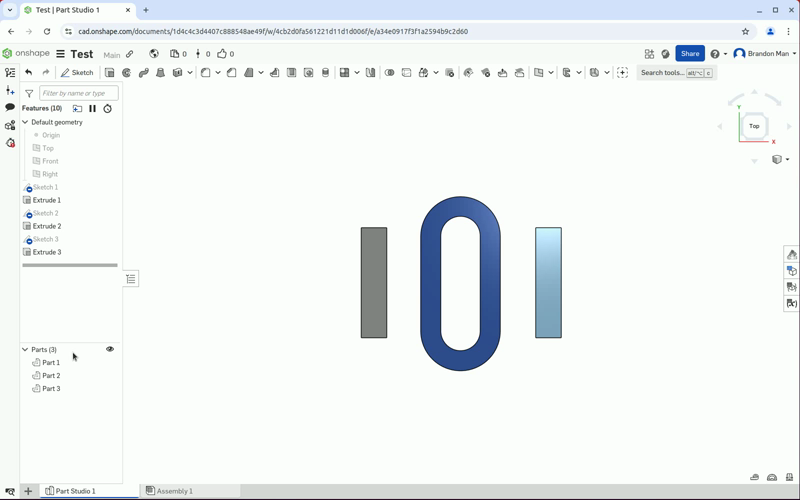
key(space)
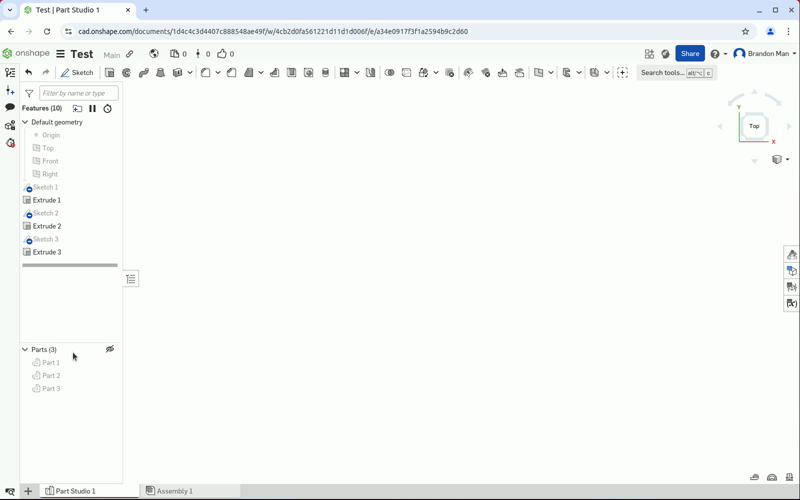
key_down(shift)
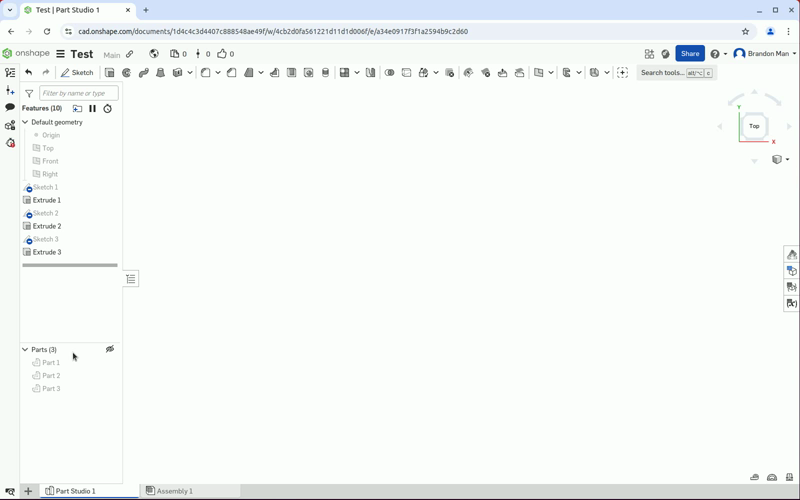
key(up)
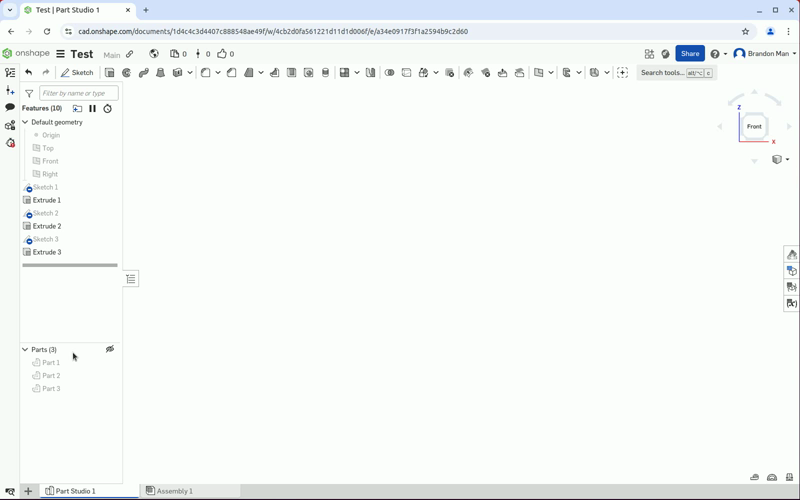
key_up(shift)
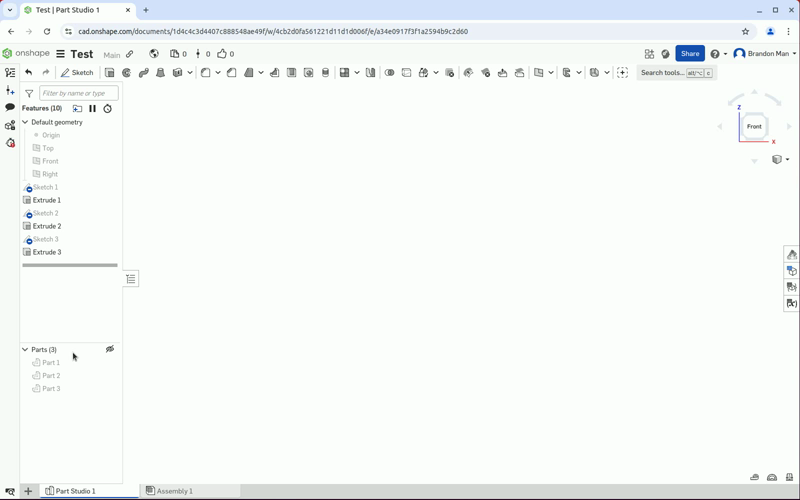
mouse_move(73, 352)
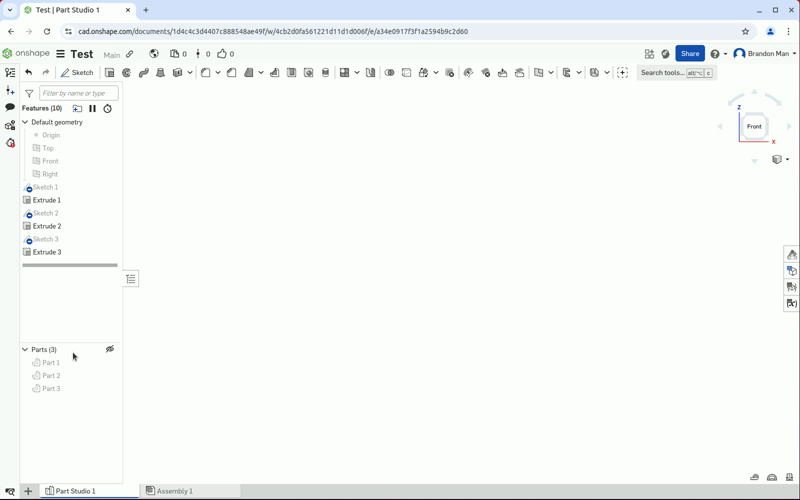
key(shift+y)
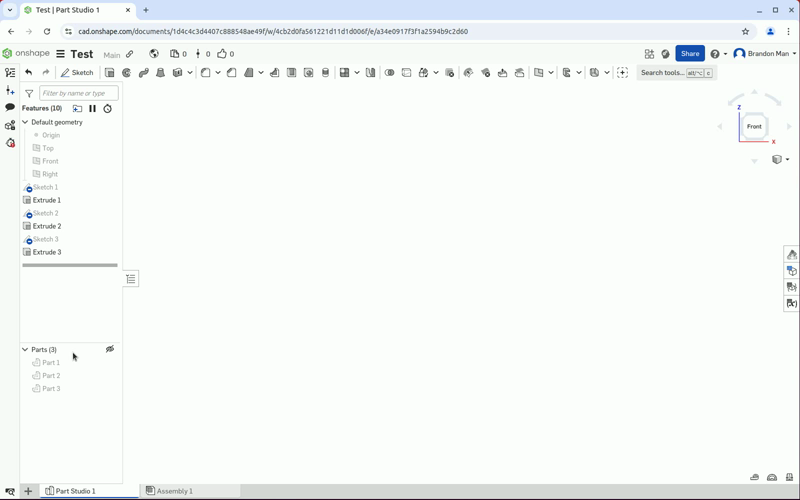
key(shift+s)
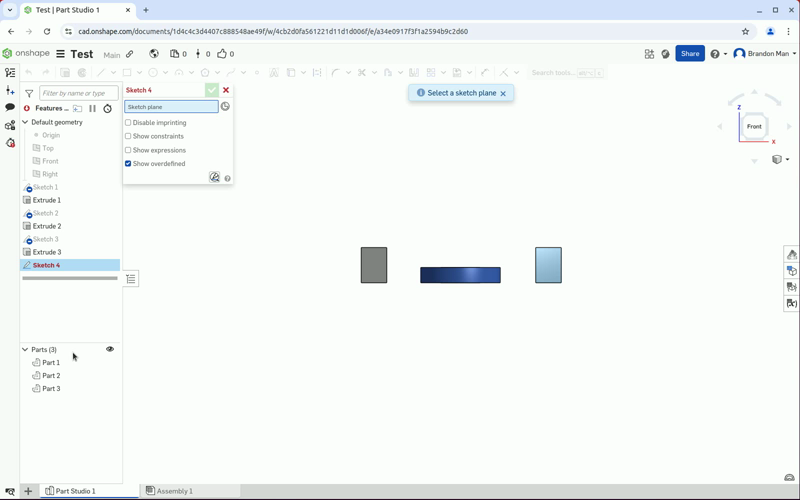
mouse_move(73, 163)
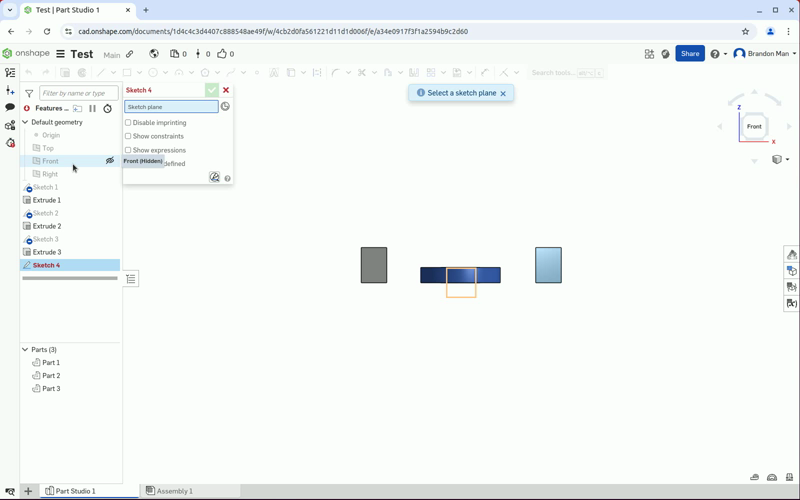
click(73, 163)
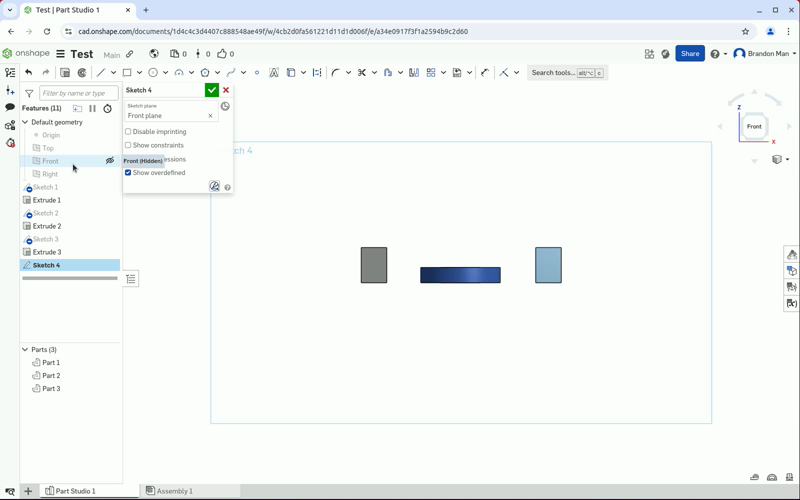
mouse_move(73, 352)
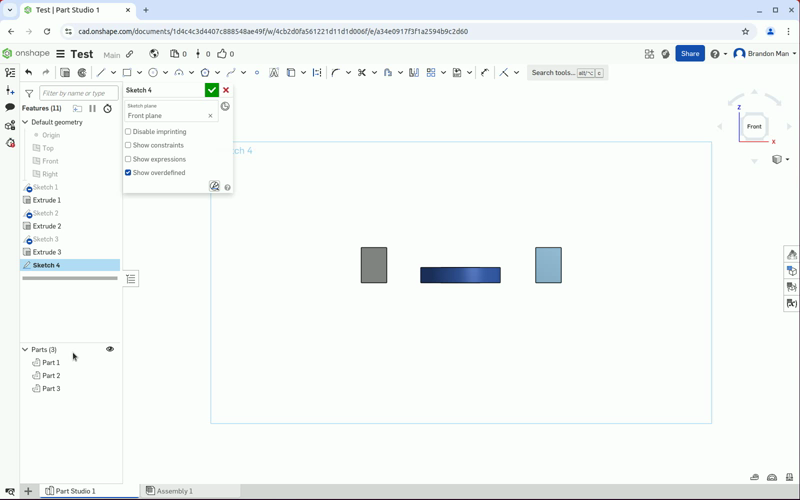
key(y)
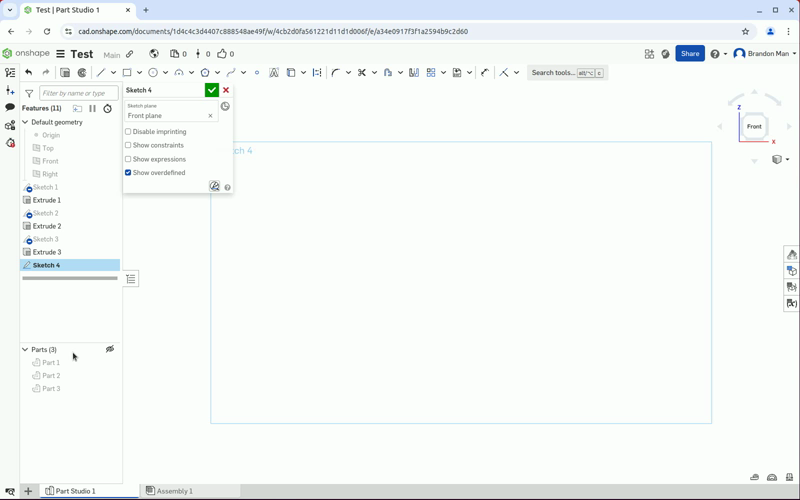
key(l)
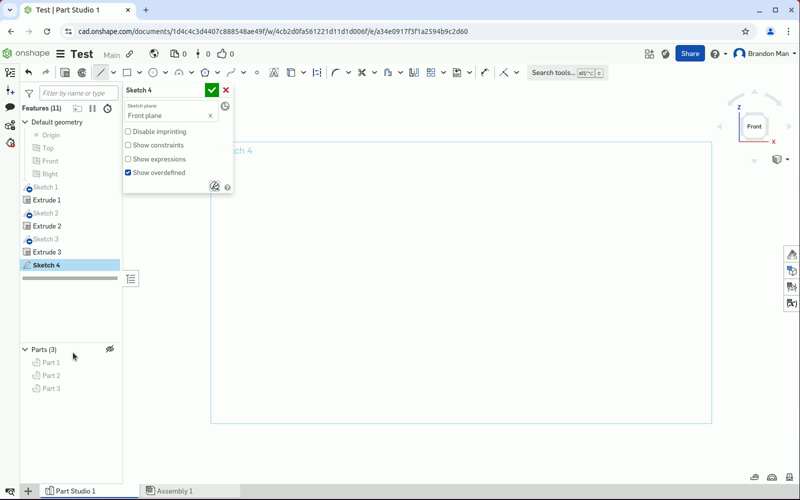
key_down(shift)
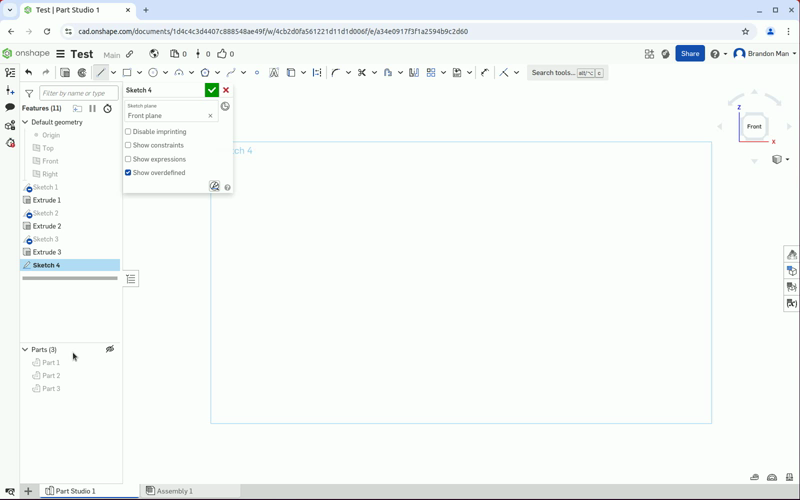
mouse_move(385, 258)
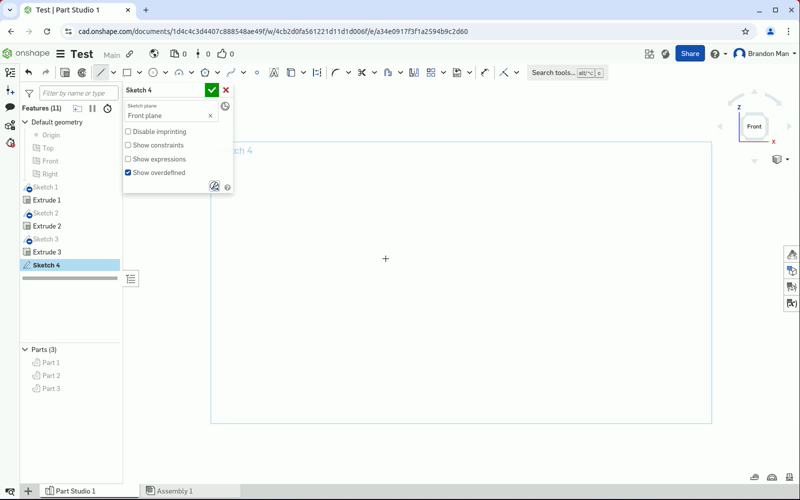
click(385, 258)
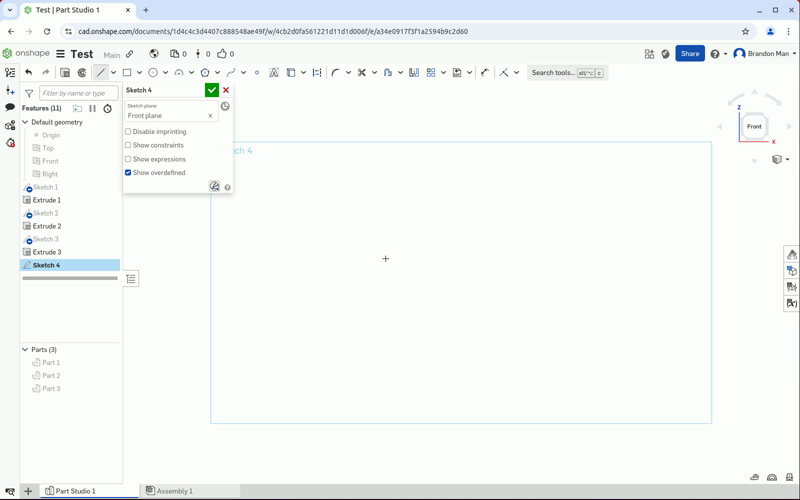
key_up(shift)
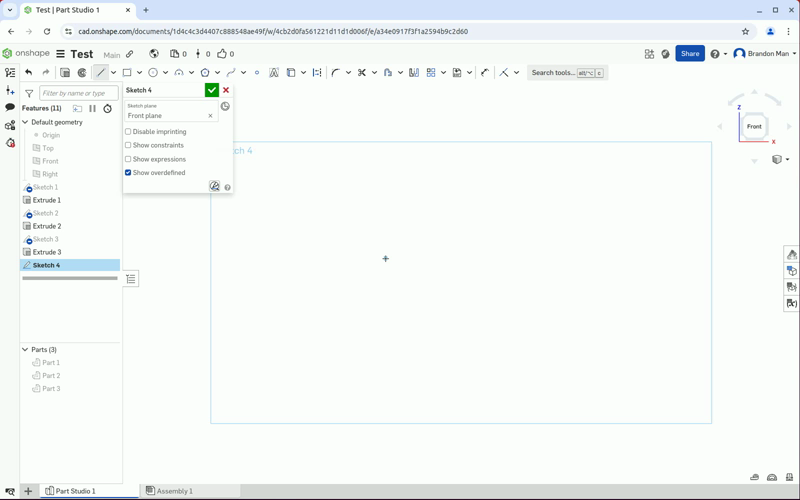
key_down(shift)
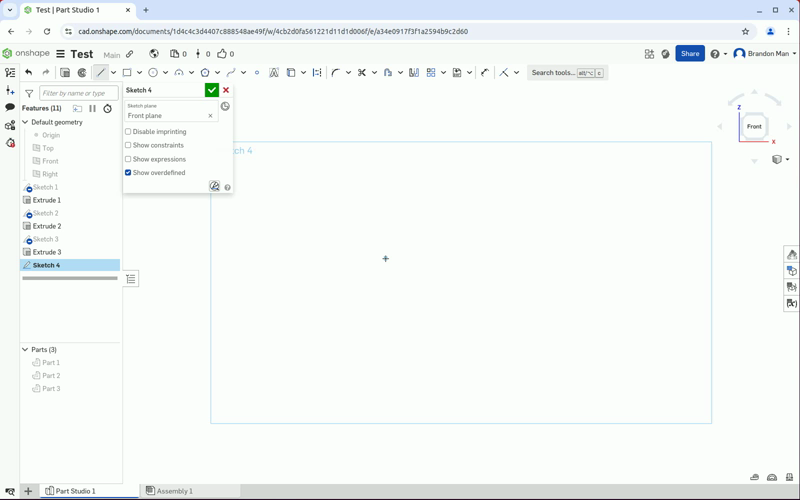
mouse_move(415, 258)
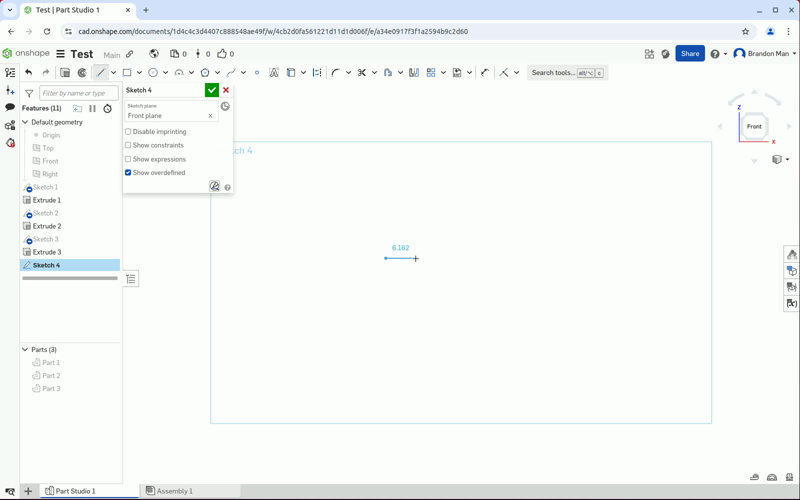
mouse_move(391, 258)
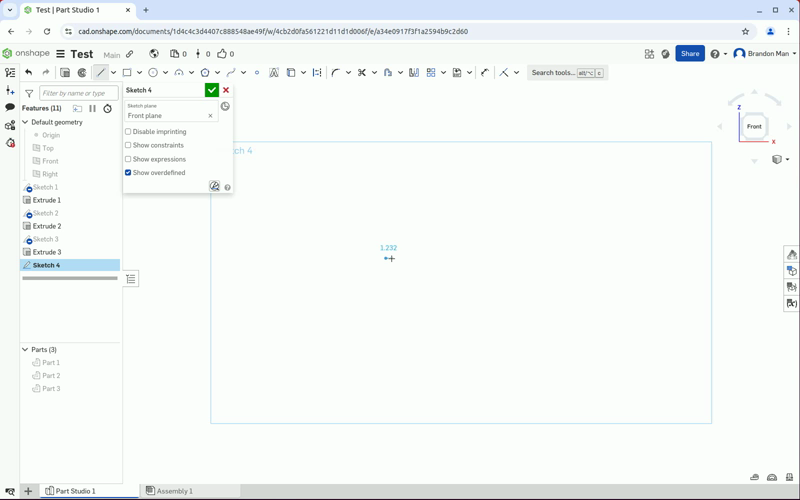
scroll(6)
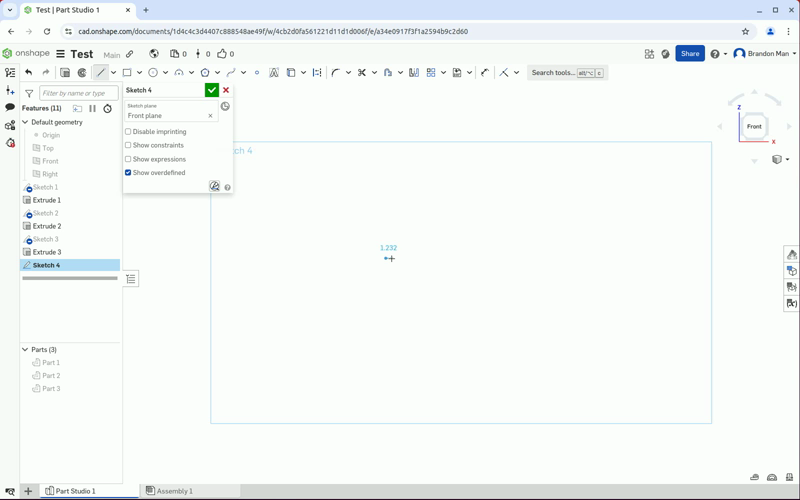
scroll(6)
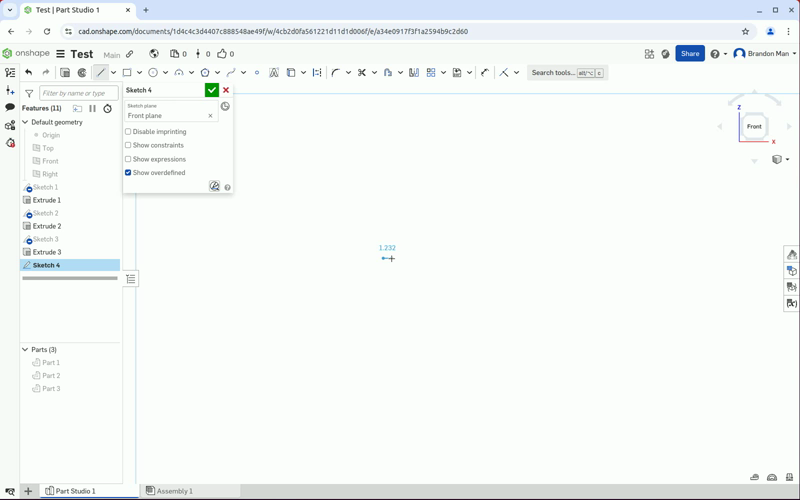
scroll(6)
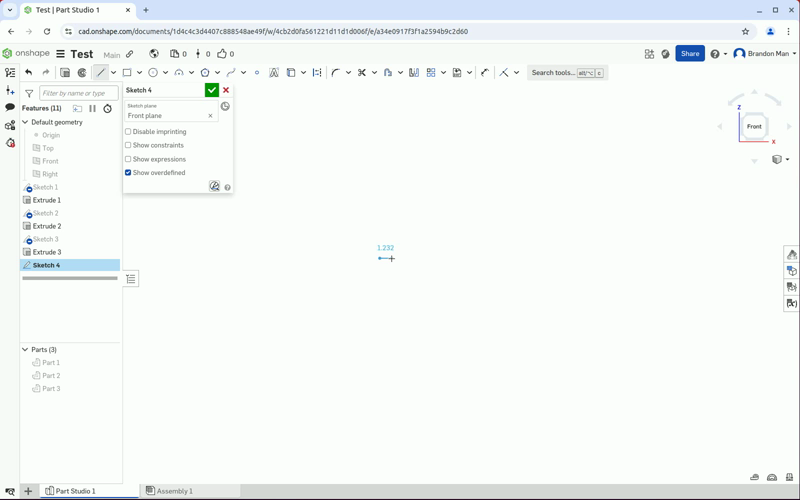
scroll(6)
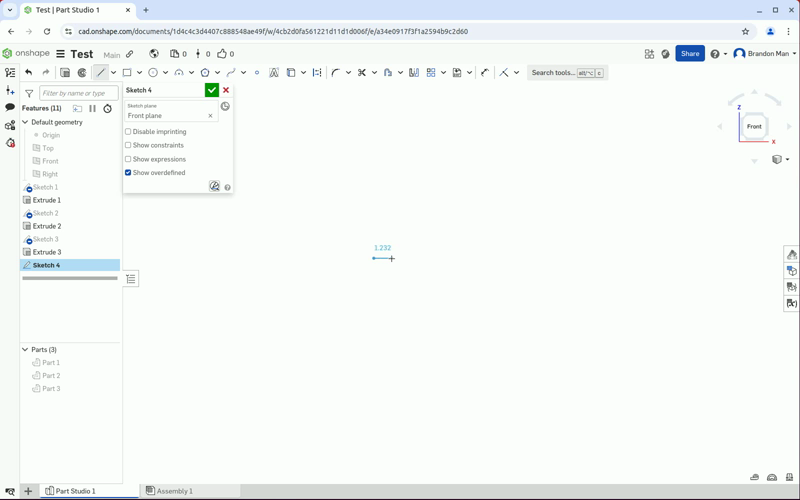
scroll(6)
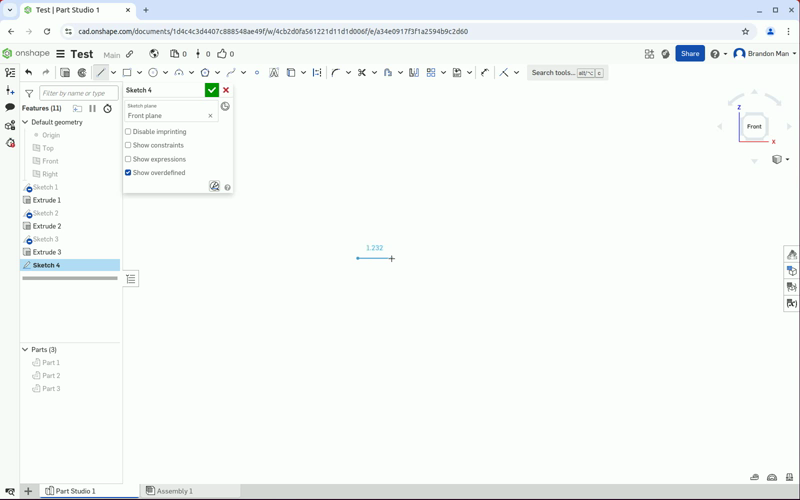
scroll(6)
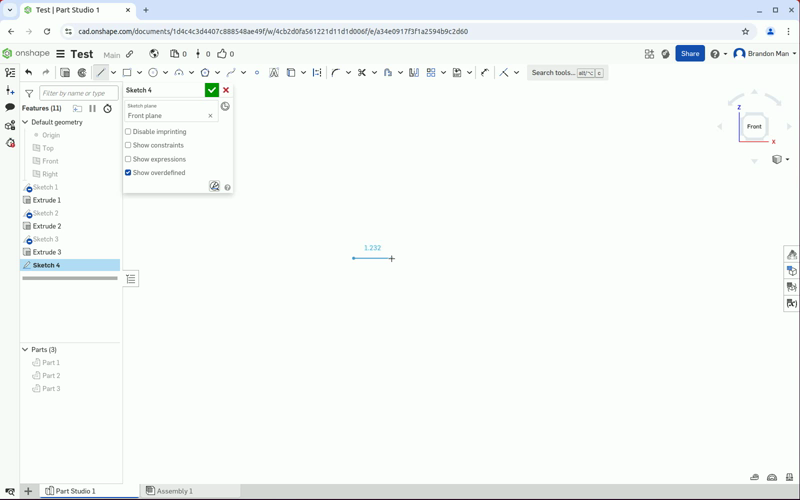
scroll(6)
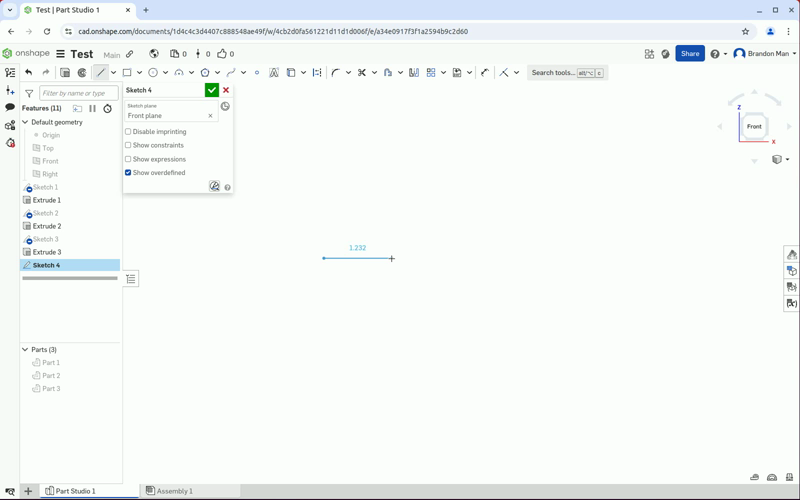
click(391, 258)
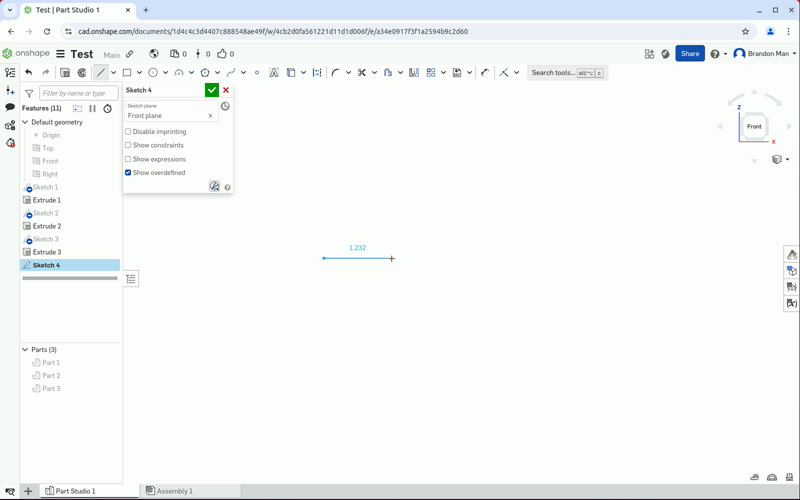
scroll(-6)
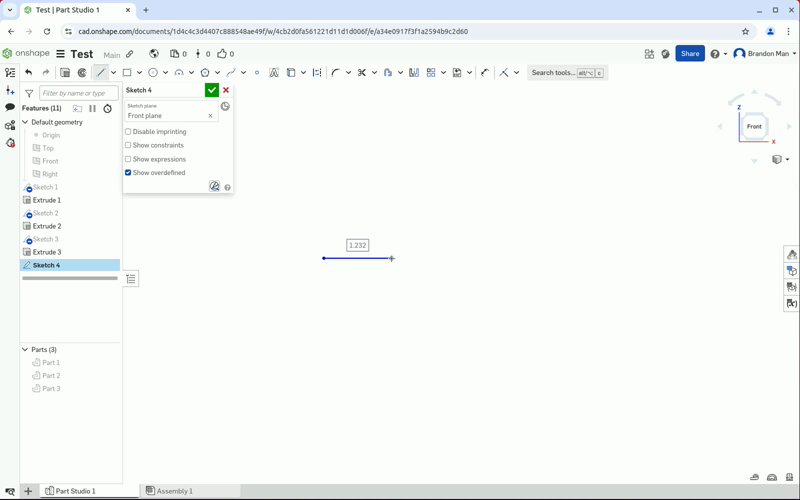
scroll(-6)
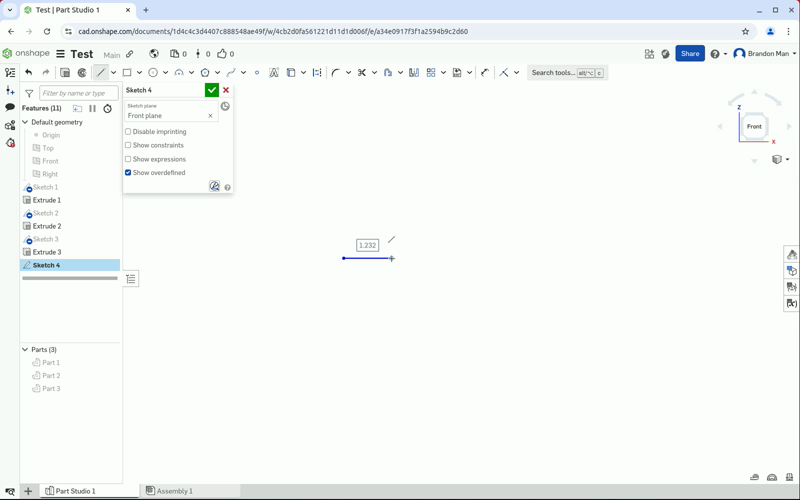
scroll(-6)
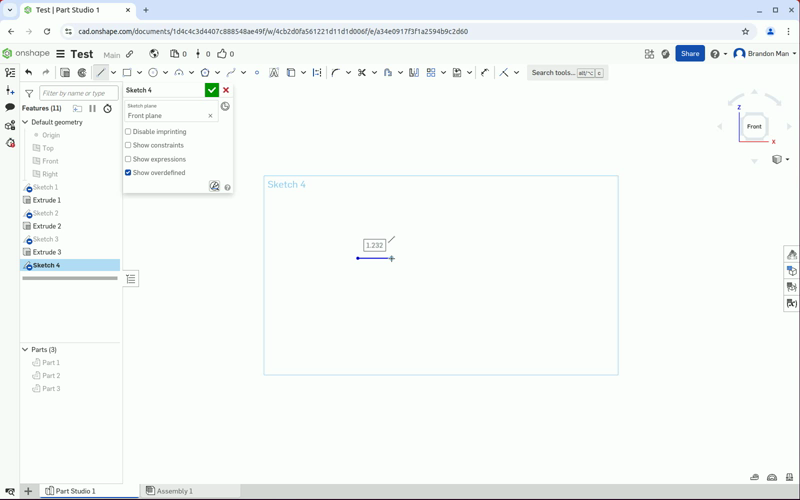
scroll(-6)
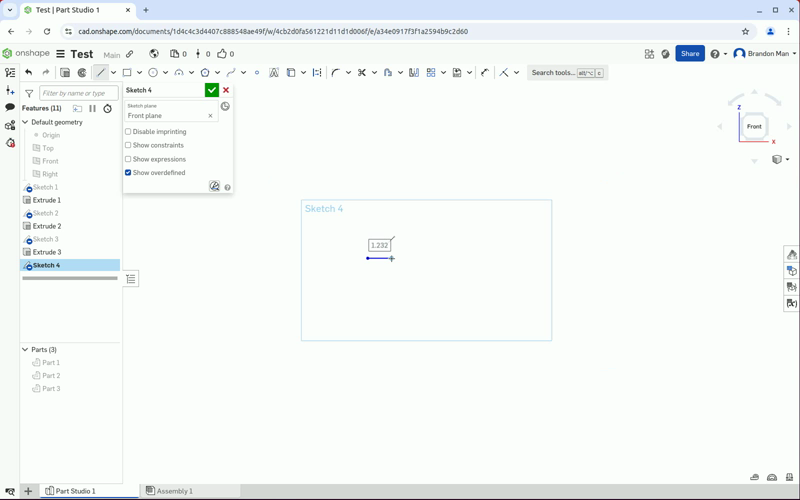
scroll(-6)
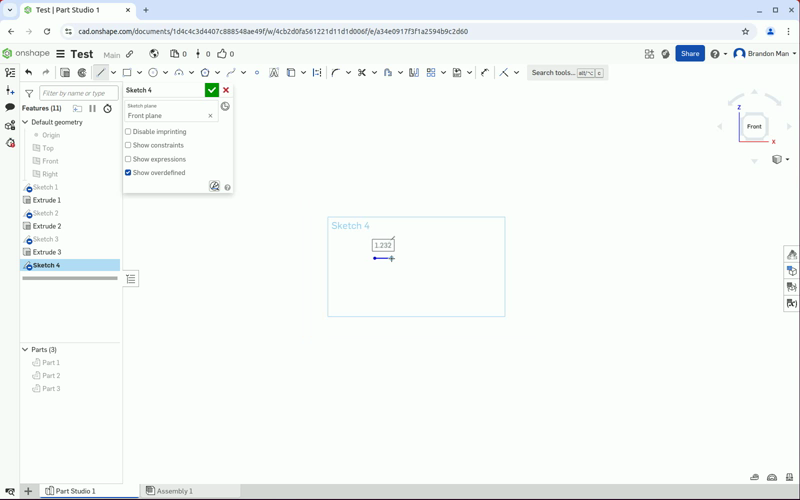
scroll(-6)
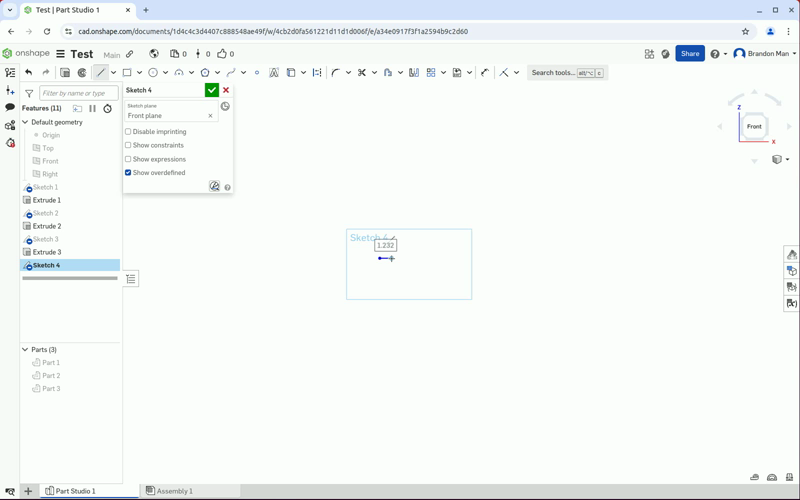
scroll(-6)
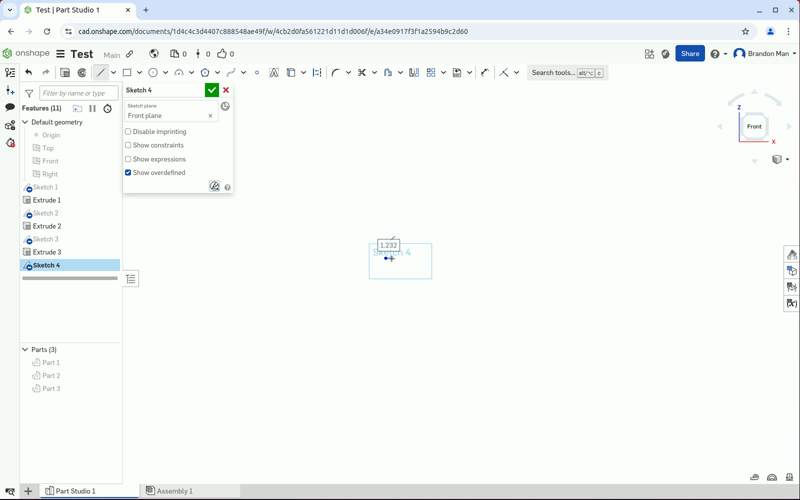
key_up(shift)
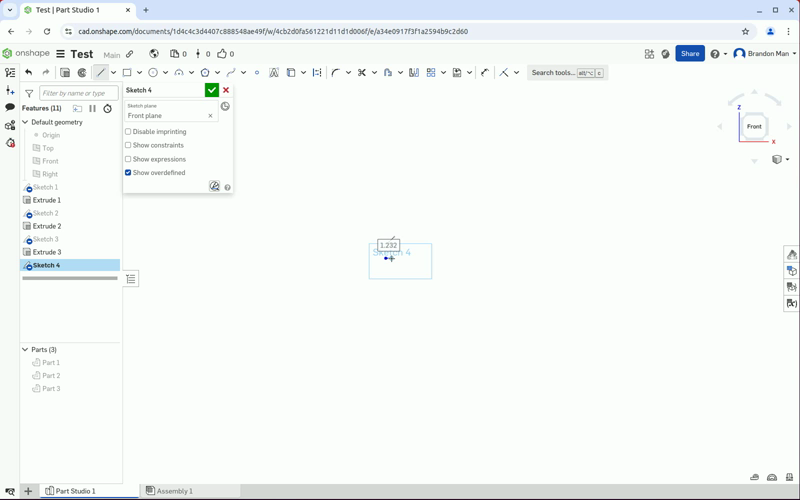
key_down(shift)
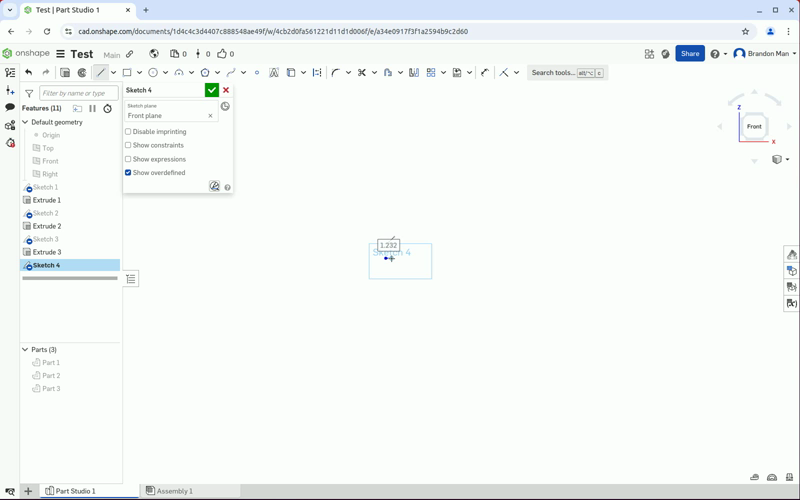
mouse_move(421, 258)
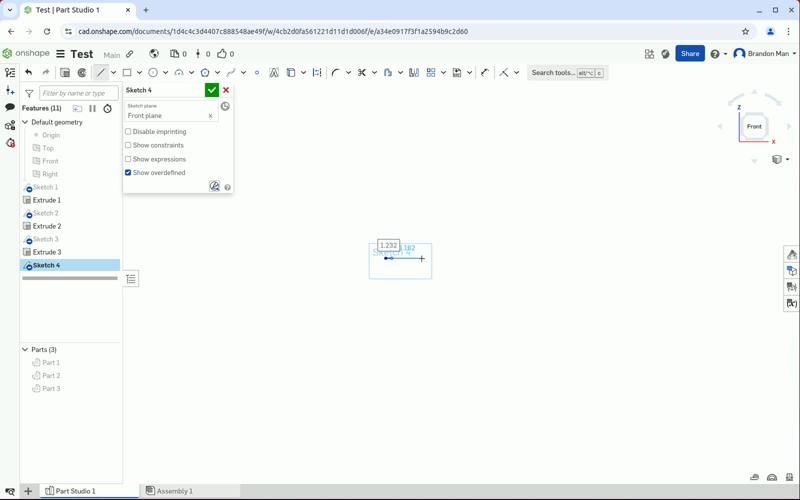
mouse_move(385, 246)
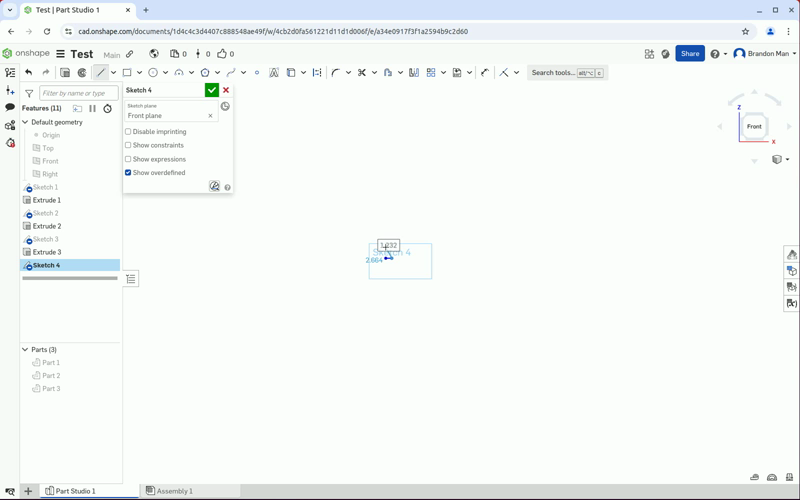
click(385, 246)
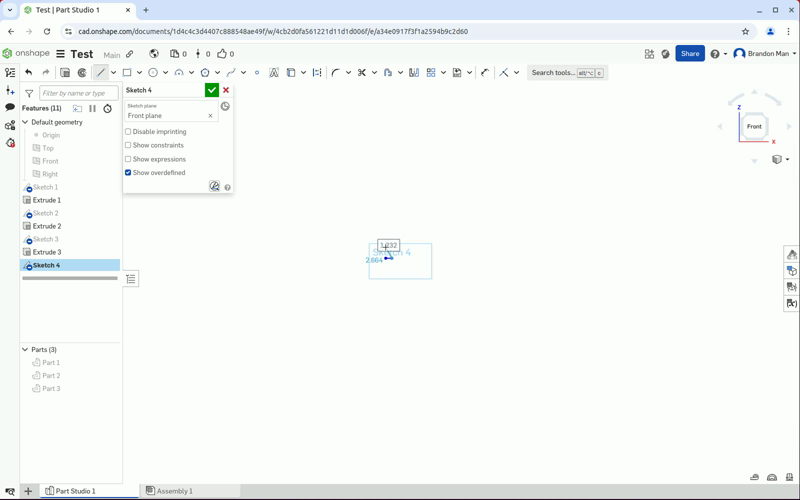
key_up(shift)
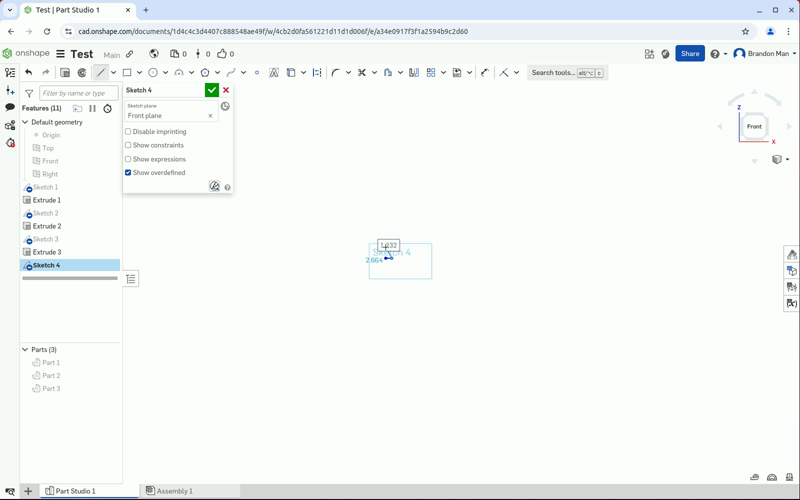
mouse_move(415, 246)
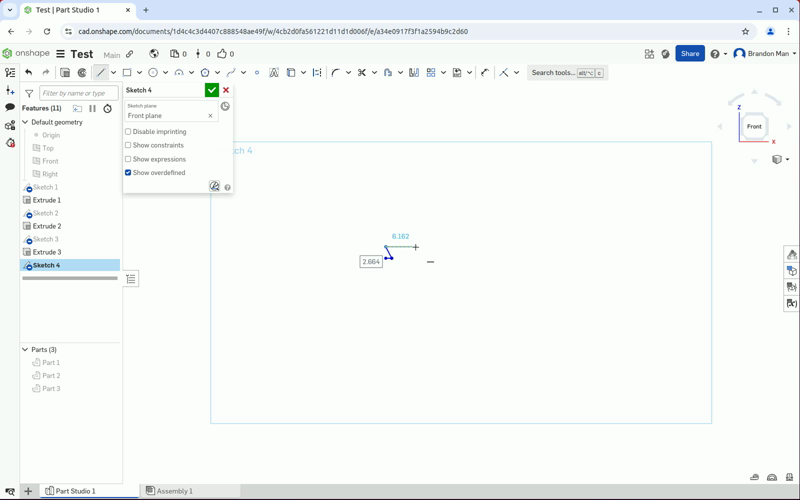
key_down(shift)
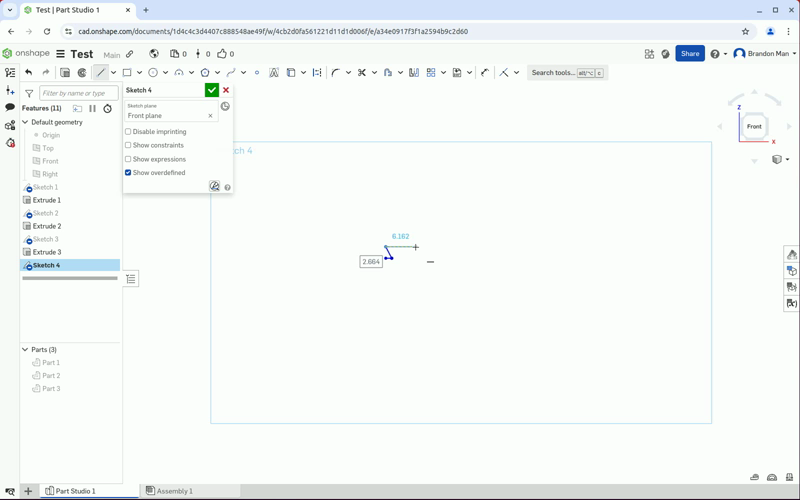
mouse_move(385, 258)
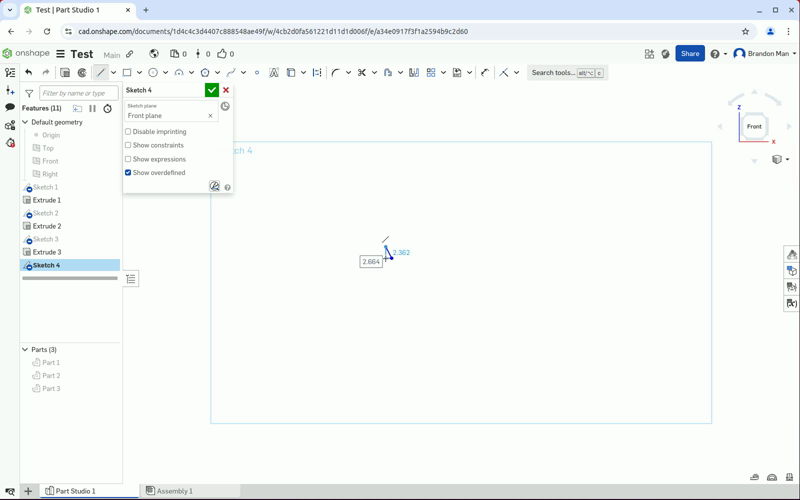
key_up(shift)
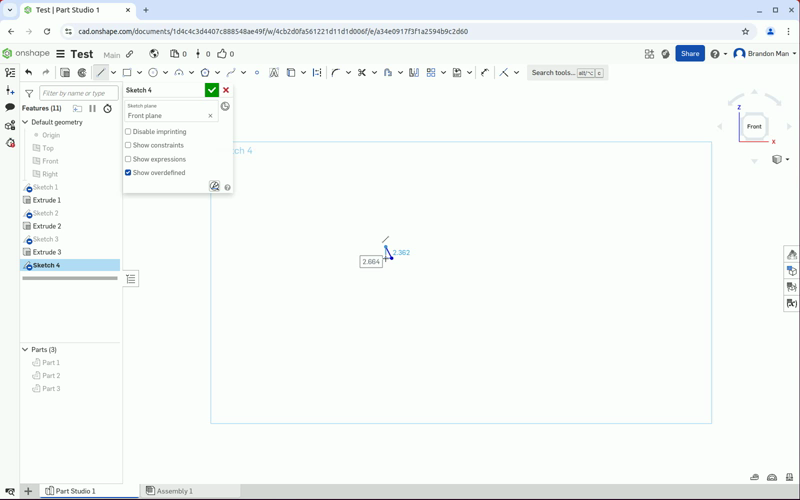
click(385, 258)
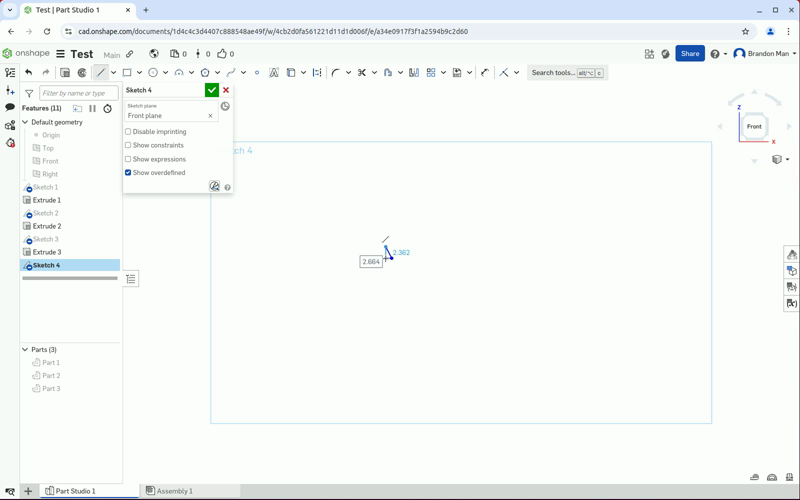
key(esc)
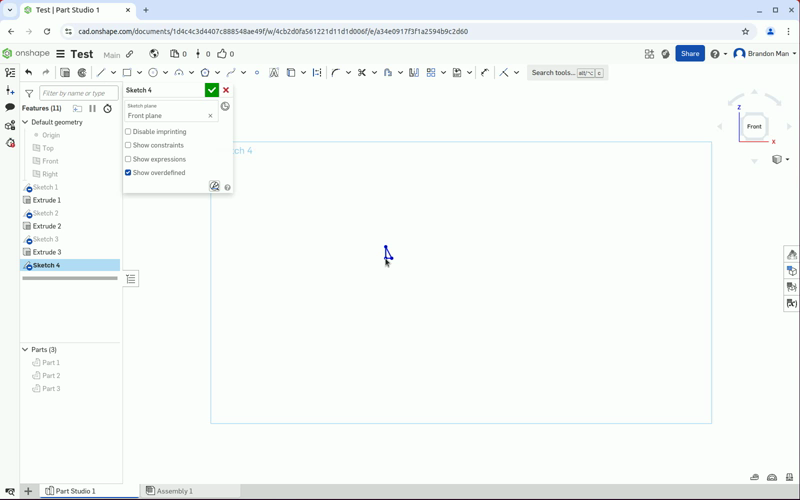
mouse_move(386, 254)
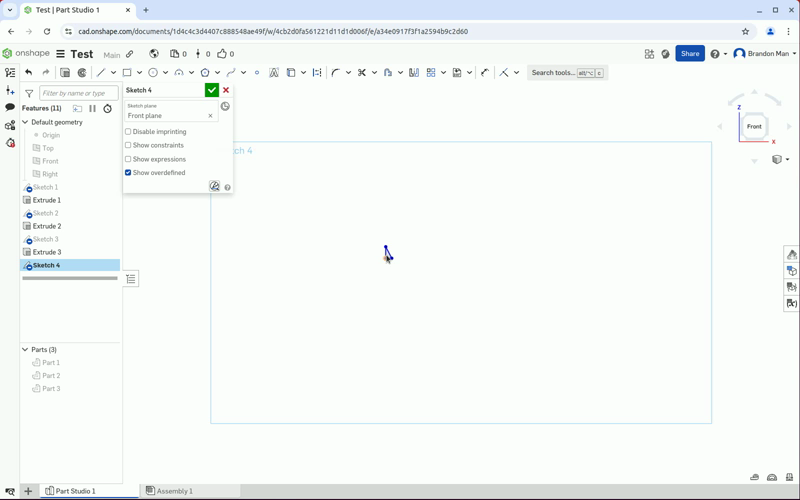
scroll(6)
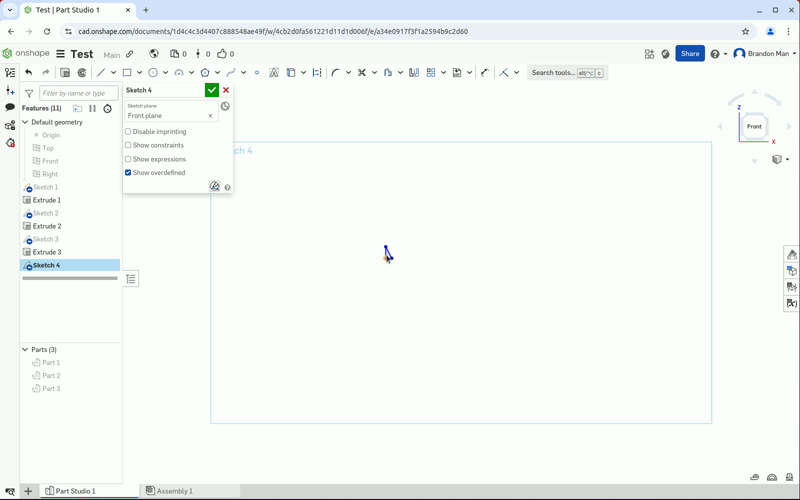
scroll(6)
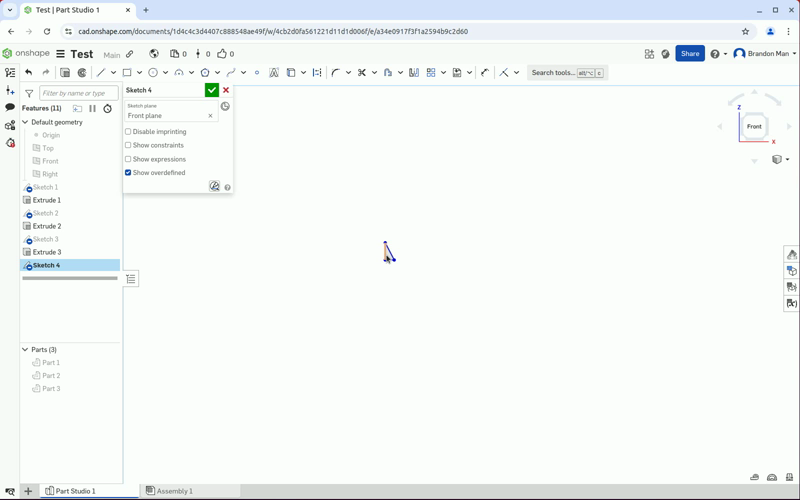
scroll(6)
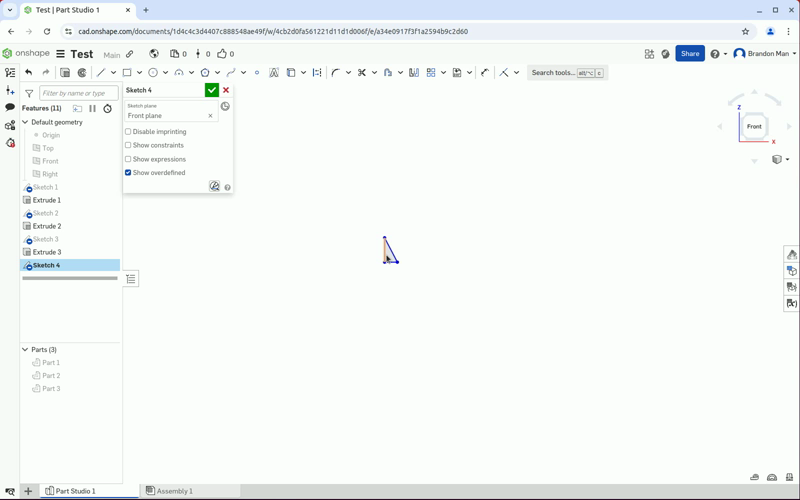
scroll(6)
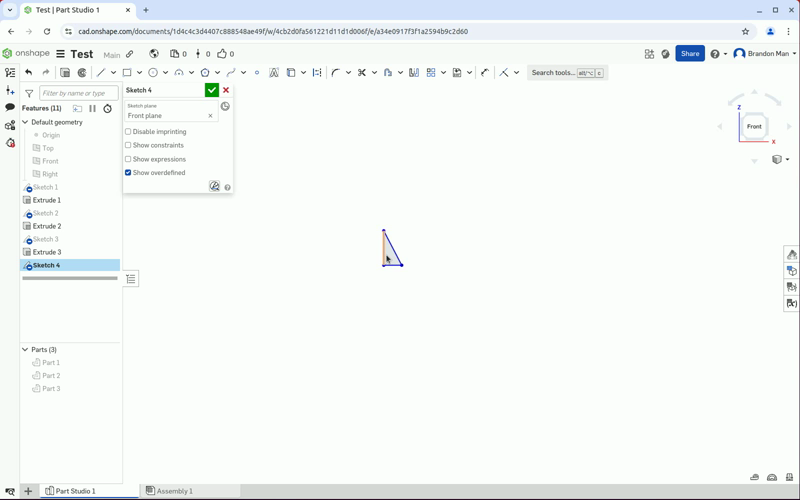
scroll(6)
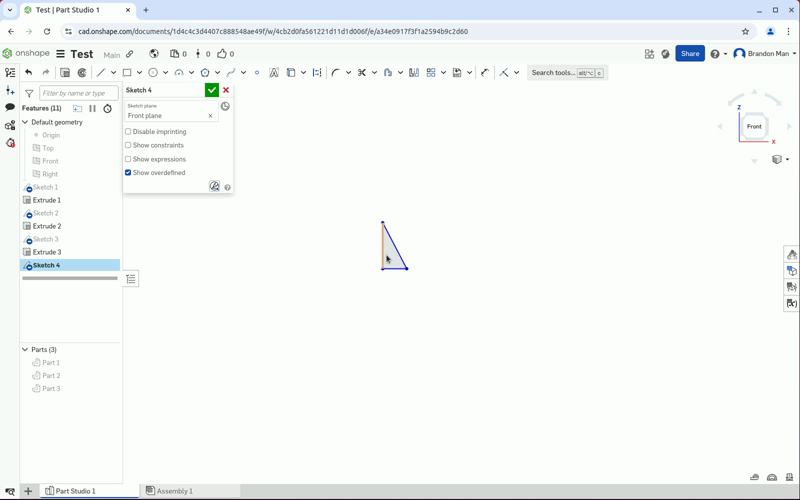
scroll(6)
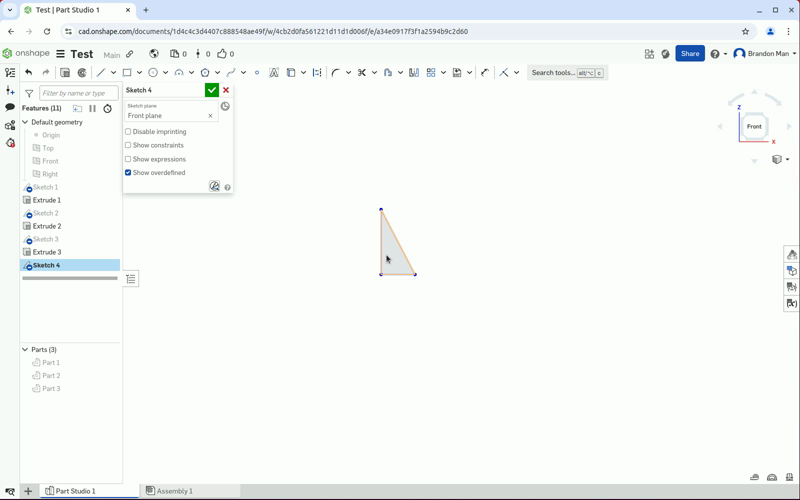
scroll(6)
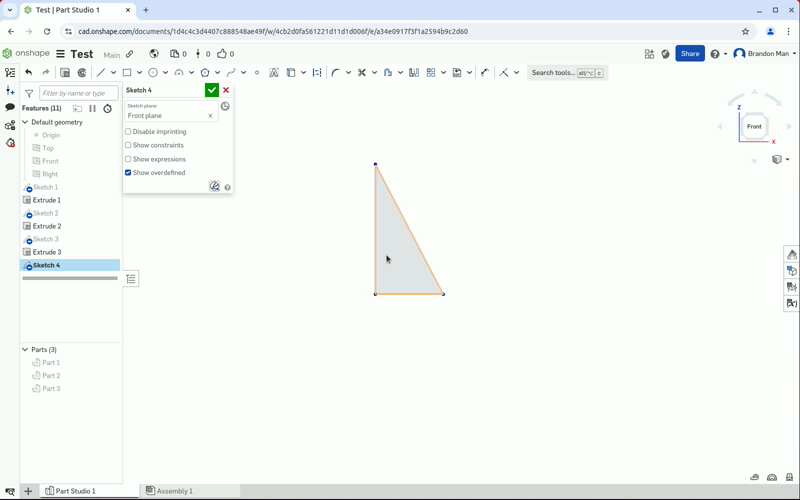
click(386, 254)
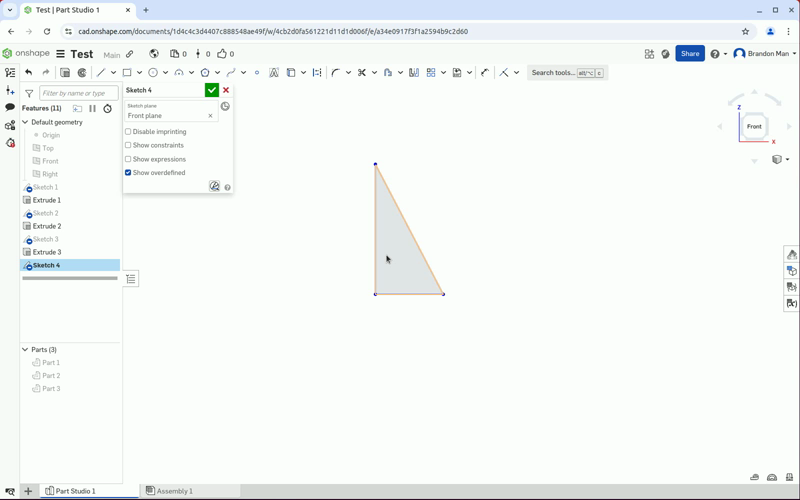
scroll(-6)
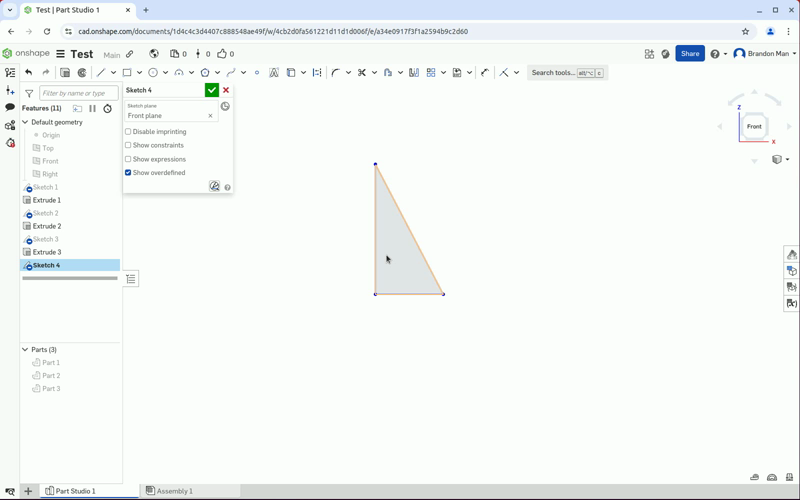
scroll(-6)
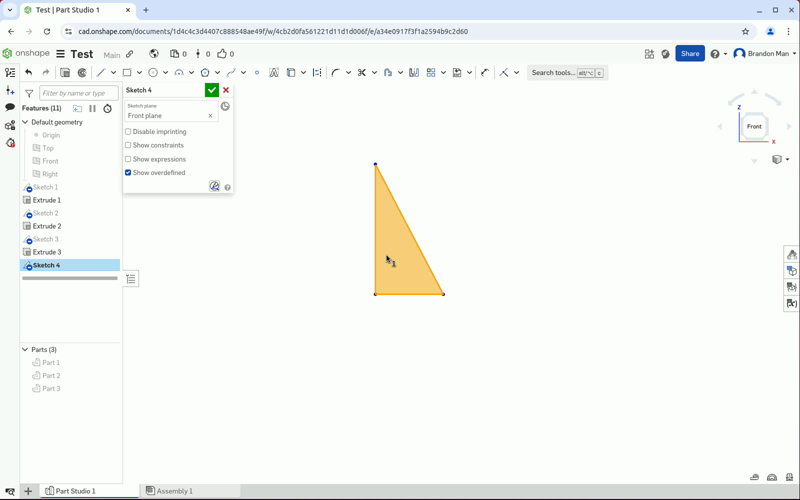
scroll(-6)
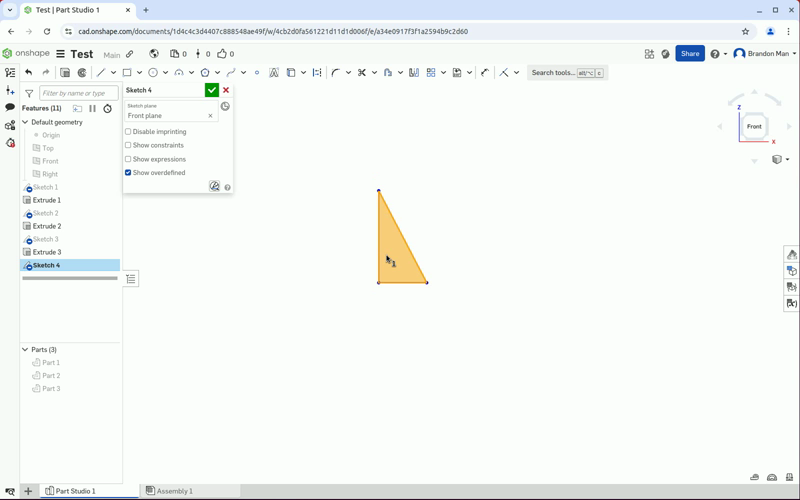
scroll(-6)
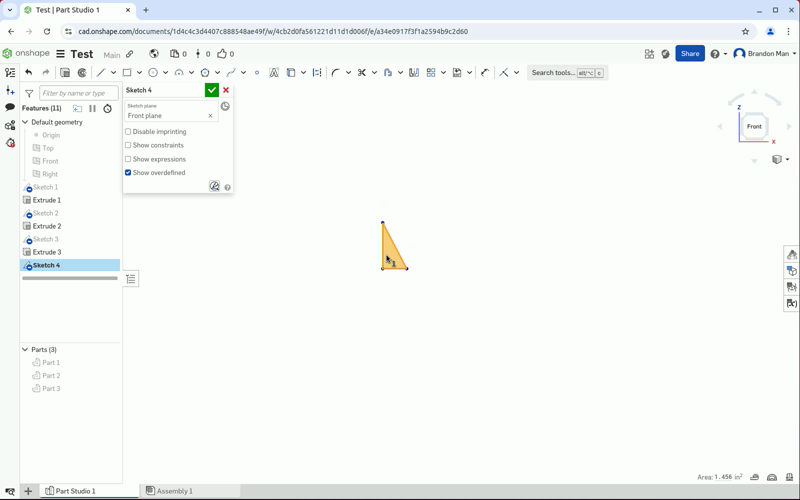
scroll(-6)
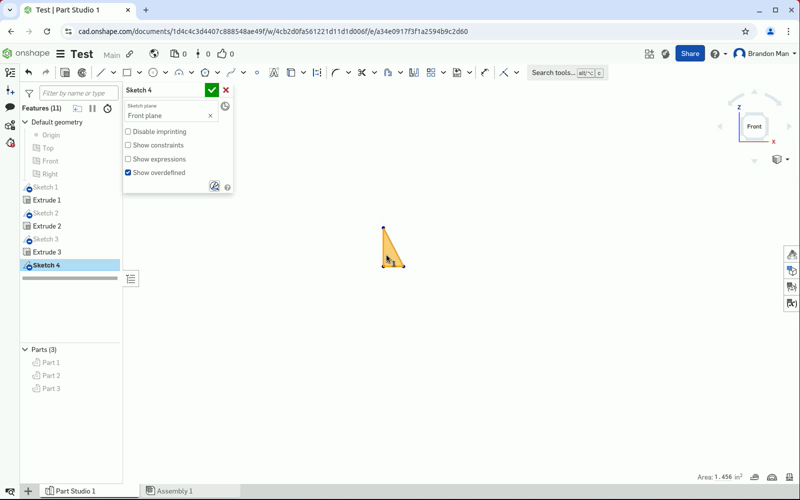
scroll(-6)
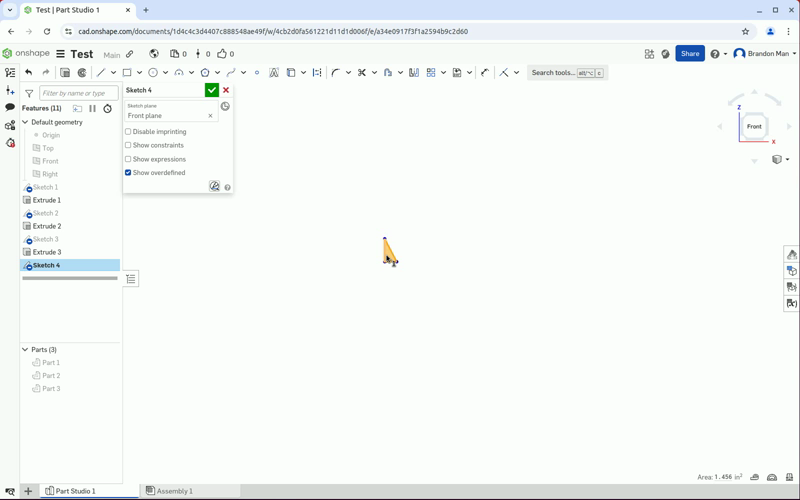
scroll(-6)
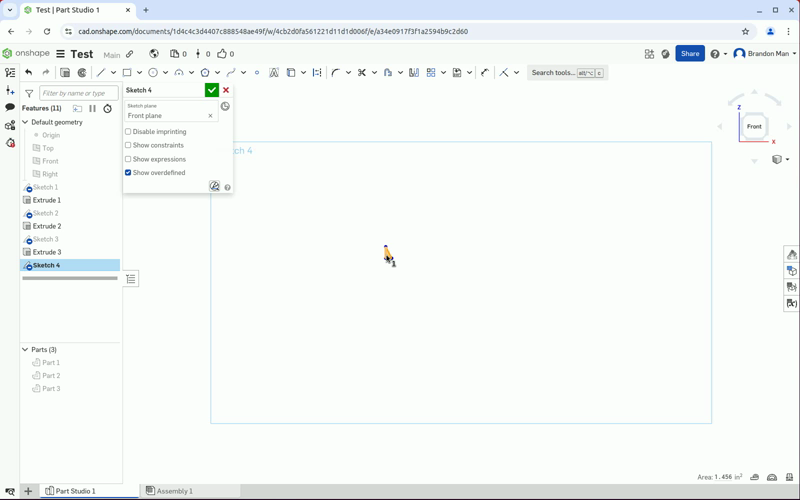
mouse_move(73, 352)
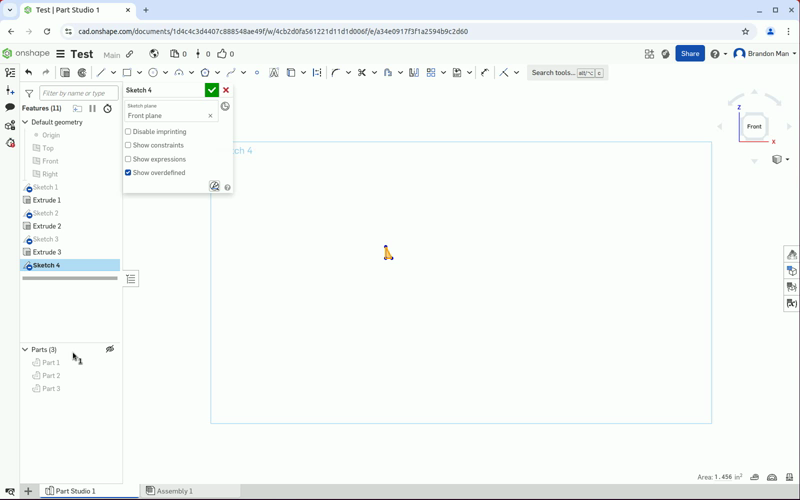
key(shift+y)
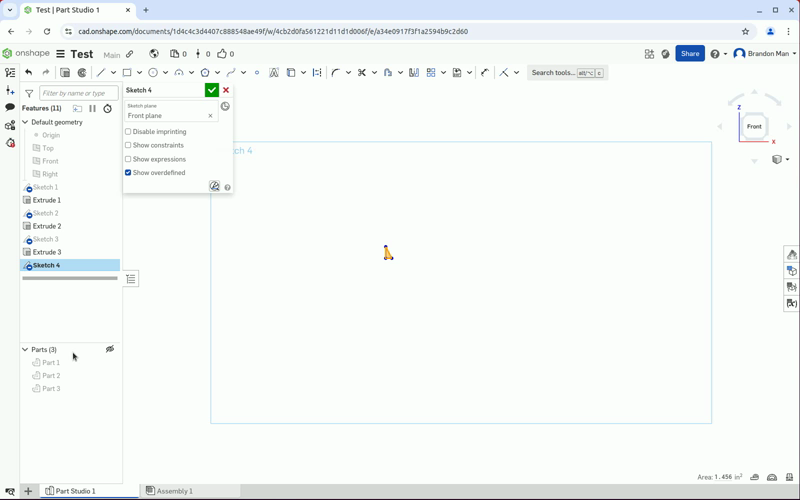
key(shift+e)
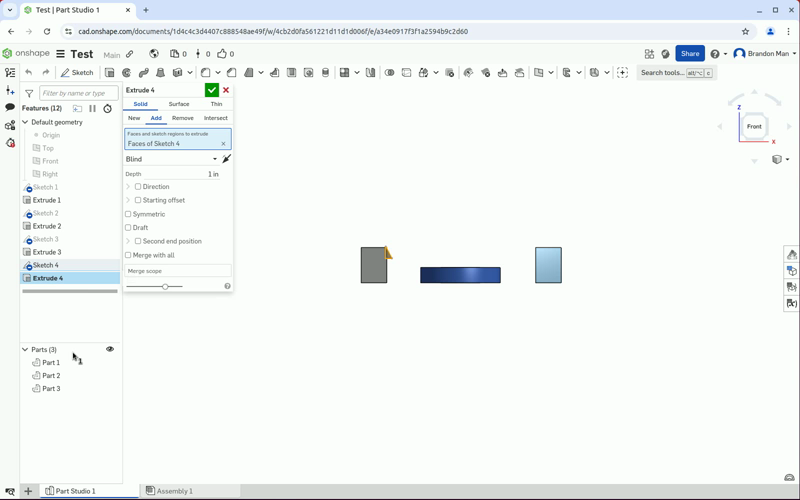
mouse_move(143, 106)
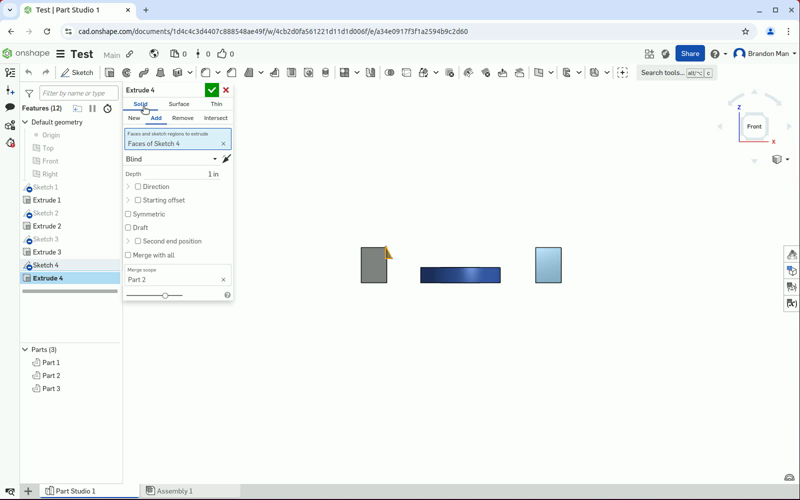
click(143, 106)
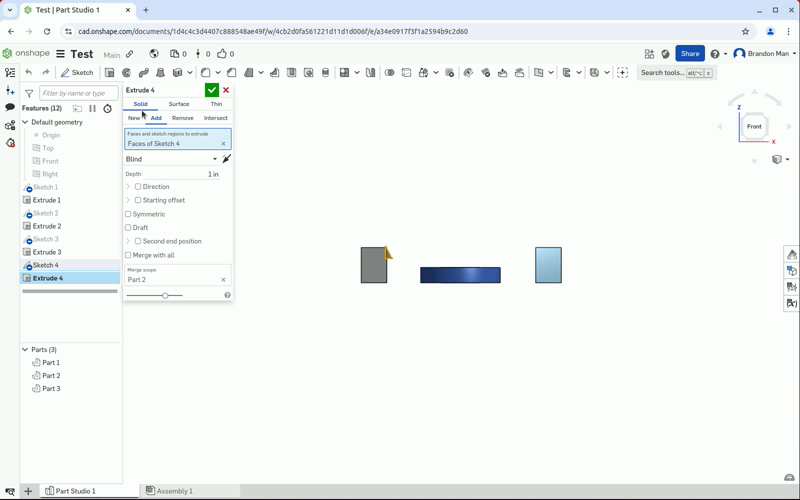
mouse_move(137, 120)
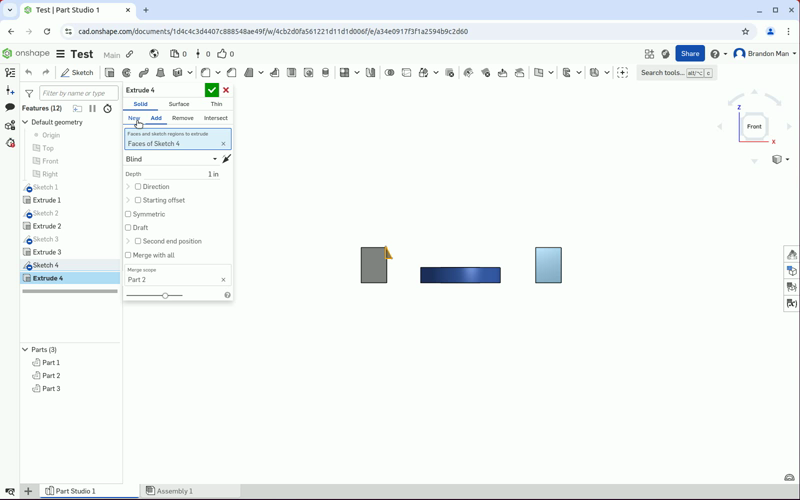
click(137, 120)
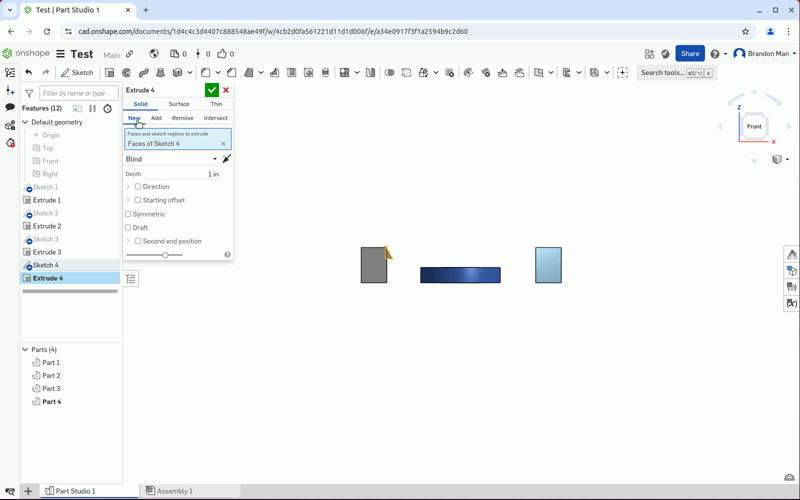
key(tab, 4)
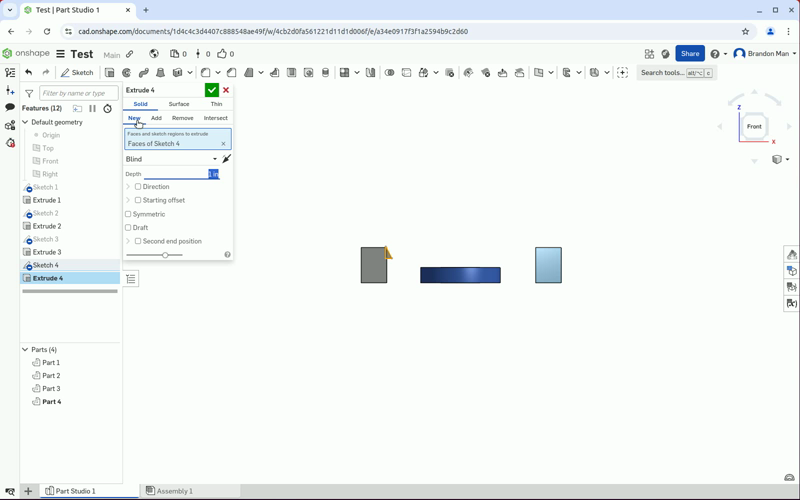
text(11.313)
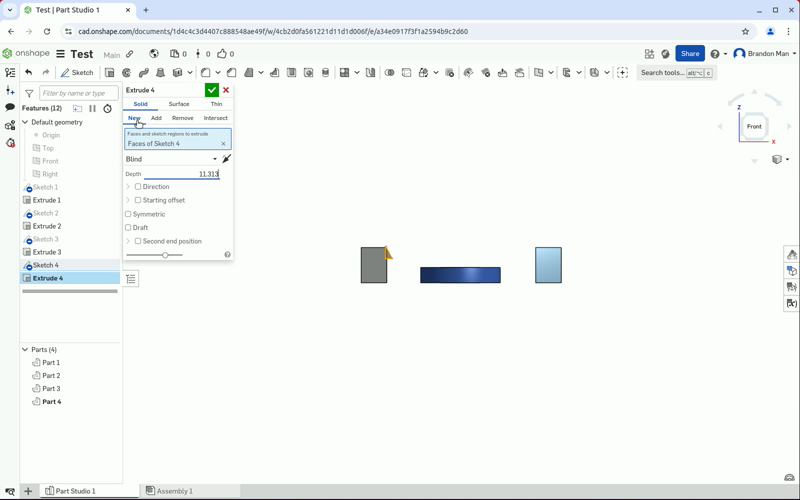
key(enter)
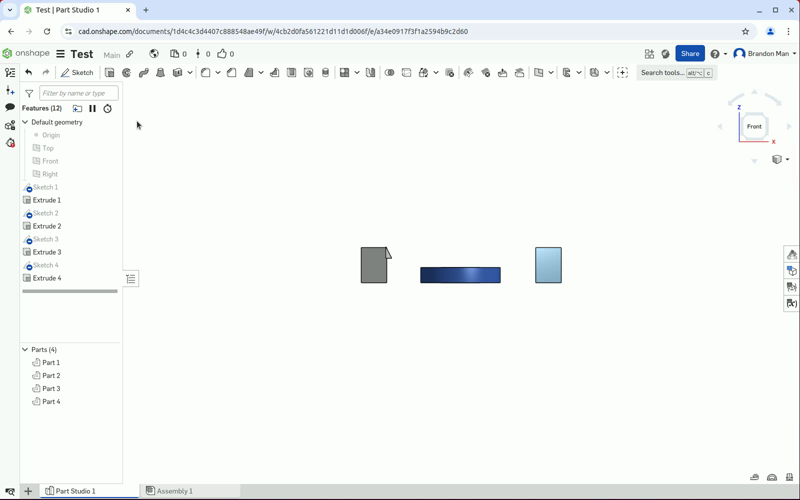
key(shift+h)
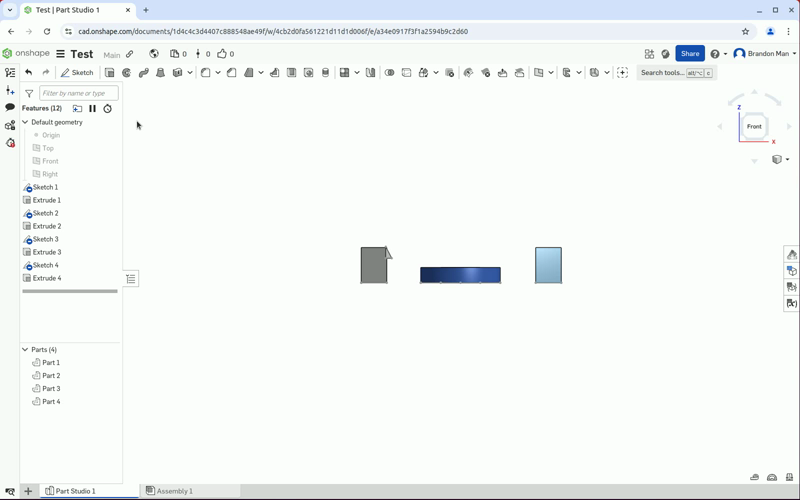
key(shift+h)
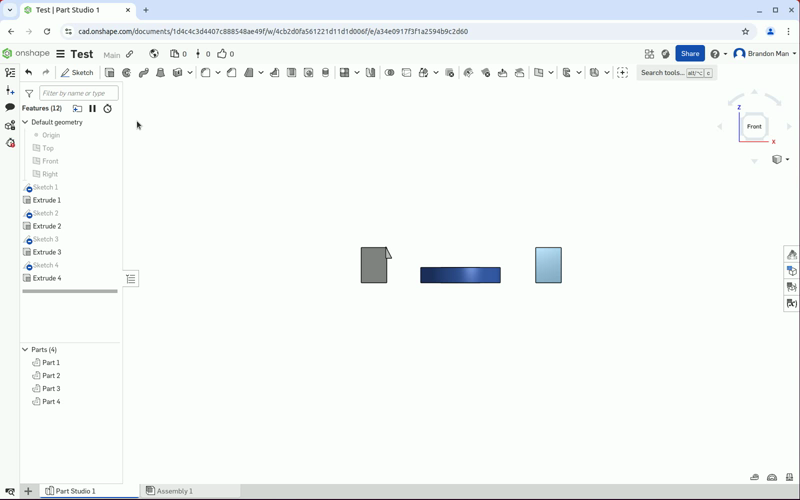
mouse_move(73, 189)
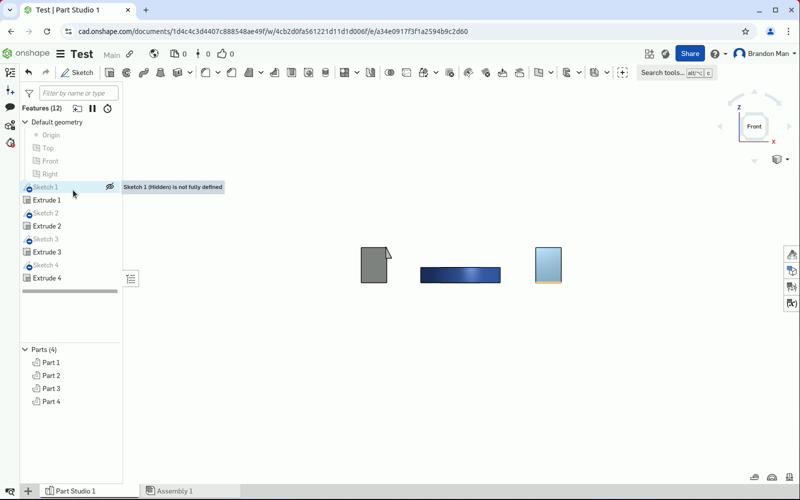
click(73, 189)
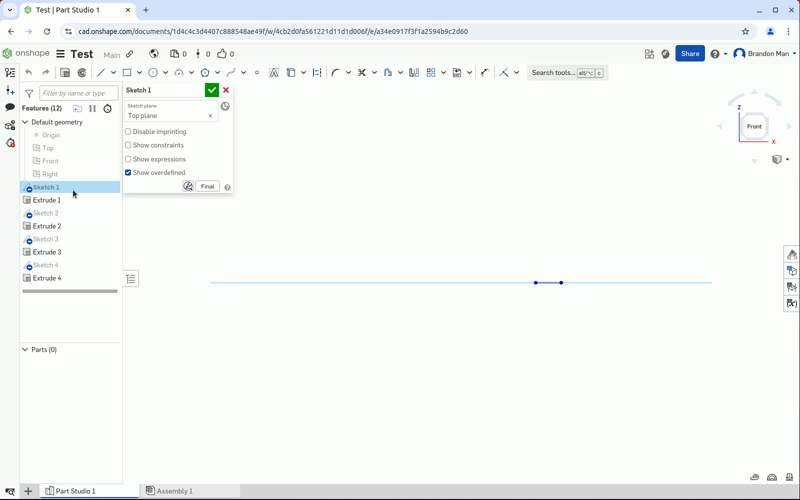
mouse_move(229, 92)
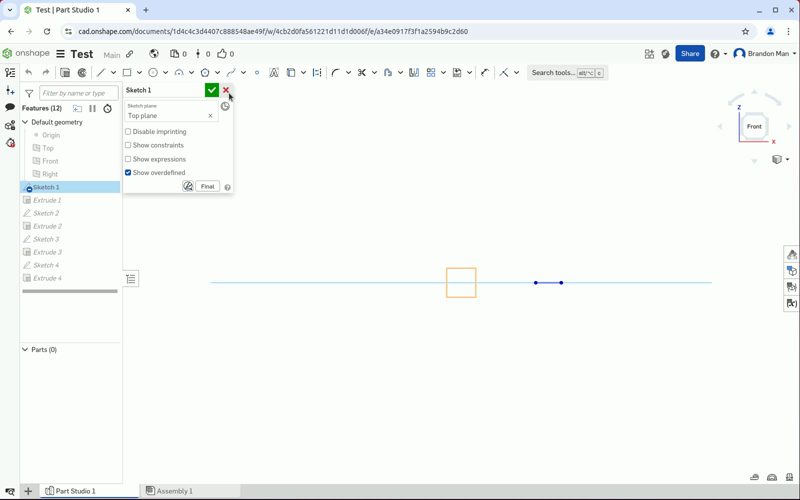
click(229, 92)
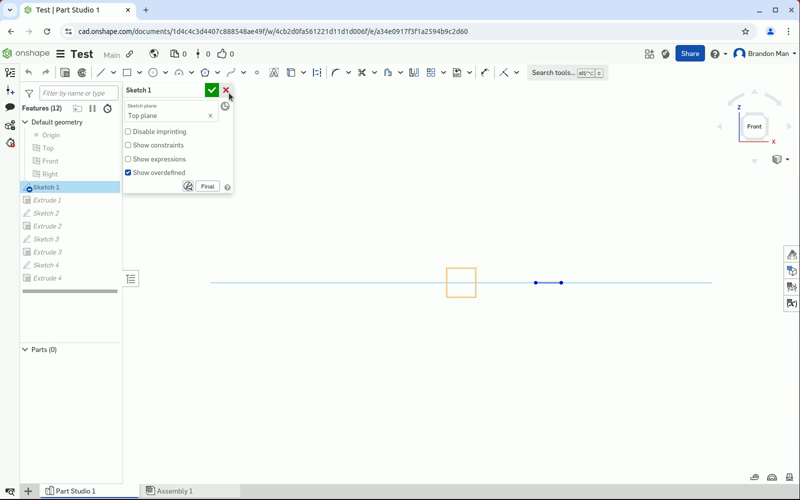
key(shift+s)
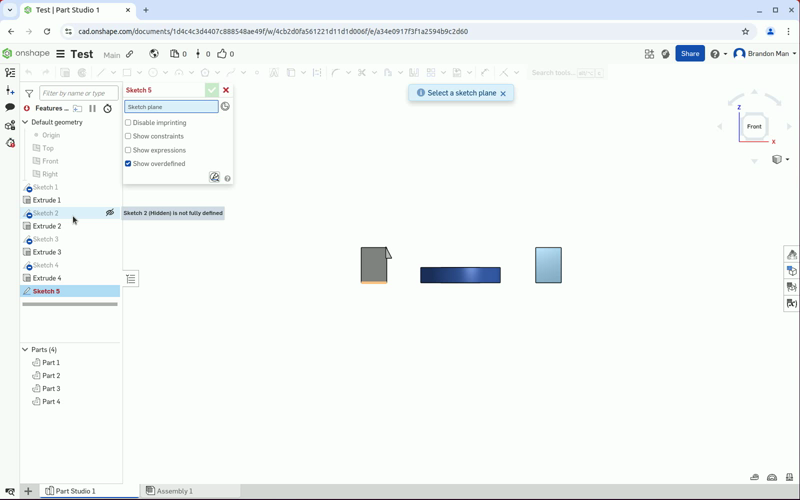
scroll(3)
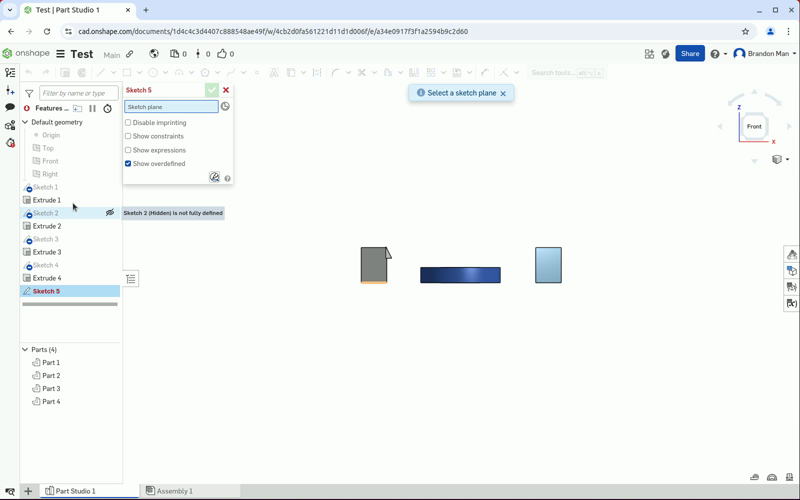
mouse_move(73, 163)
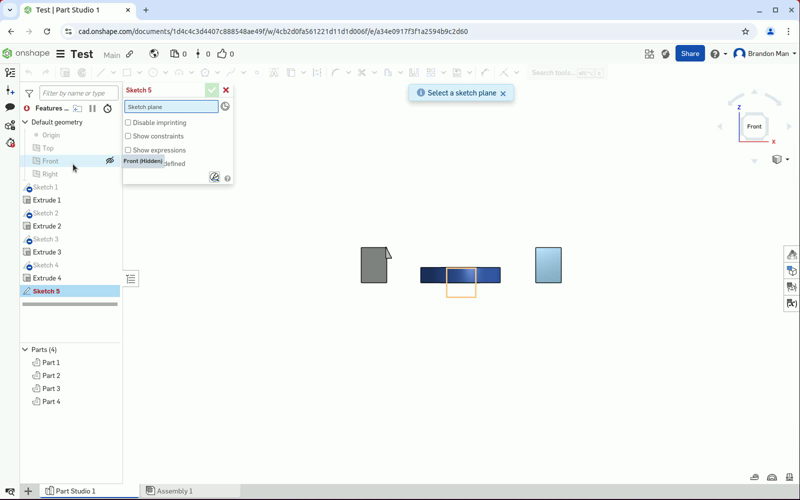
click(73, 163)
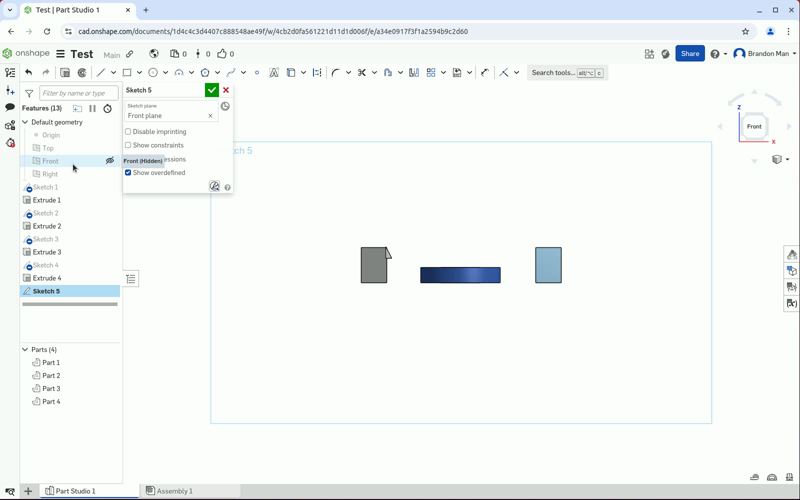
mouse_move(73, 352)
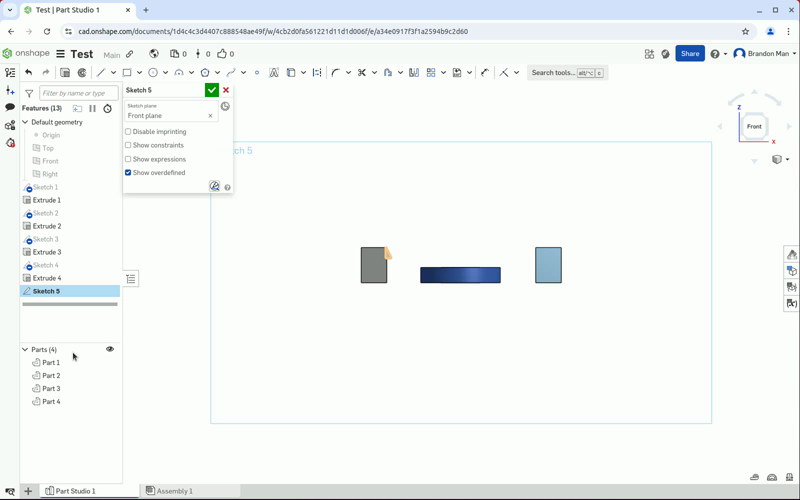
key(y)
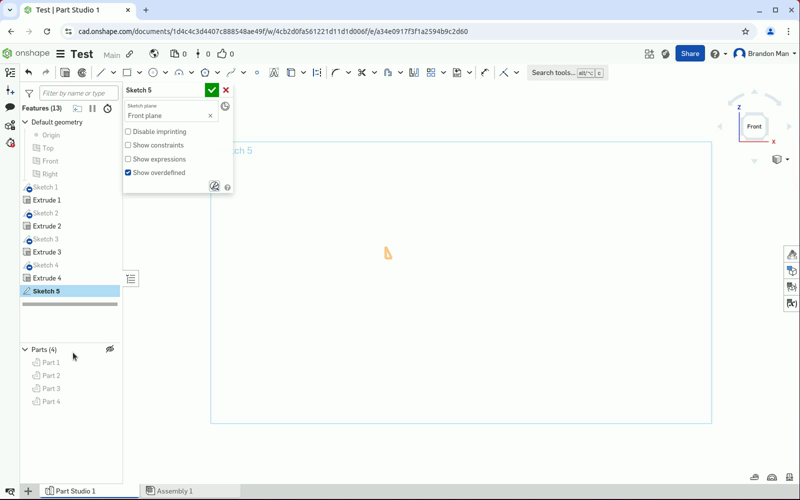
key(l)
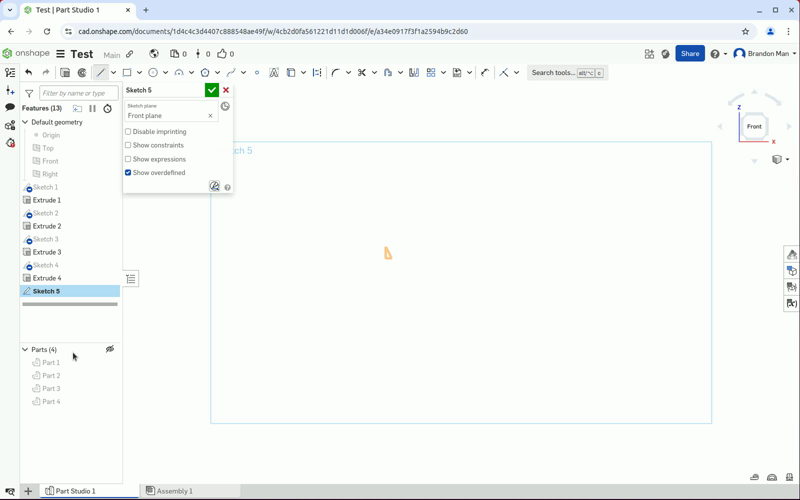
key_down(shift)
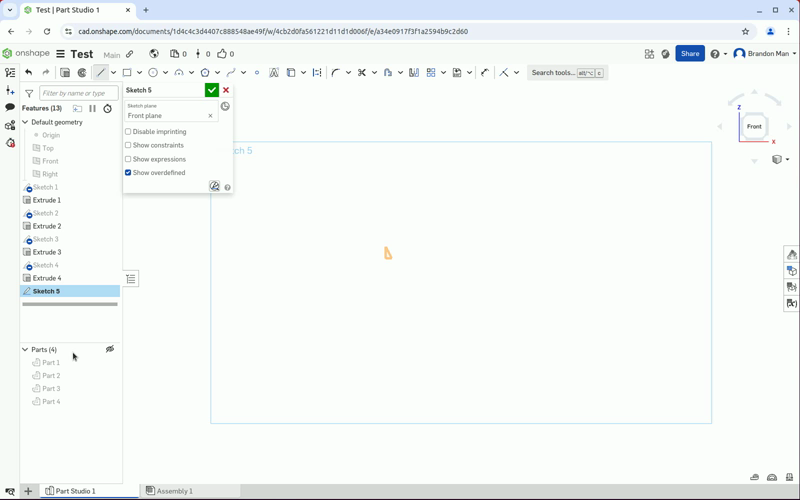
mouse_move(531, 258)
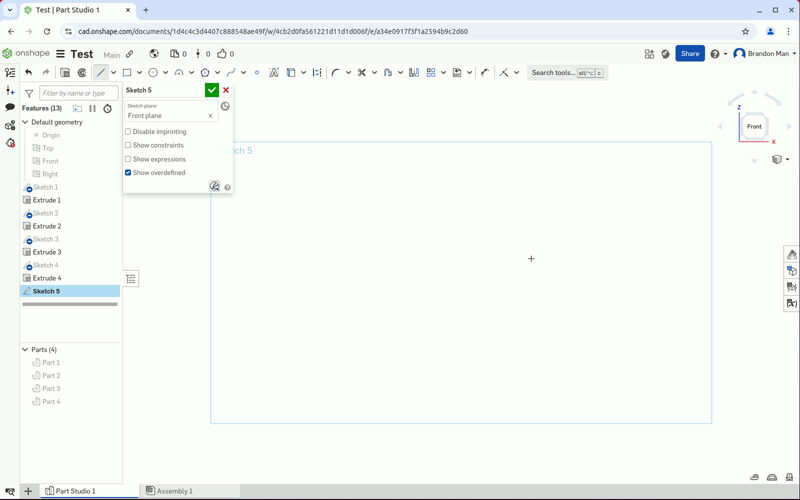
click(531, 258)
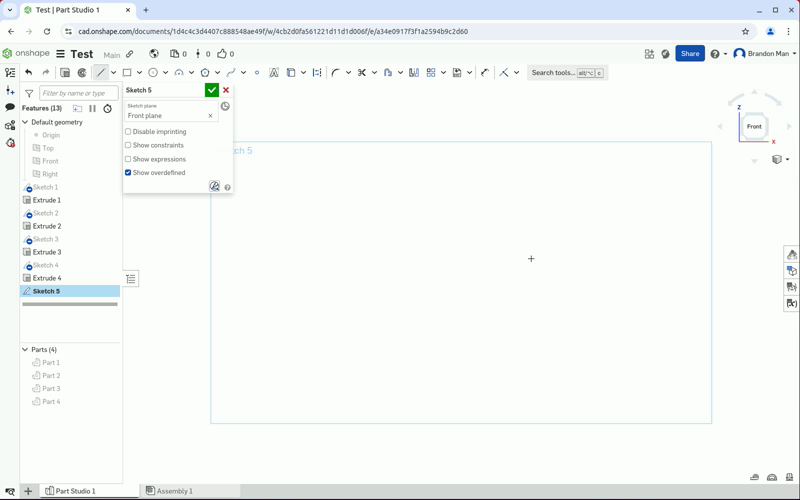
key_up(shift)
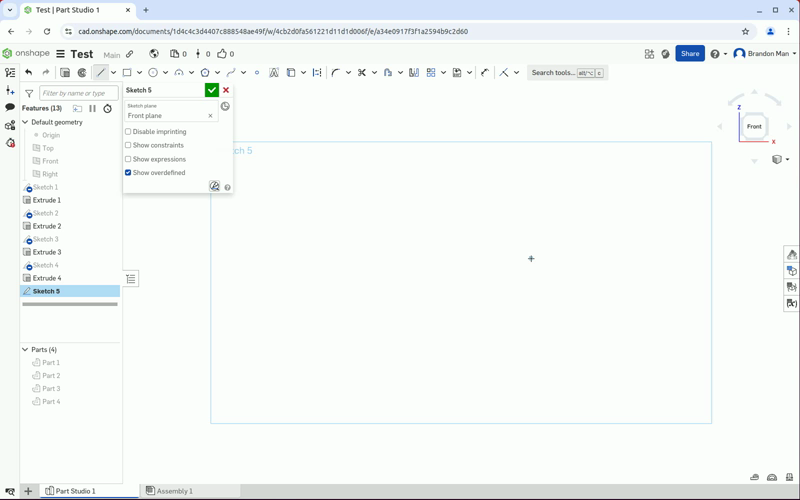
key_down(shift)
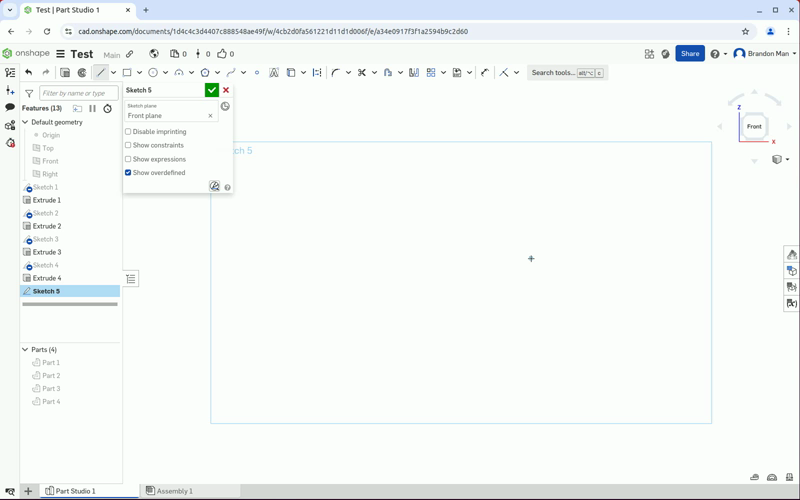
mouse_move(561, 258)
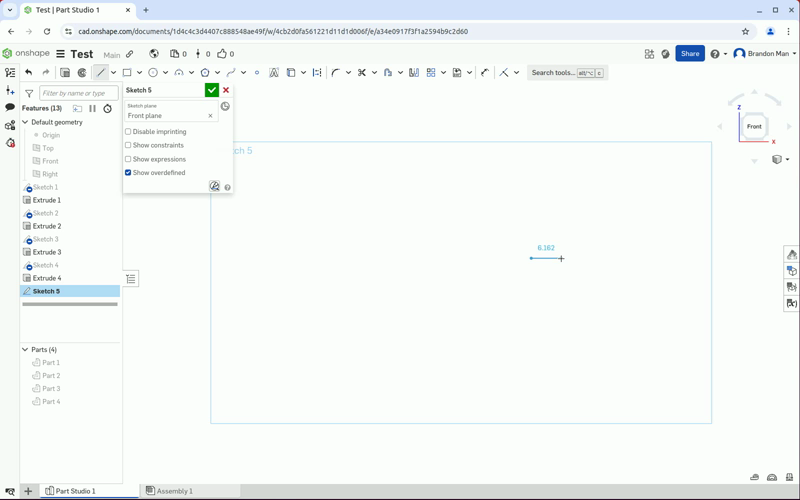
mouse_move(537, 258)
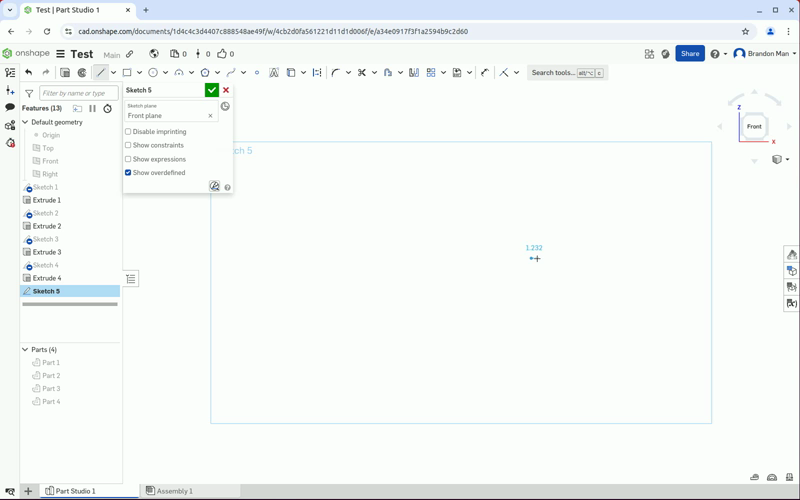
scroll(6)
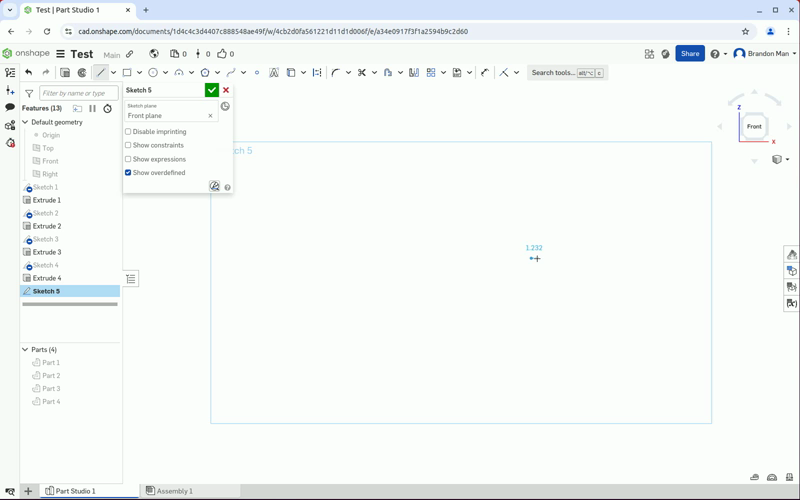
scroll(6)
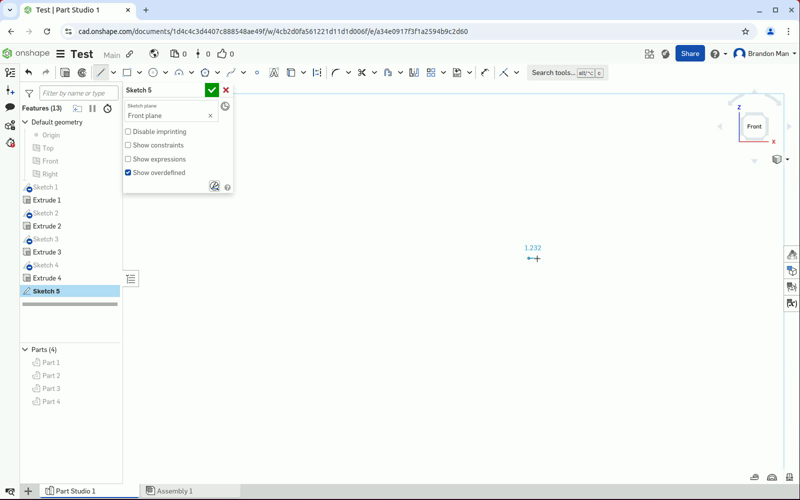
scroll(6)
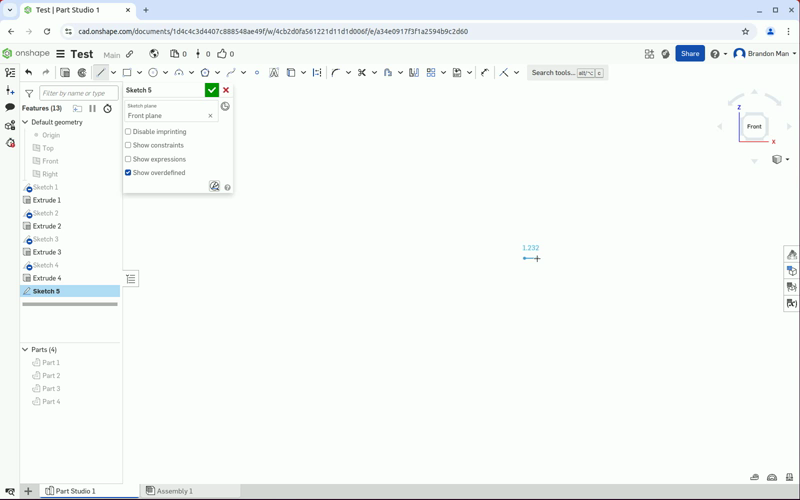
scroll(6)
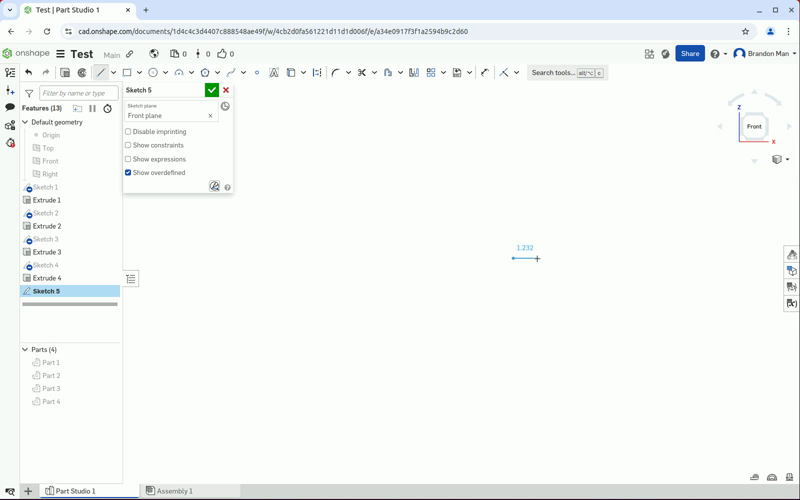
scroll(6)
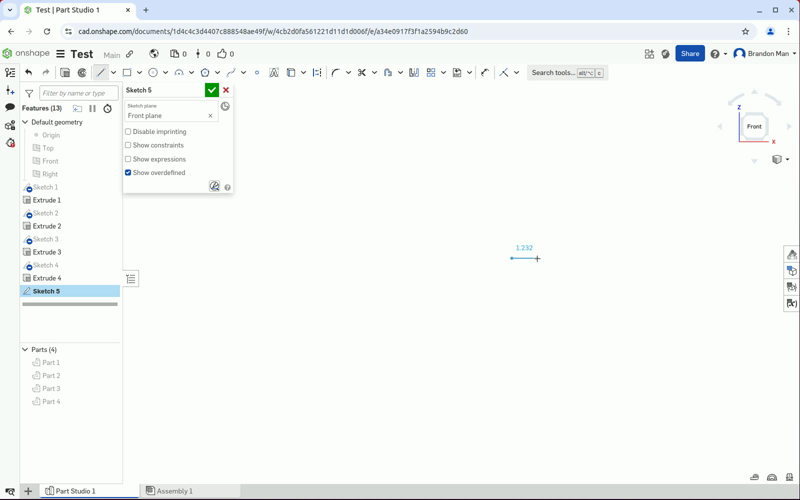
scroll(6)
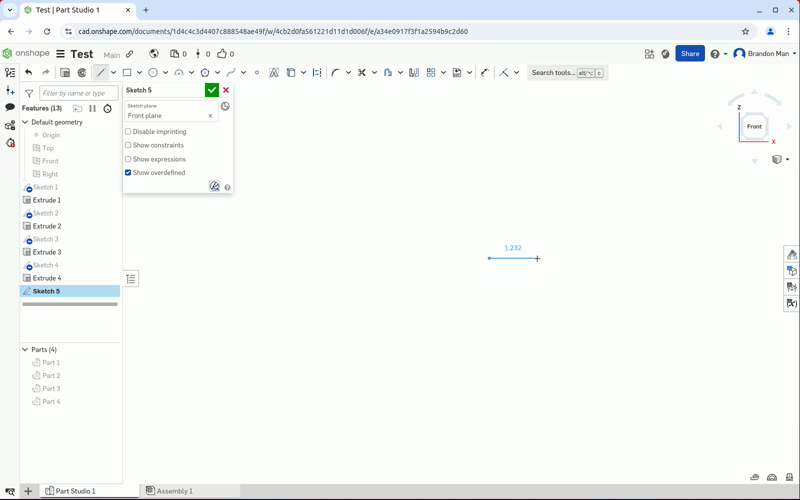
scroll(6)
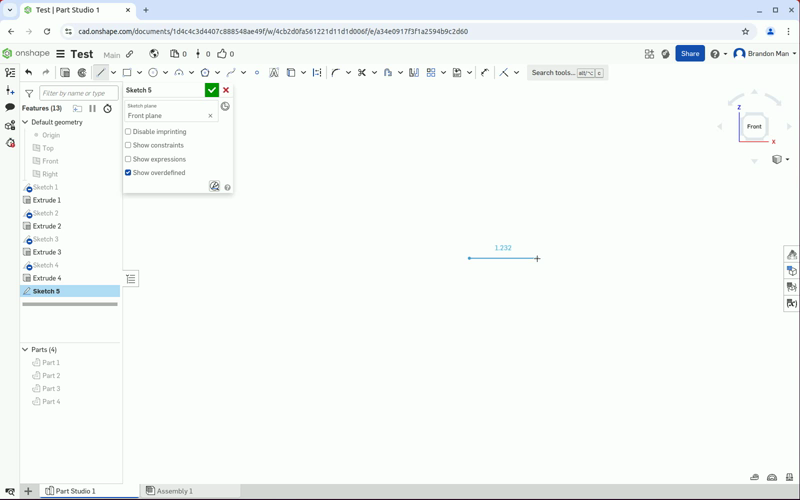
click(537, 258)
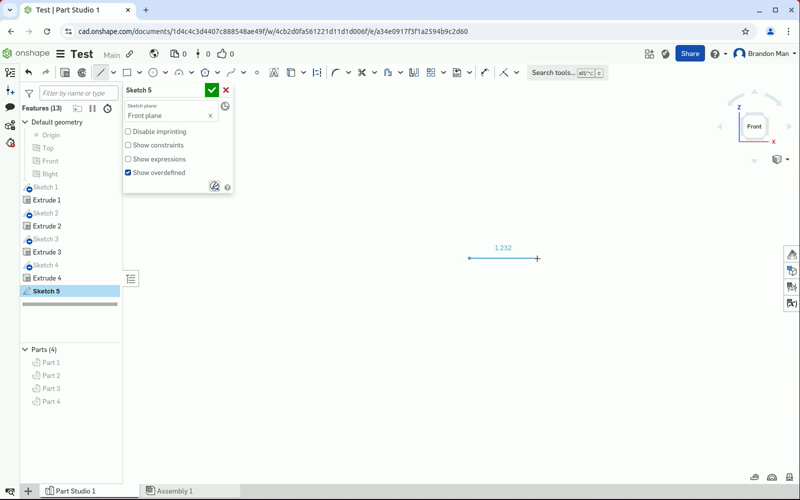
scroll(-6)
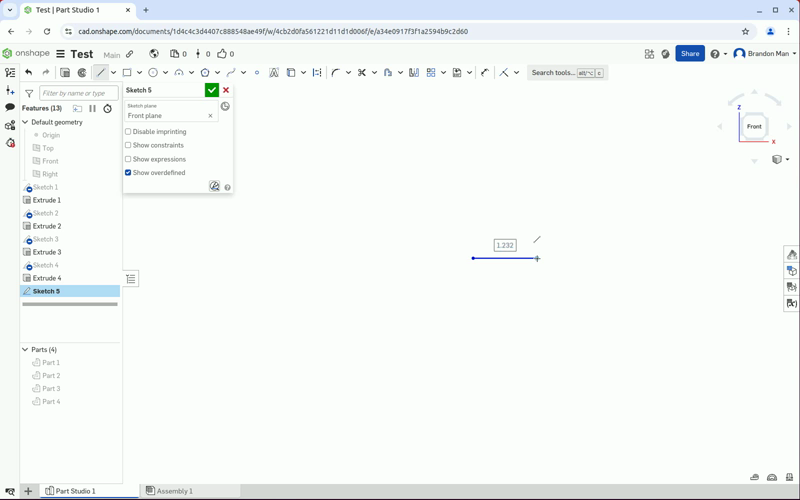
scroll(-6)
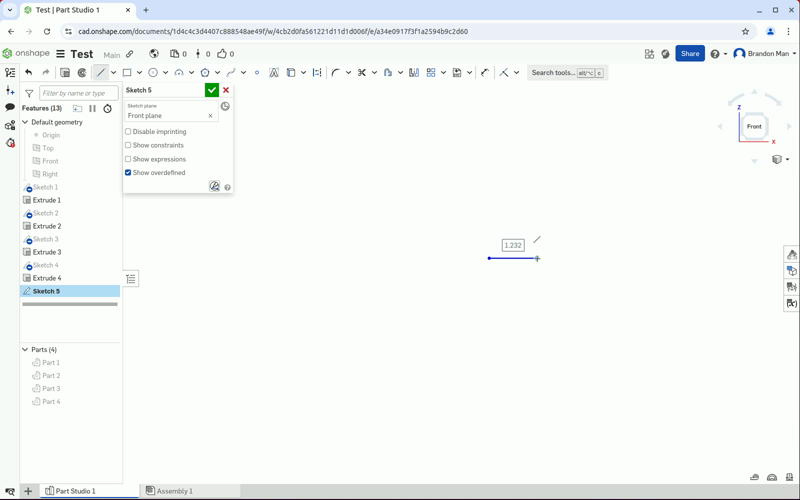
scroll(-6)
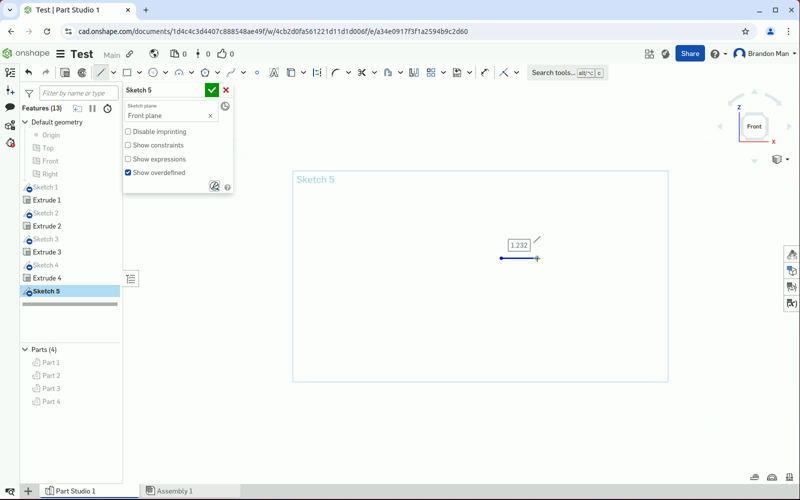
scroll(-6)
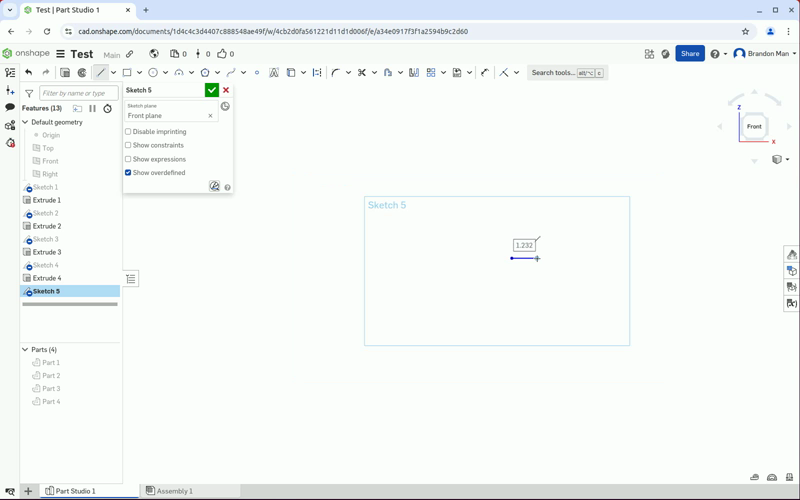
scroll(-6)
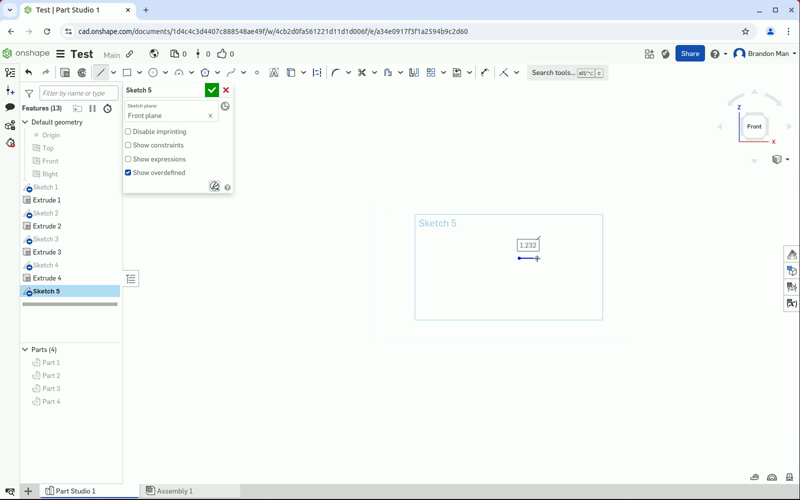
scroll(-6)
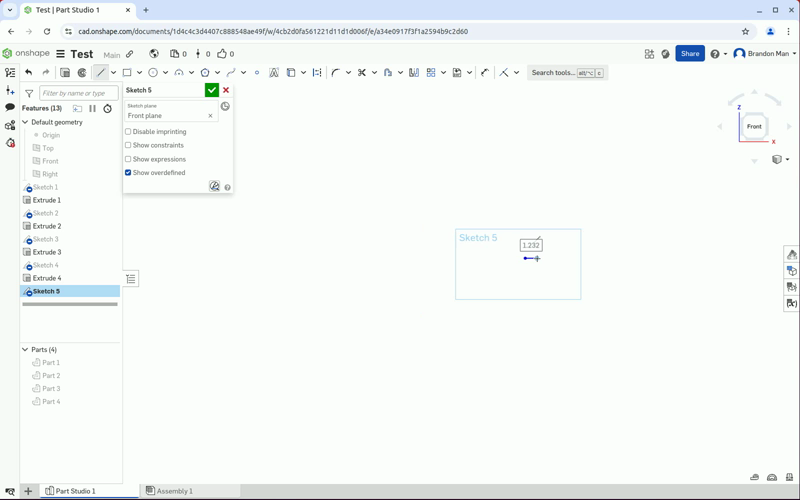
scroll(-6)
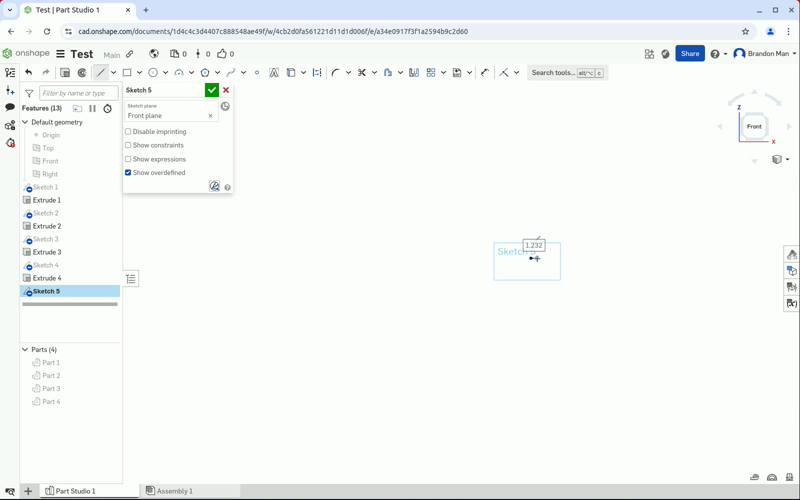
key_up(shift)
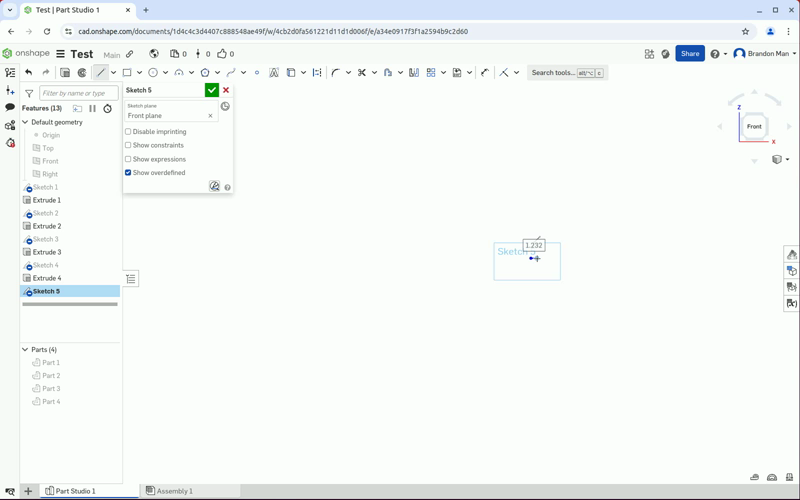
key_down(shift)
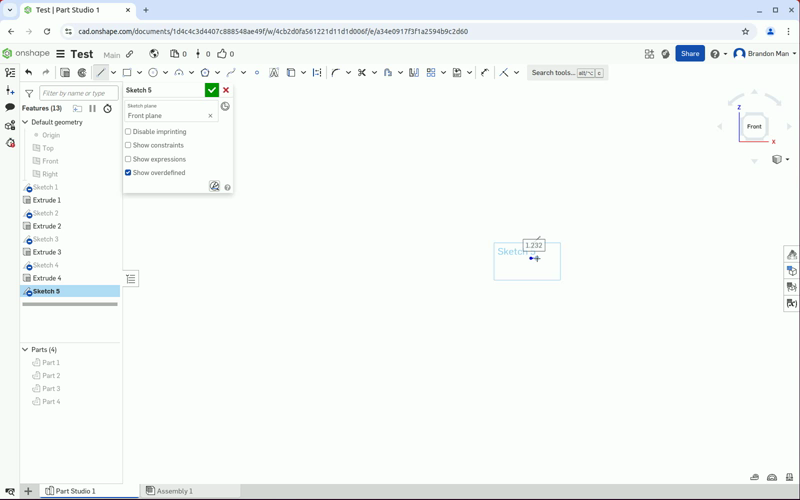
mouse_move(567, 258)
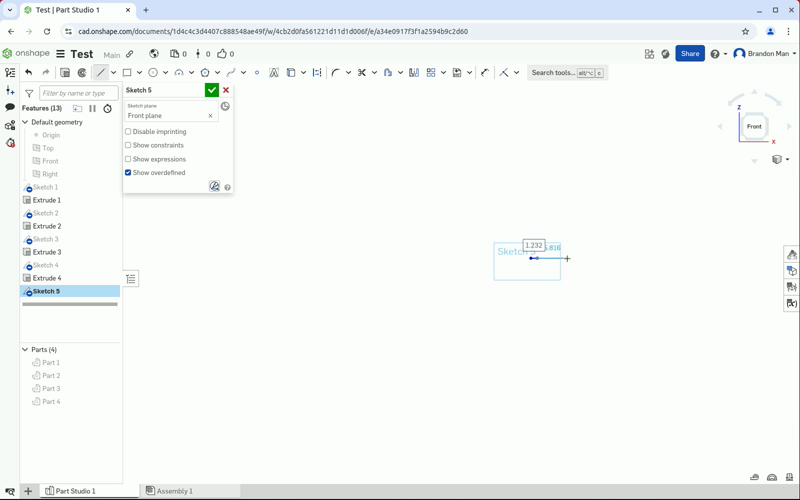
mouse_move(537, 246)
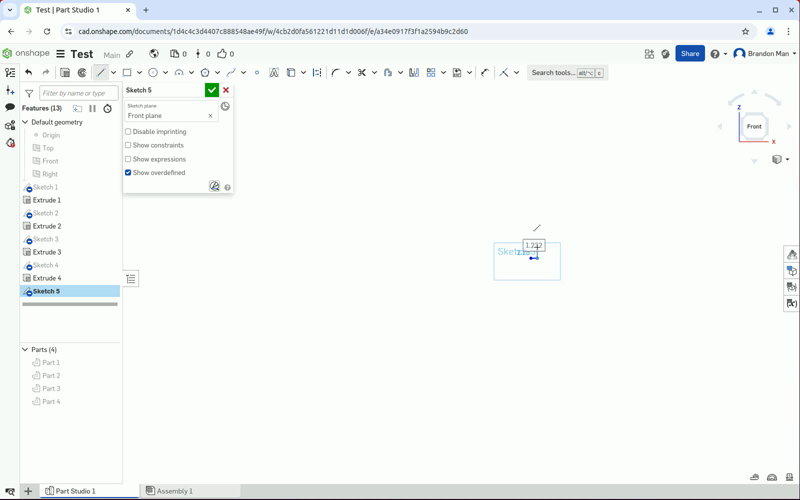
click(537, 246)
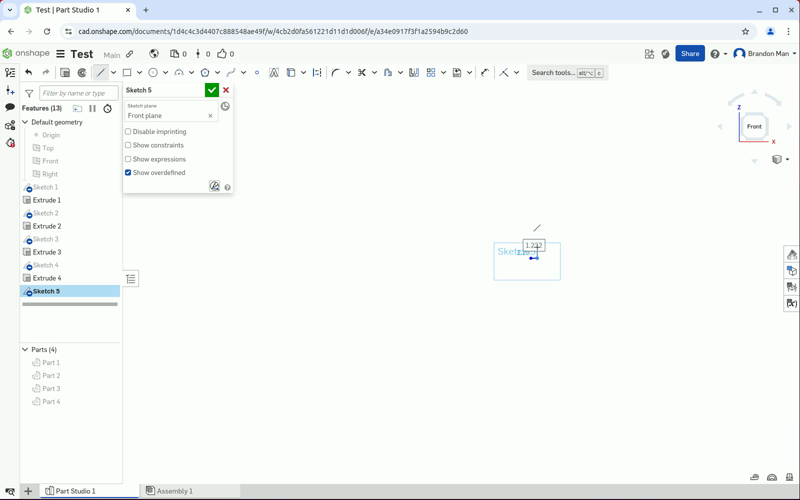
key_up(shift)
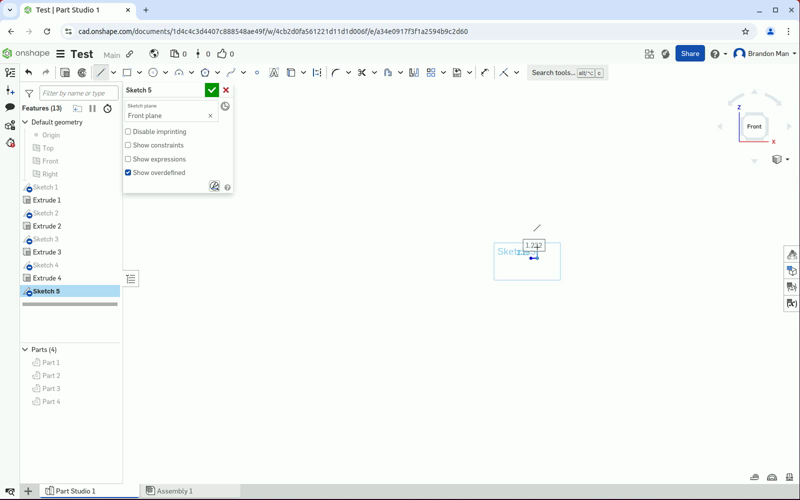
mouse_move(567, 246)
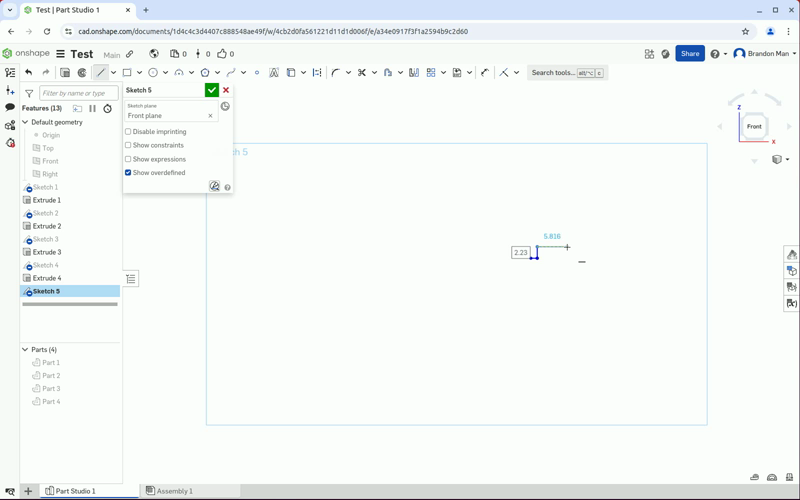
key_down(shift)
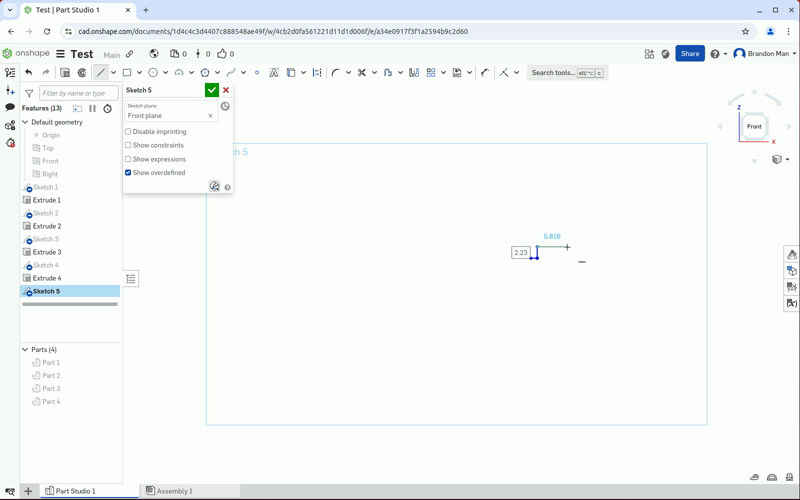
mouse_move(531, 258)
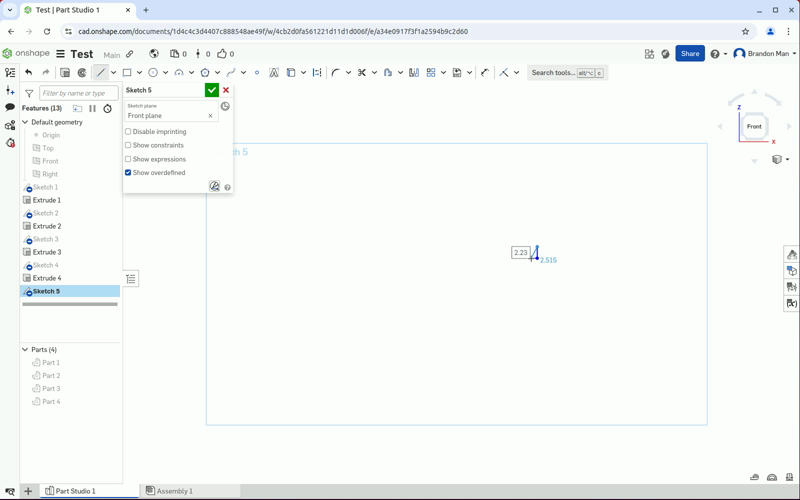
key_up(shift)
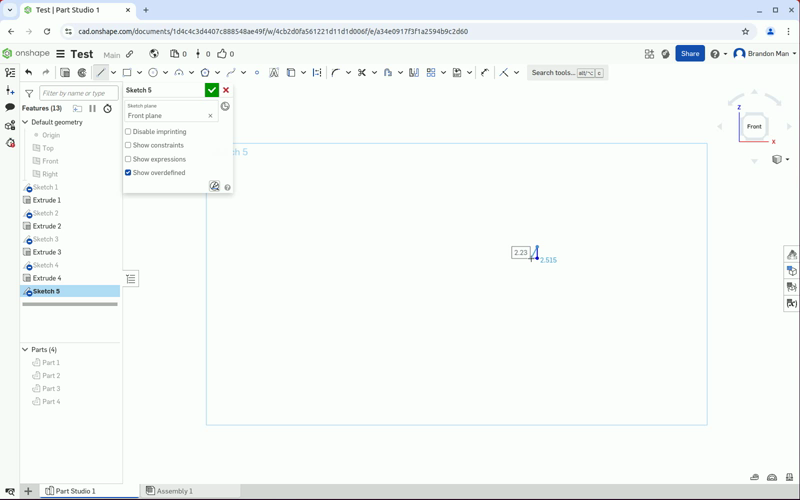
click(531, 258)
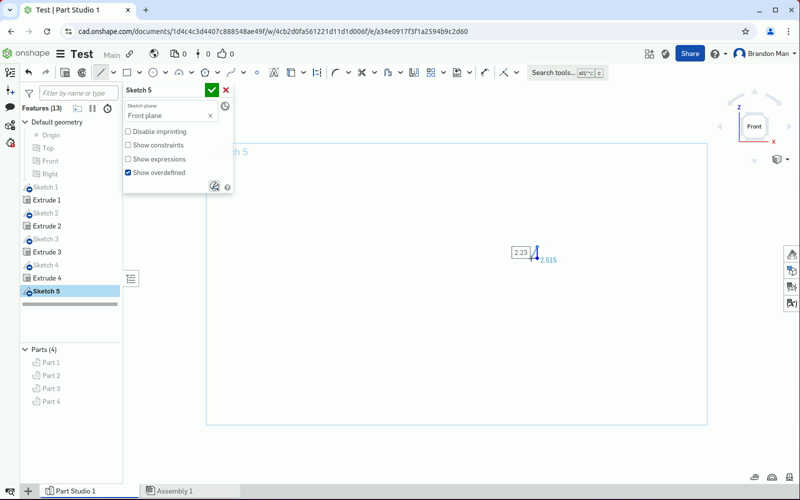
key(esc)
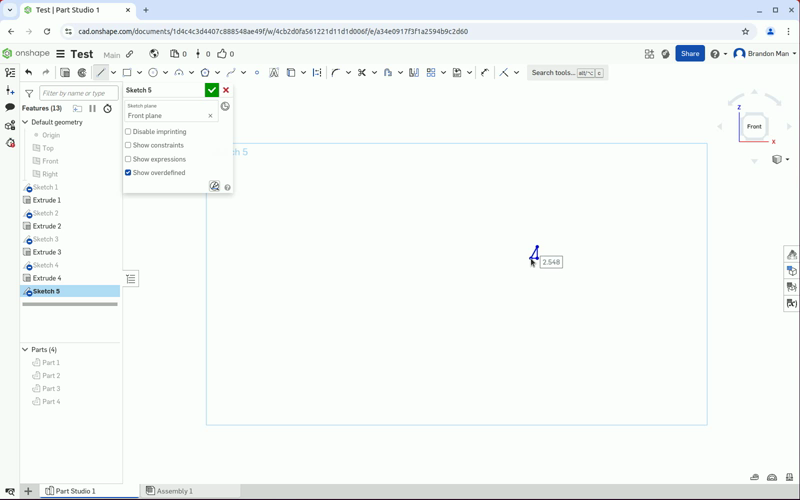
mouse_move(535, 254)
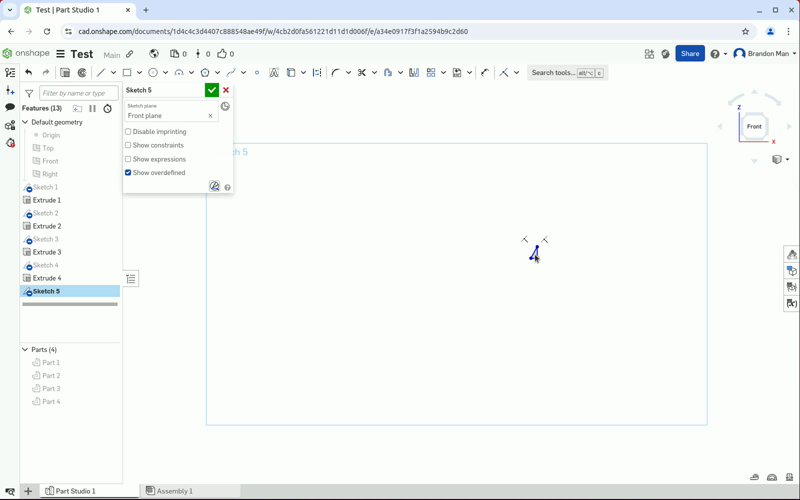
scroll(6)
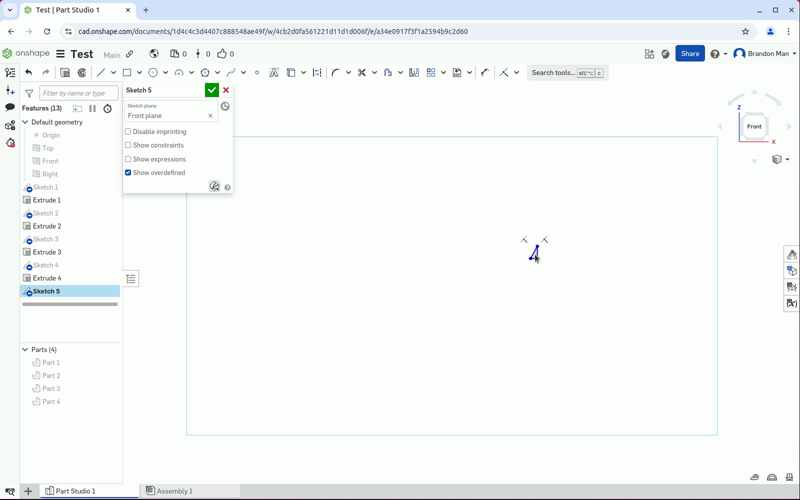
scroll(6)
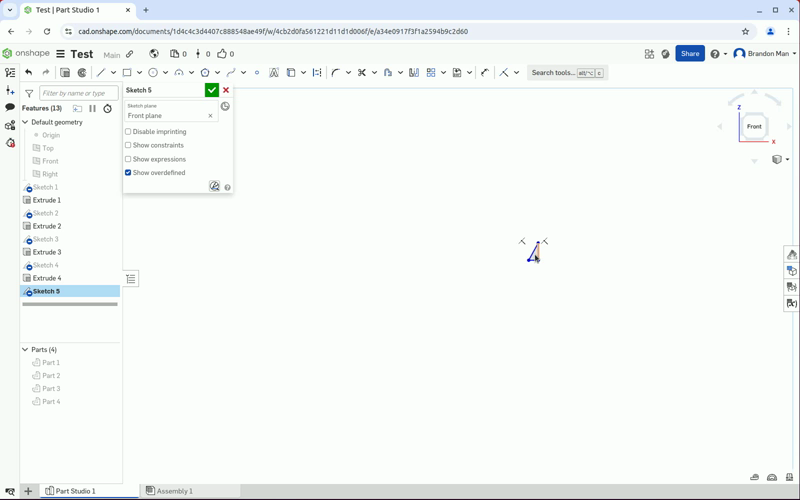
scroll(6)
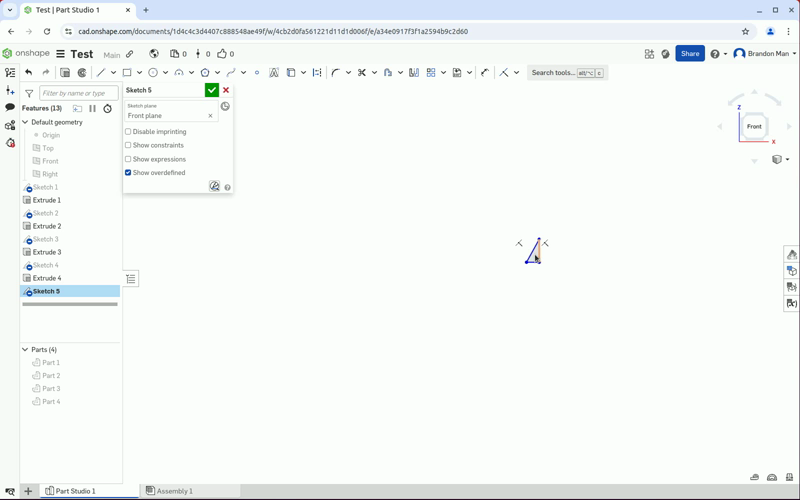
scroll(6)
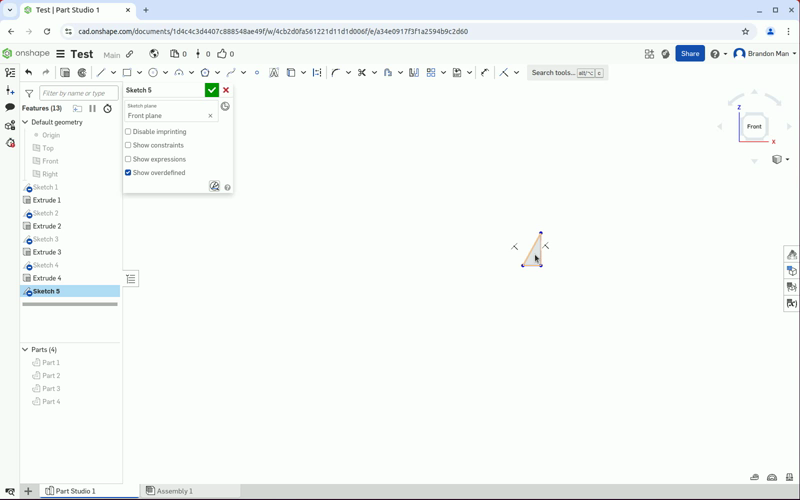
scroll(6)
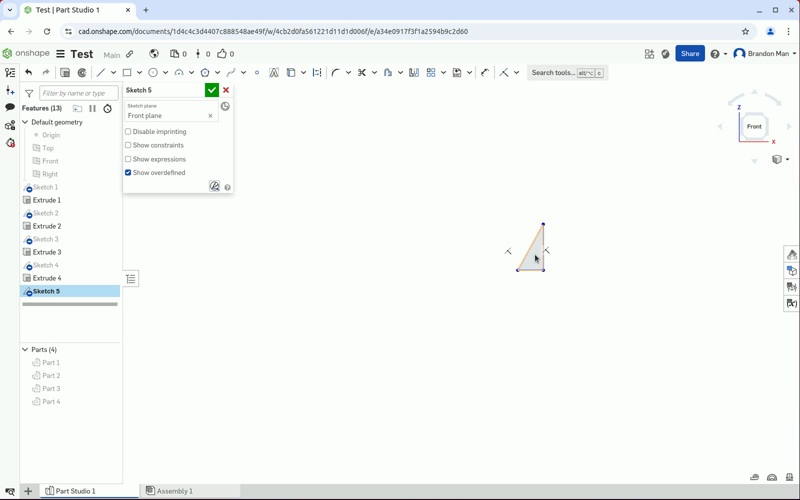
scroll(6)
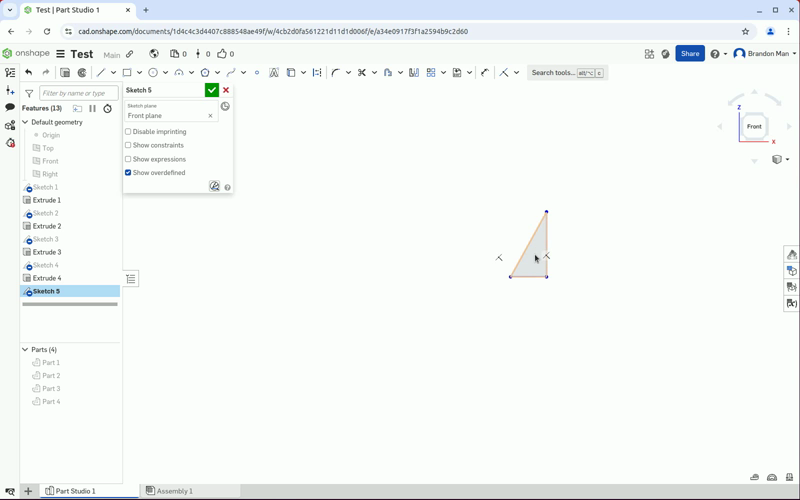
scroll(6)
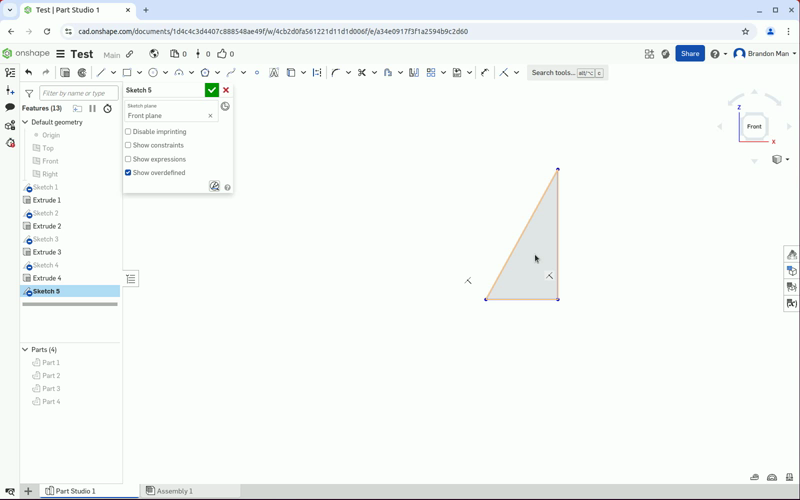
click(535, 254)
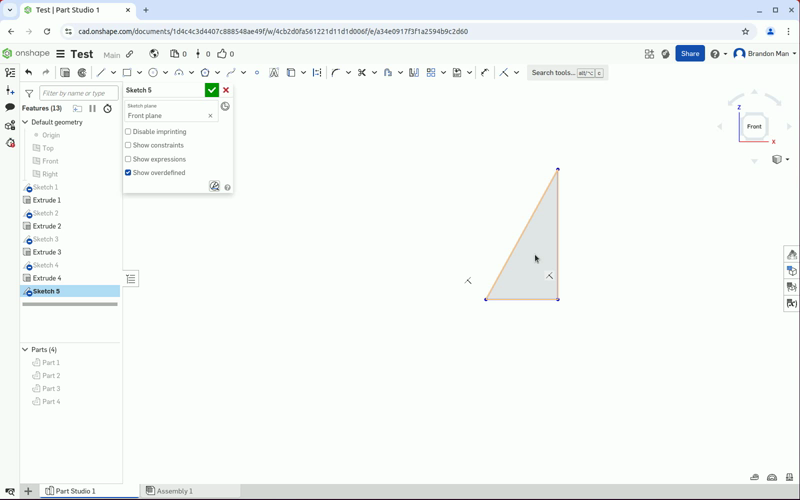
scroll(-6)
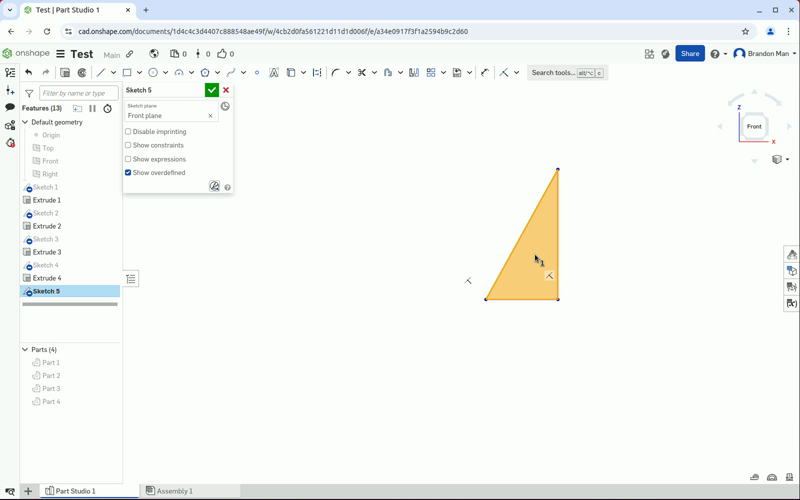
scroll(-6)
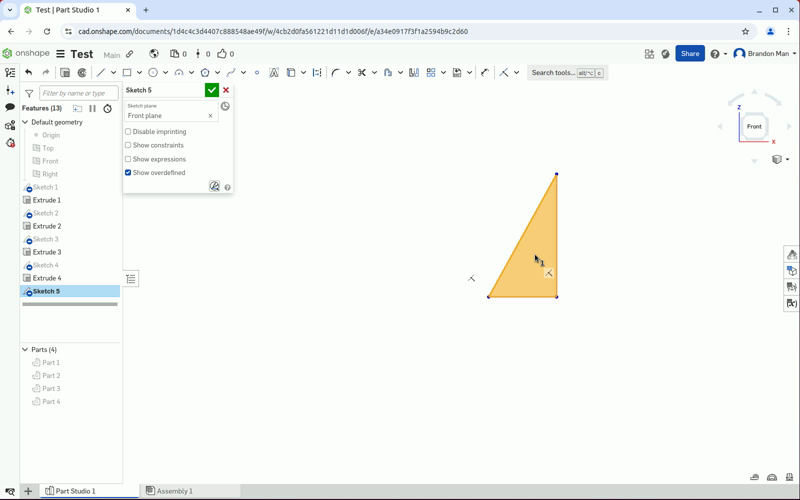
scroll(-6)
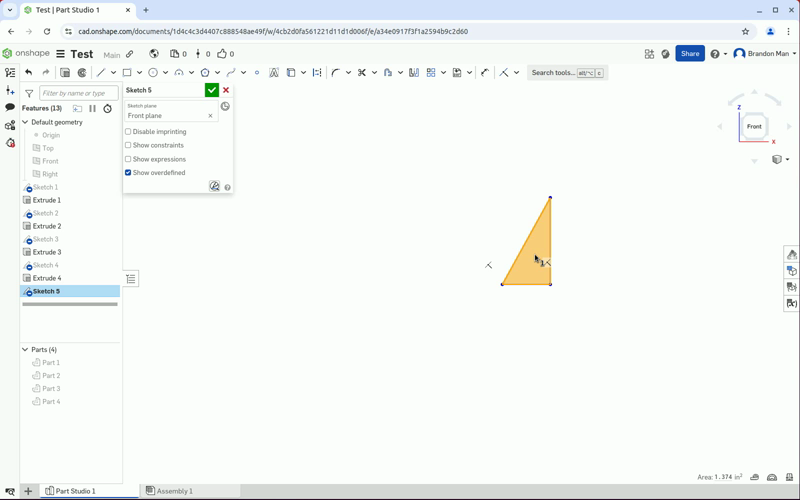
scroll(-6)
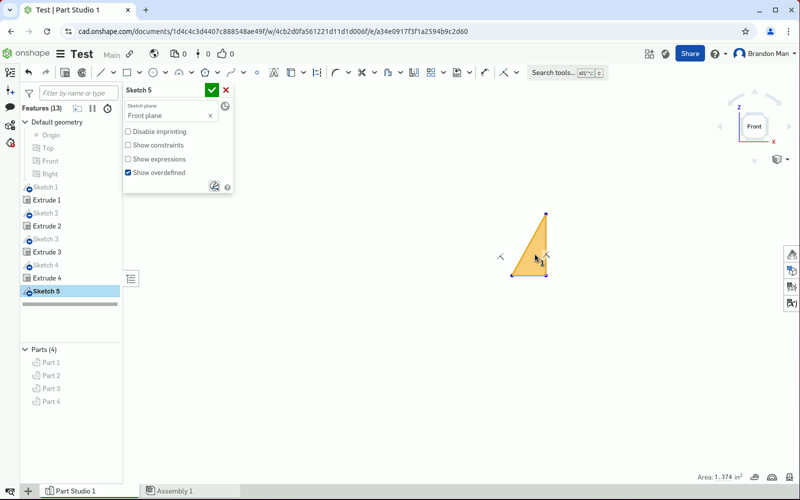
scroll(-6)
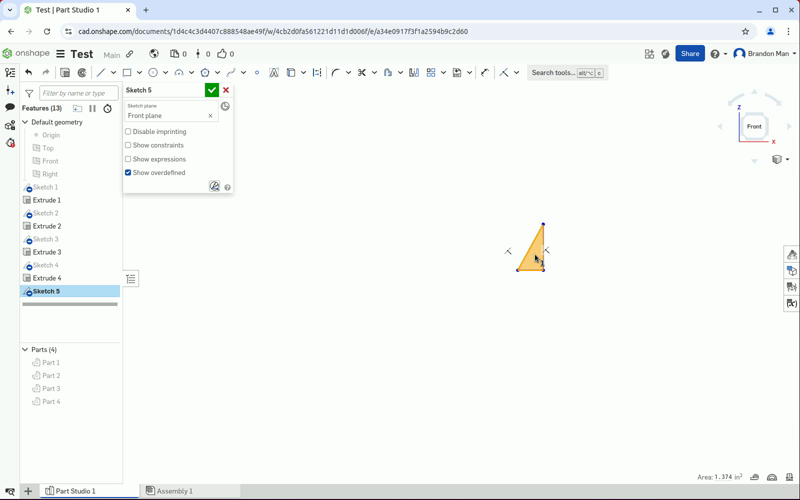
scroll(-6)
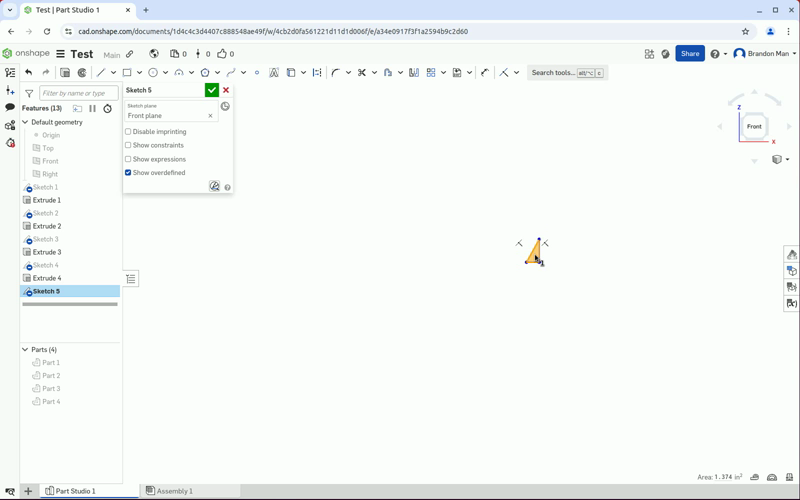
scroll(-6)
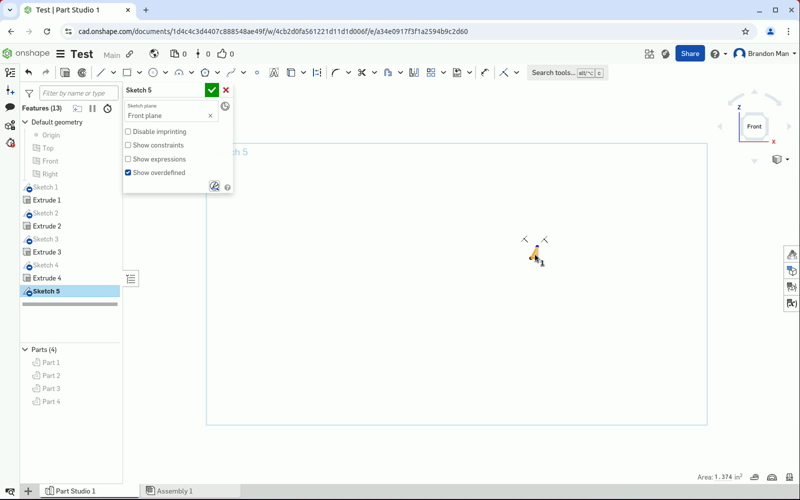
mouse_move(73, 352)
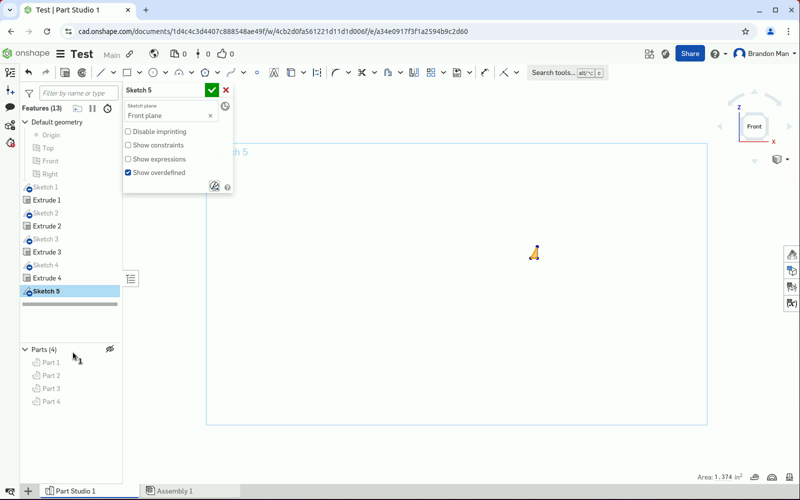
key(shift+y)
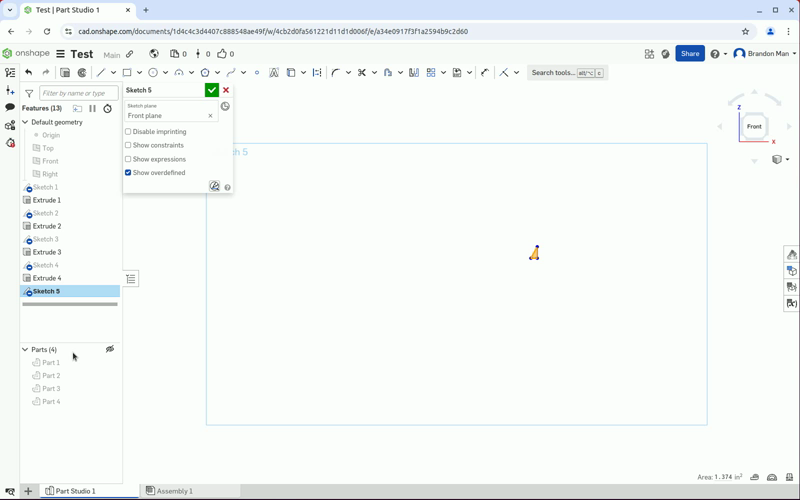
key(shift+e)
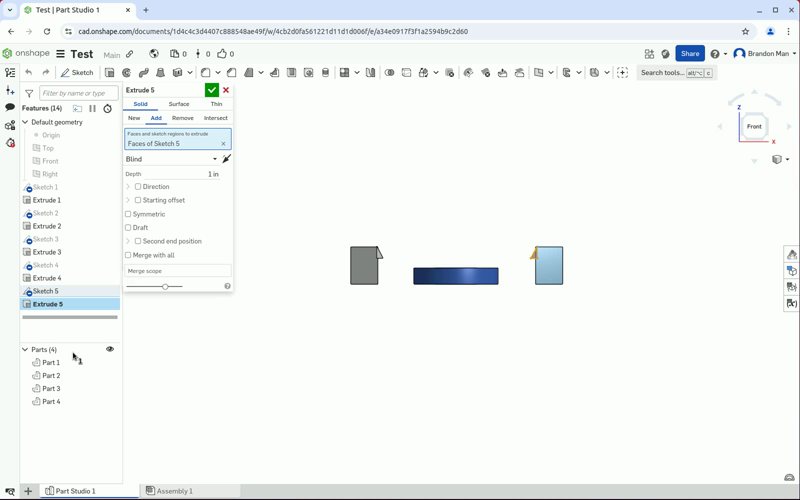
mouse_move(143, 106)
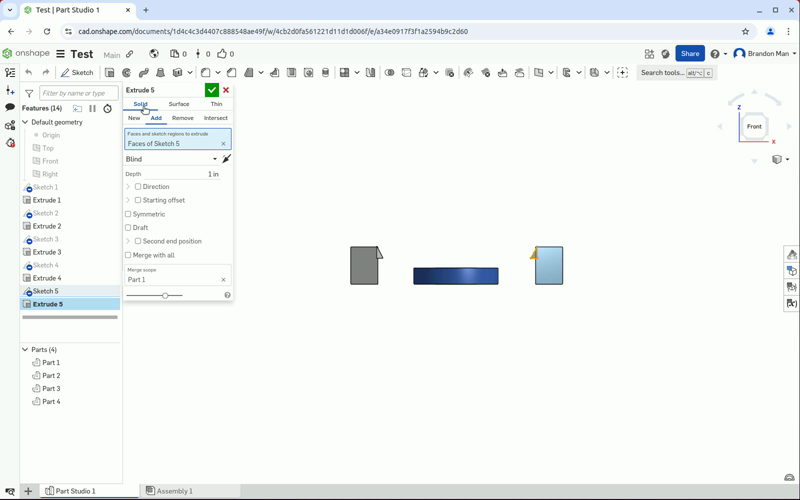
click(143, 106)
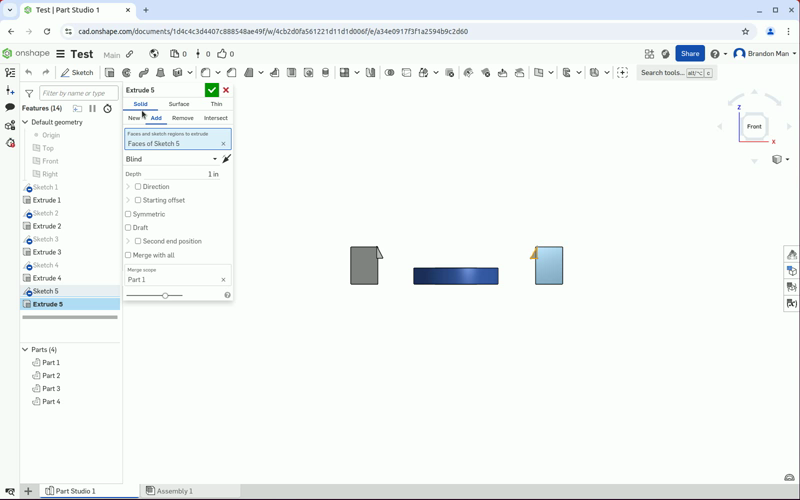
mouse_move(137, 120)
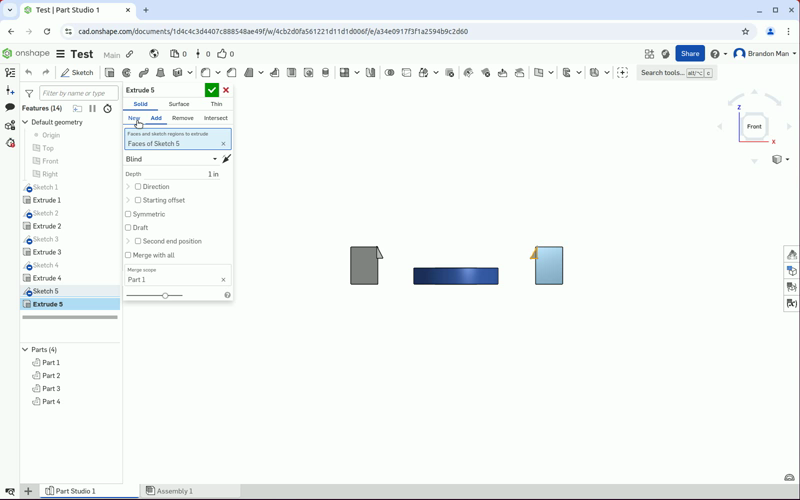
click(137, 120)
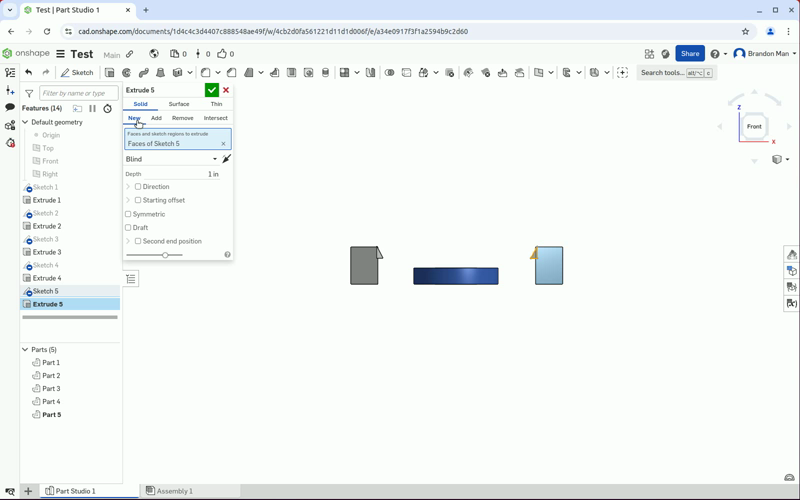
key(tab, 4)
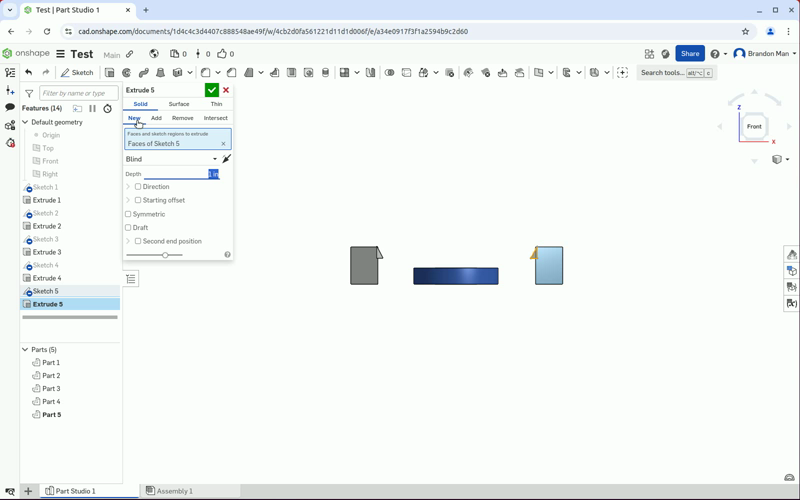
text(11.313)
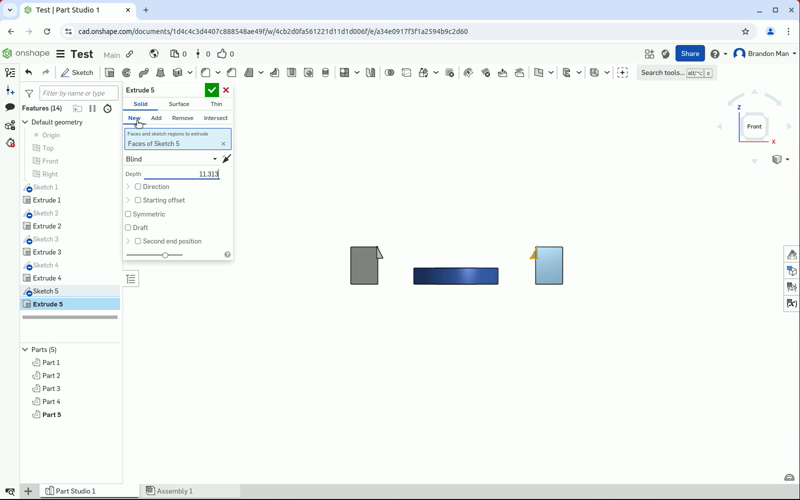
key(enter)
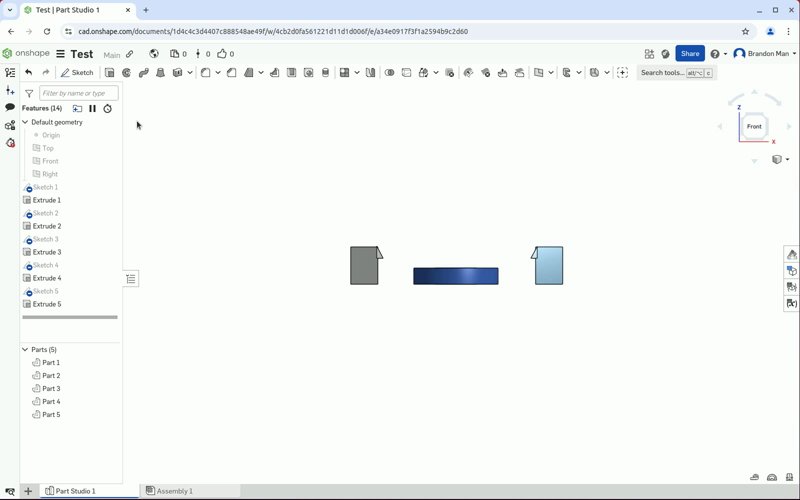
key(shift+h)
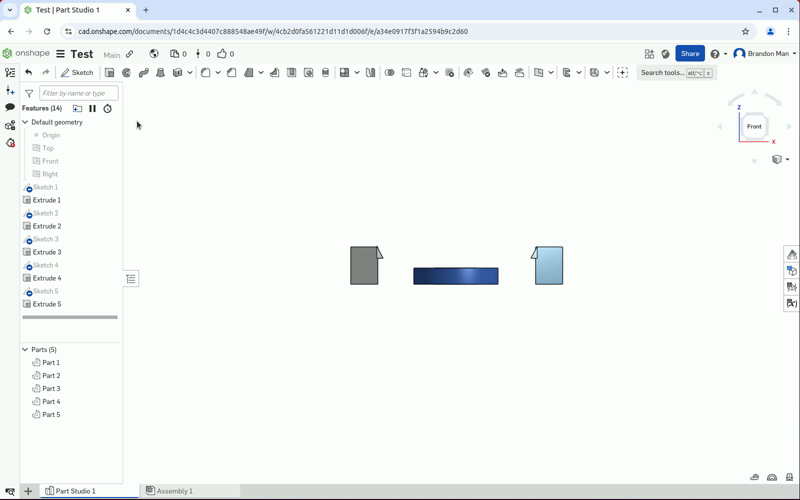
key(shift+h)
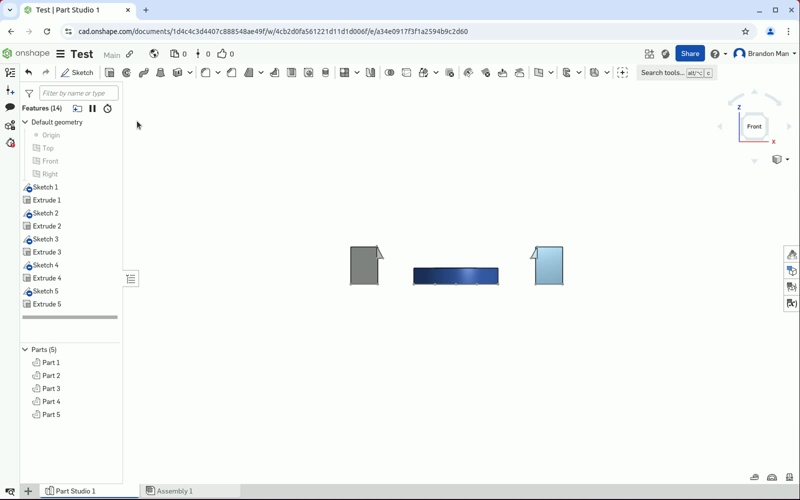
key(shift+7)
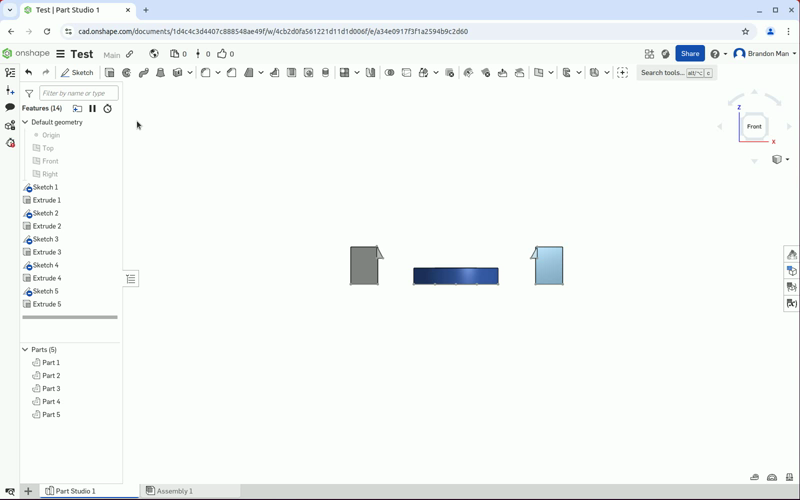
key(left, 2)
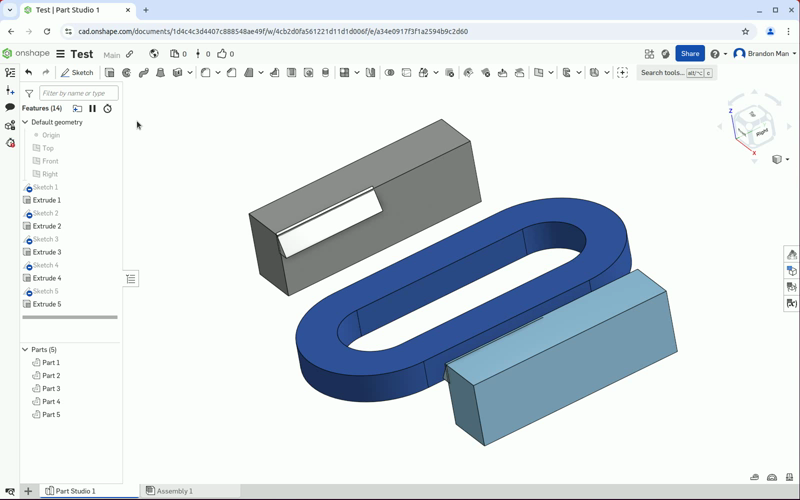
key(down, 2)
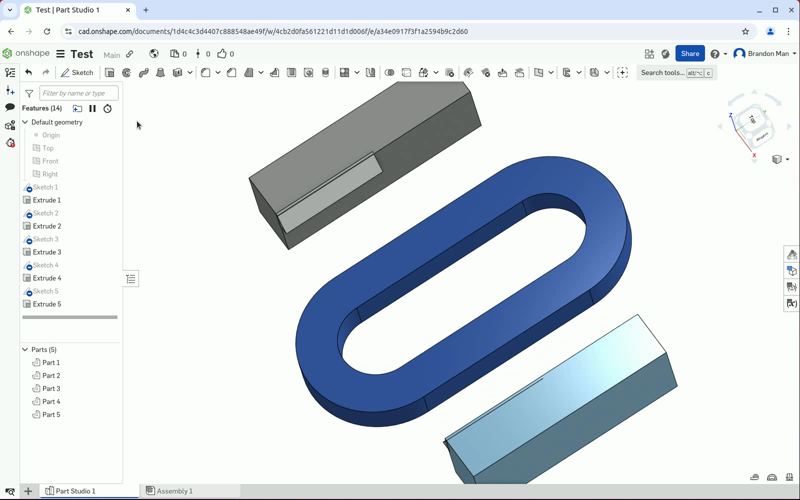
key(up, 2)
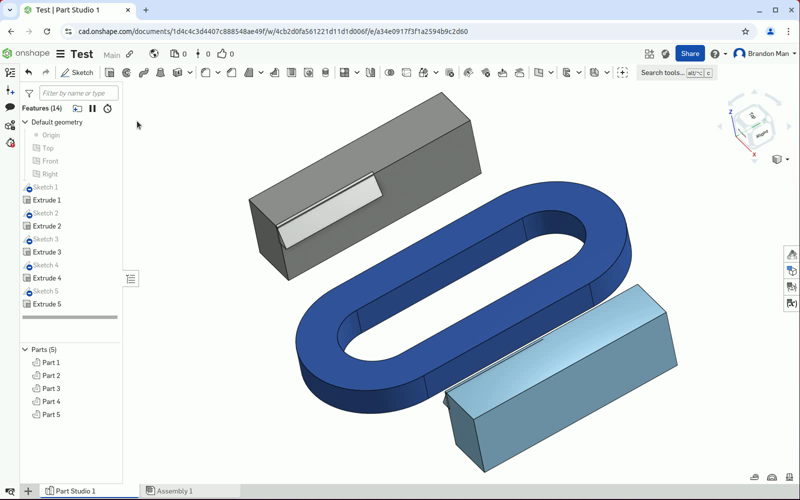
key(right, 2)
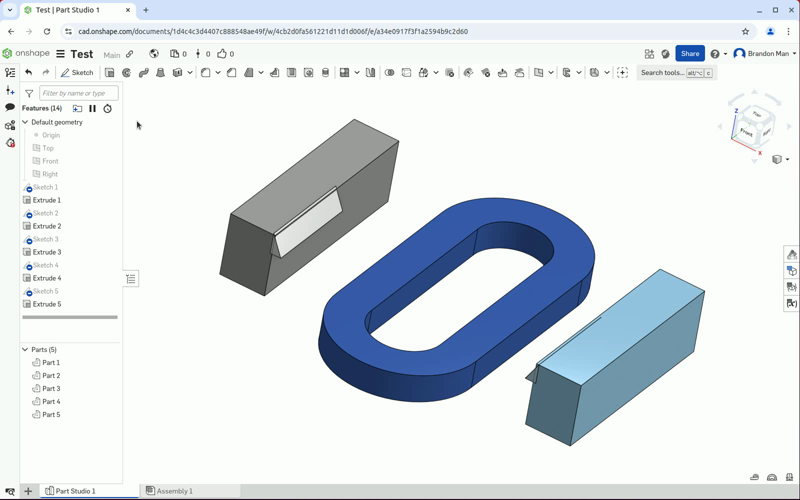
mouse_move(73, 189)
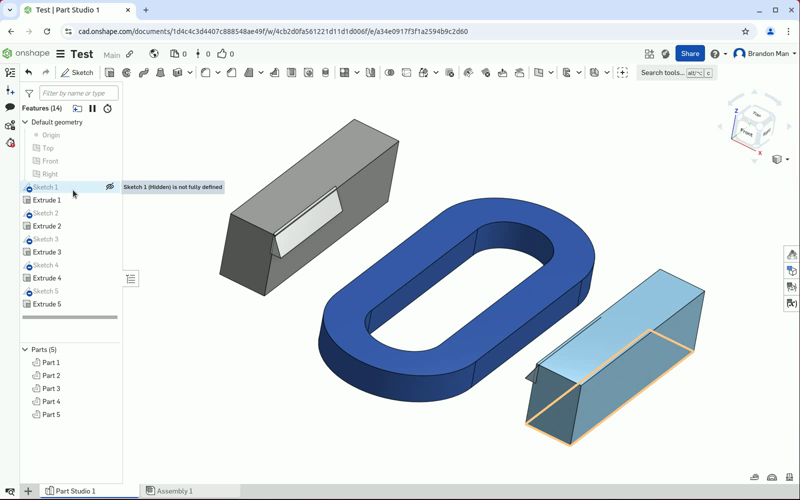
click(73, 189)